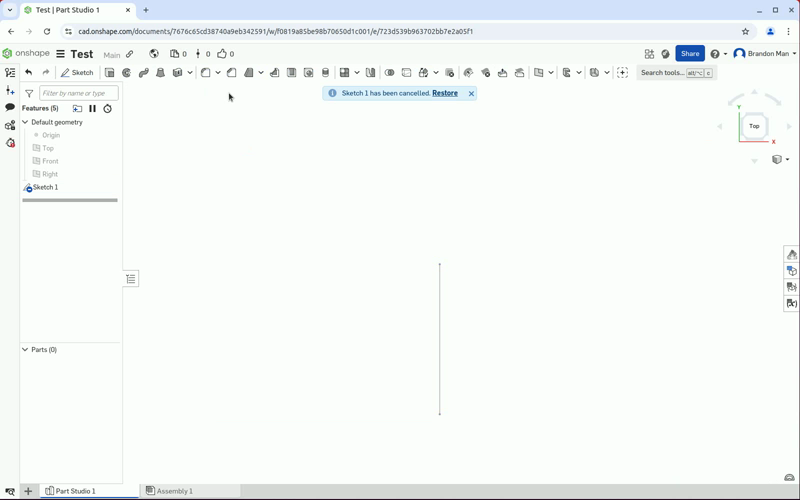
key(shift+h)
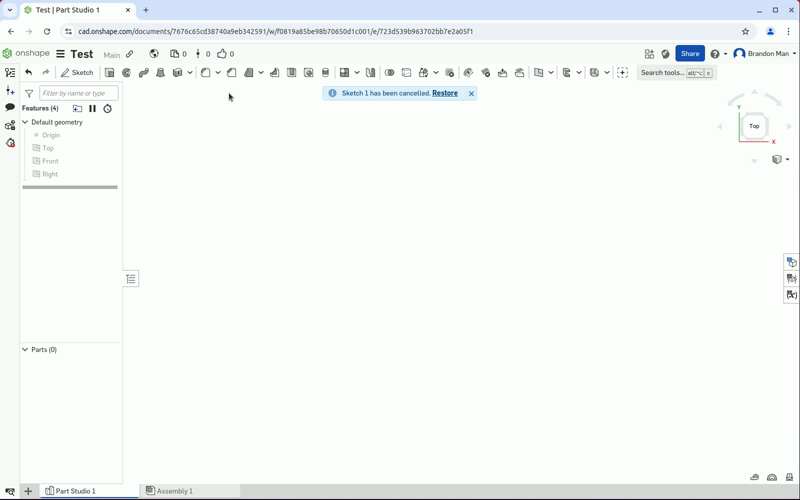
mouse_move(73, 352)
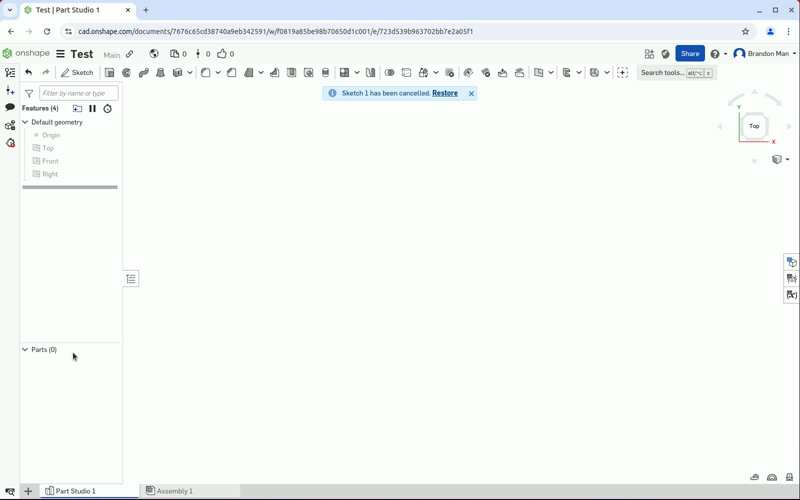
key(y)
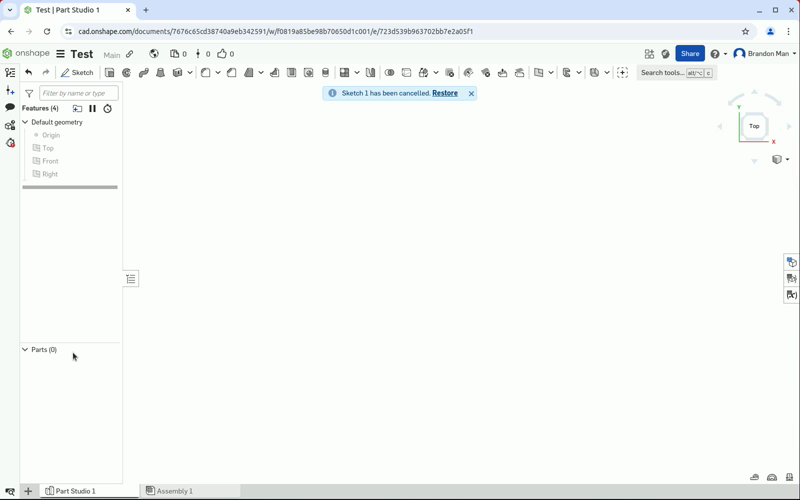
key(shift+p)
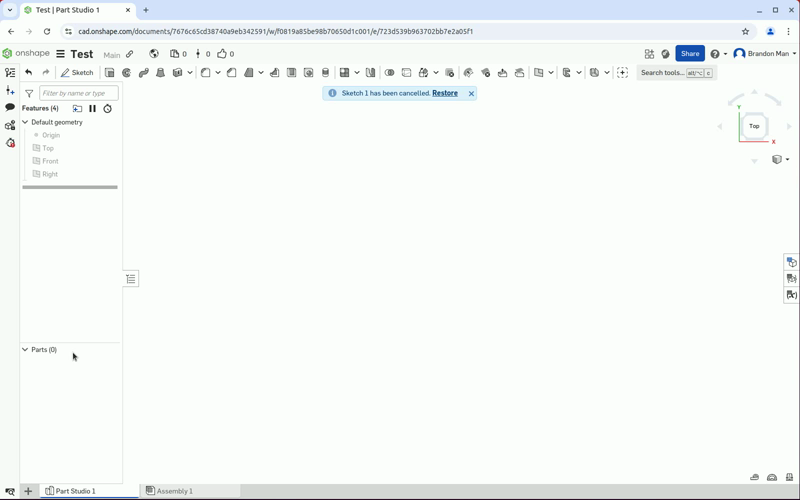
key(space)
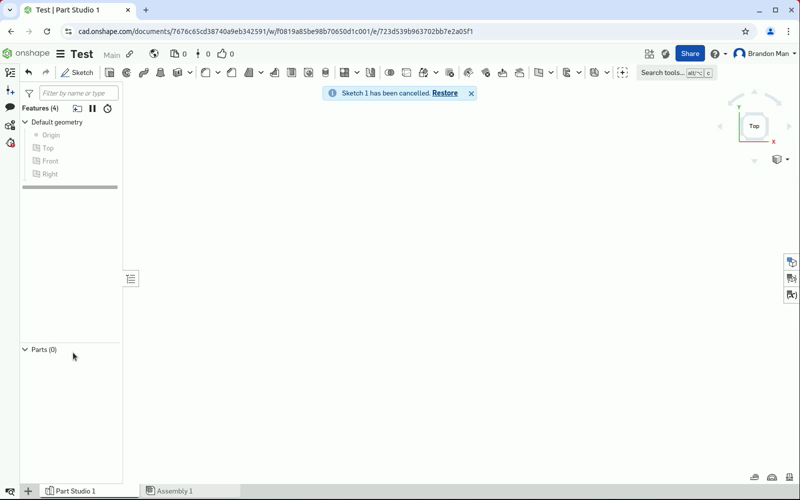
key_down(shift)
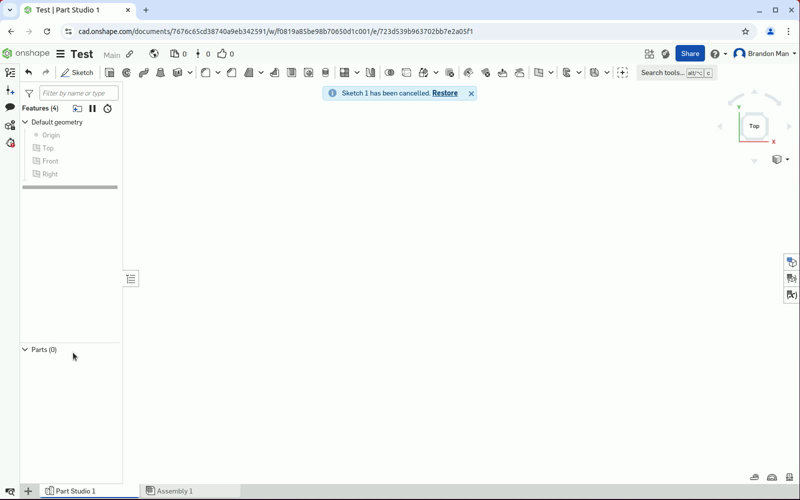
key(up)
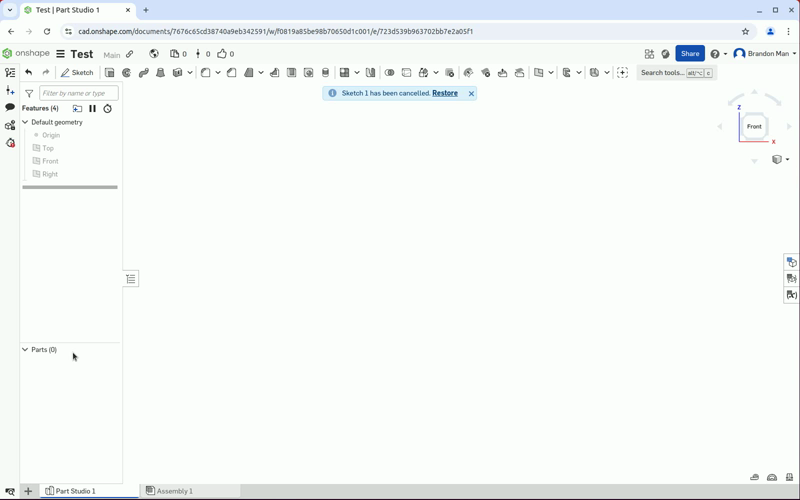
key_up(shift)
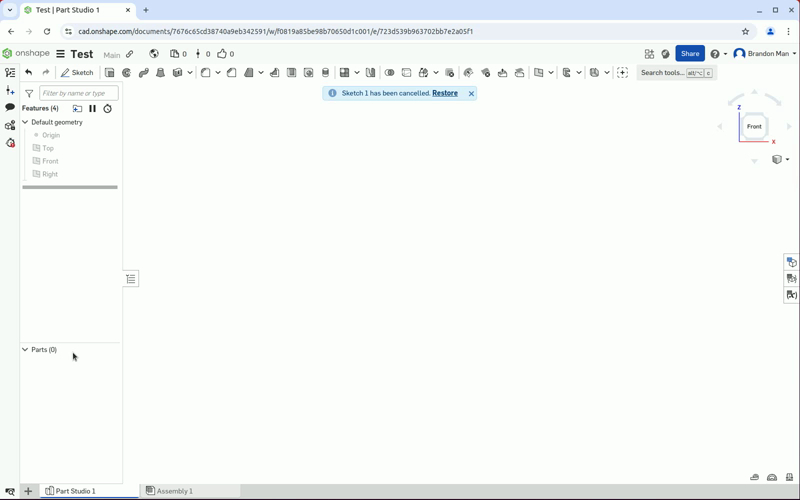
mouse_move(73, 352)
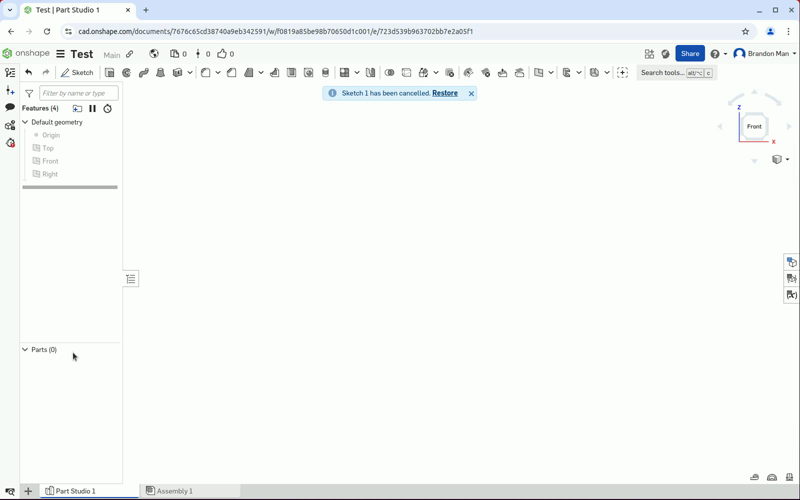
key(shift+y)
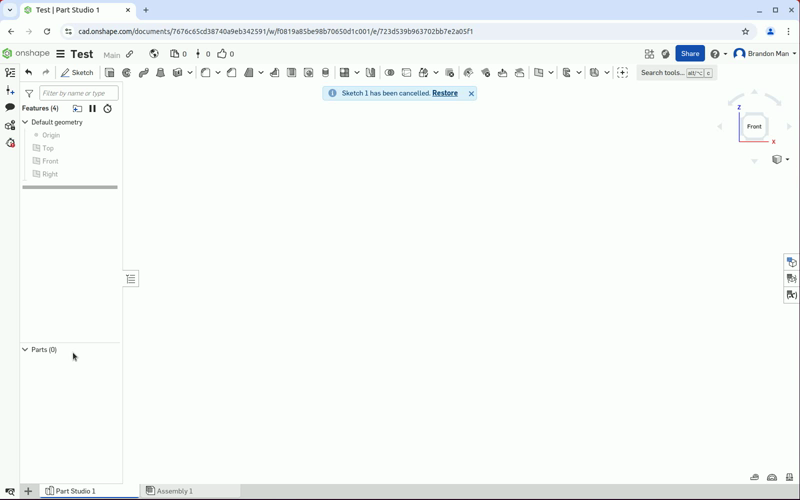
key(shift+s)
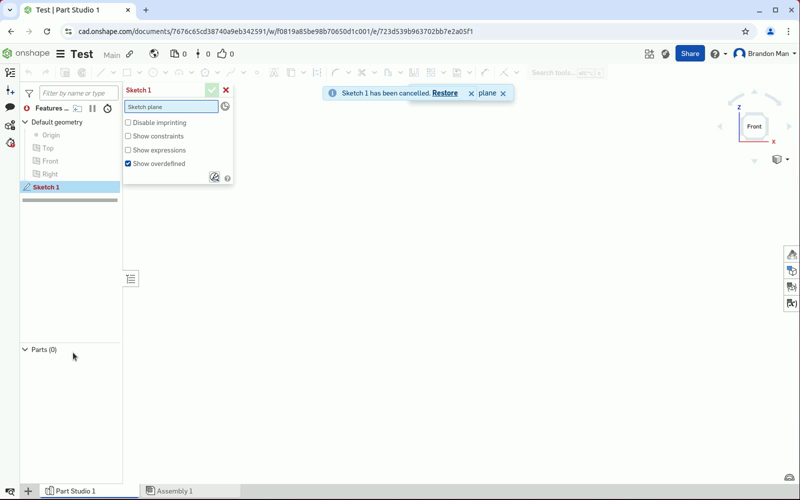
mouse_move(73, 163)
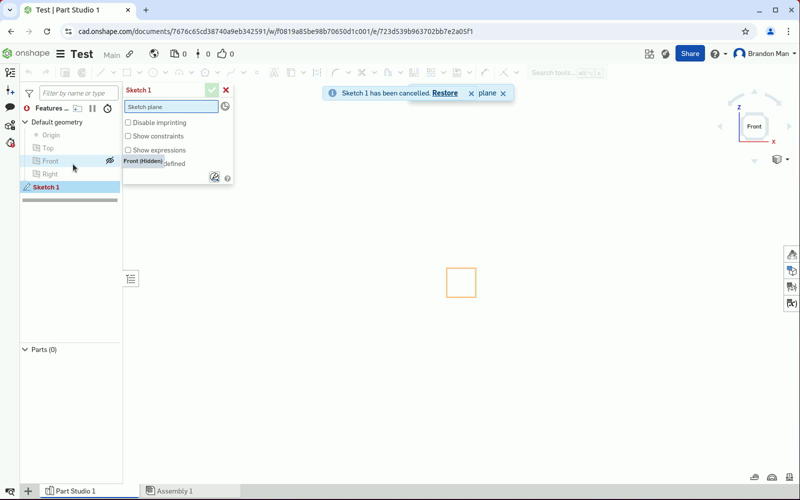
click(73, 163)
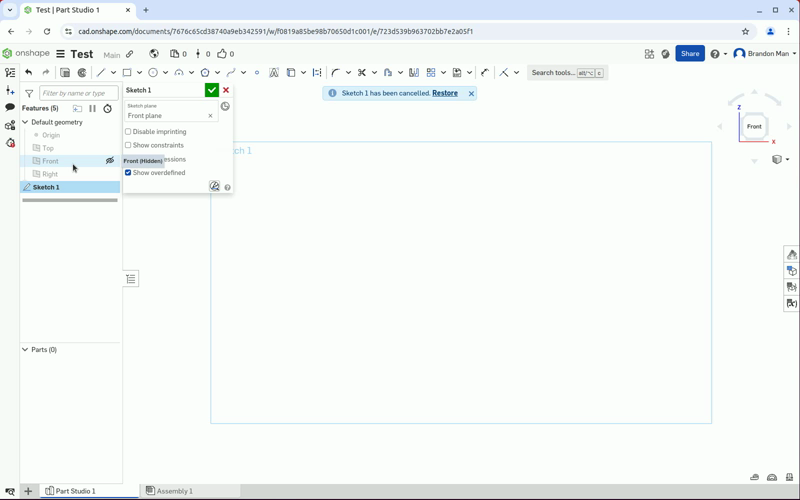
mouse_move(73, 352)
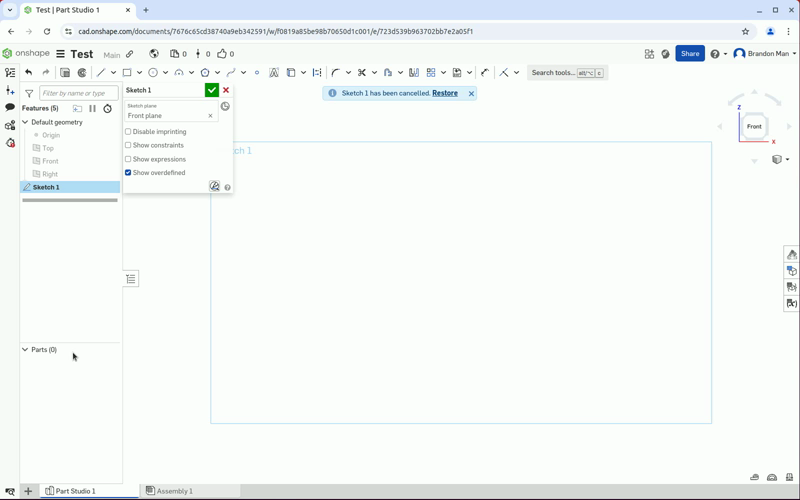
key(y)
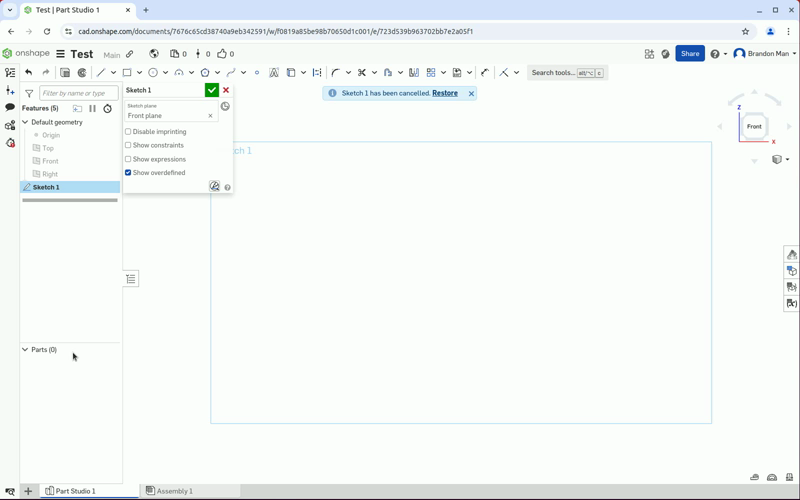
key(c)
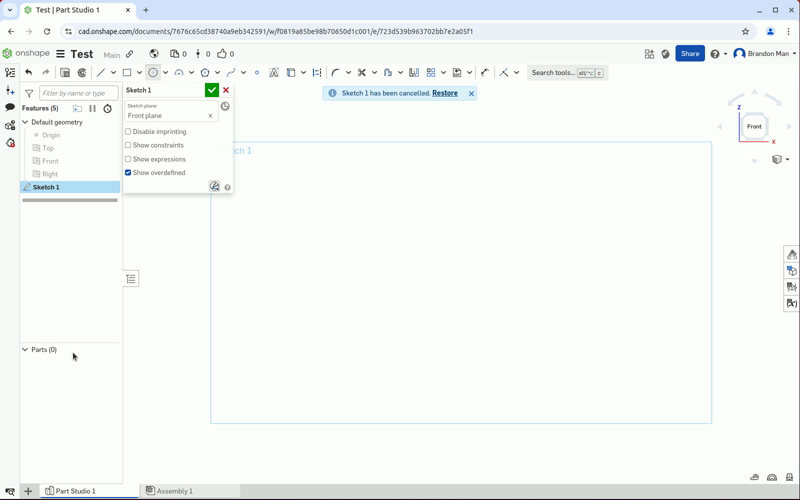
key_down(shift)
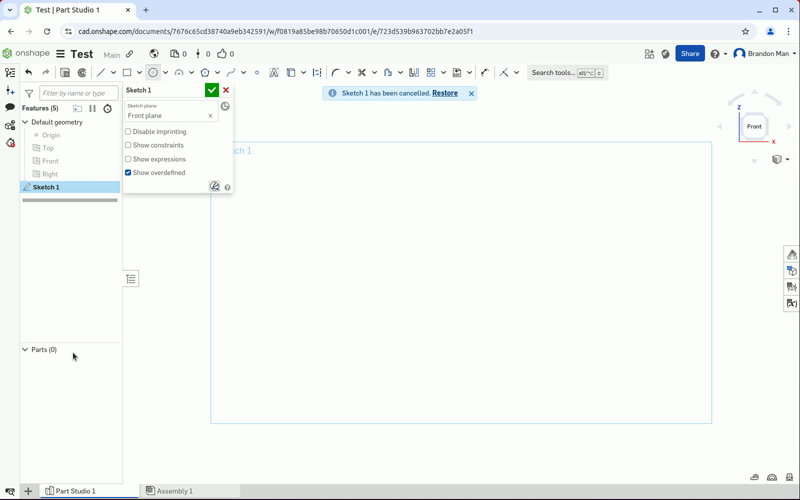
mouse_move(460, 282)
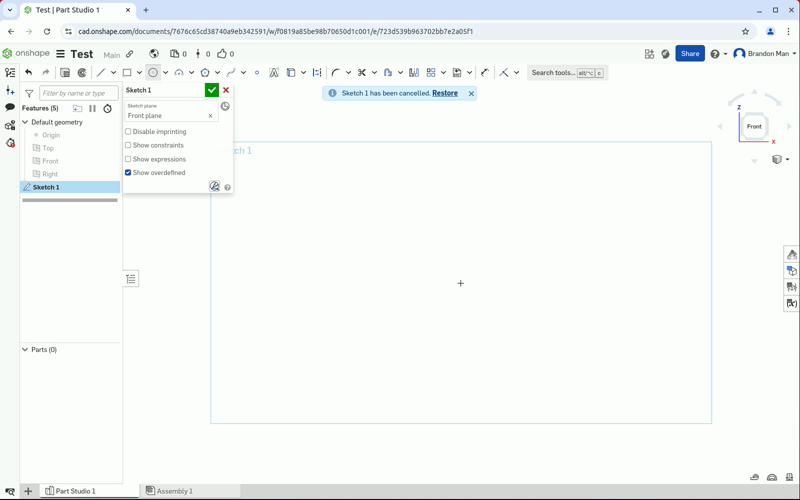
click(460, 282)
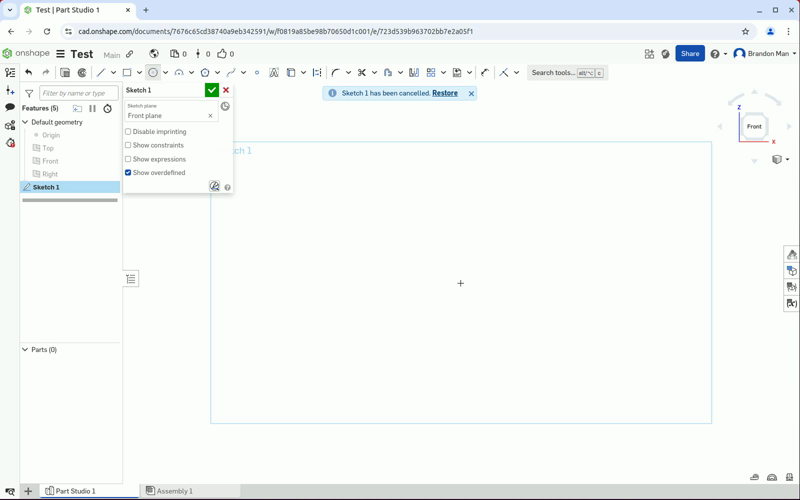
key_up(shift)
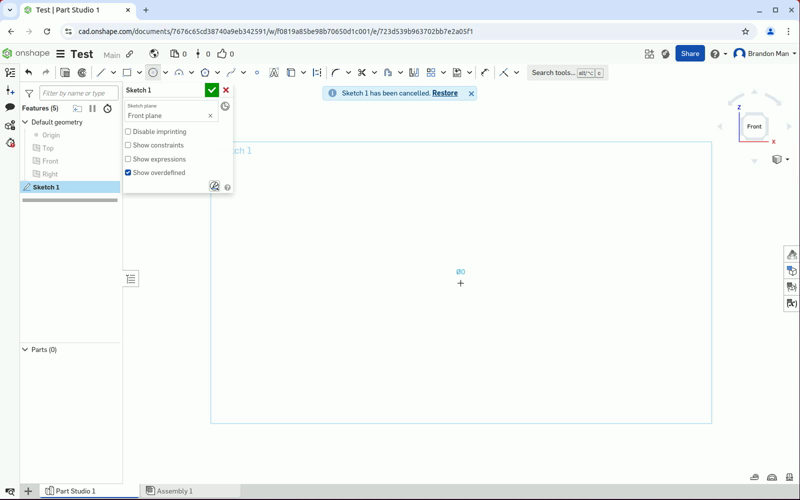
mouse_move(505, 282)
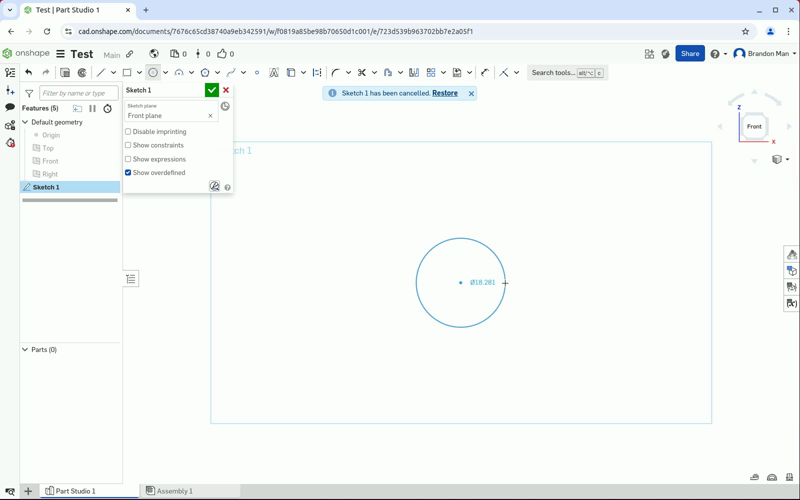
click(505, 282)
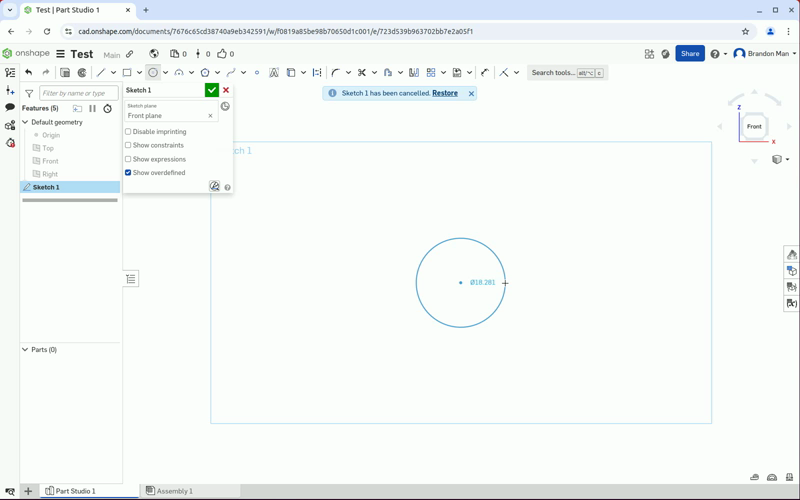
key(esc)
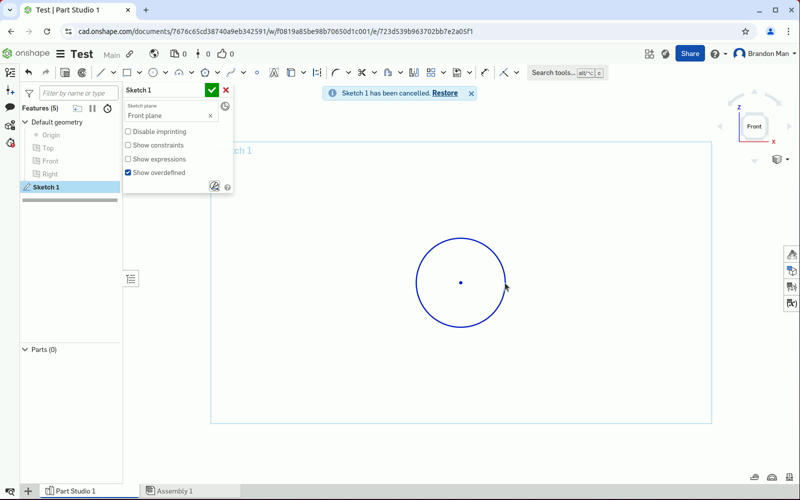
key(l)
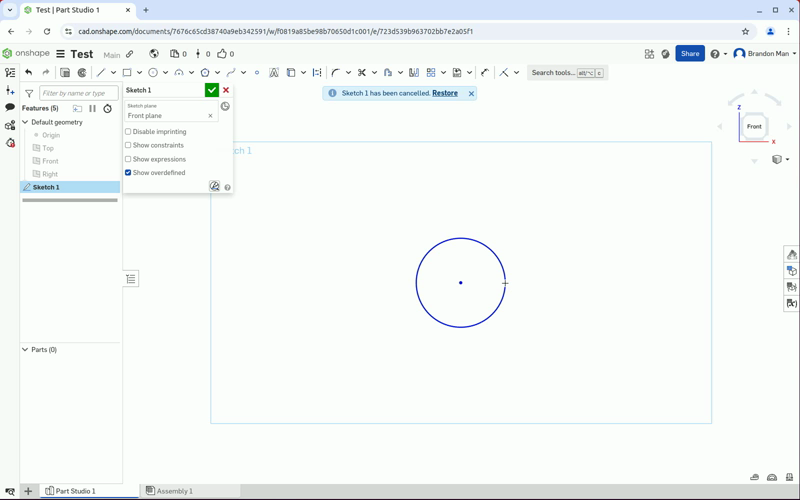
key_down(shift)
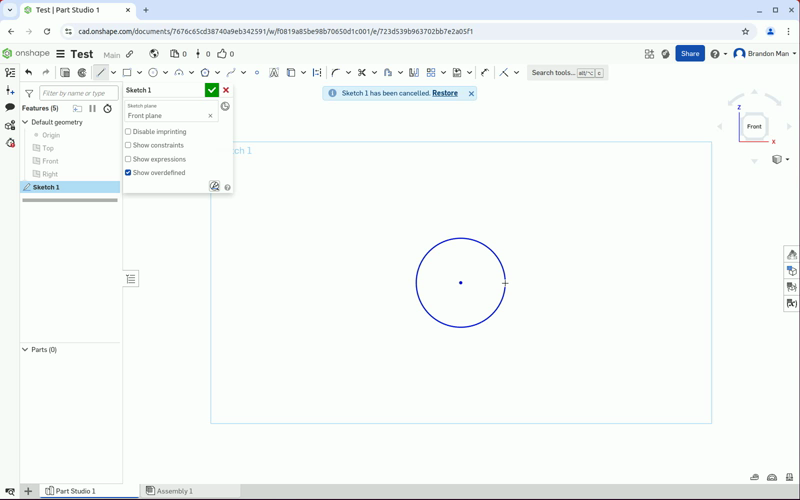
mouse_move(431, 290)
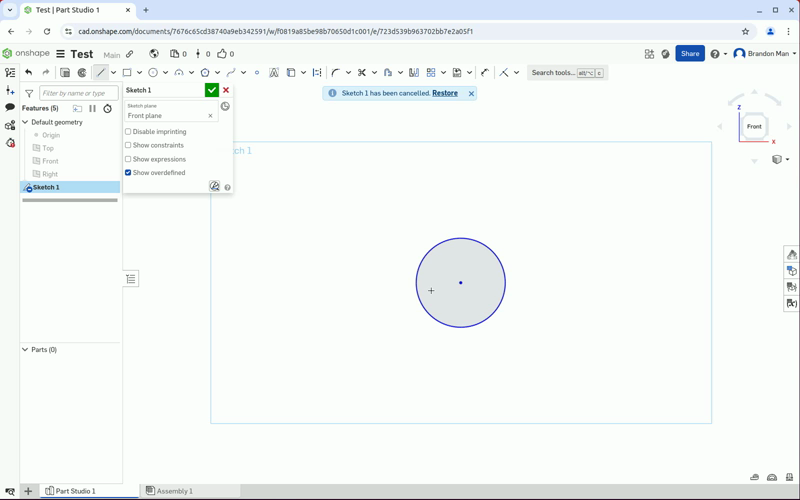
click(431, 290)
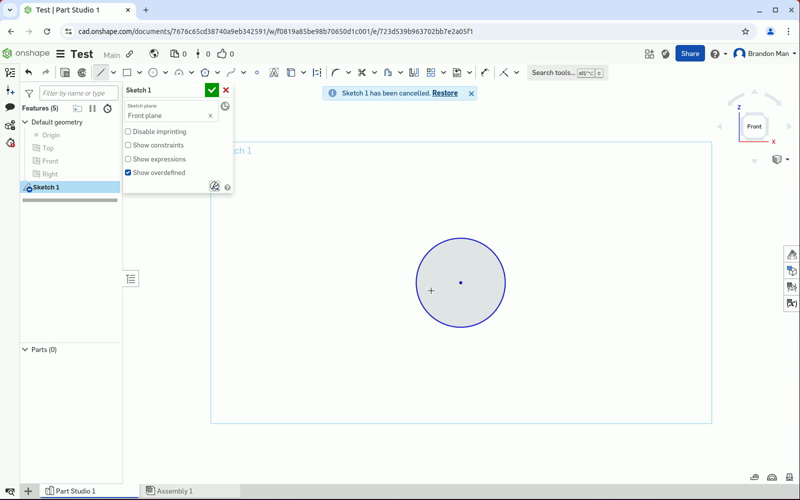
key_up(shift)
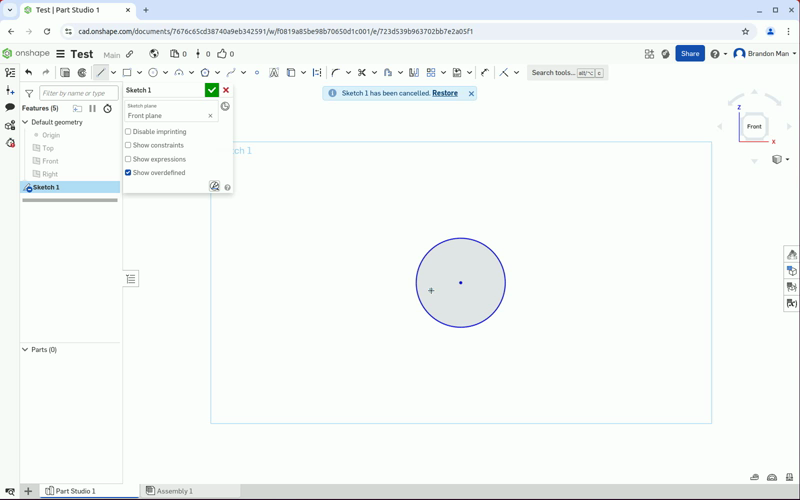
key_down(shift)
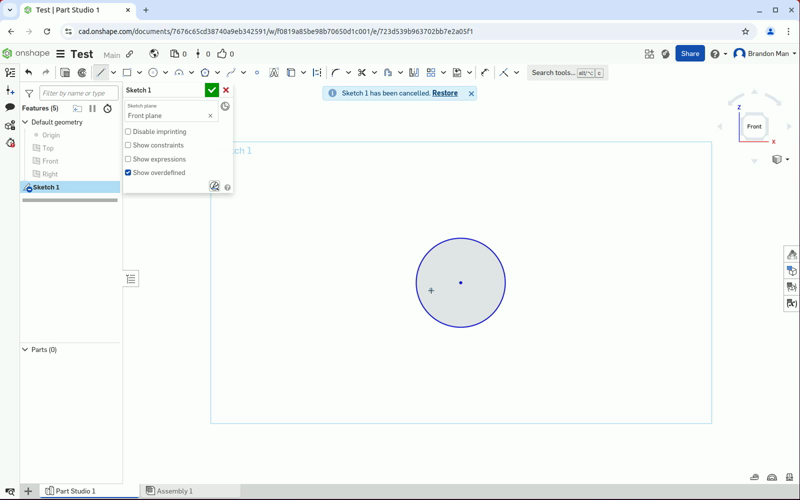
mouse_move(461, 290)
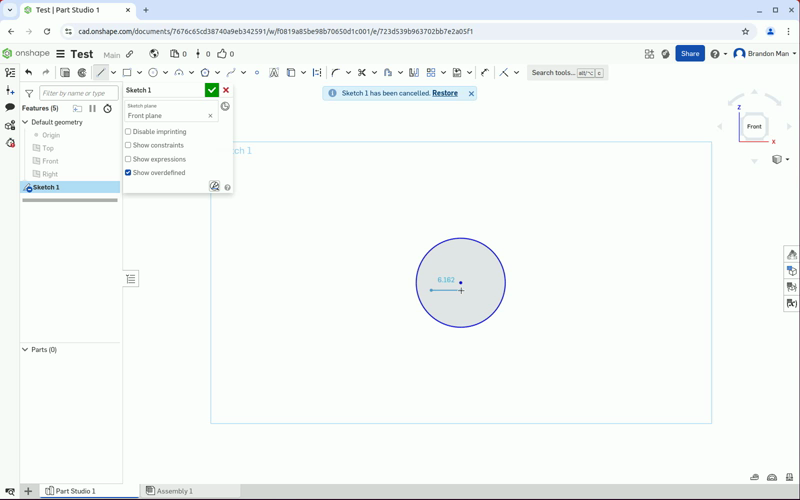
mouse_move(439, 290)
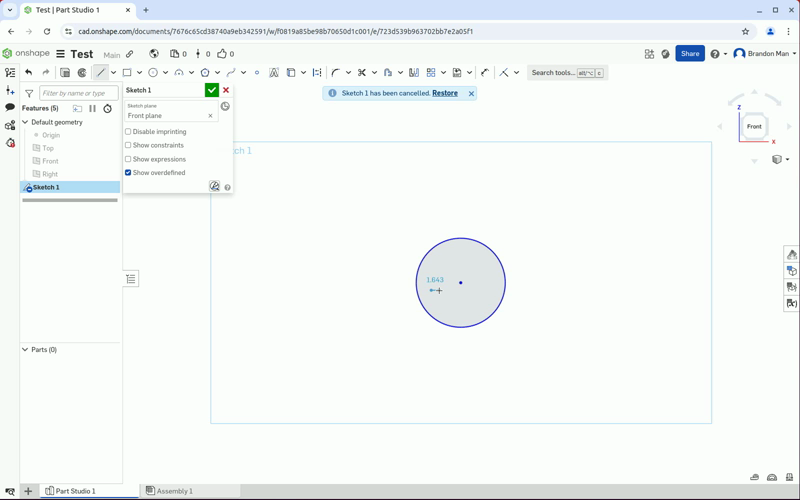
click(439, 290)
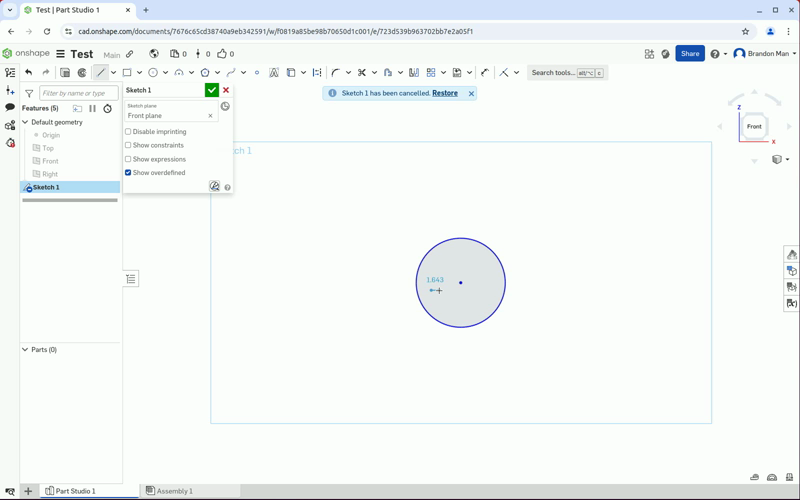
key_up(shift)
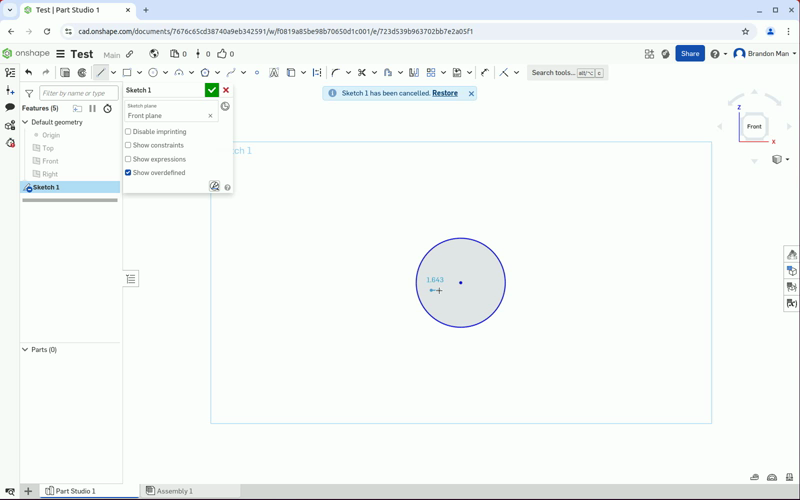
key(esc)
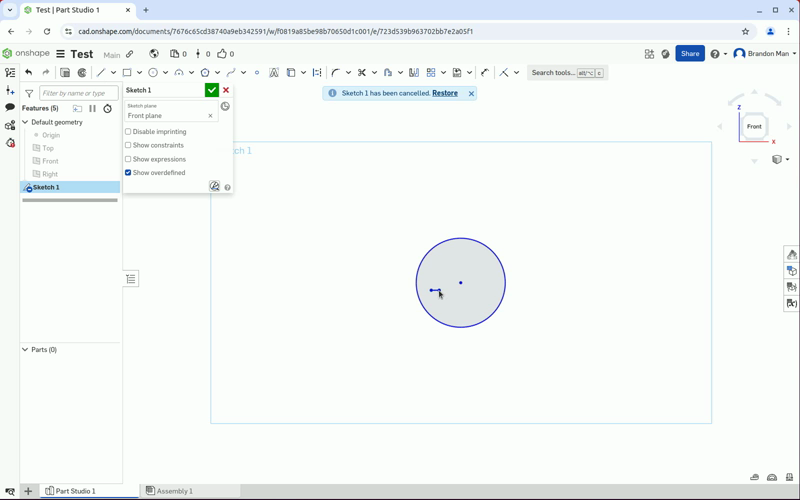
key(a)
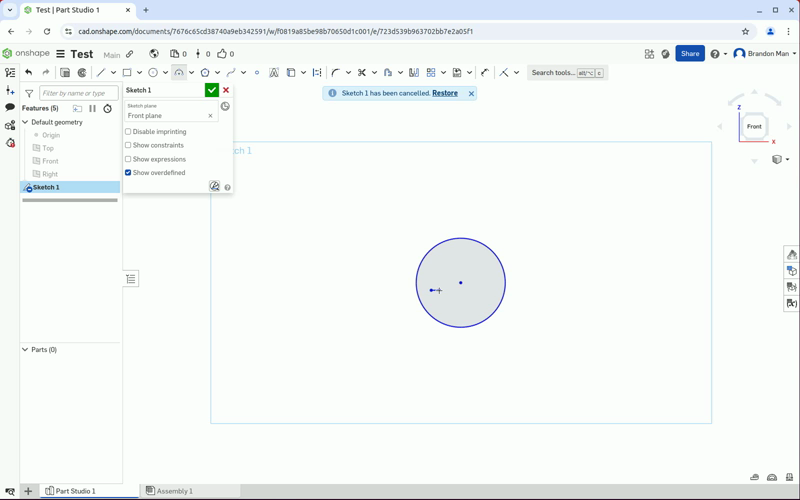
mouse_move(439, 290)
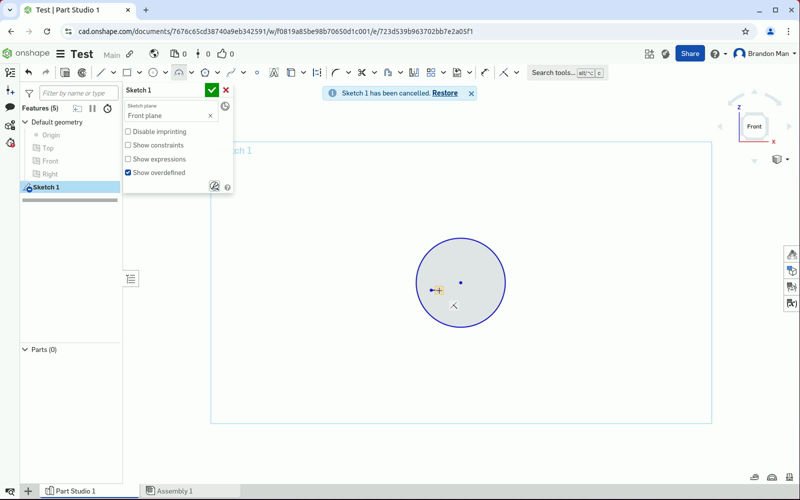
click(439, 290)
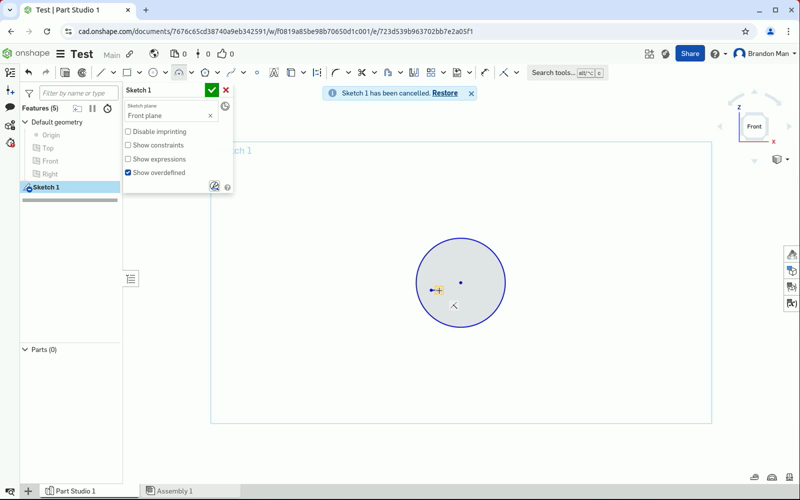
key_down(shift)
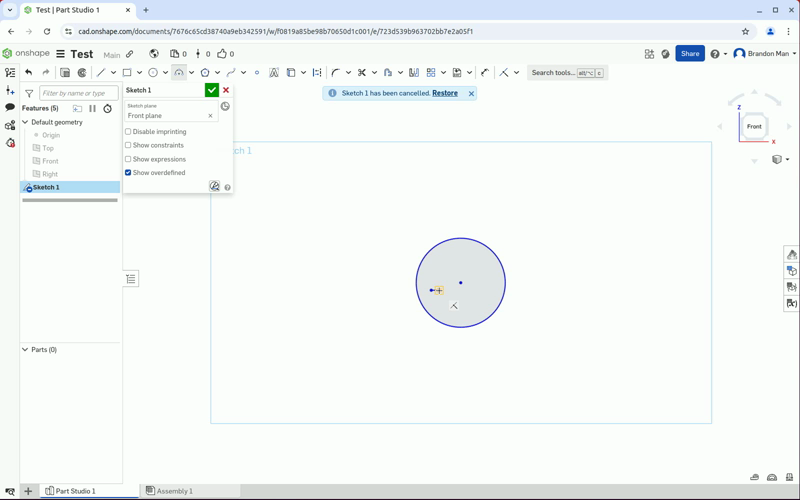
mouse_move(481, 290)
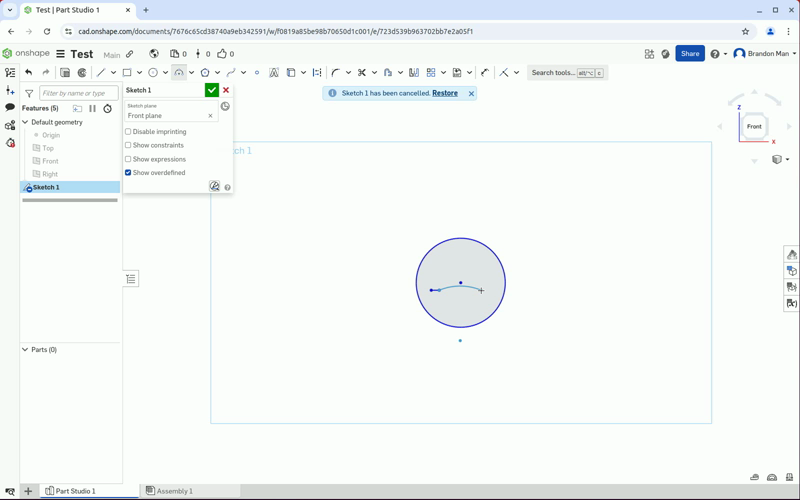
click(481, 290)
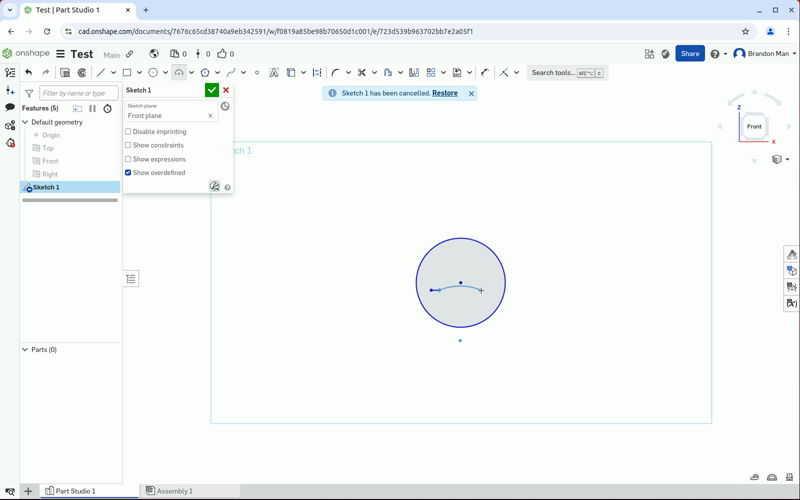
mouse_move(460, 305)
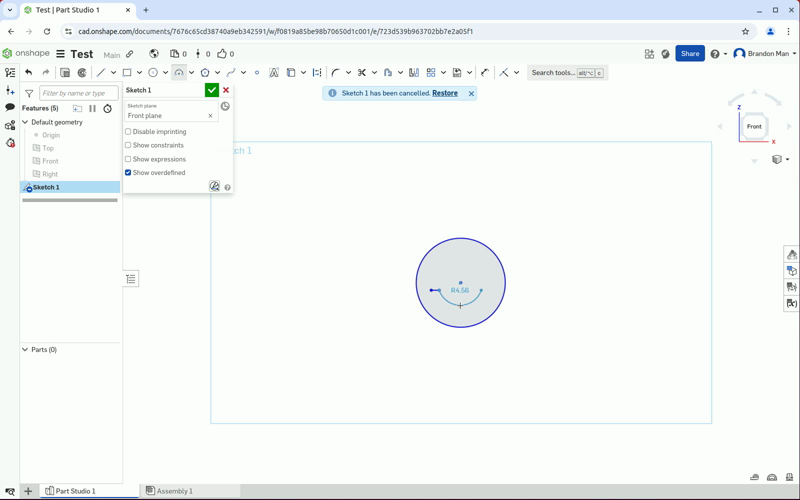
click(460, 305)
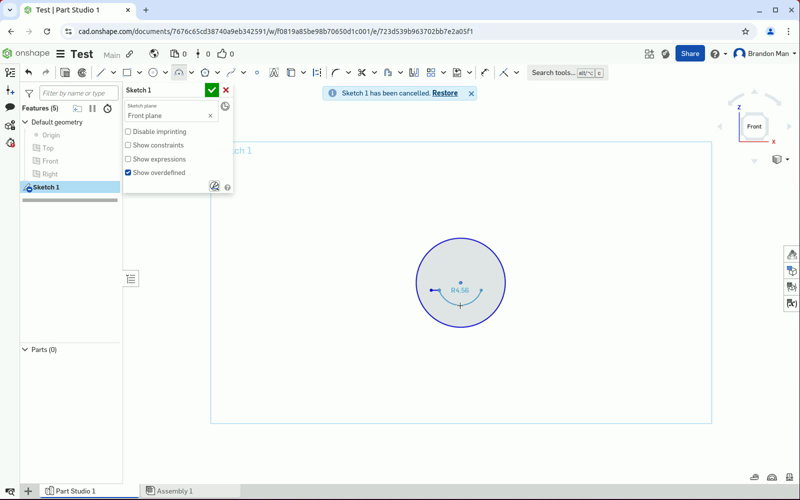
key_up(shift)
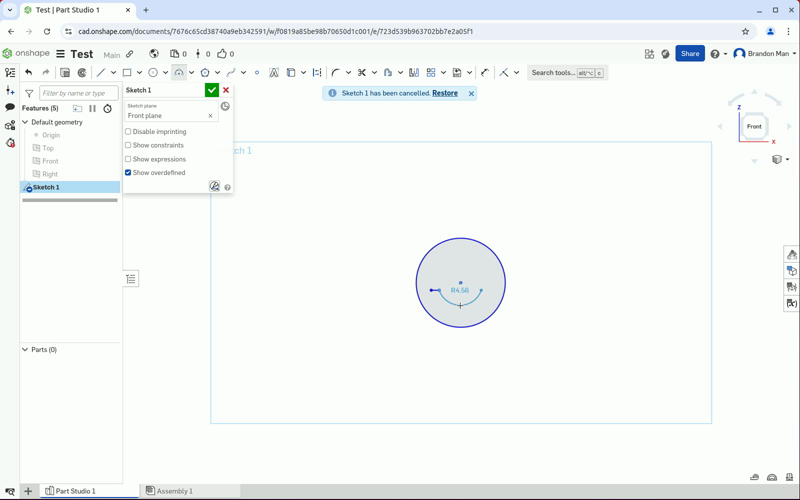
key(esc)
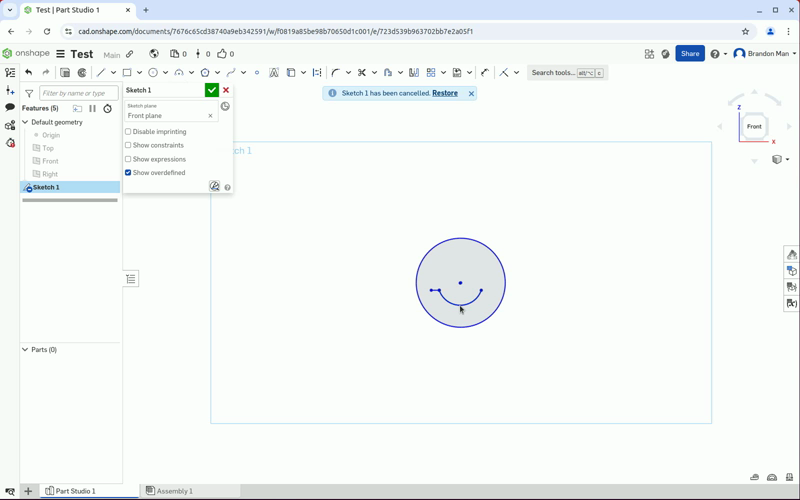
key(l)
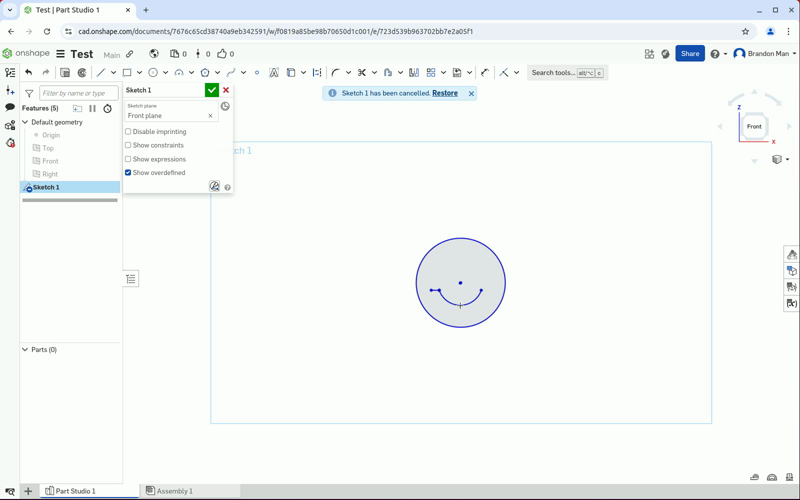
mouse_move(481, 290)
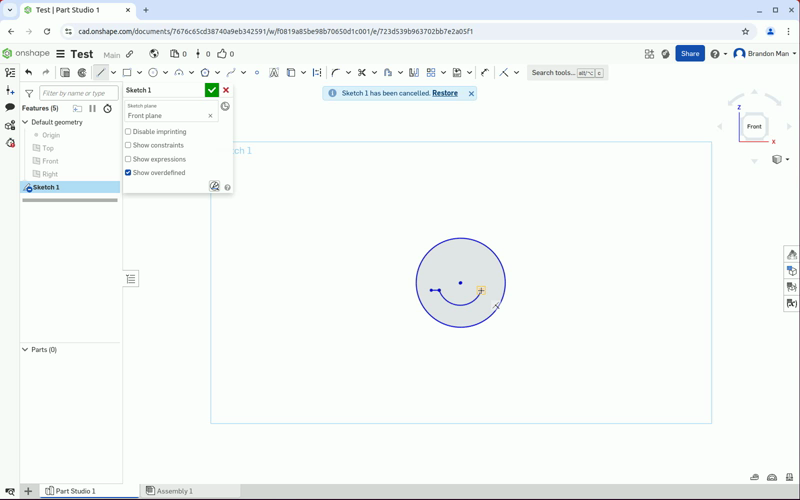
click(481, 290)
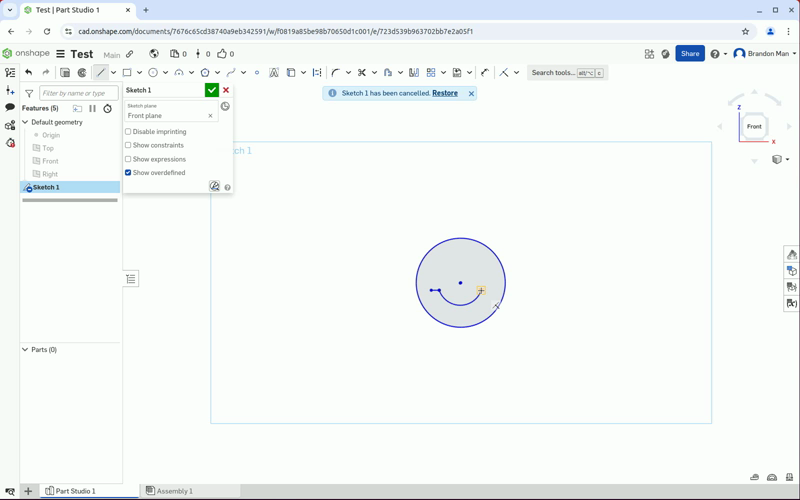
key_down(shift)
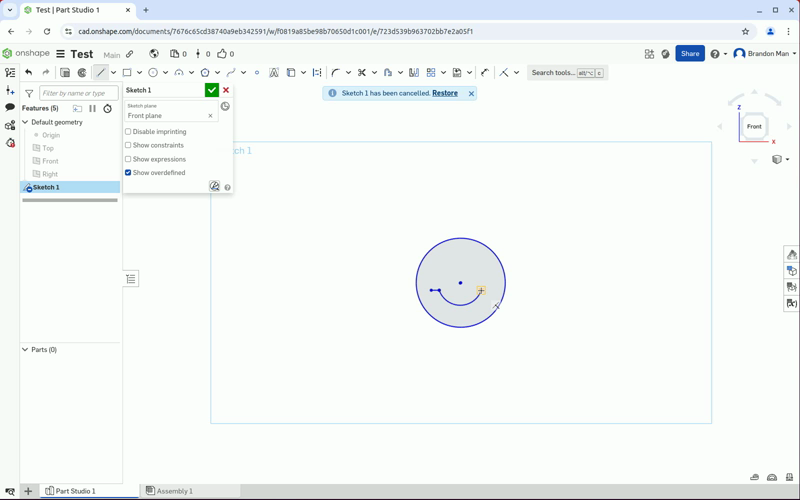
mouse_move(511, 290)
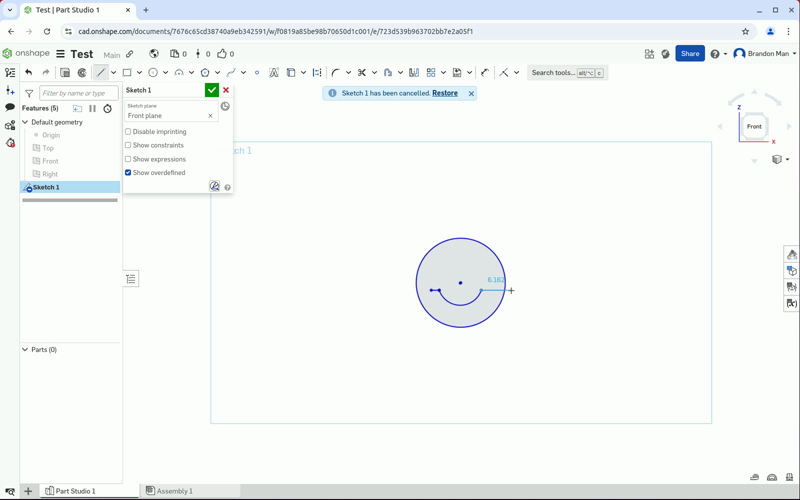
mouse_move(489, 290)
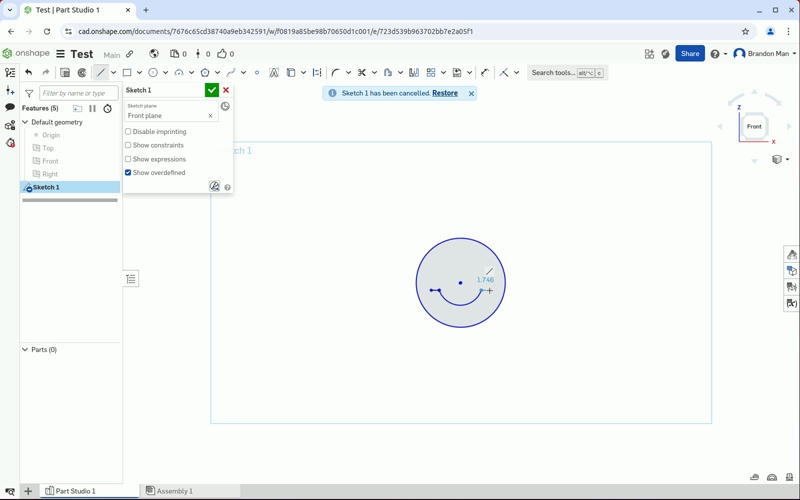
click(489, 290)
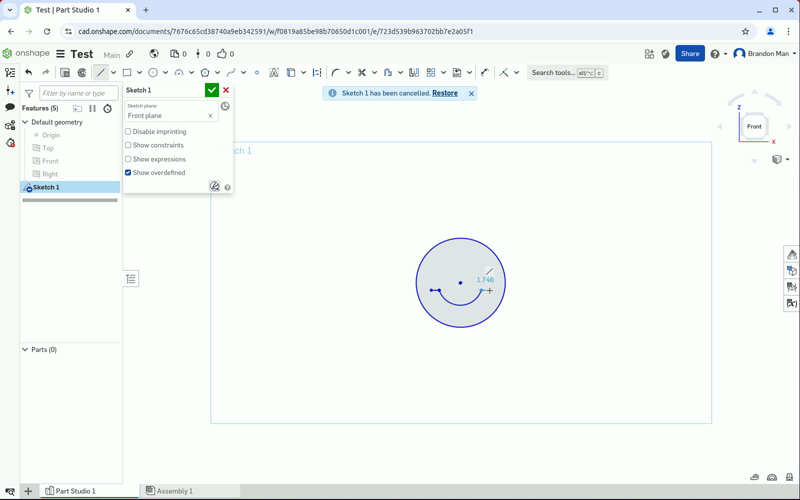
key_up(shift)
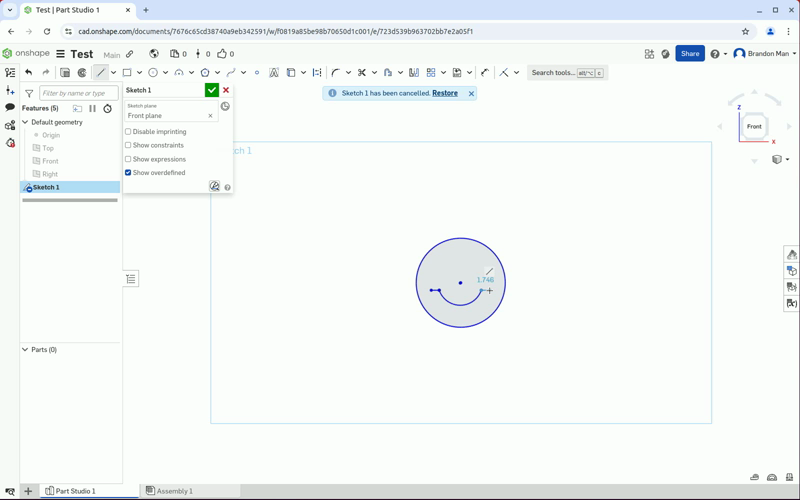
key_down(shift)
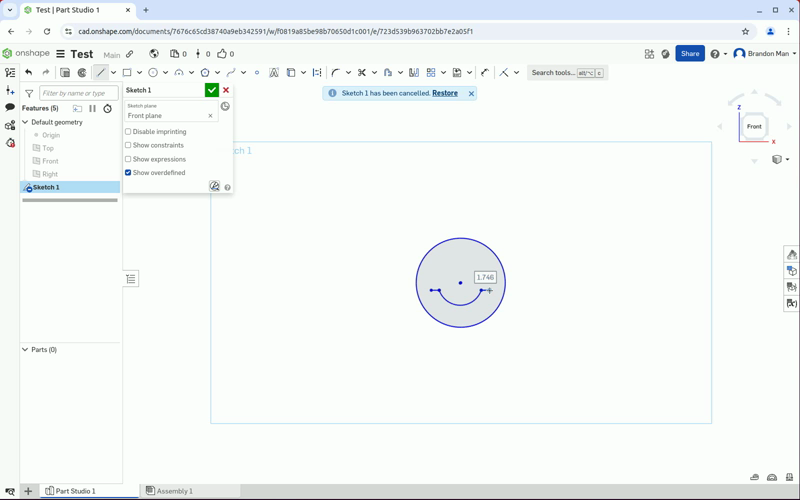
mouse_move(519, 290)
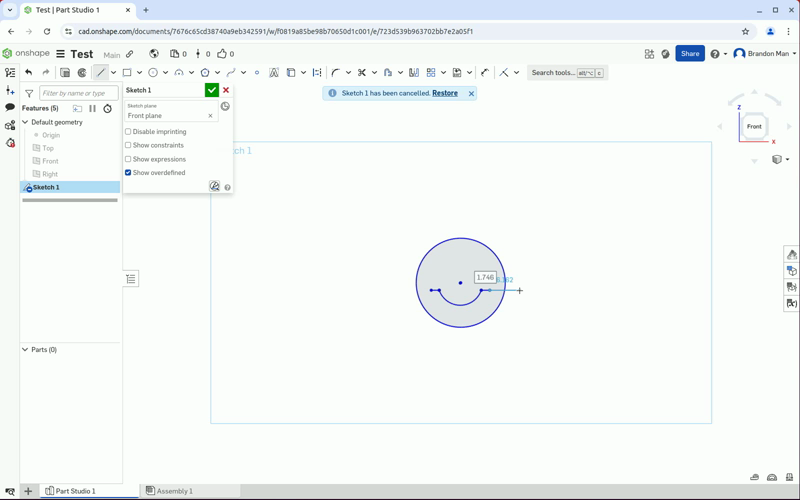
mouse_move(489, 275)
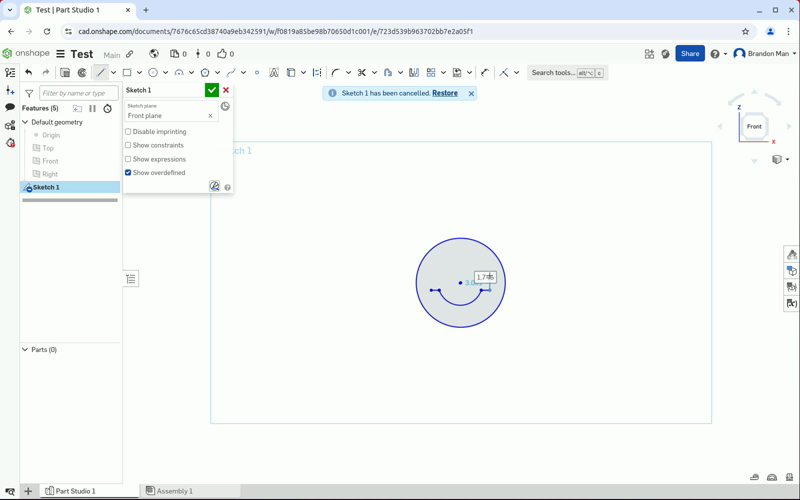
click(489, 275)
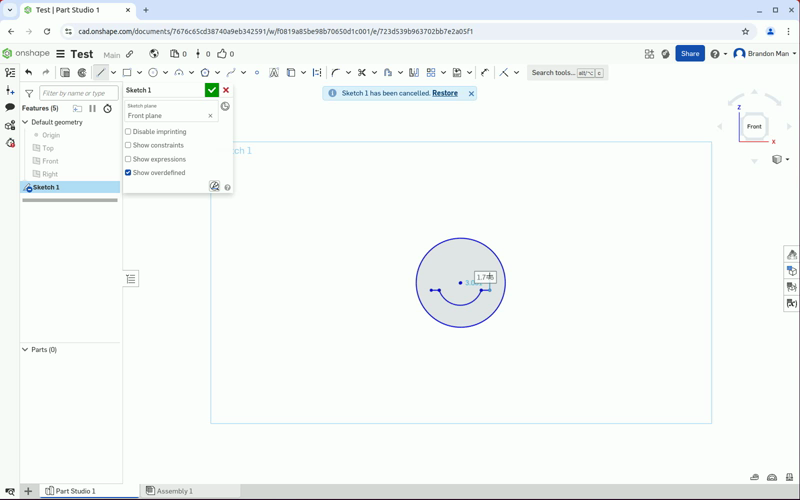
key_up(shift)
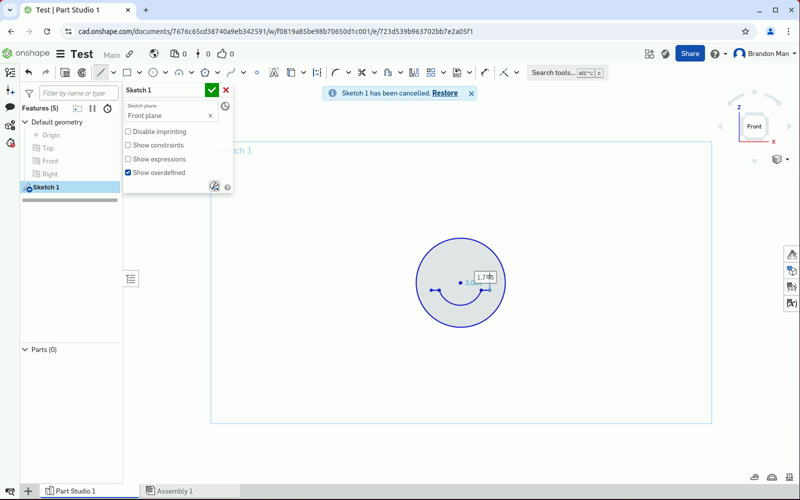
key_down(shift)
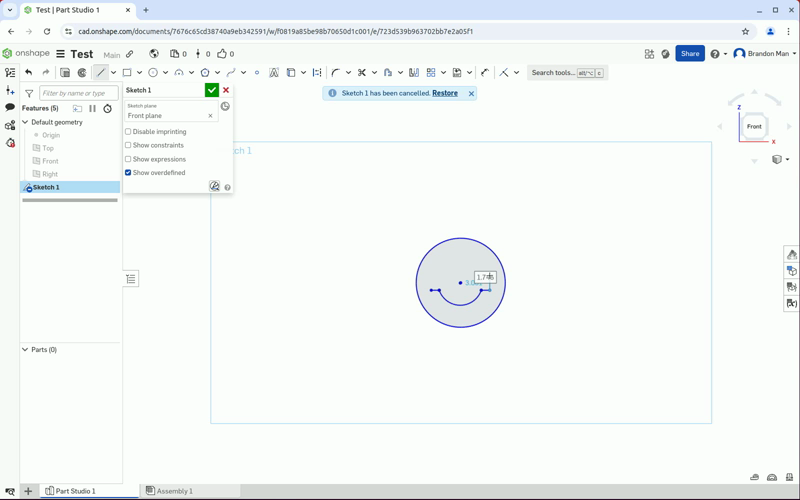
mouse_move(519, 275)
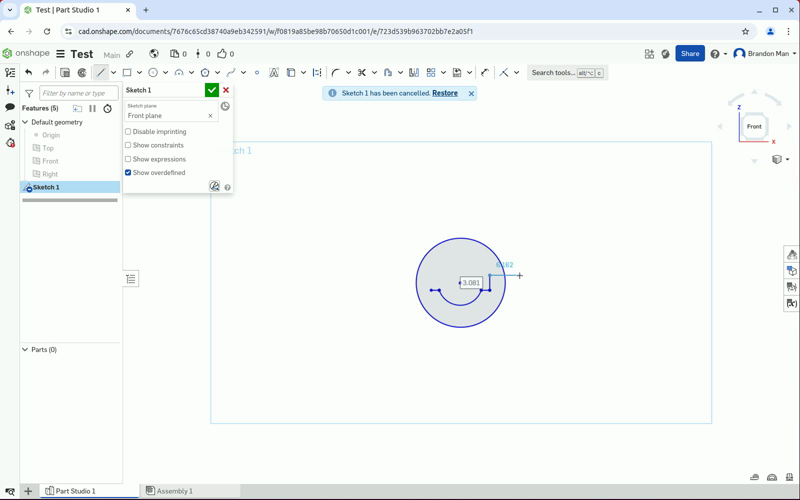
mouse_move(481, 275)
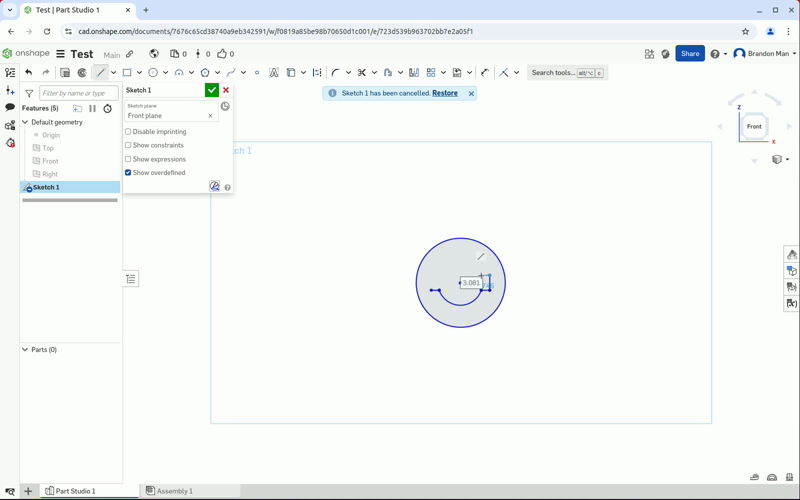
click(481, 275)
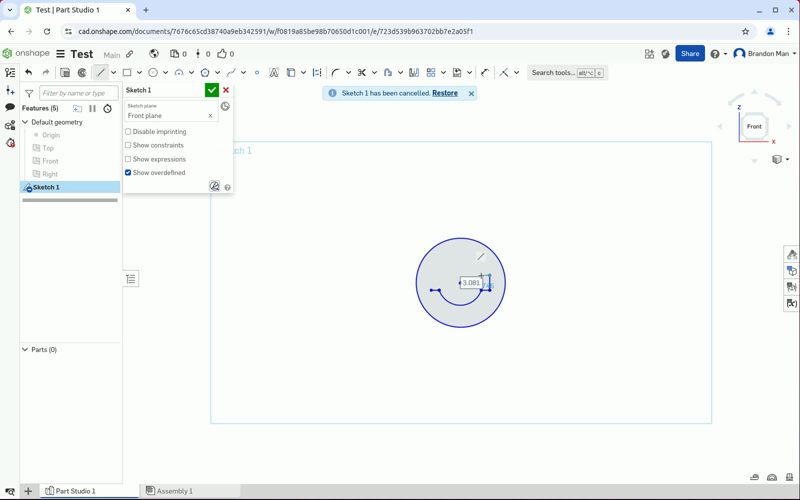
key_up(shift)
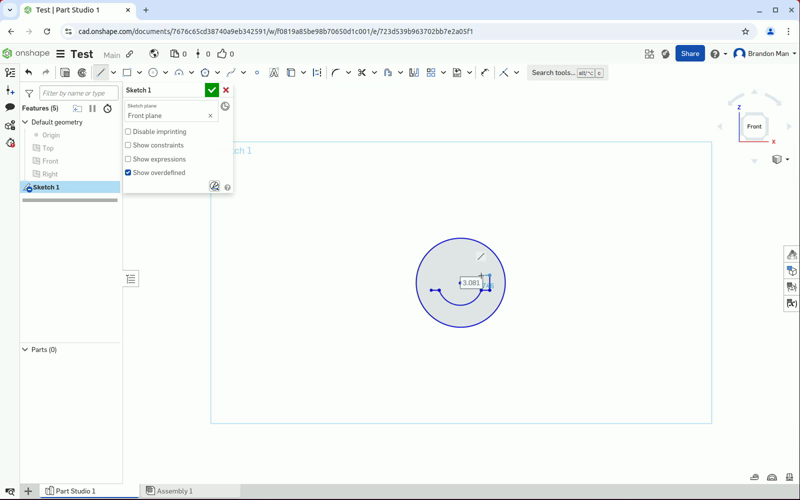
key(esc)
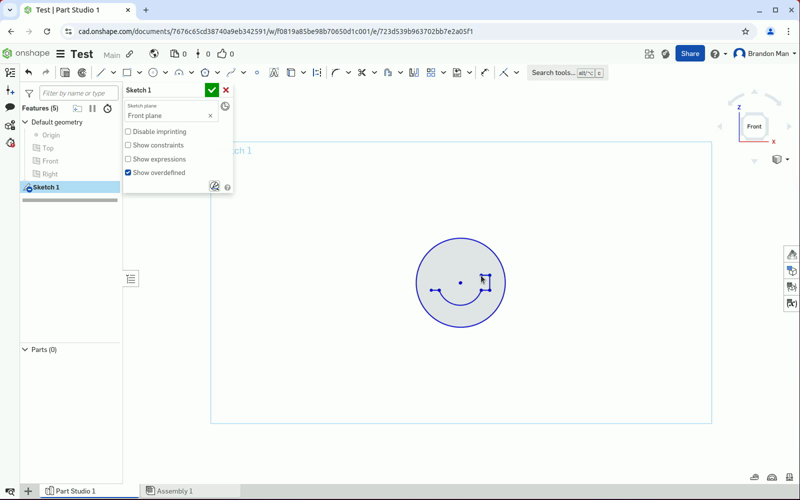
key(a)
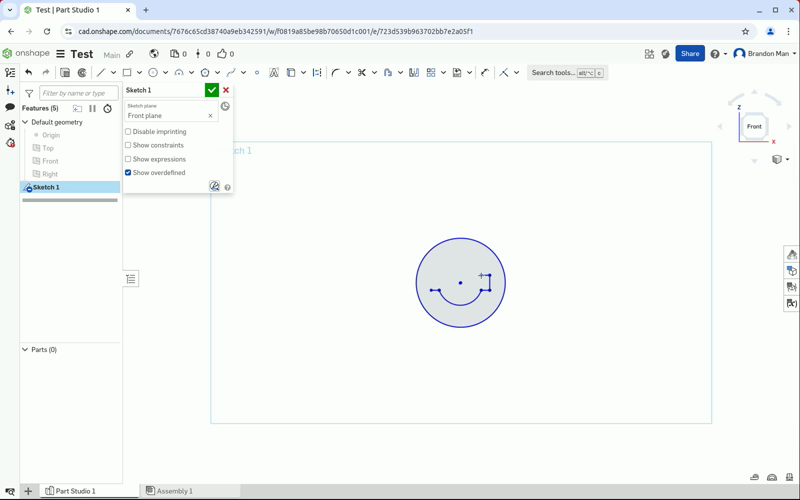
mouse_move(481, 275)
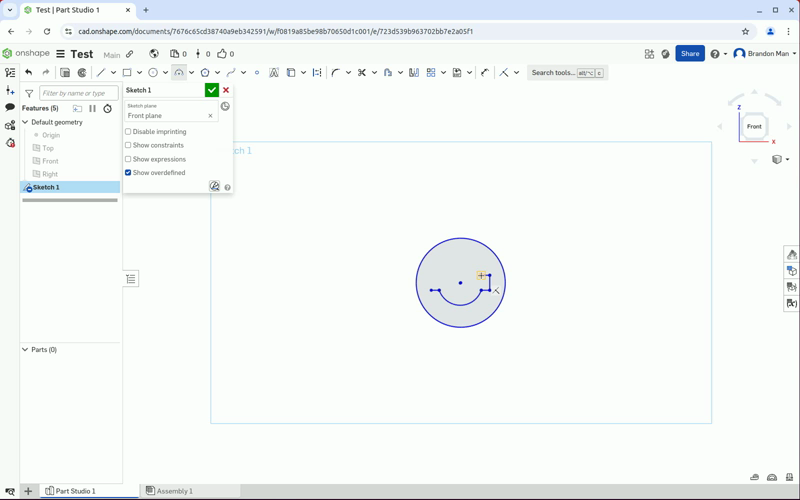
click(481, 275)
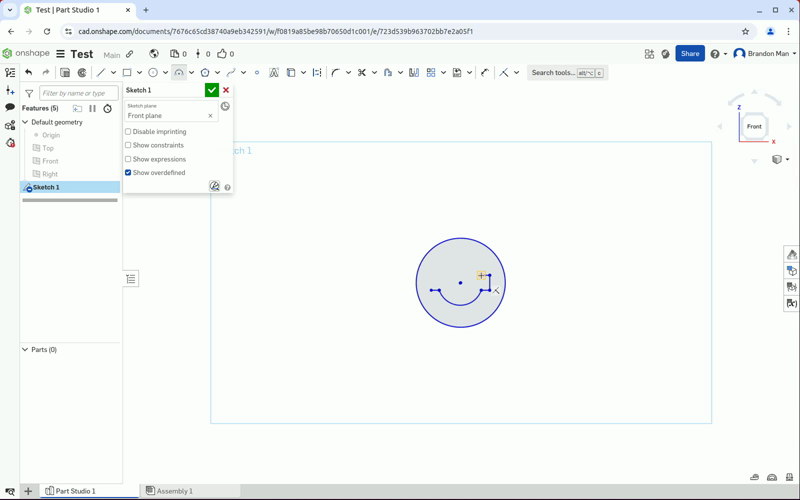
key_down(shift)
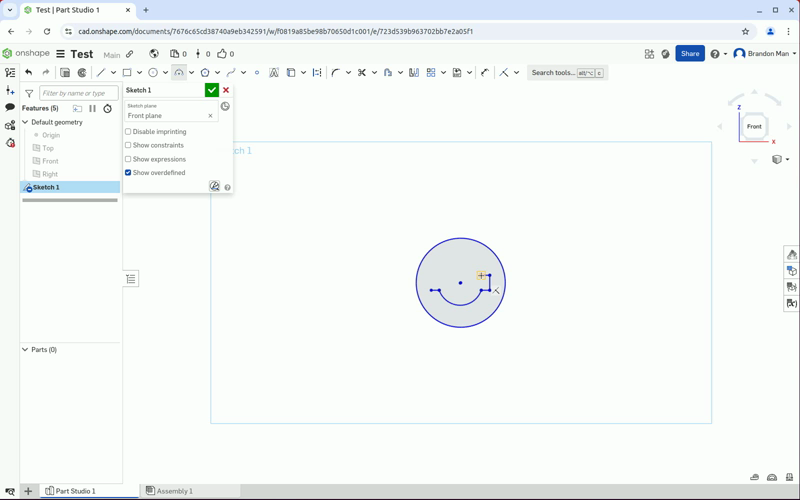
mouse_move(439, 275)
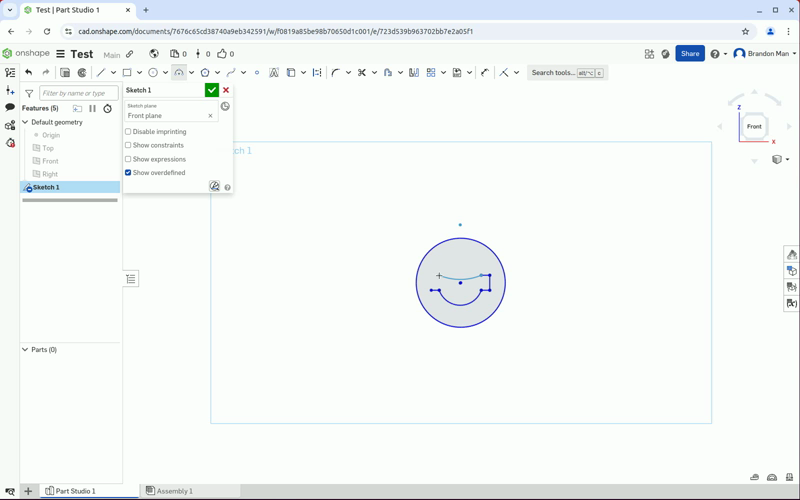
click(439, 275)
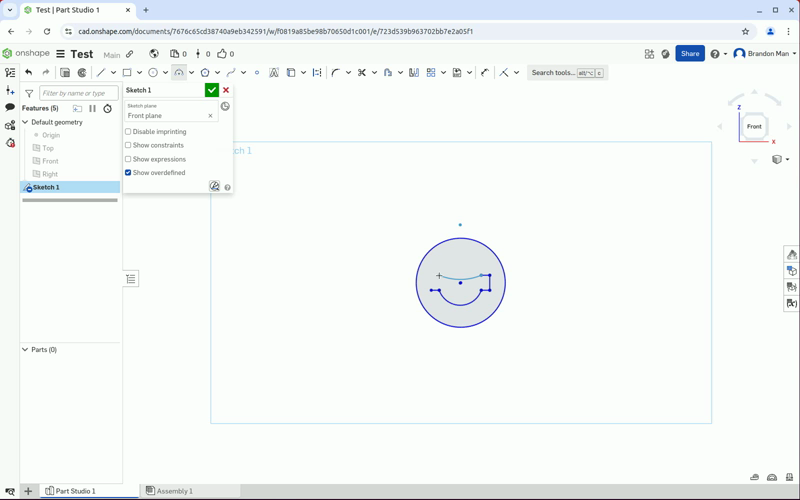
mouse_move(460, 260)
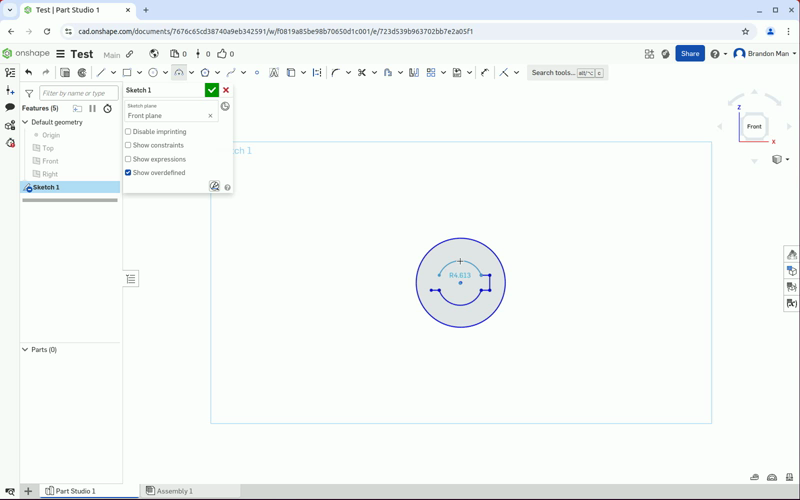
click(460, 260)
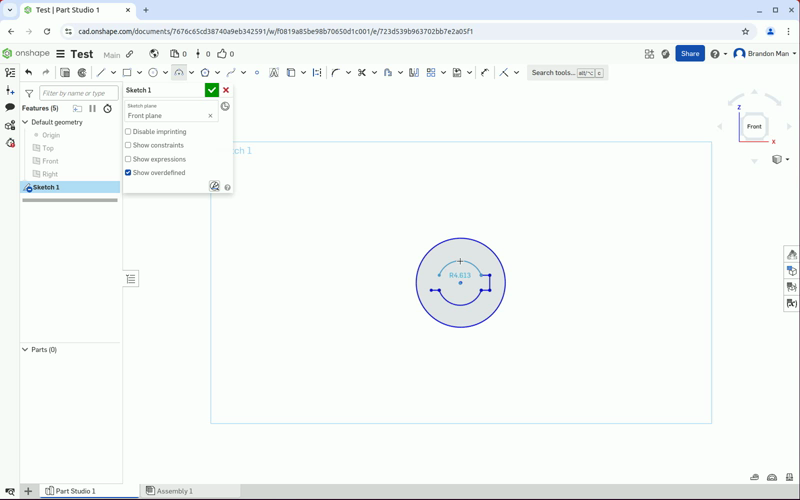
key_up(shift)
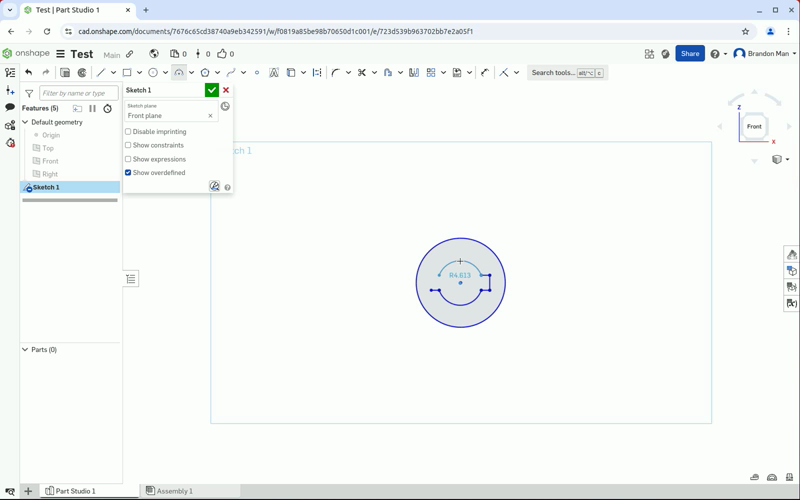
key(esc)
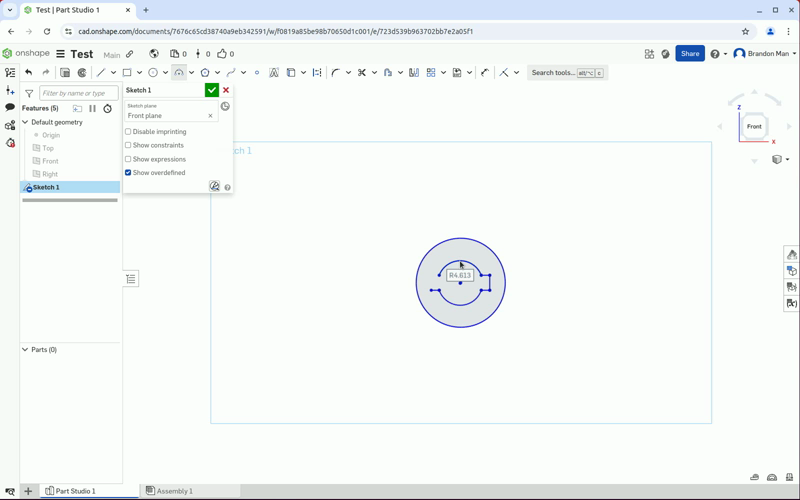
key(l)
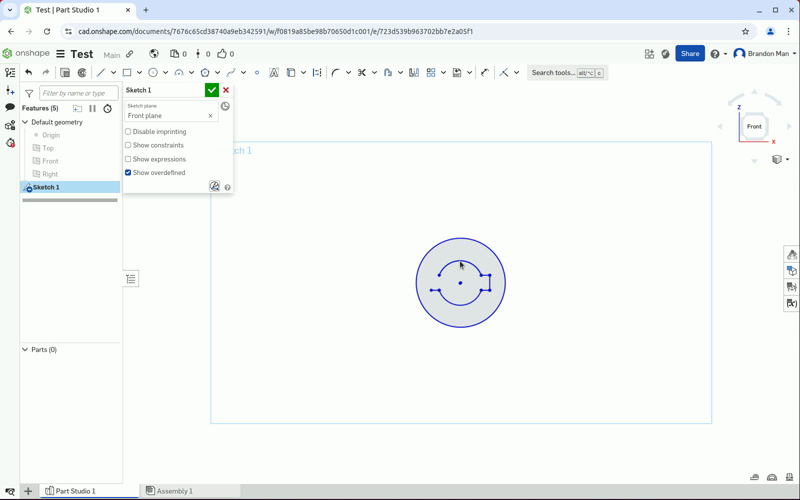
mouse_move(439, 275)
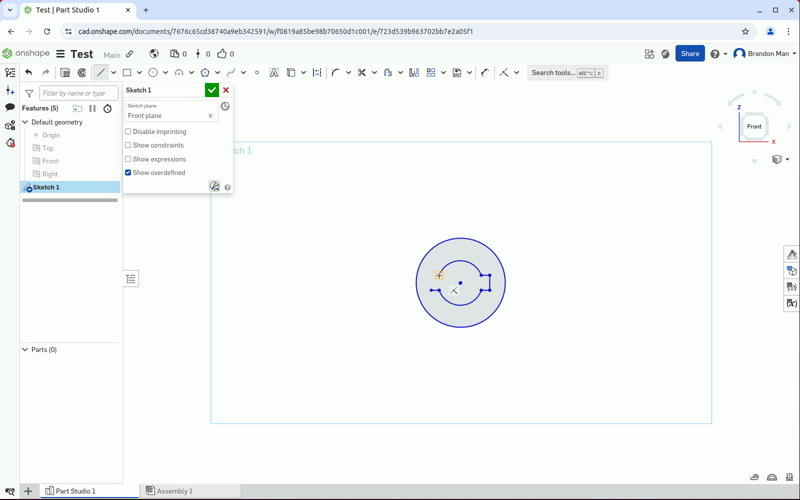
click(439, 275)
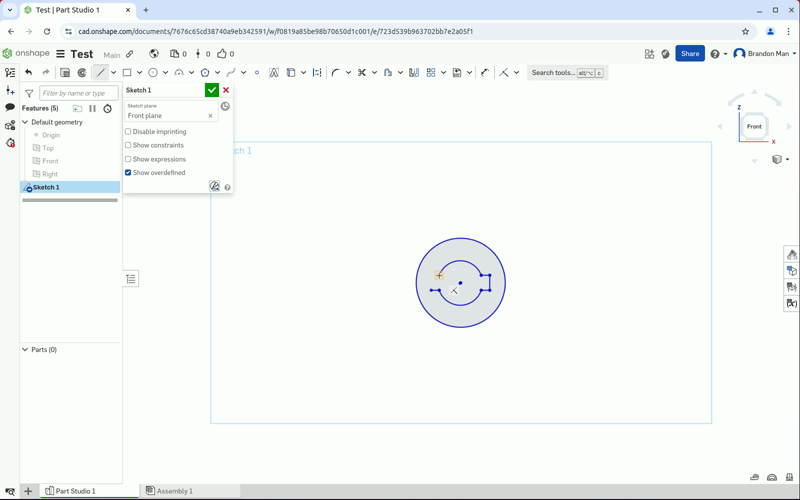
key_down(shift)
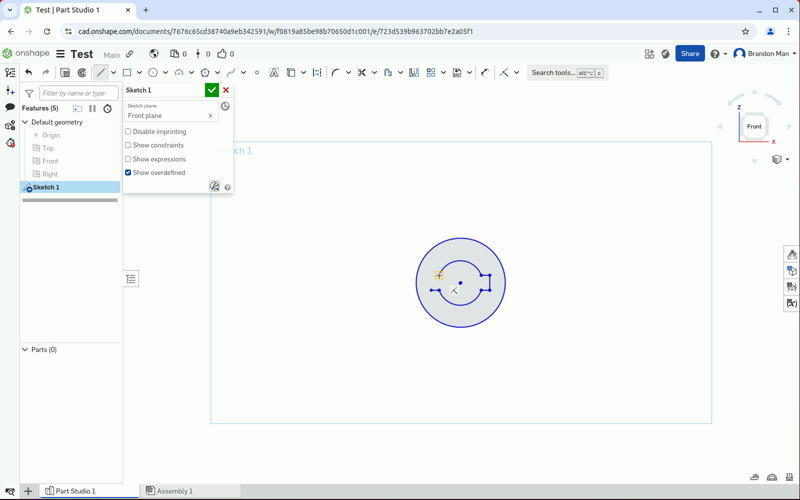
mouse_move(469, 275)
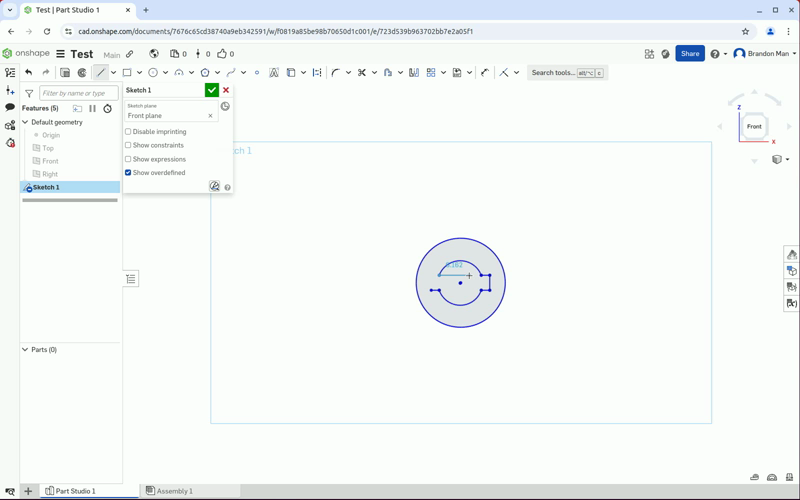
mouse_move(431, 275)
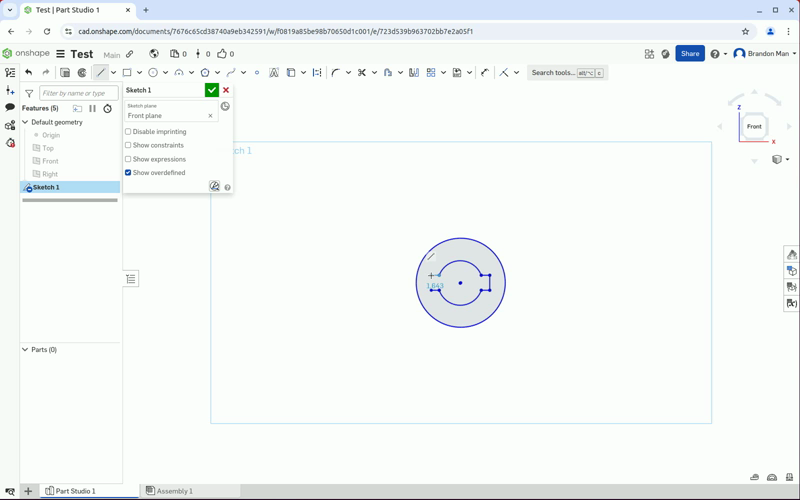
click(431, 275)
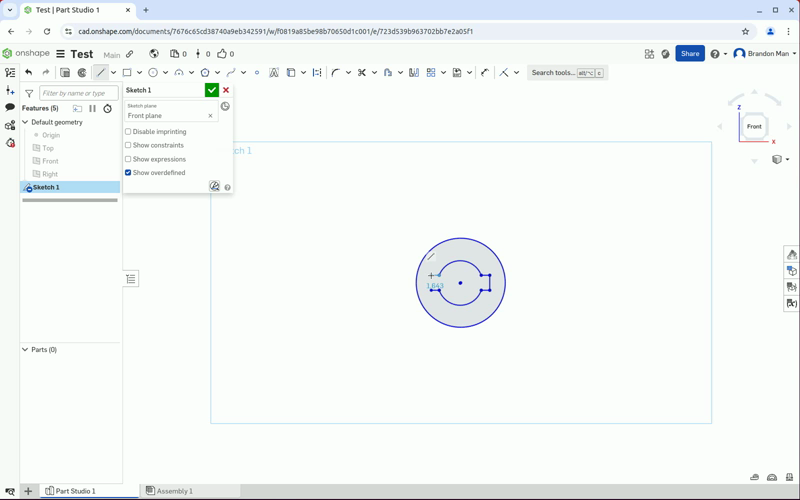
key_up(shift)
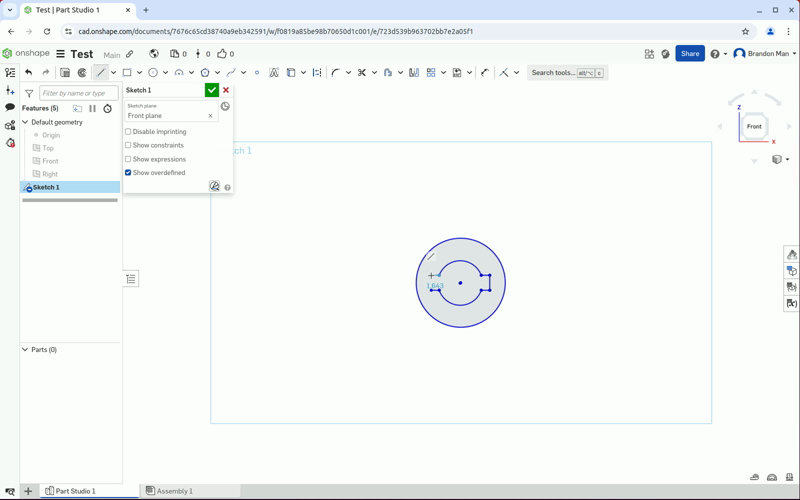
mouse_move(461, 275)
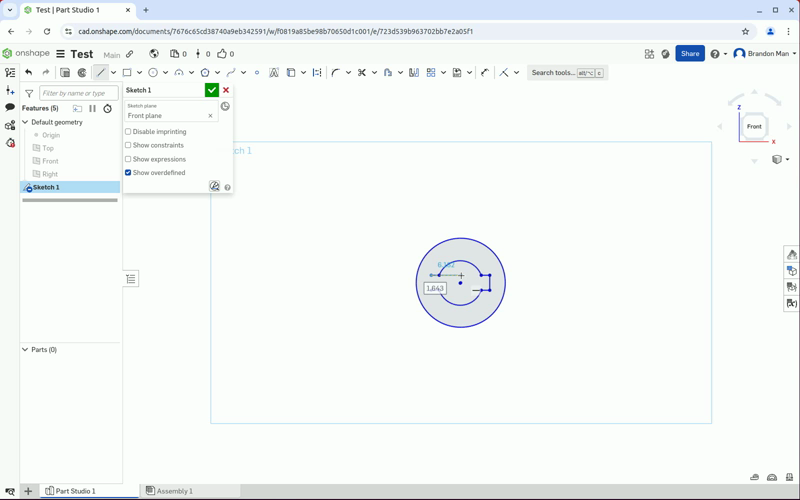
key_down(shift)
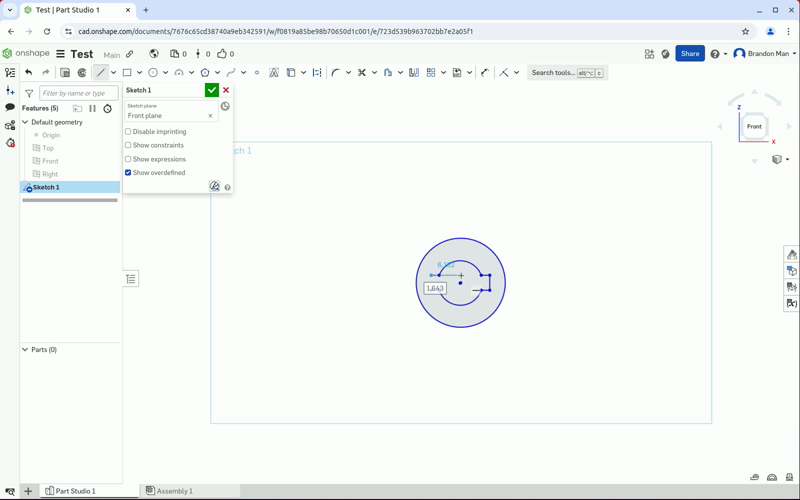
mouse_move(431, 290)
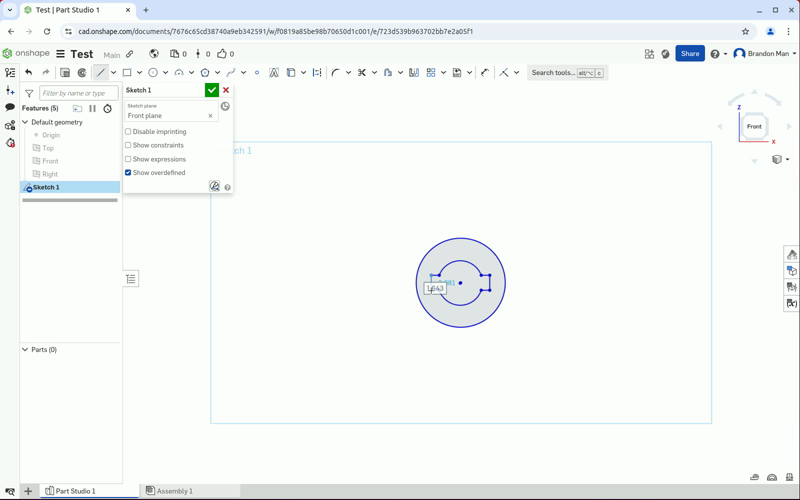
key_up(shift)
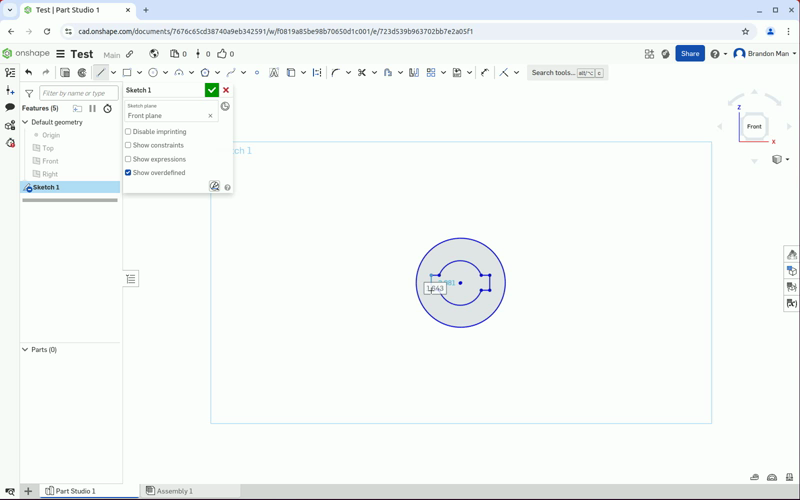
click(431, 290)
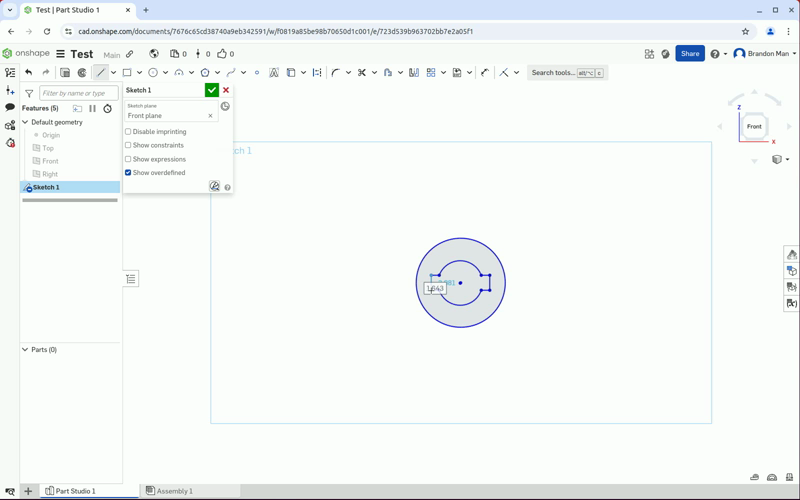
key(esc)
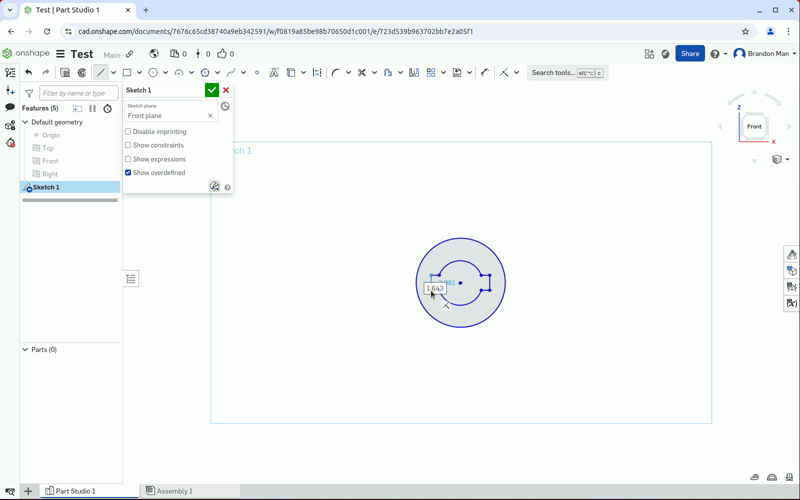
mouse_move(434, 303)
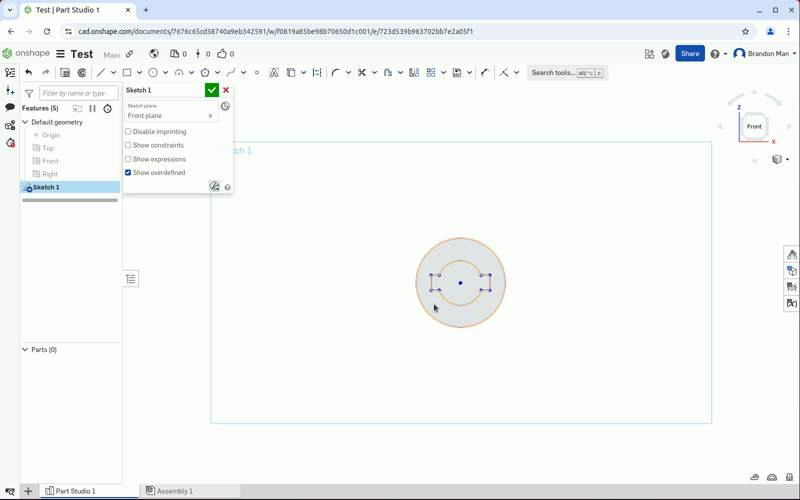
click(434, 303)
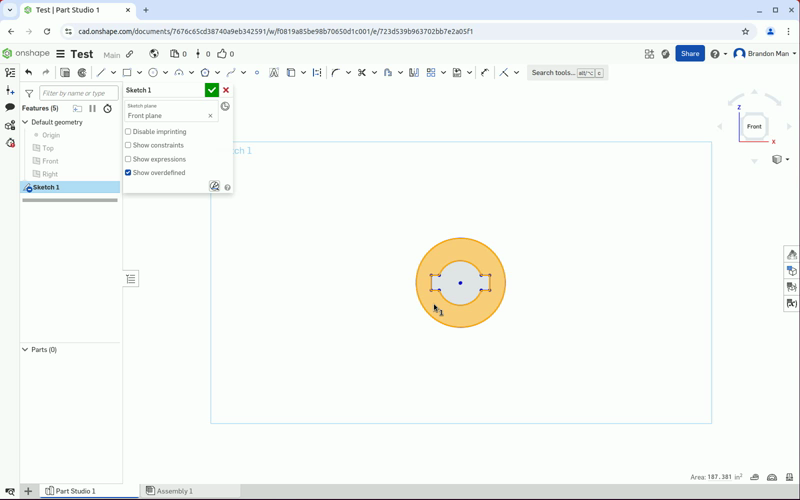
mouse_move(73, 352)
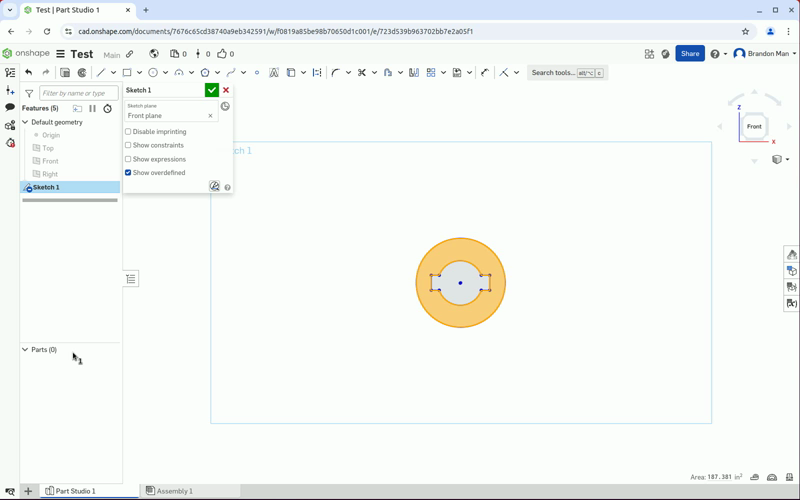
key(shift+y)
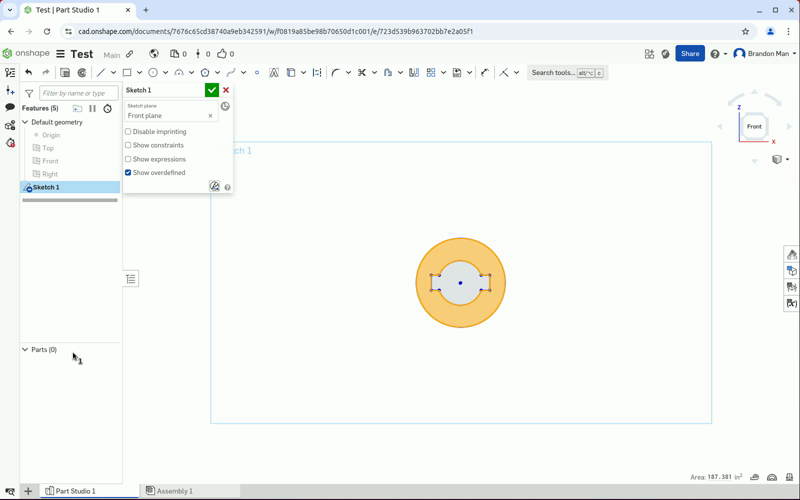
key(shift+e)
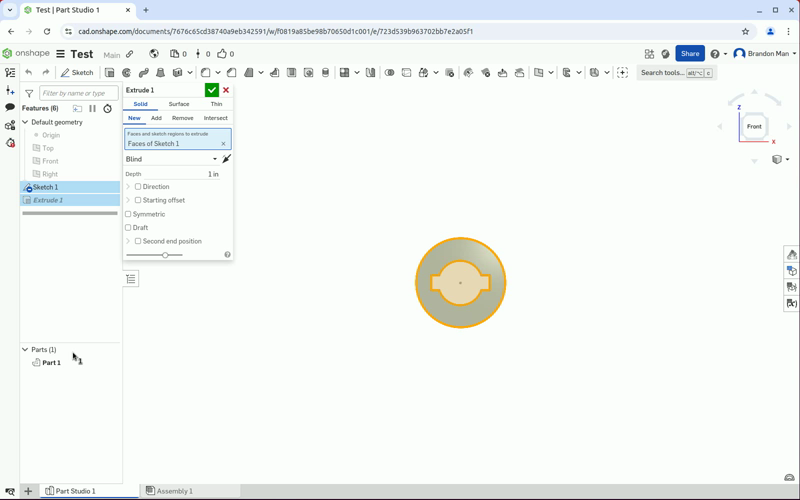
mouse_move(143, 106)
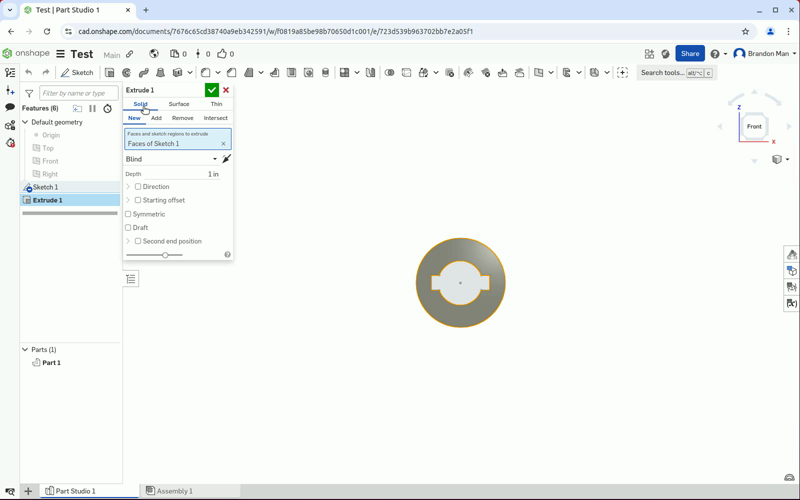
click(143, 106)
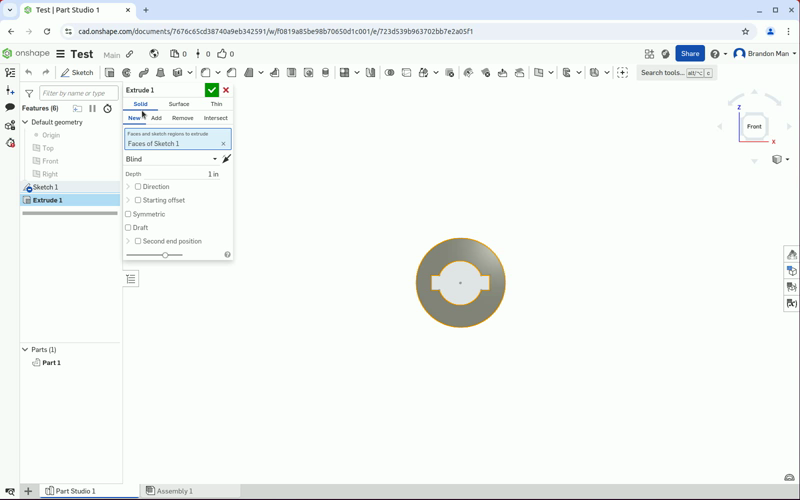
mouse_move(137, 120)
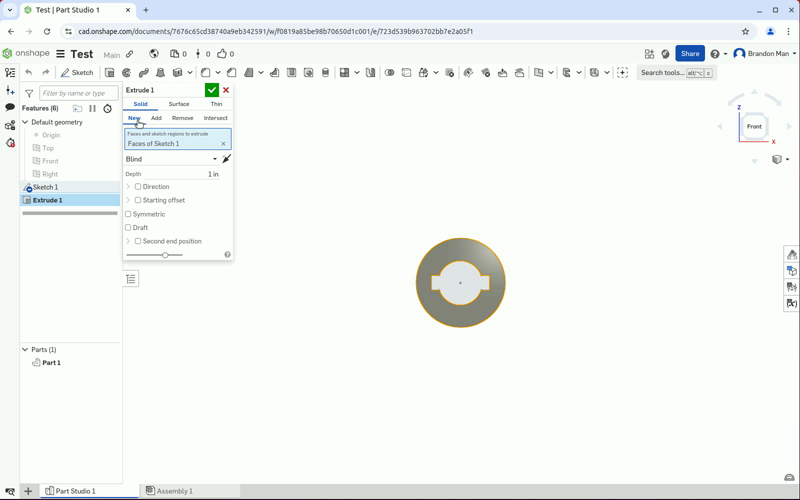
click(137, 120)
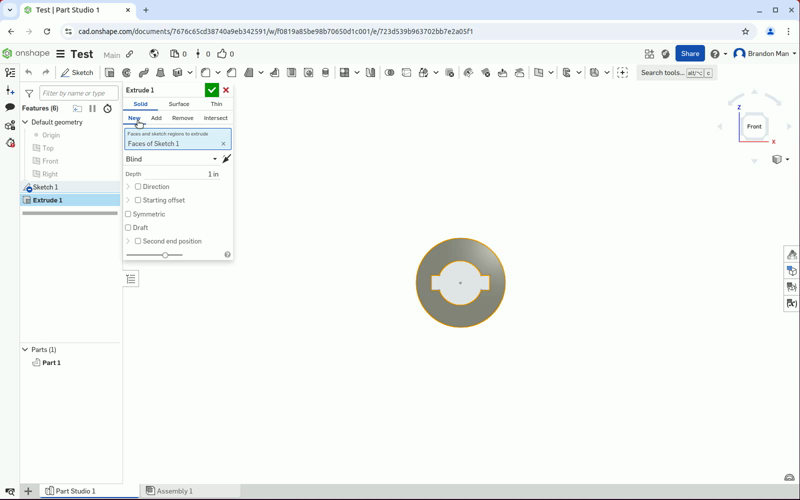
key(tab, 4)
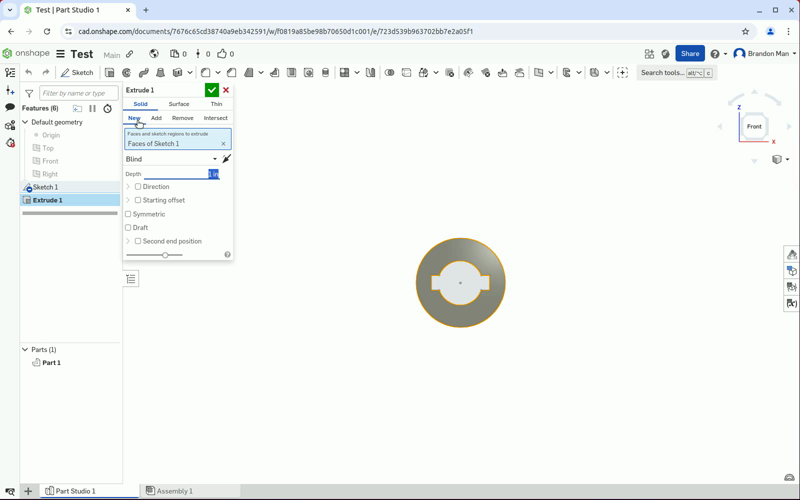
text(7.943)
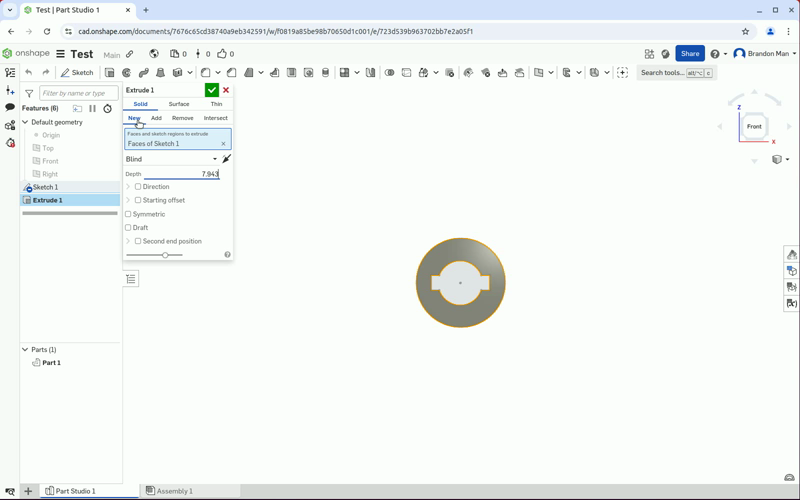
key(enter)
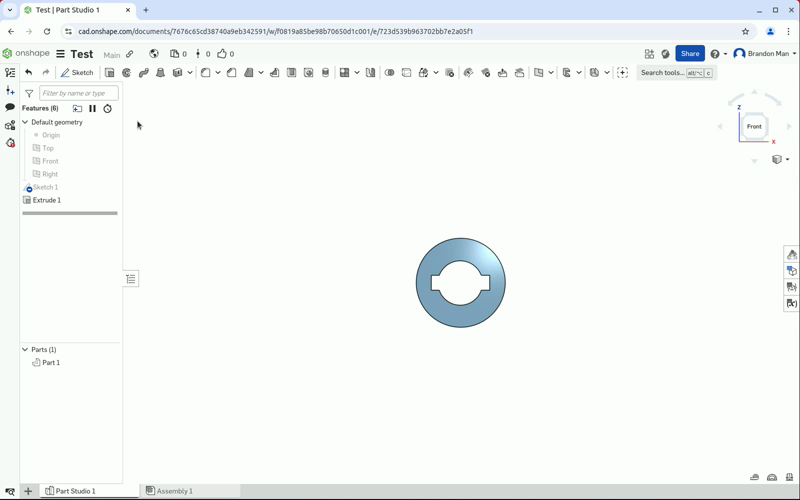
key(shift+h)
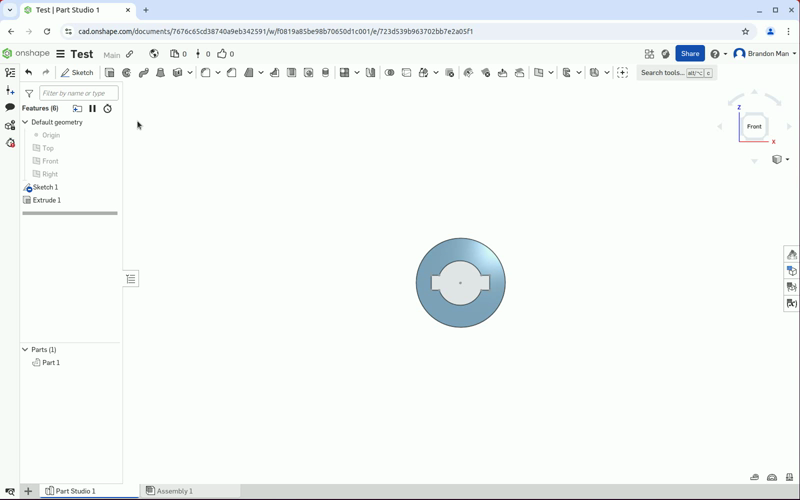
key(shift+h)
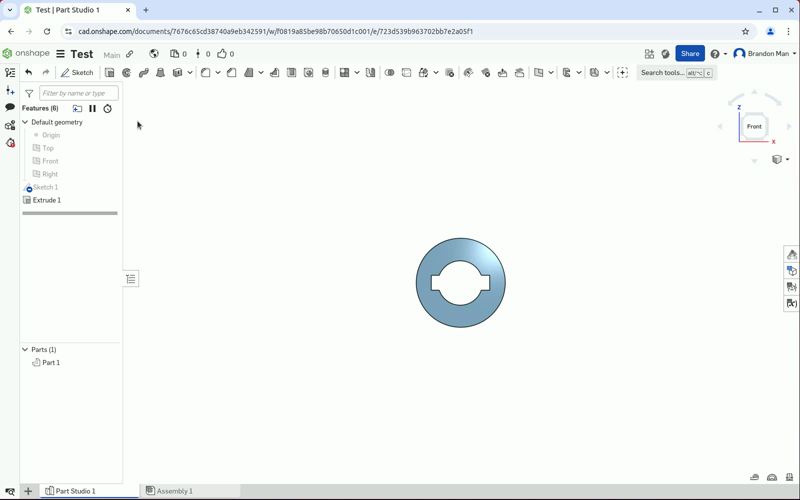
mouse_move(73, 189)
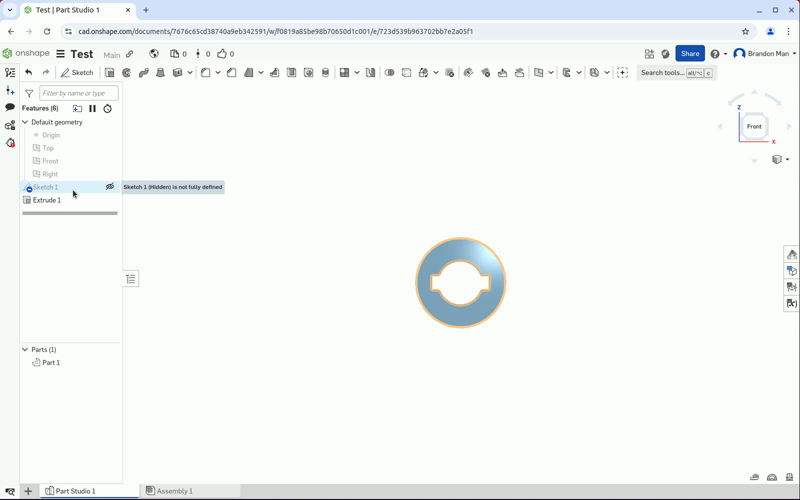
click(73, 189)
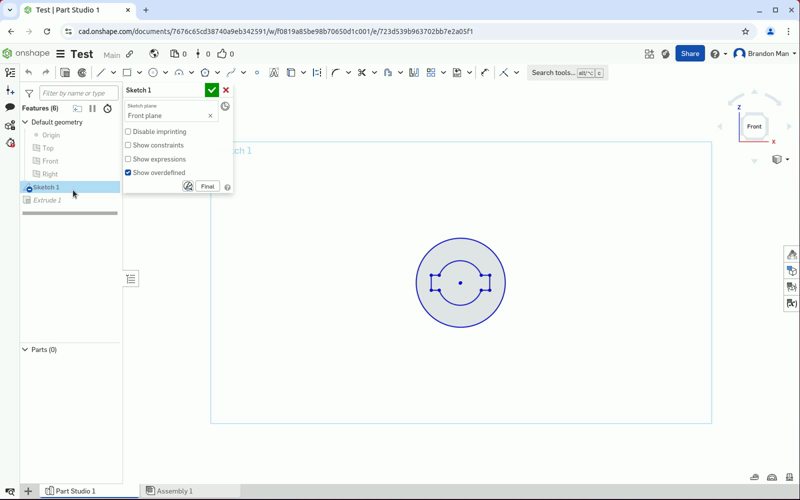
mouse_move(229, 92)
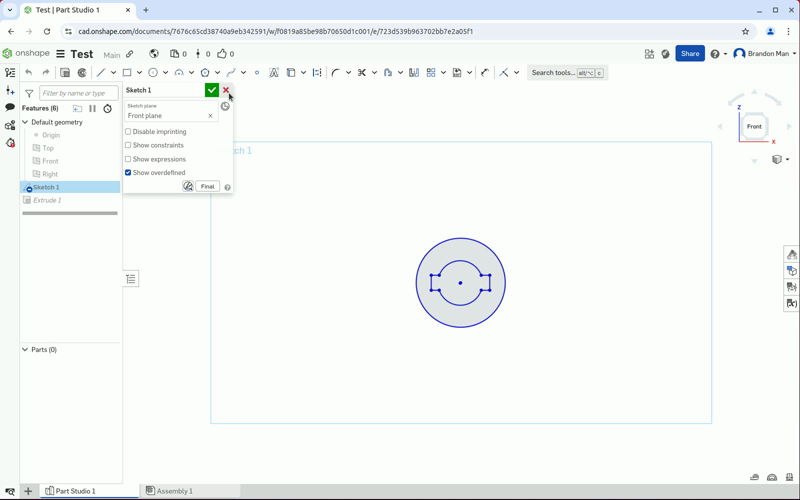
click(229, 92)
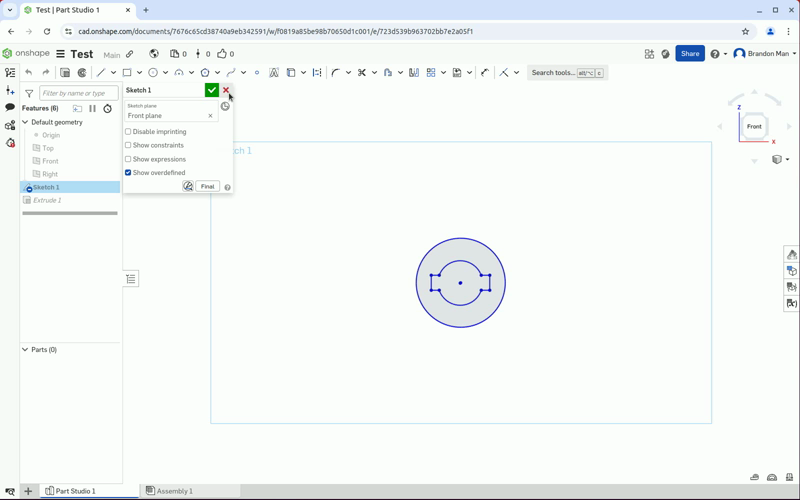
key(shift+s)
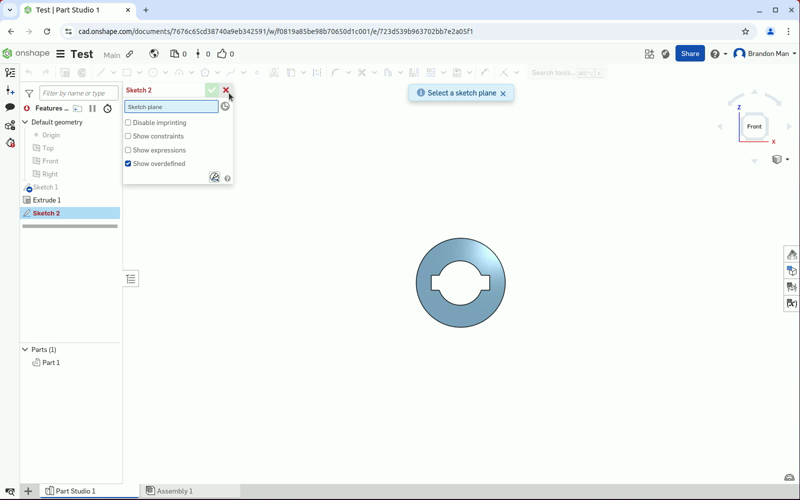
mouse_move(73, 163)
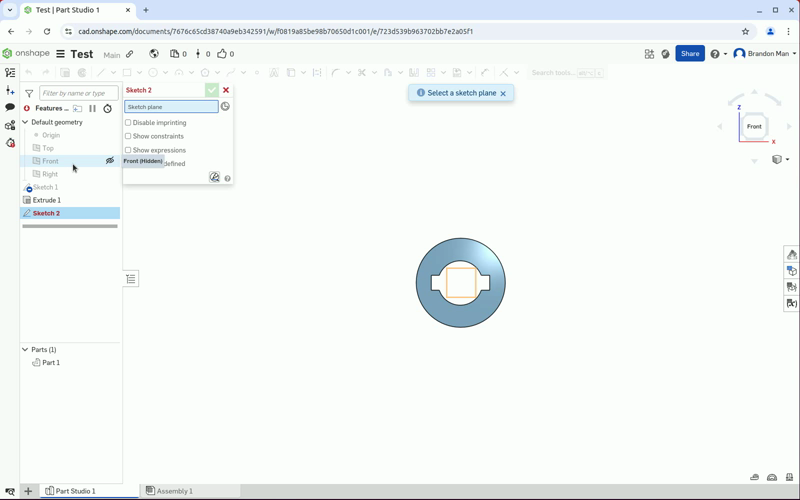
click(73, 163)
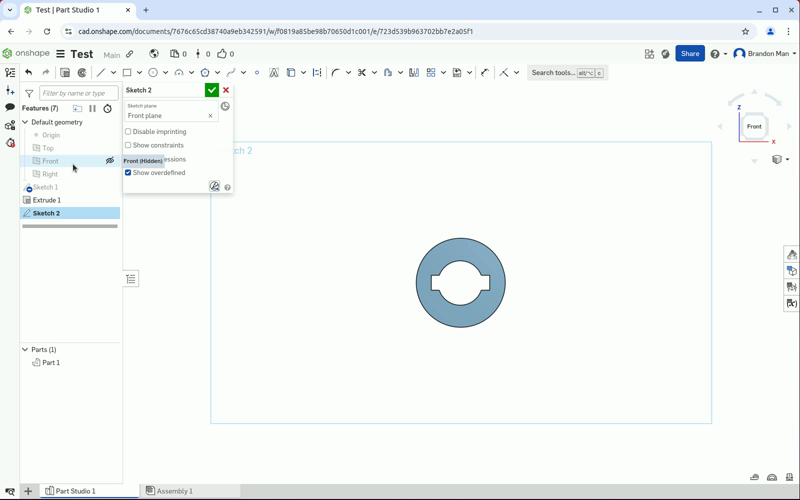
mouse_move(73, 352)
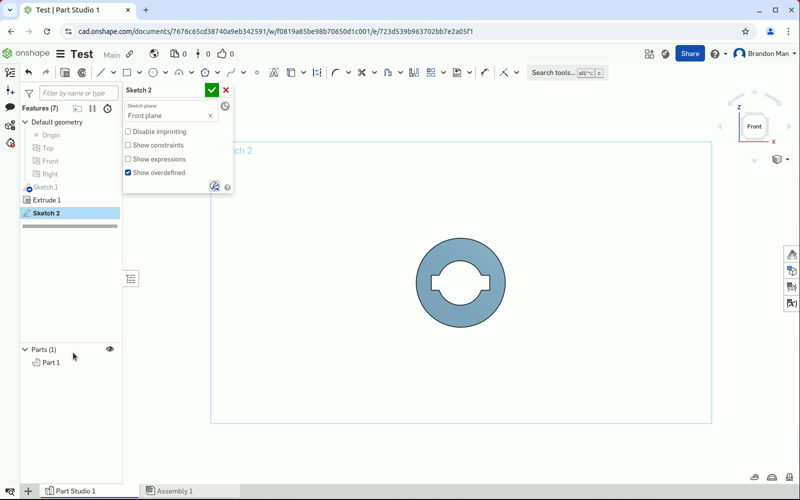
key(y)
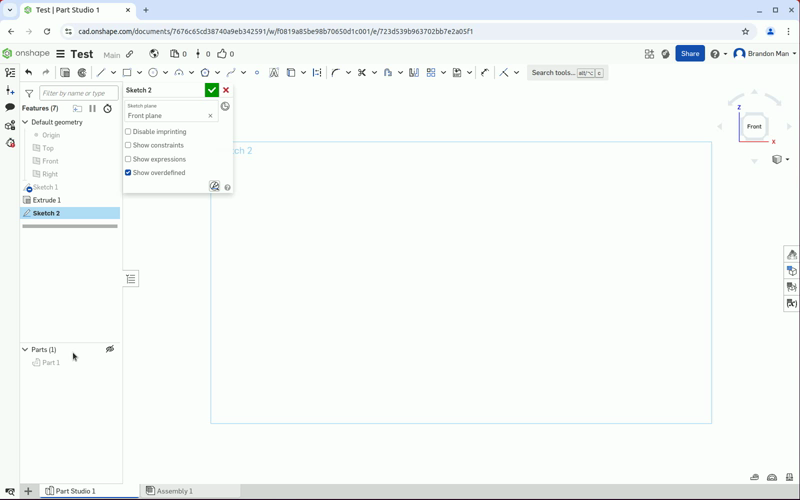
key(l)
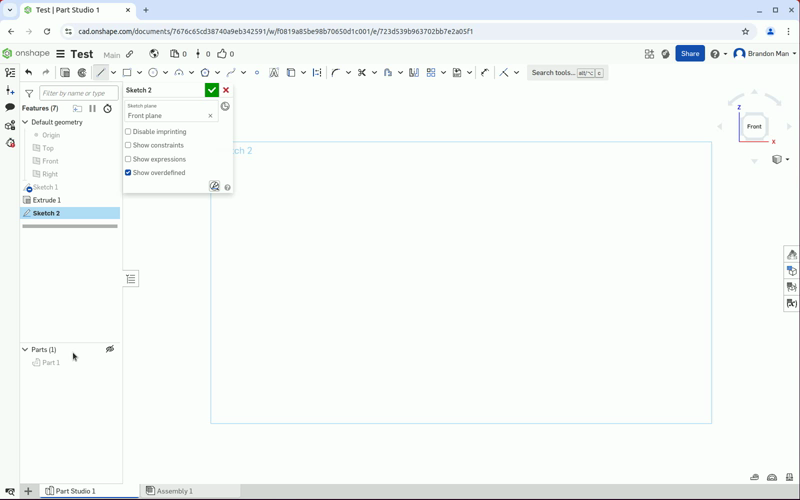
key_down(shift)
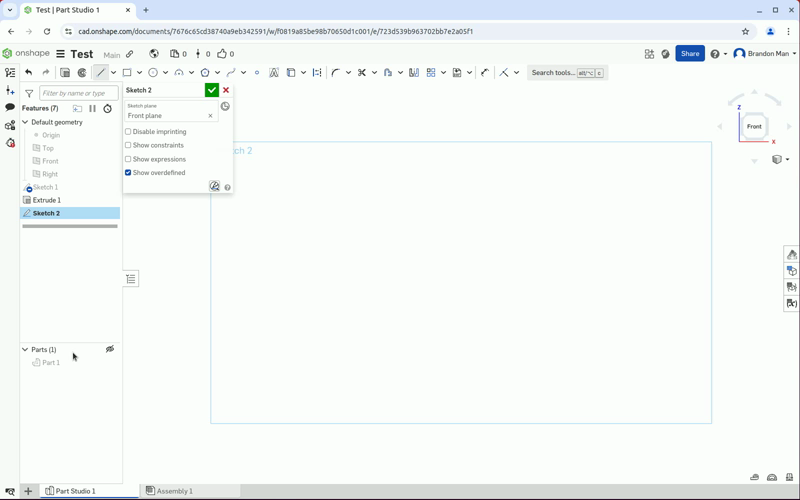
mouse_move(431, 290)
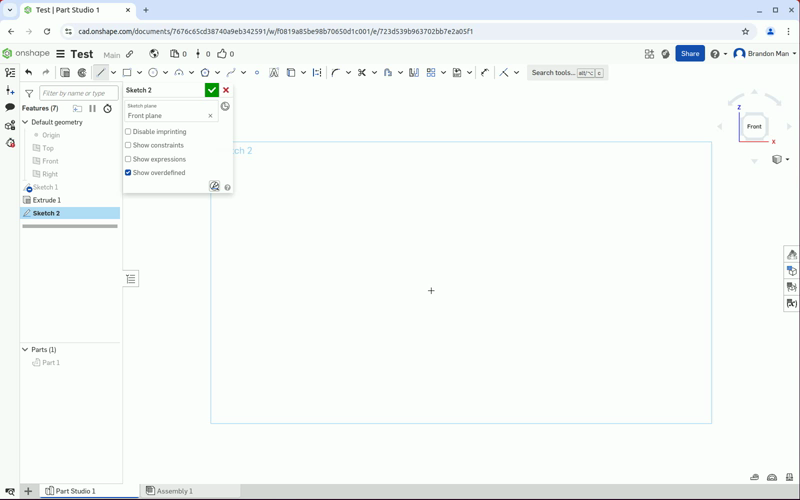
click(431, 290)
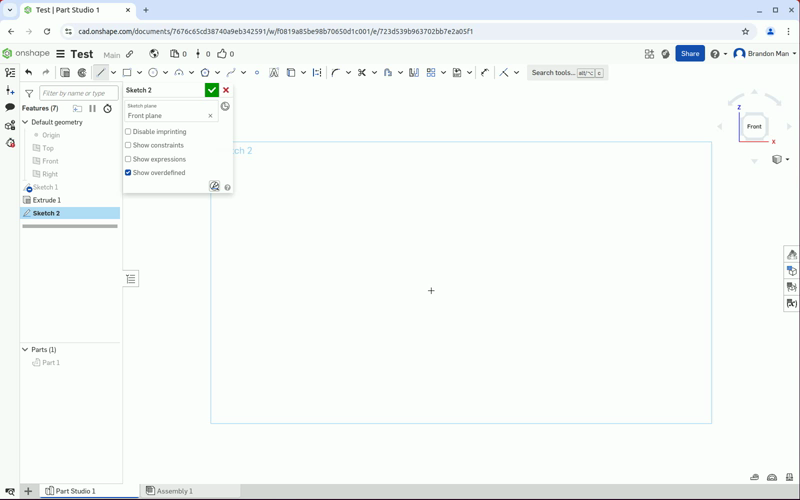
key_up(shift)
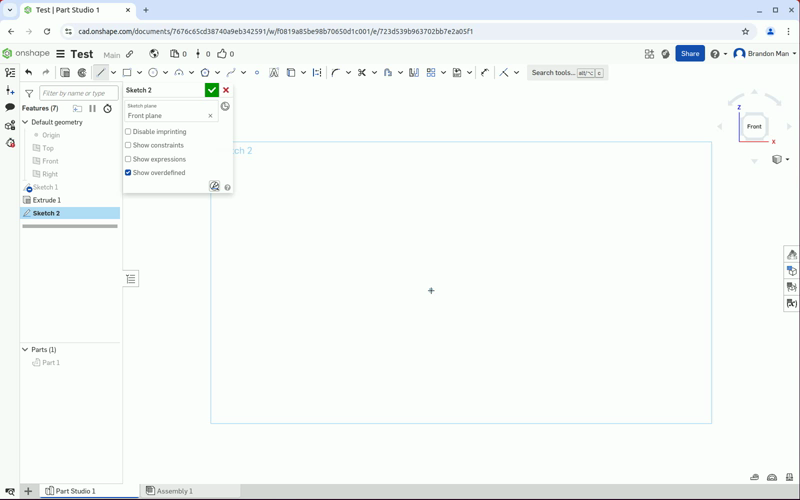
key_down(shift)
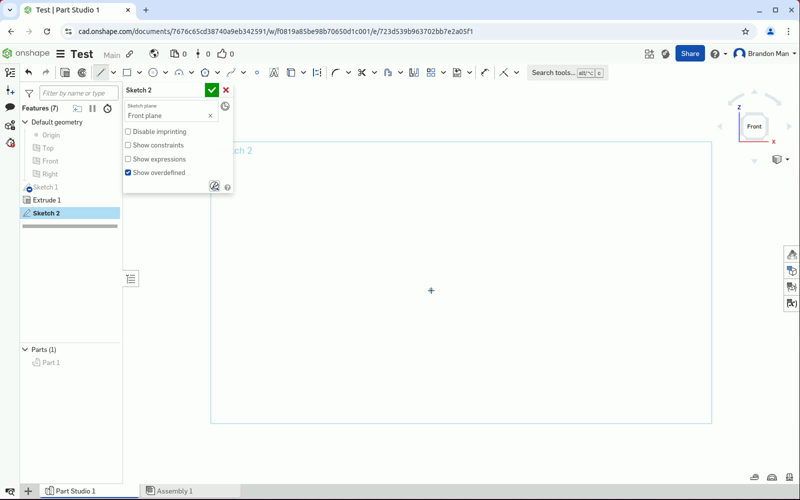
mouse_move(461, 290)
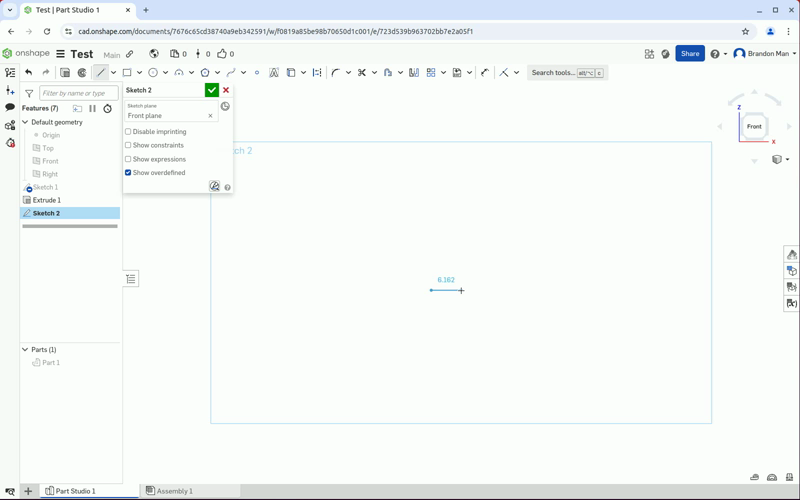
mouse_move(440, 290)
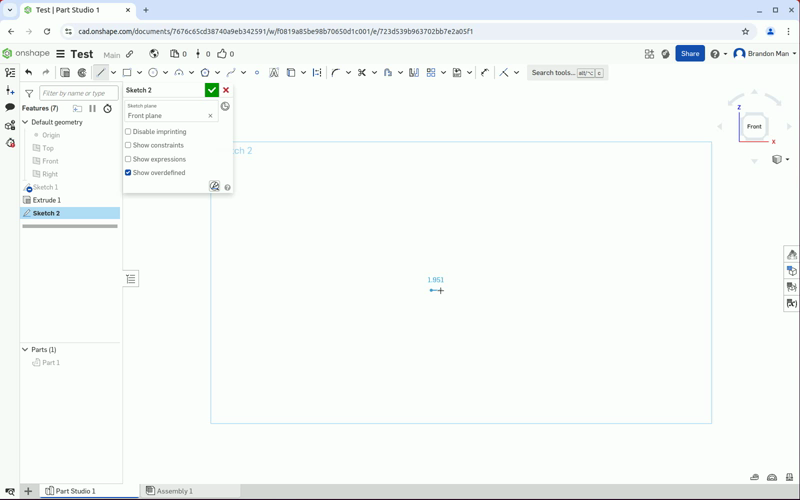
click(440, 290)
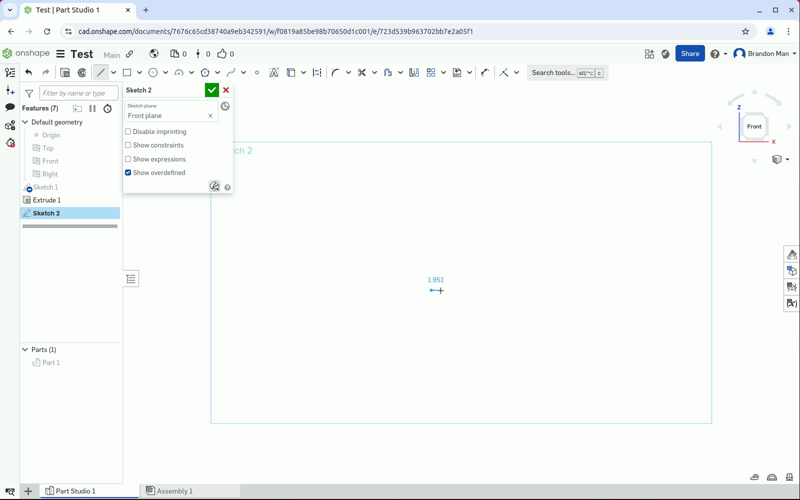
key_up(shift)
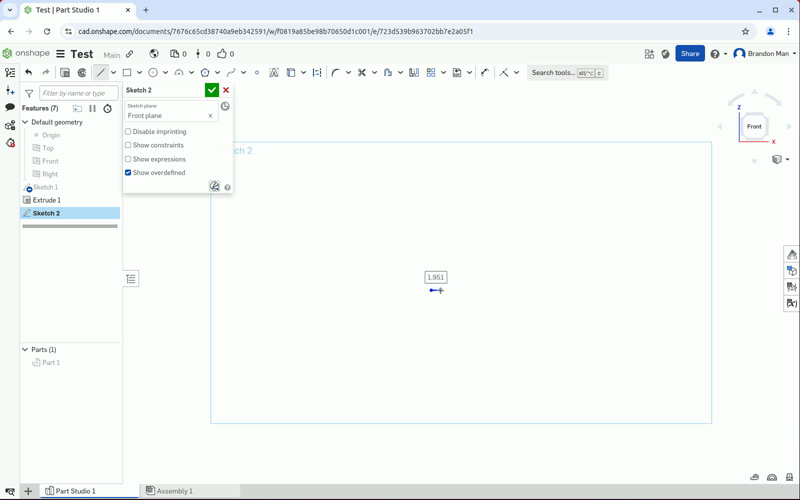
key(esc)
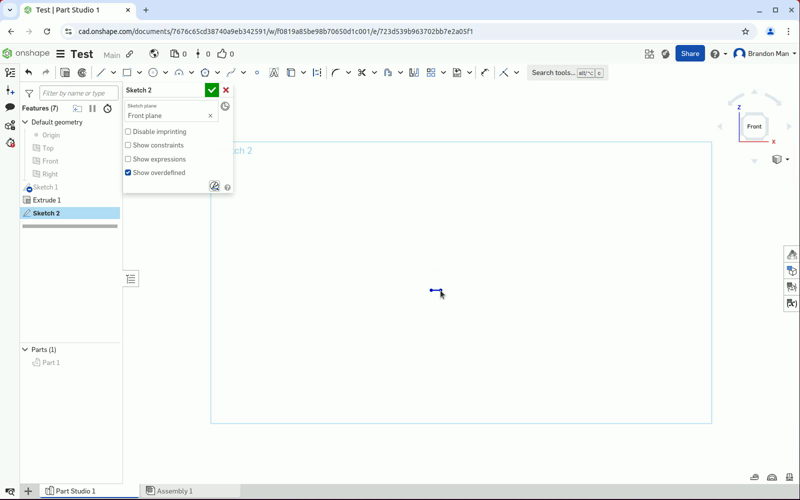
key(a)
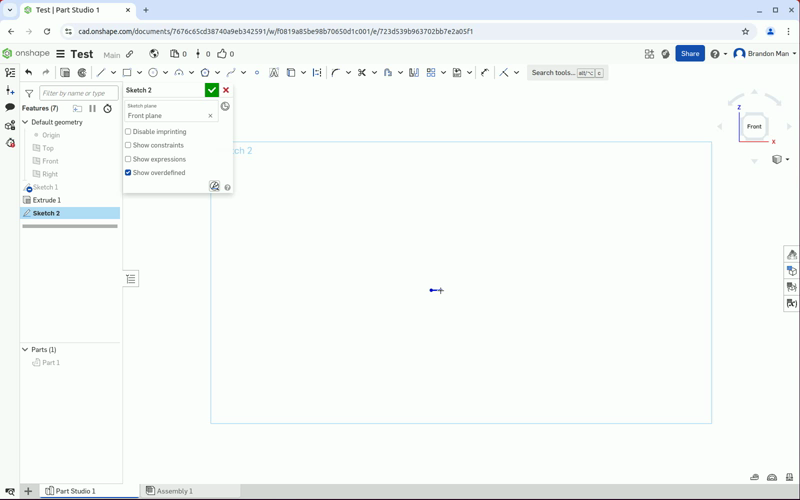
mouse_move(440, 290)
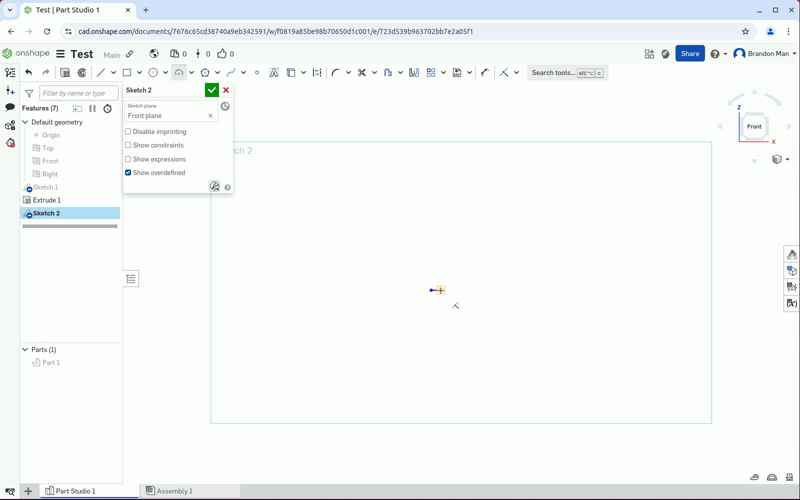
click(440, 290)
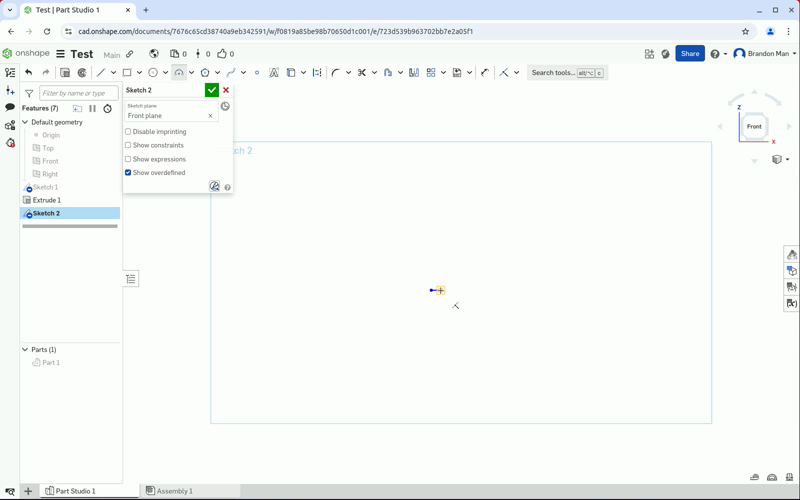
key_down(shift)
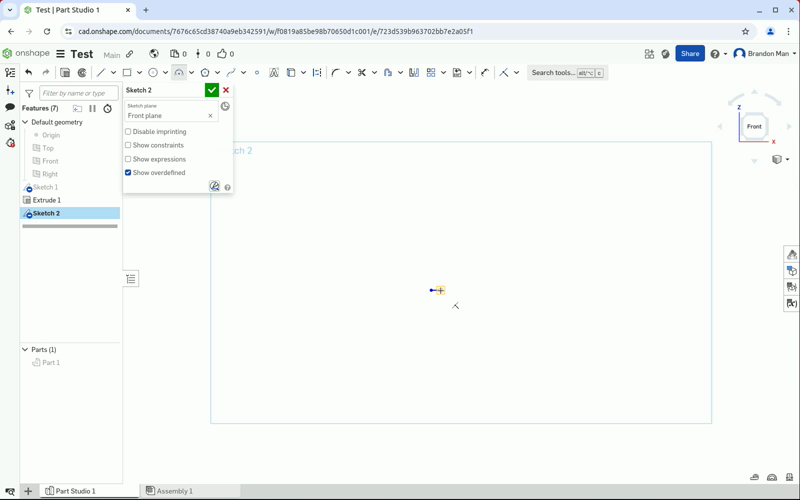
mouse_move(440, 273)
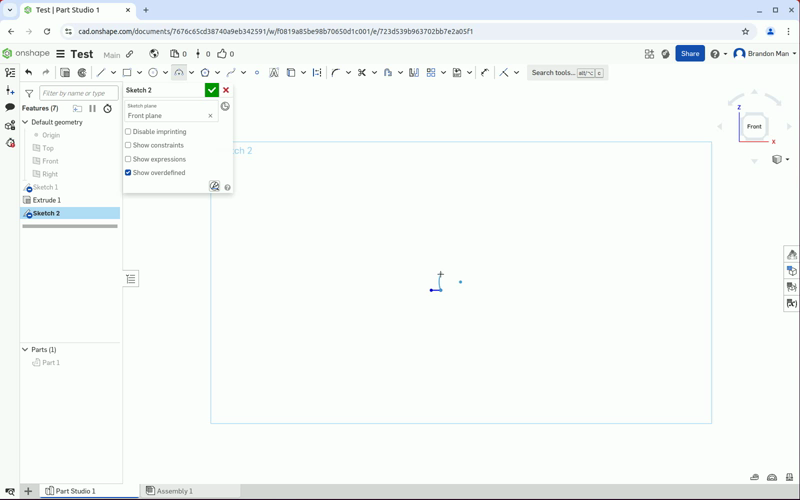
click(440, 273)
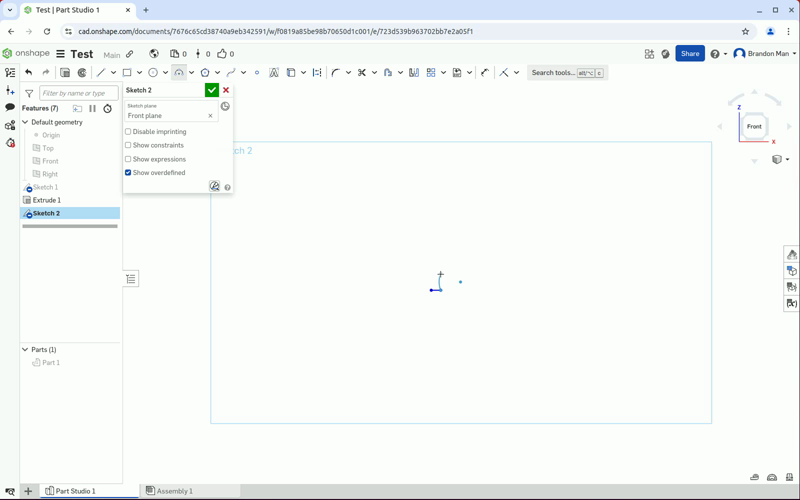
mouse_move(439, 281)
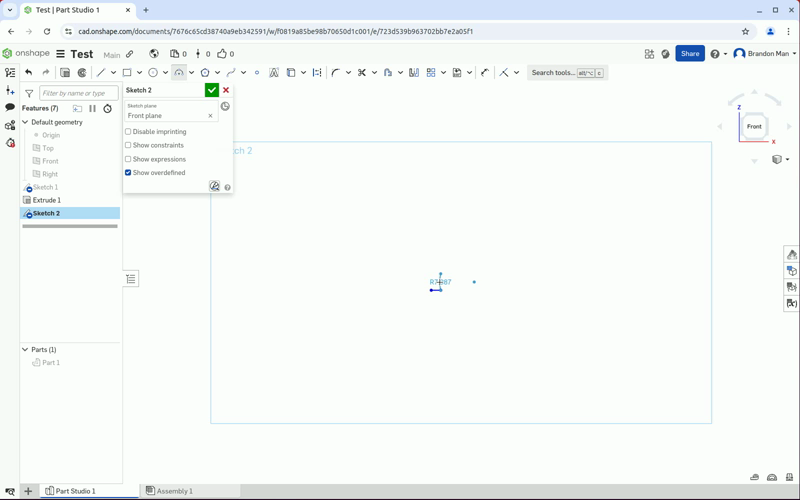
click(439, 281)
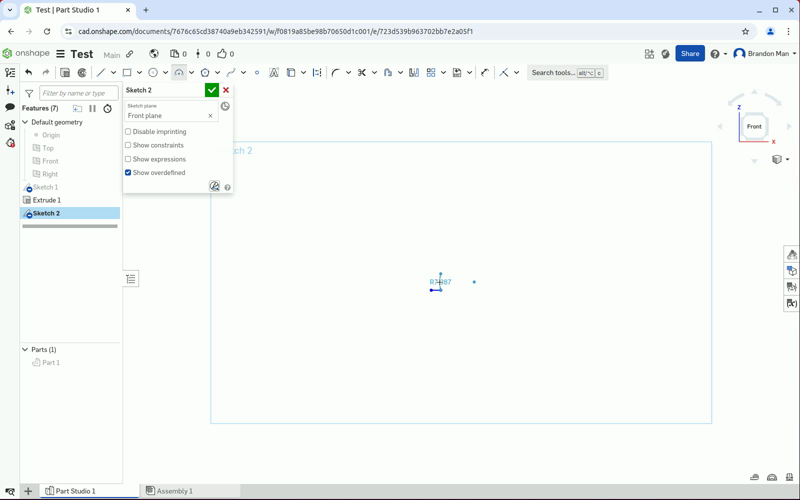
key_up(shift)
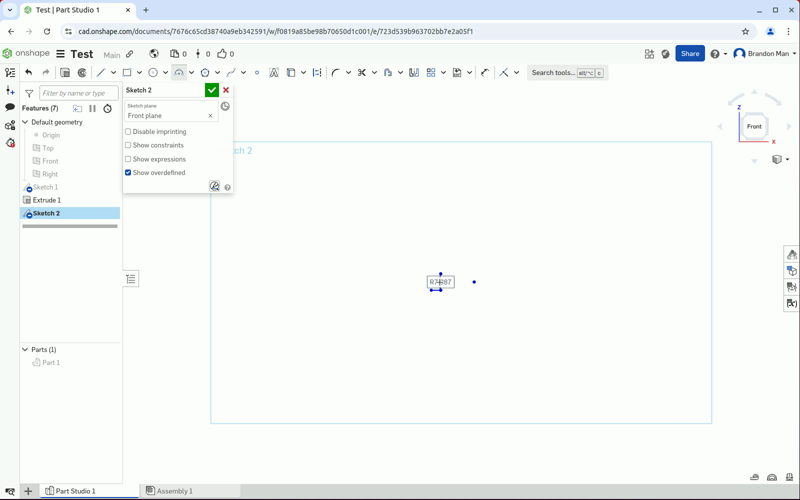
key(esc)
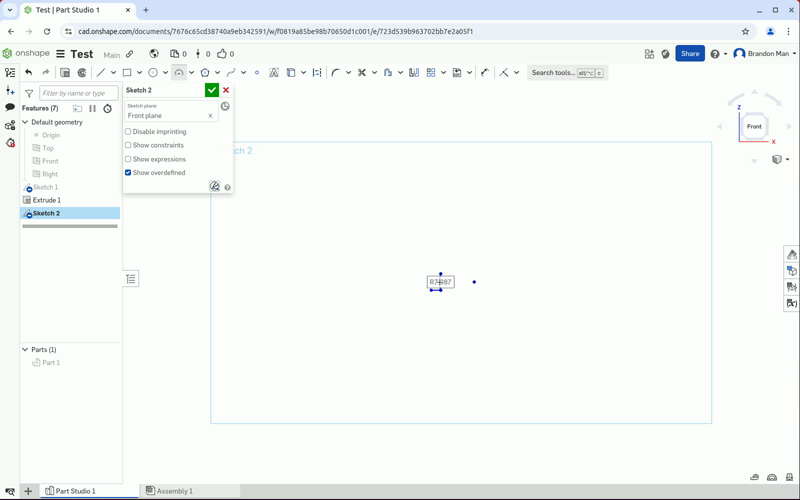
key(l)
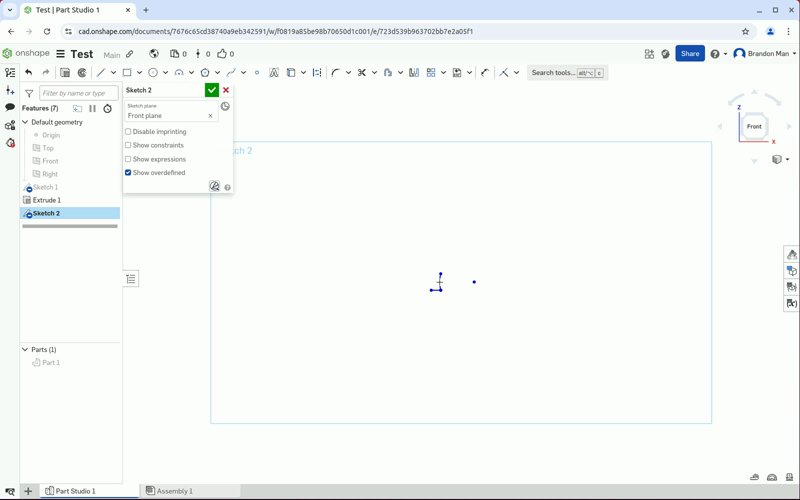
mouse_move(440, 273)
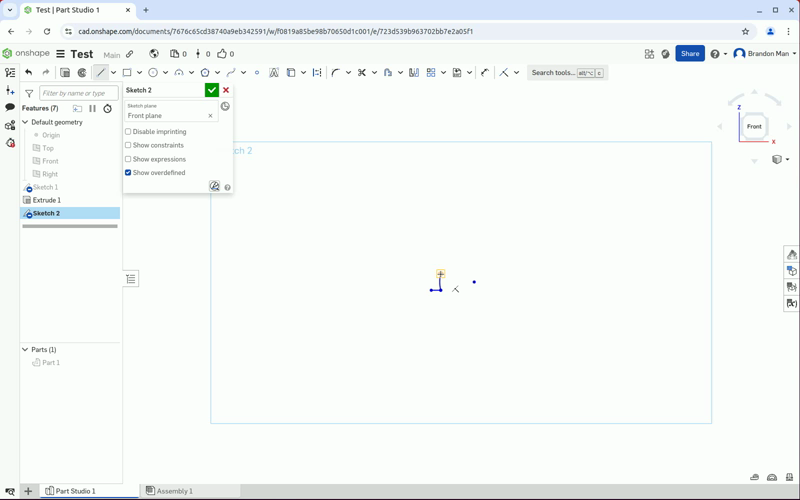
click(440, 273)
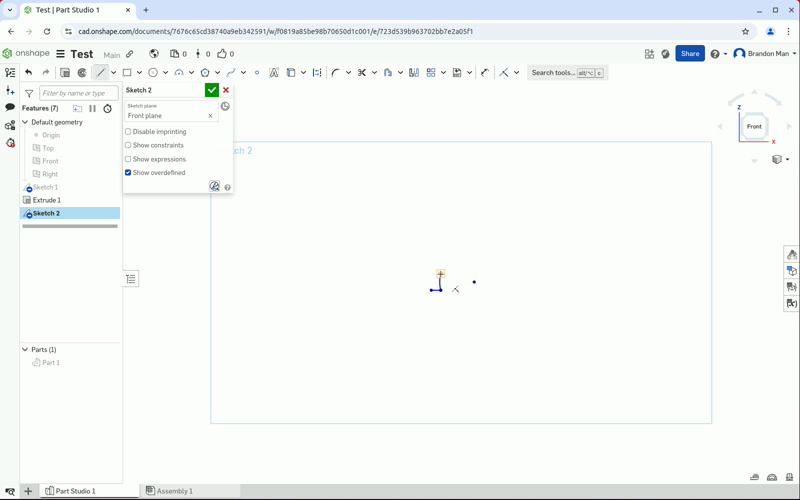
key_down(shift)
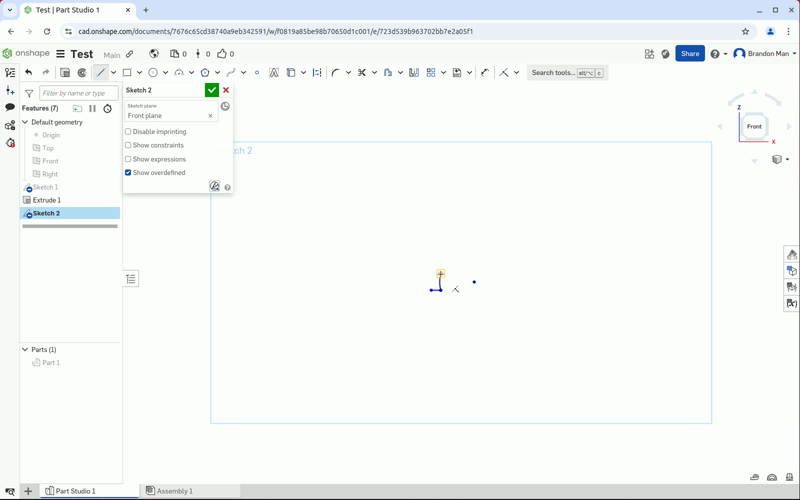
mouse_move(470, 273)
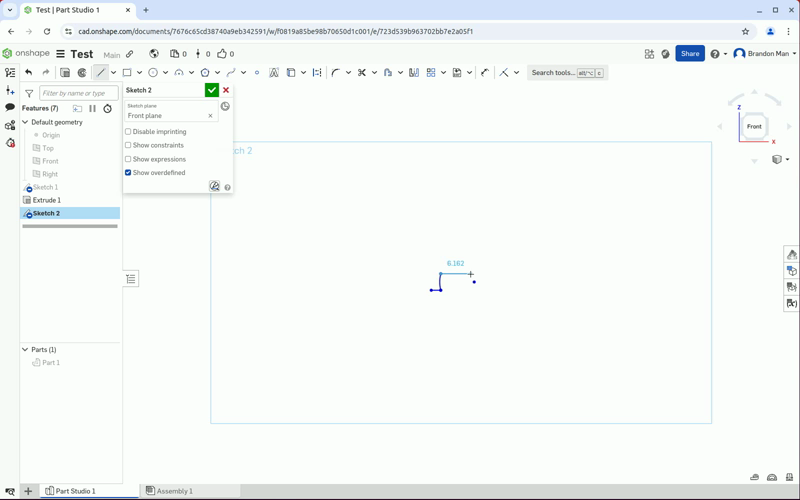
mouse_move(431, 273)
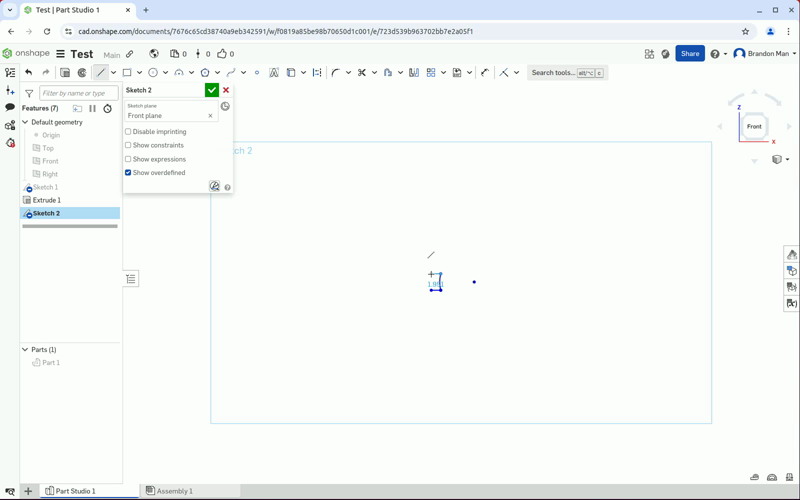
click(431, 273)
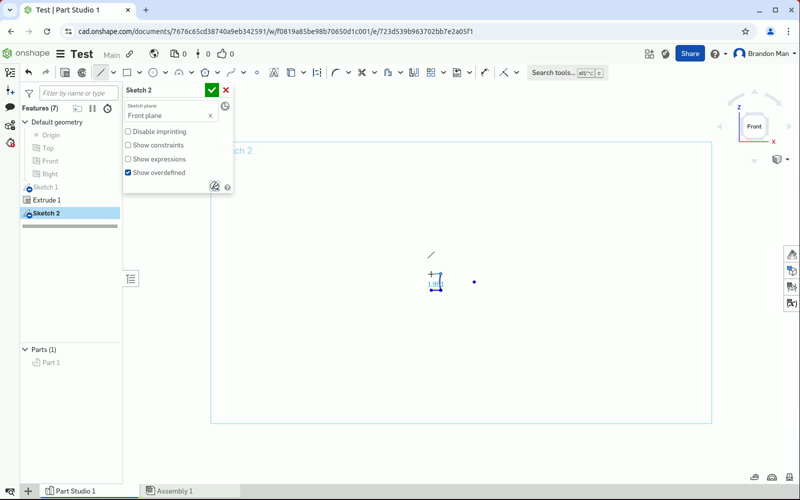
key_up(shift)
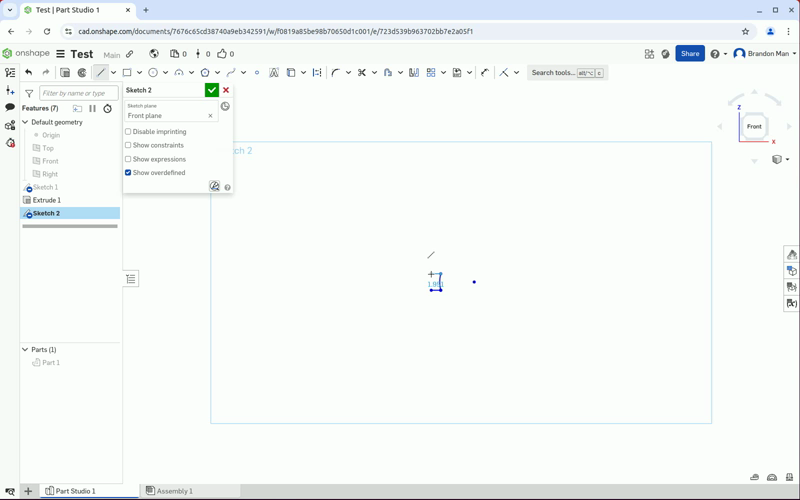
mouse_move(461, 273)
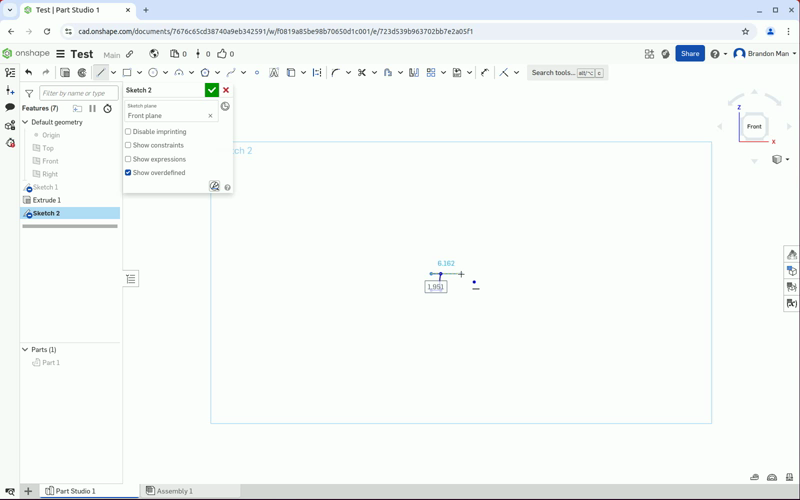
key_down(shift)
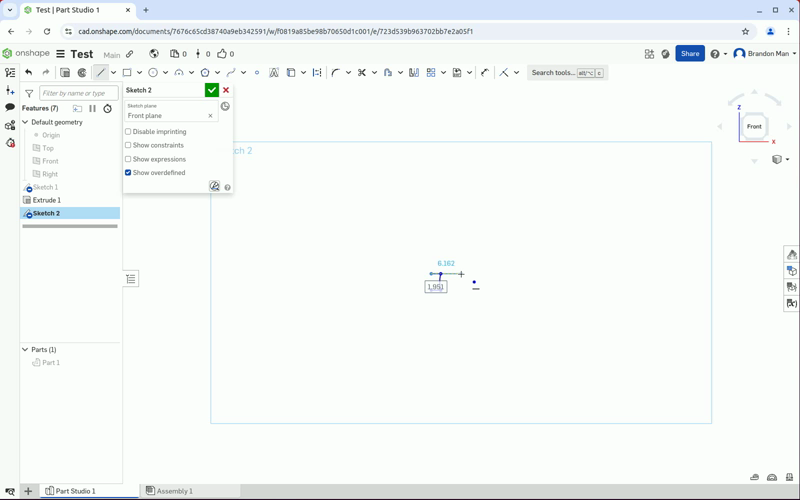
mouse_move(431, 290)
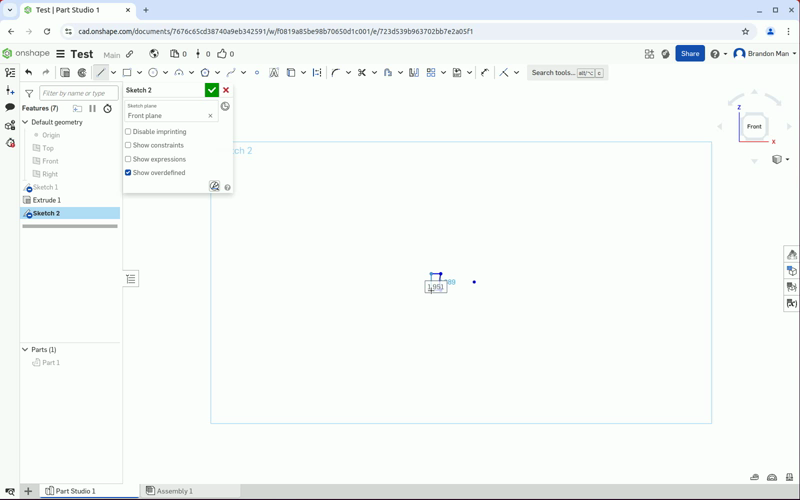
key_up(shift)
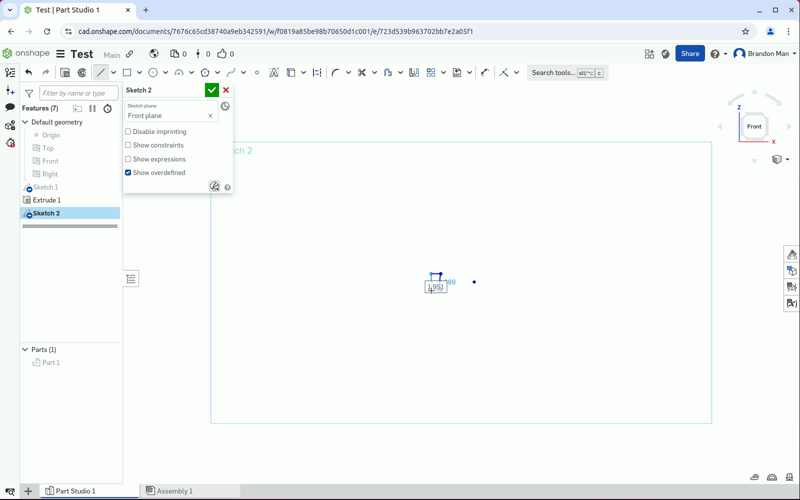
click(431, 290)
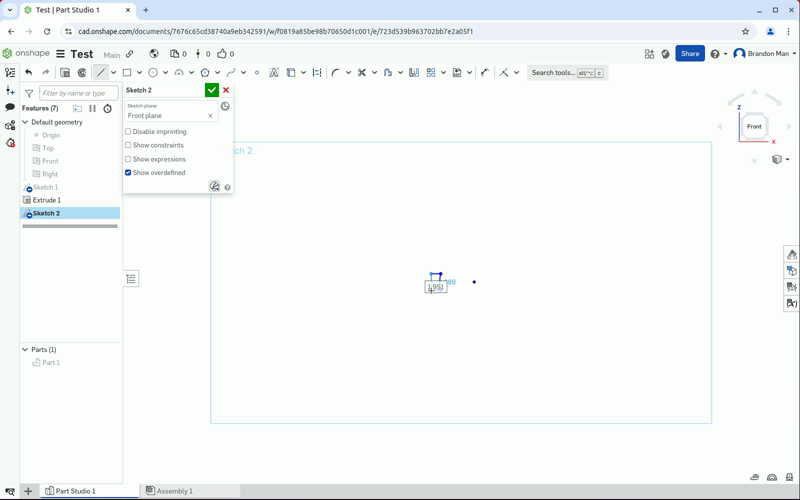
key(esc)
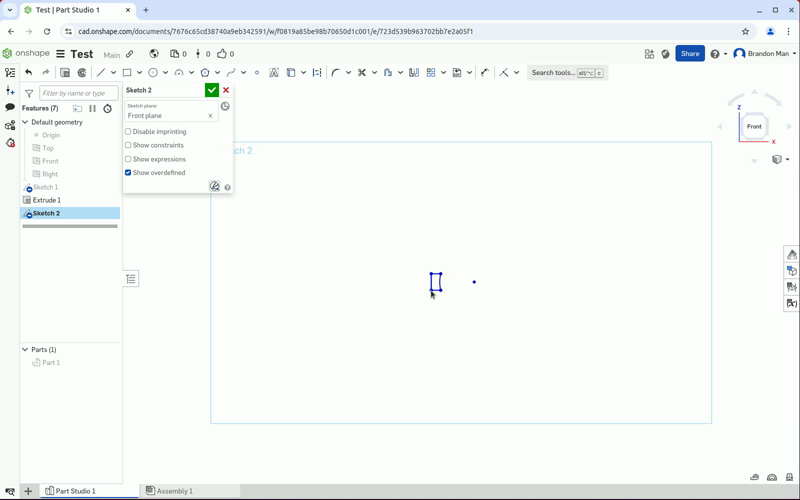
mouse_move(438, 274)
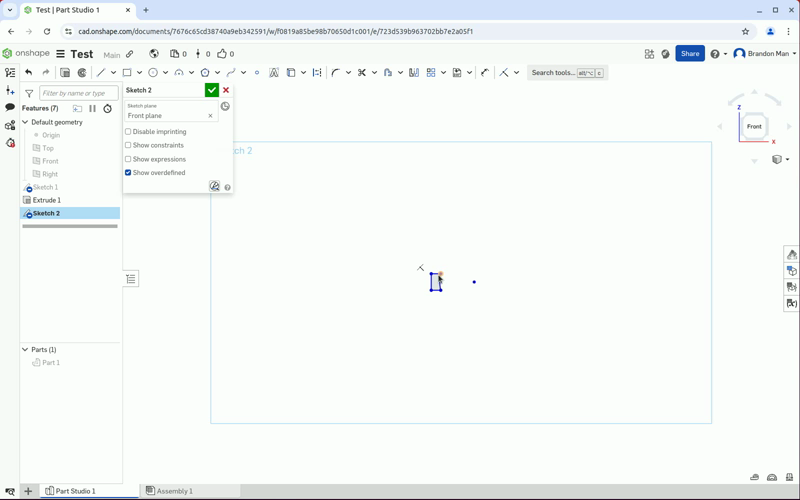
scroll(6)
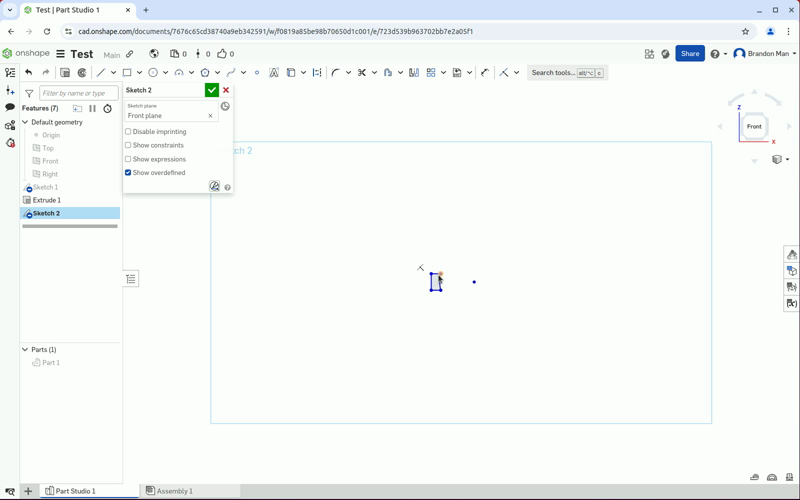
scroll(6)
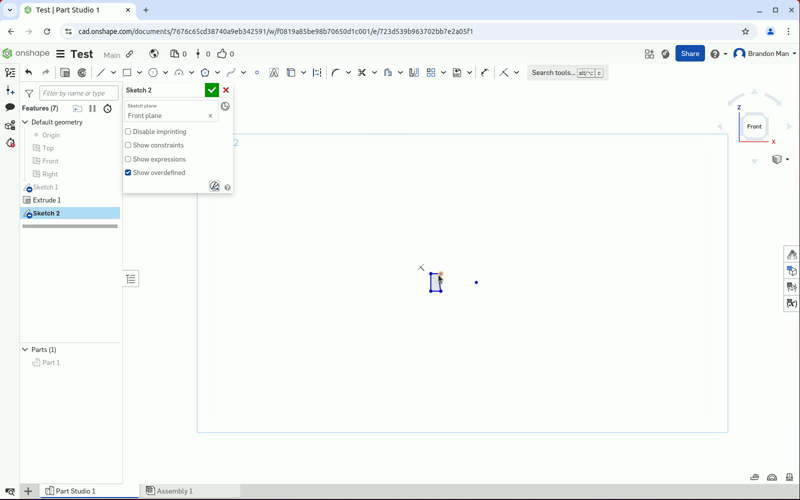
scroll(6)
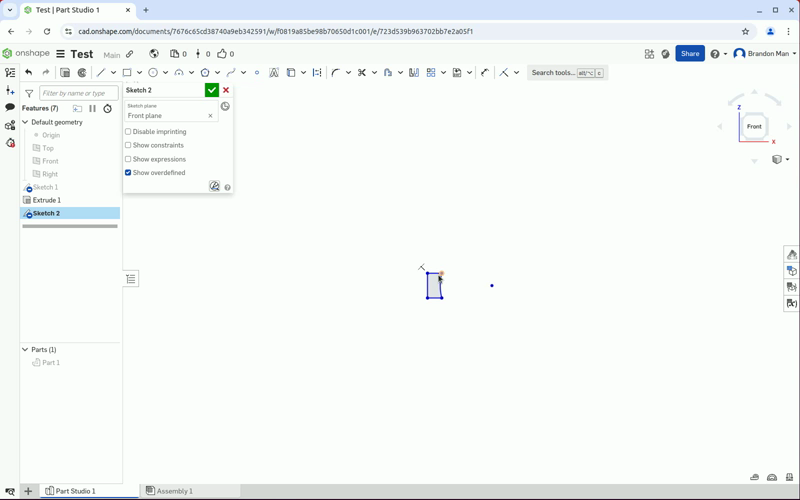
scroll(6)
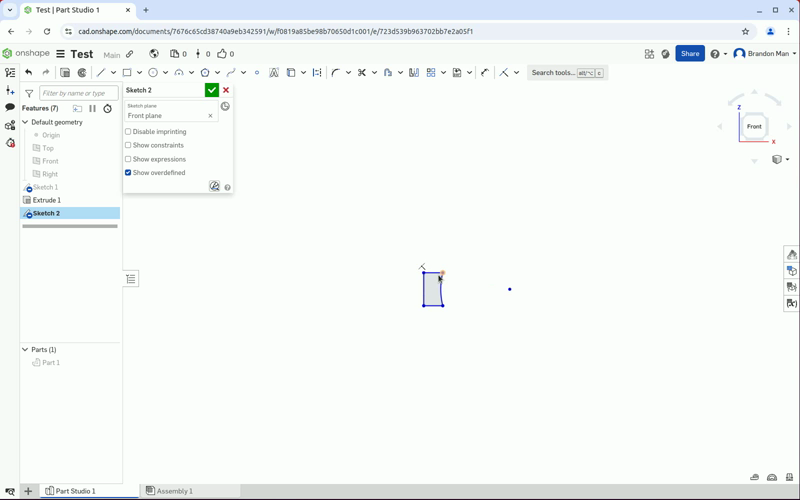
scroll(6)
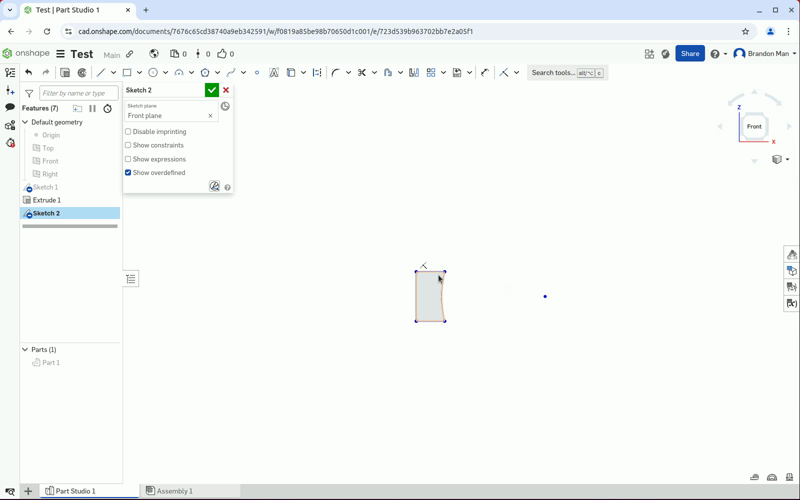
scroll(6)
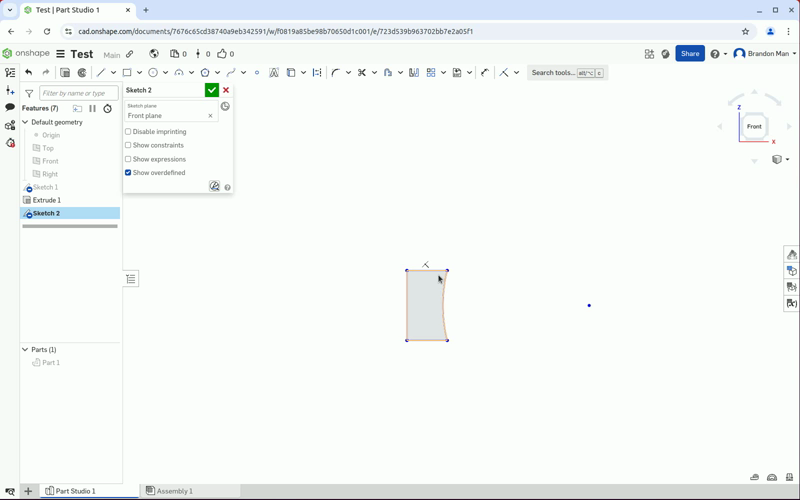
scroll(6)
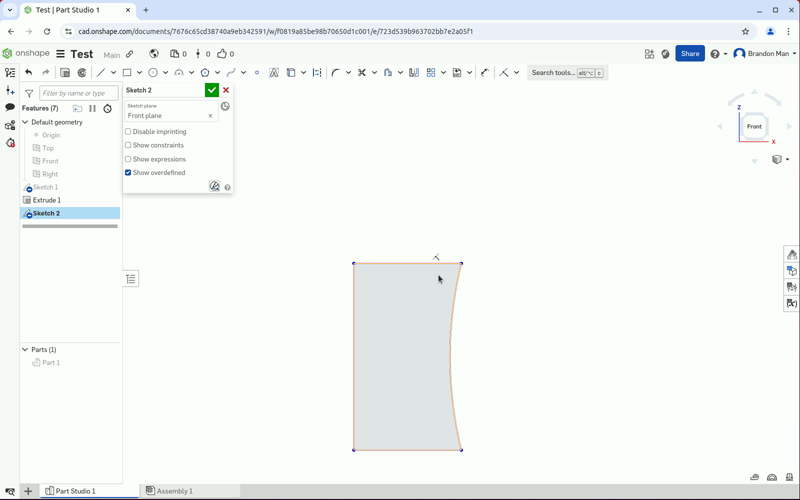
click(438, 274)
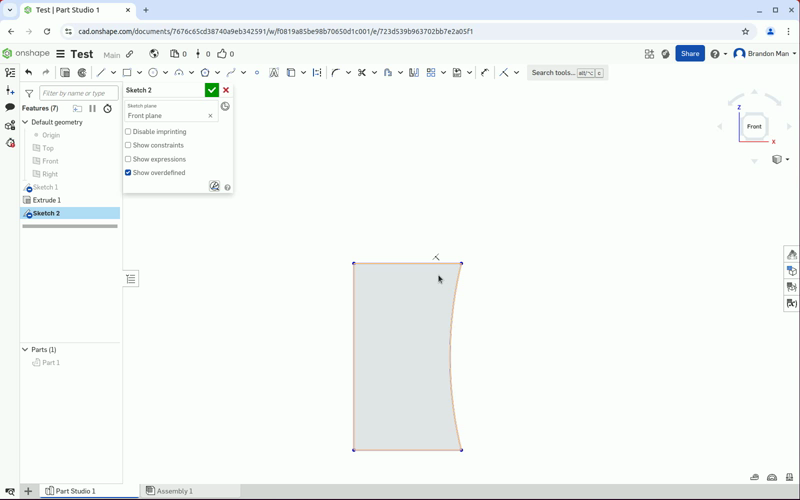
scroll(-6)
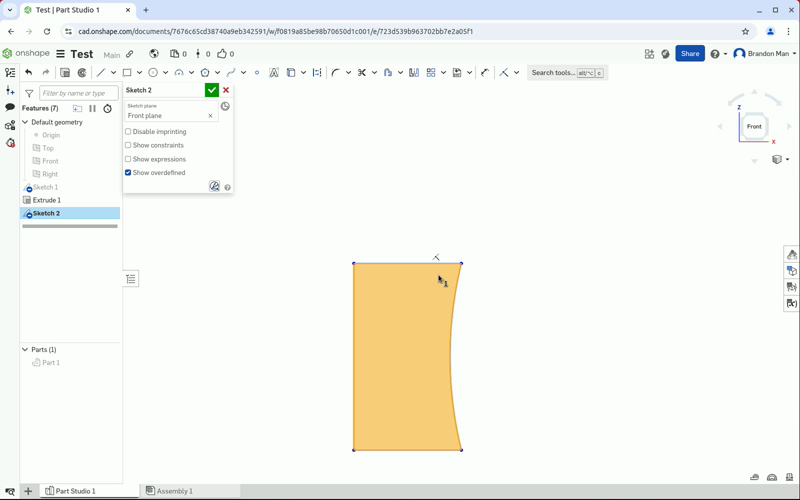
scroll(-6)
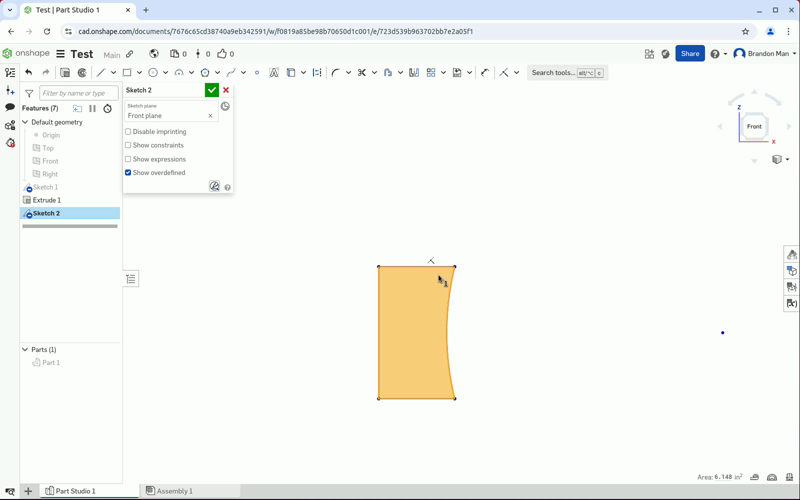
scroll(-6)
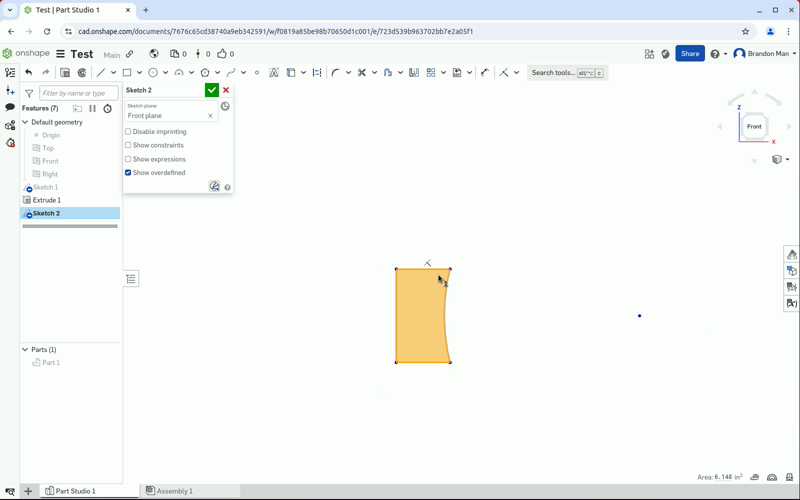
scroll(-6)
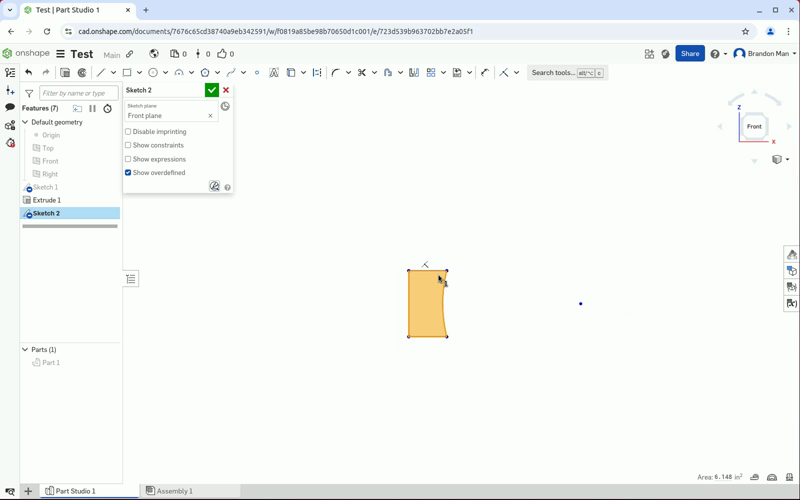
scroll(-6)
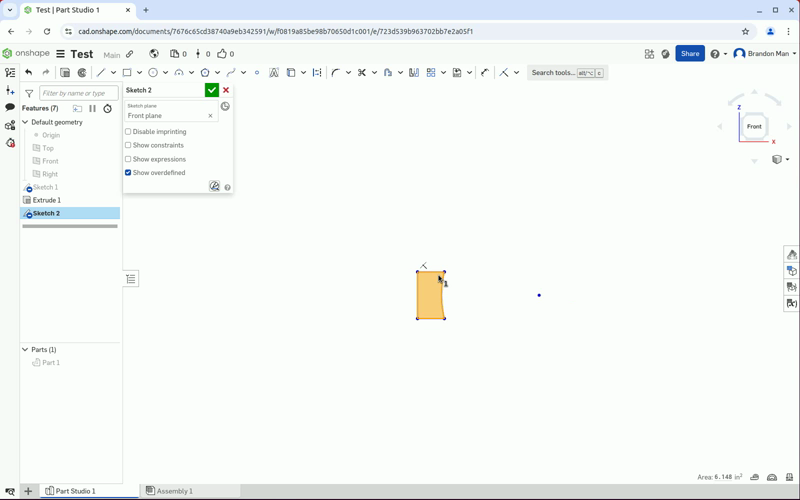
scroll(-6)
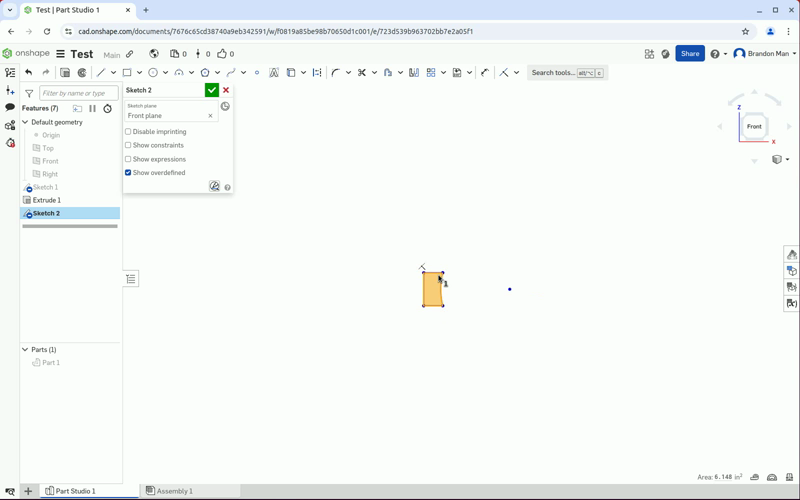
scroll(-6)
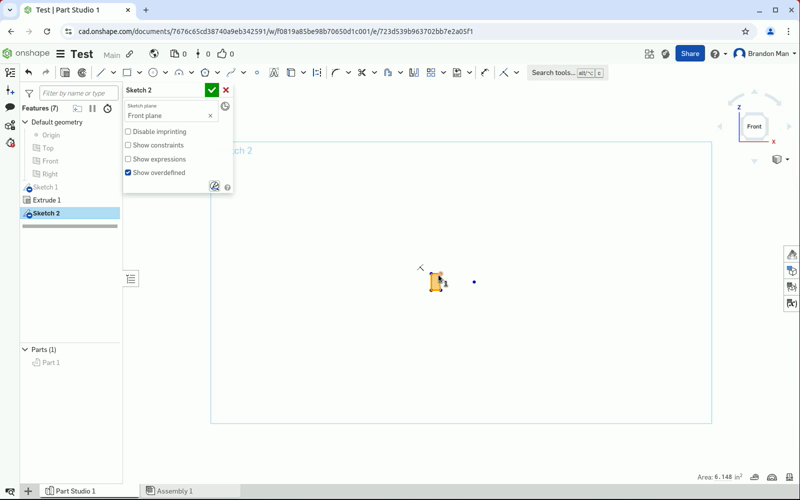
mouse_move(73, 352)
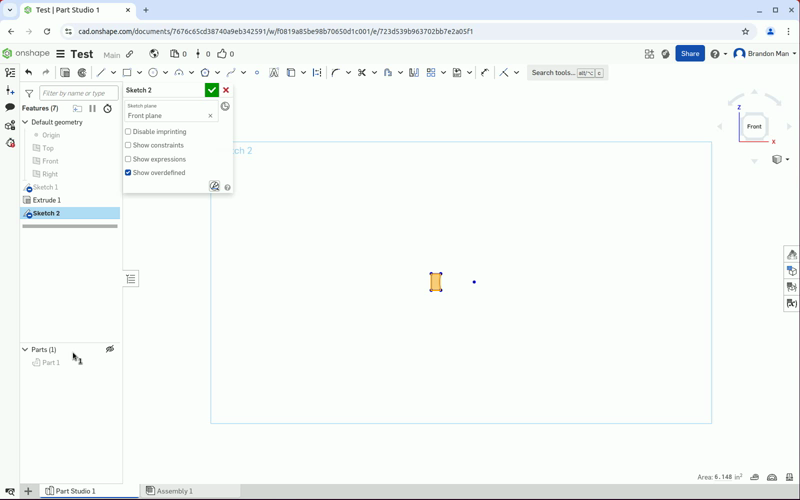
key(shift+y)
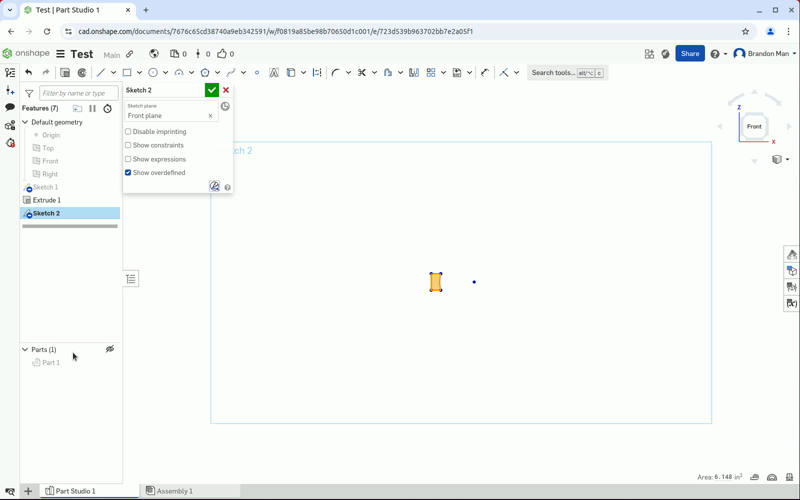
key(shift+e)
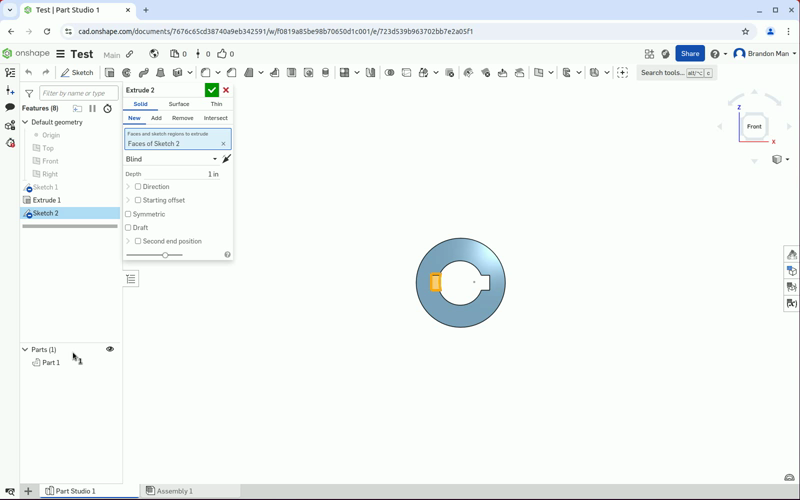
mouse_move(143, 106)
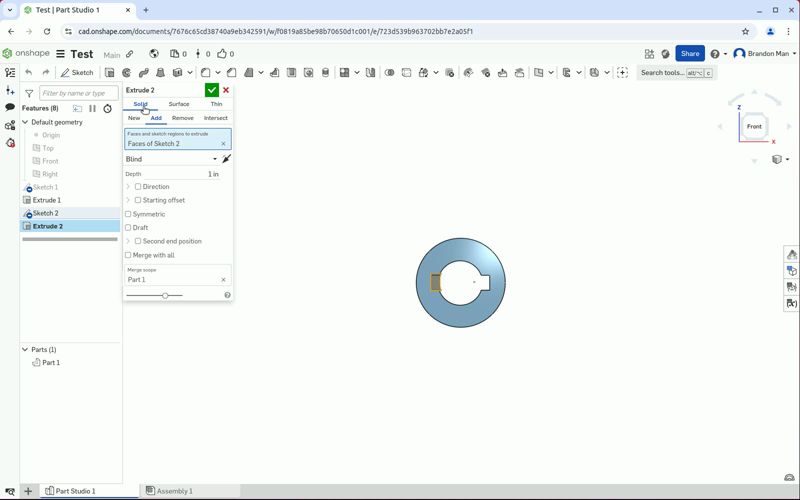
click(143, 106)
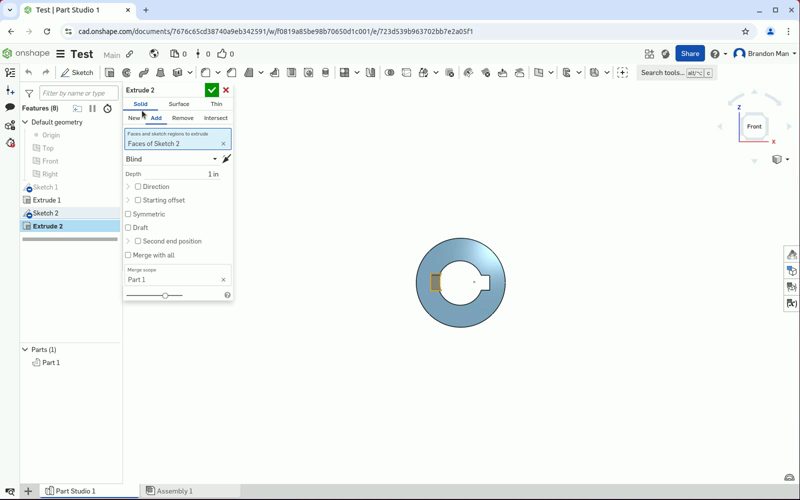
mouse_move(137, 120)
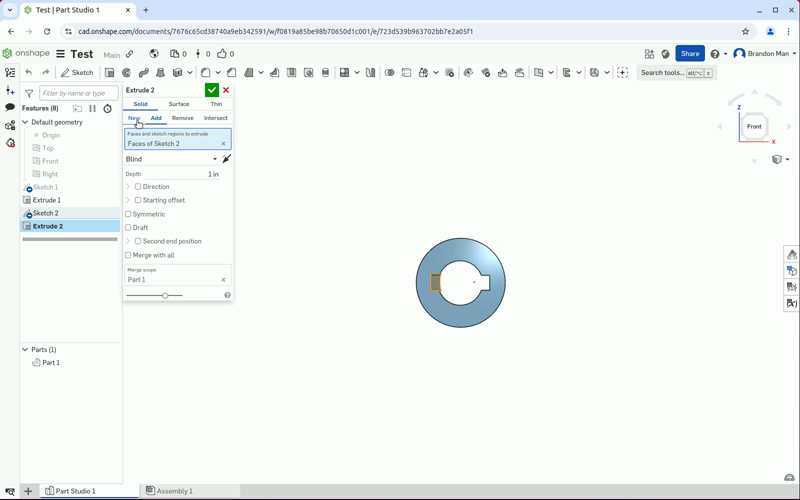
click(137, 120)
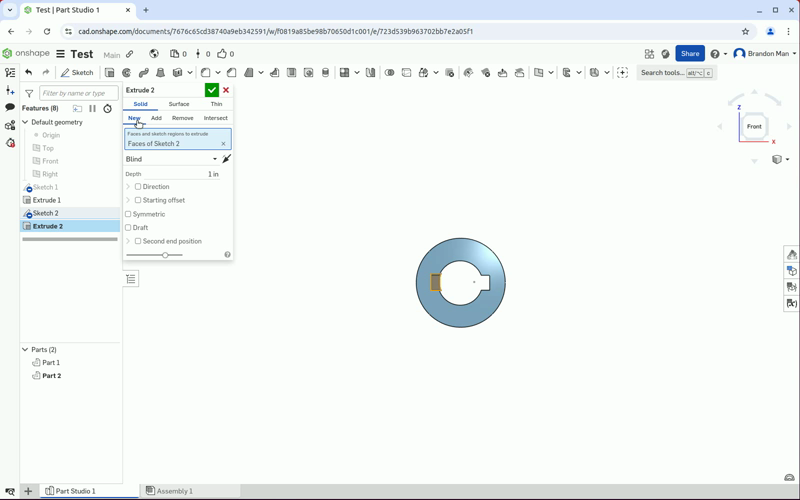
key(tab, 4)
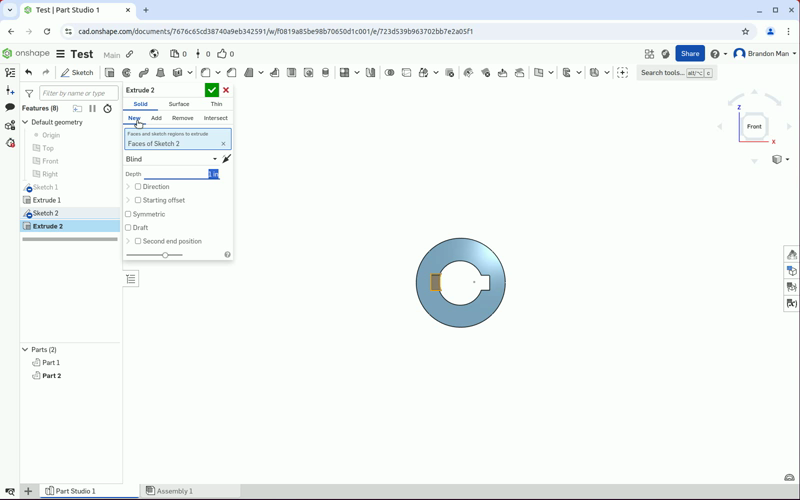
text(7.943)
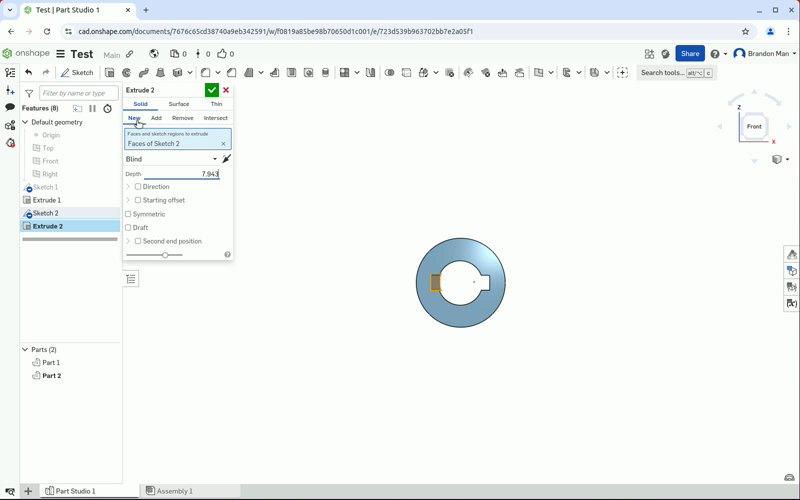
key(enter)
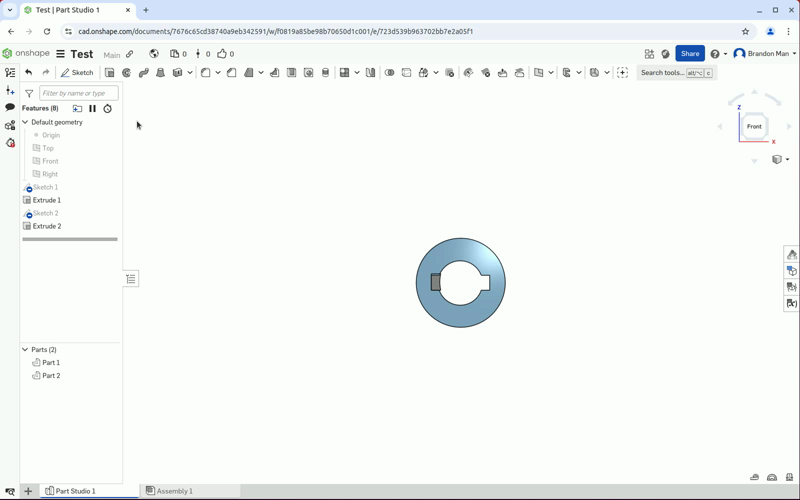
key(shift+h)
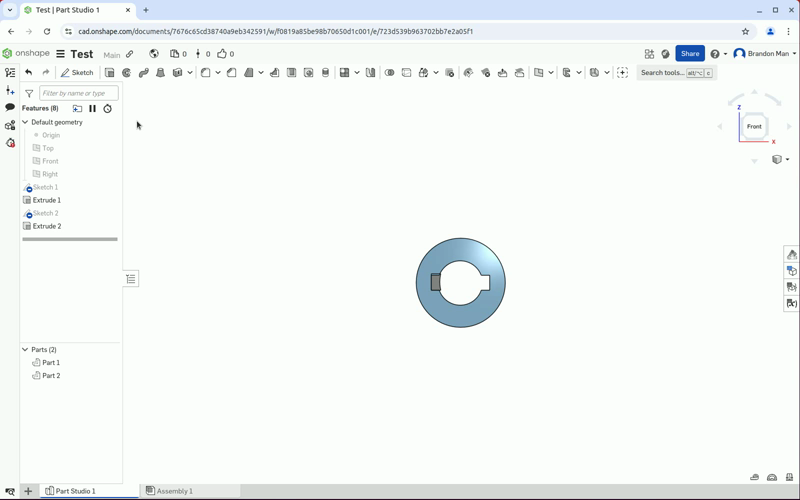
key(shift+h)
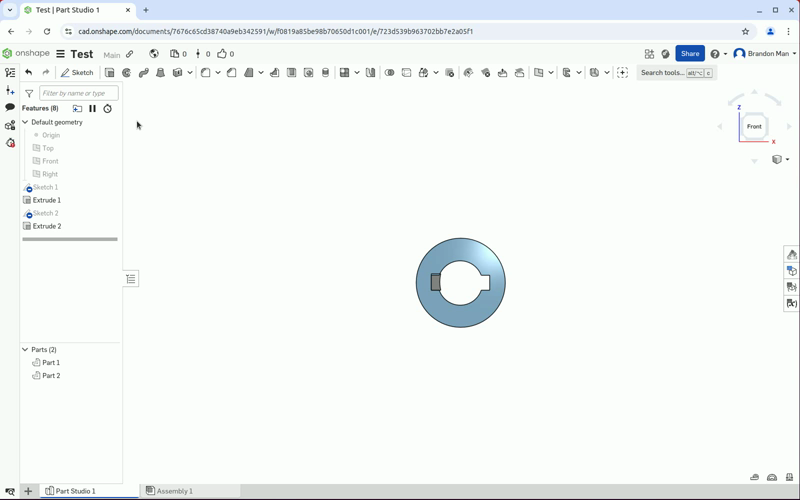
mouse_move(73, 189)
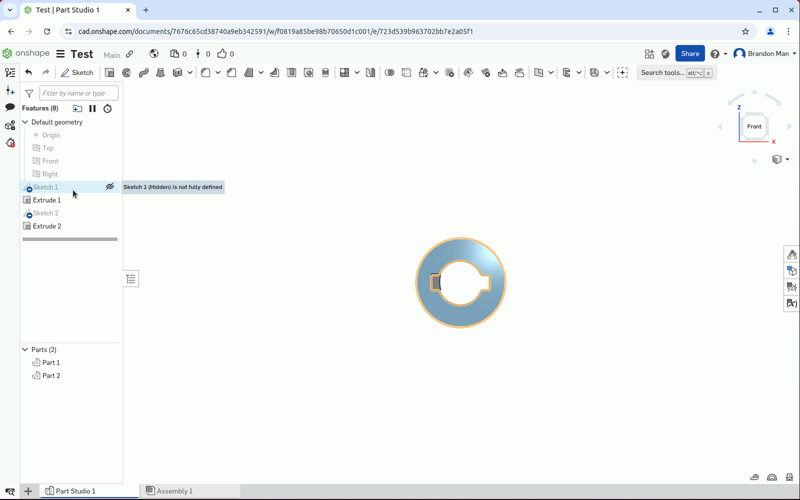
click(73, 189)
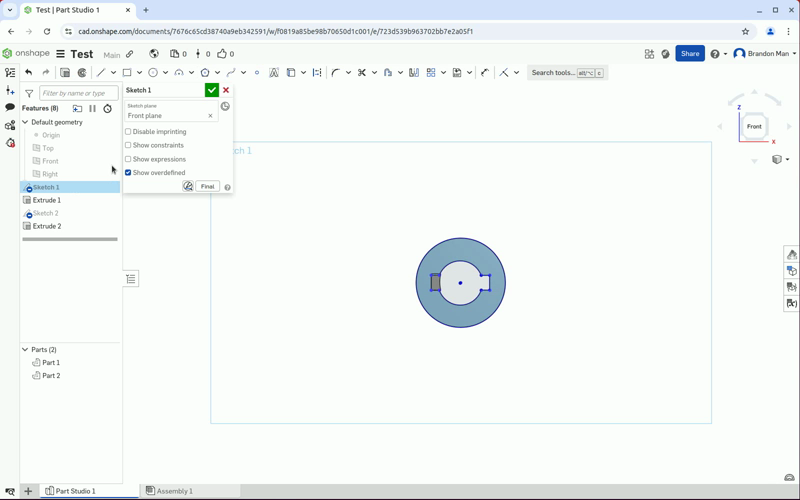
mouse_move(229, 92)
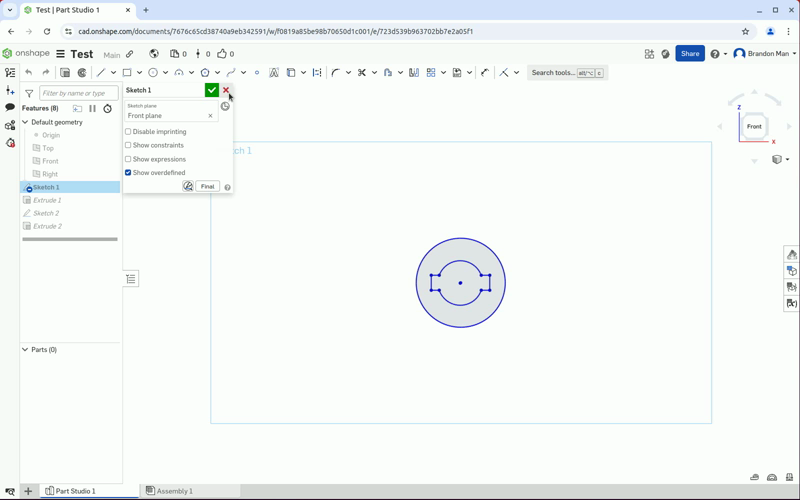
click(229, 92)
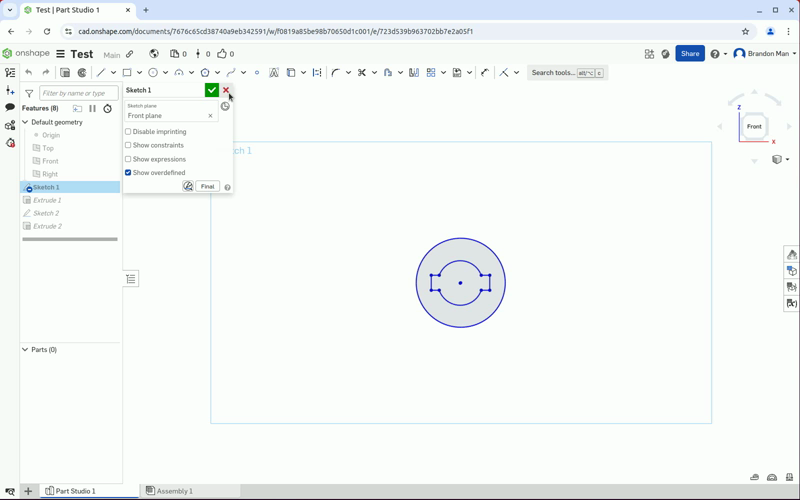
key(shift+s)
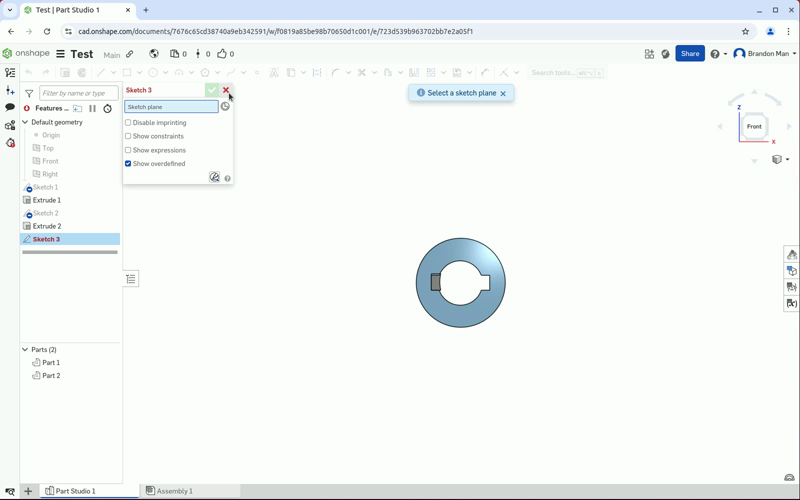
mouse_move(73, 163)
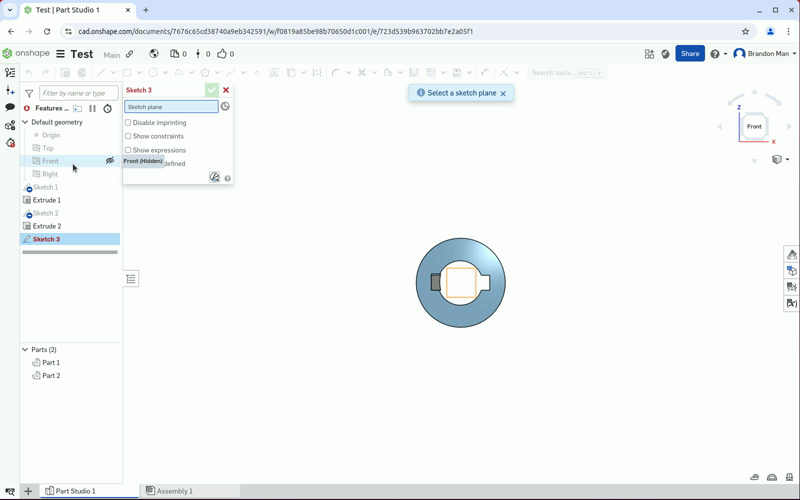
click(73, 163)
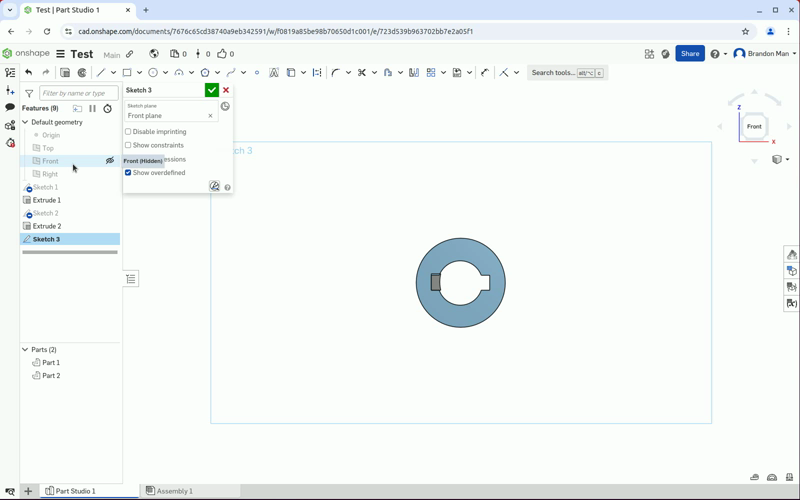
mouse_move(73, 352)
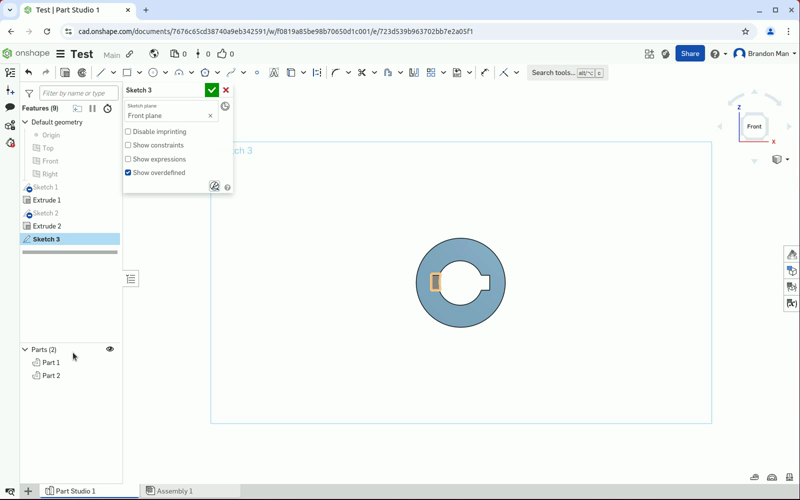
key(y)
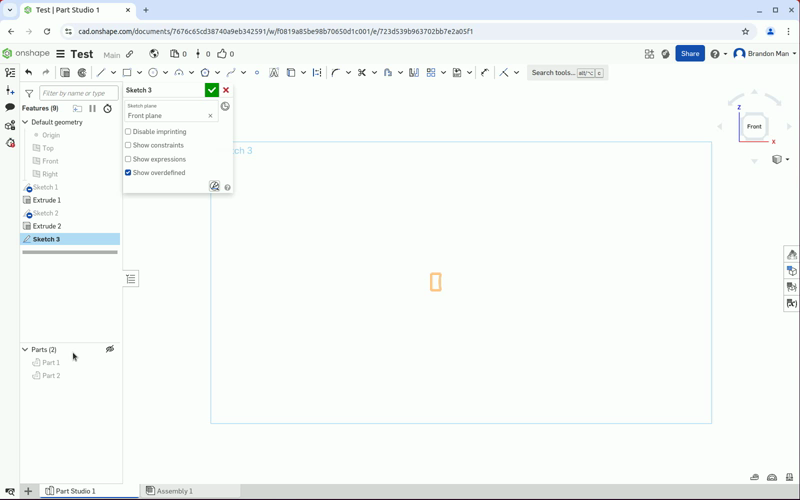
key(l)
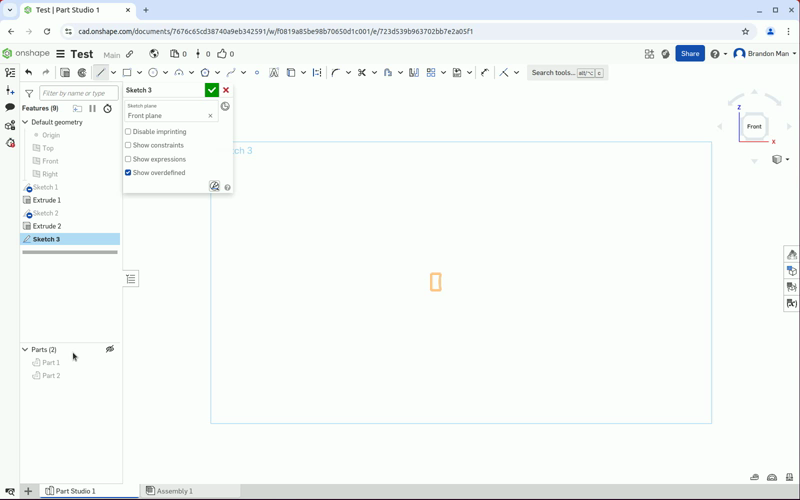
key_down(shift)
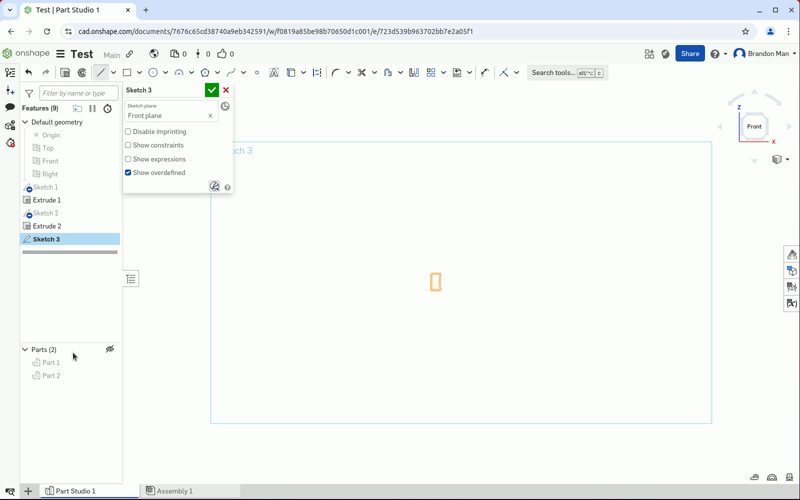
mouse_move(468, 326)
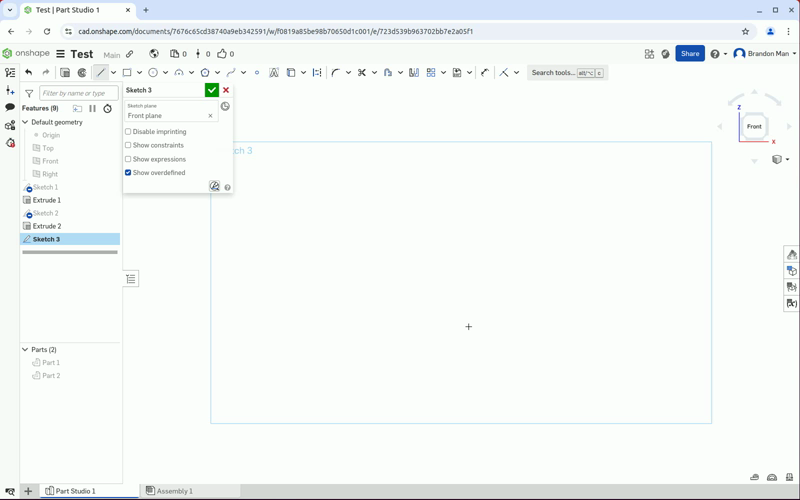
click(468, 326)
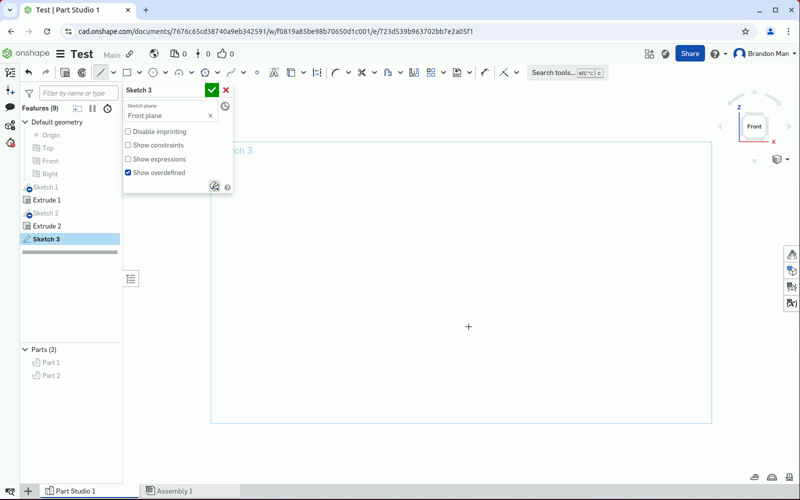
key_up(shift)
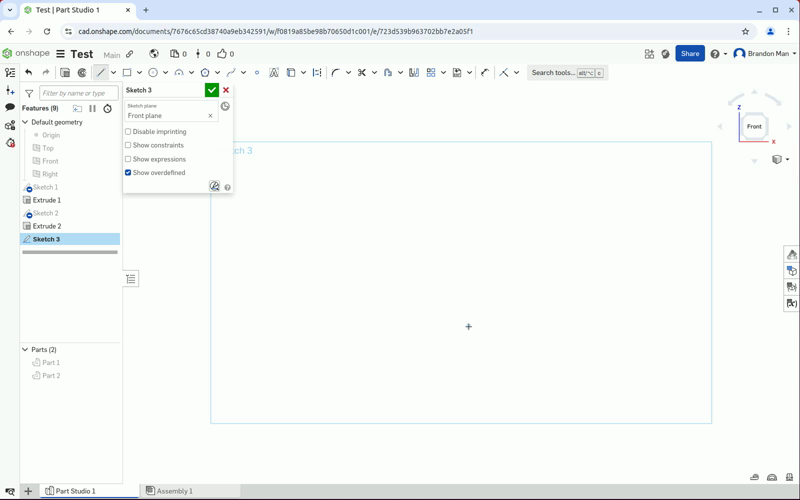
key_down(shift)
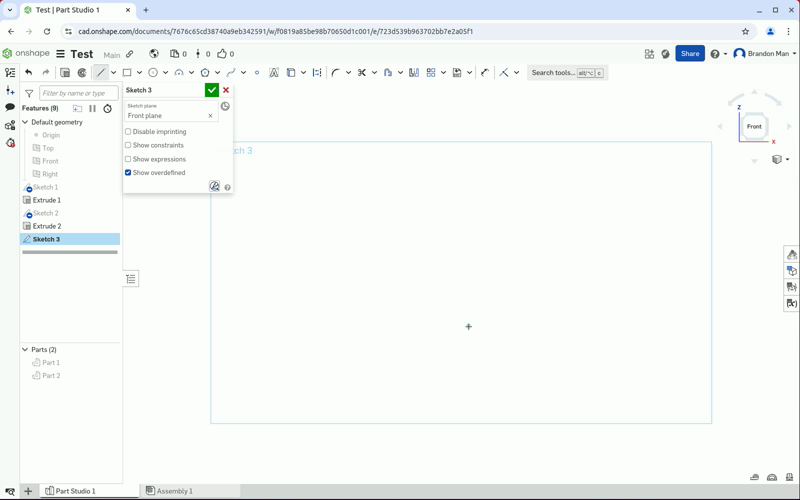
mouse_move(549, 311)
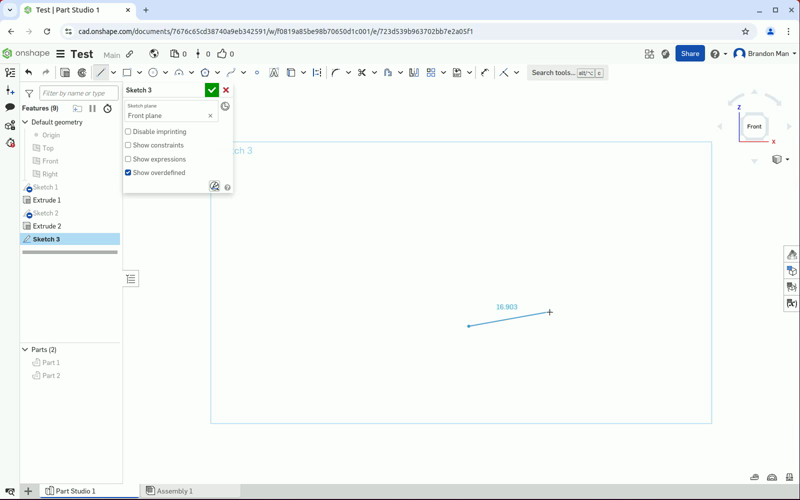
click(549, 311)
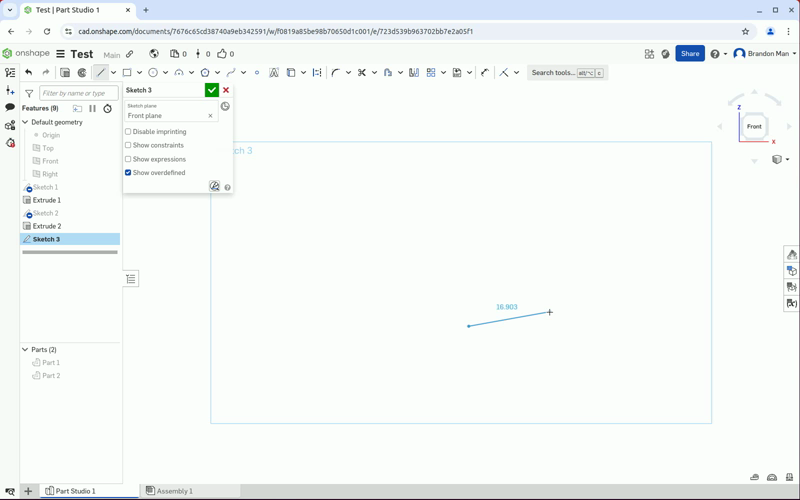
key_up(shift)
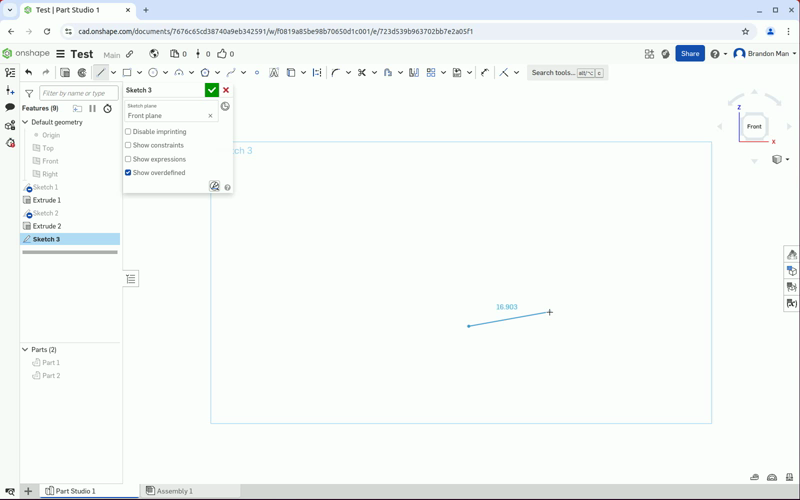
key(esc)
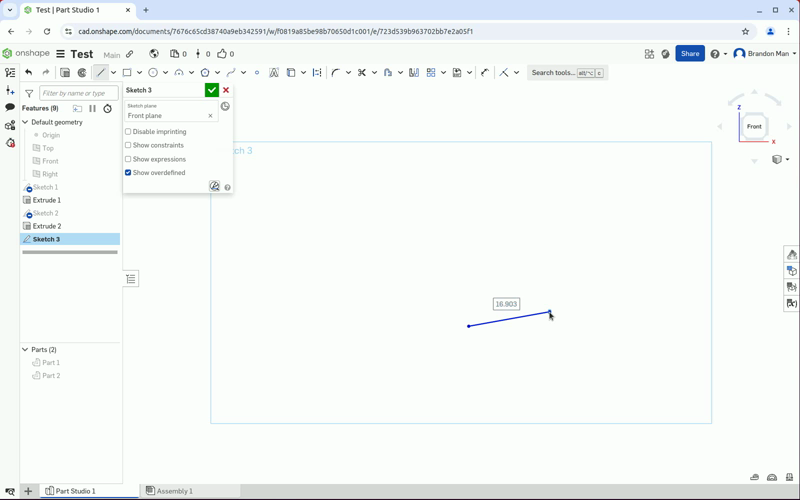
key(a)
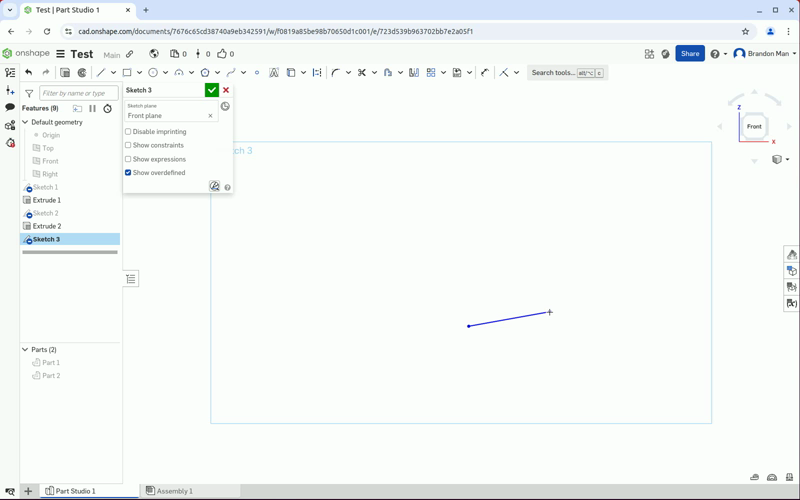
mouse_move(549, 311)
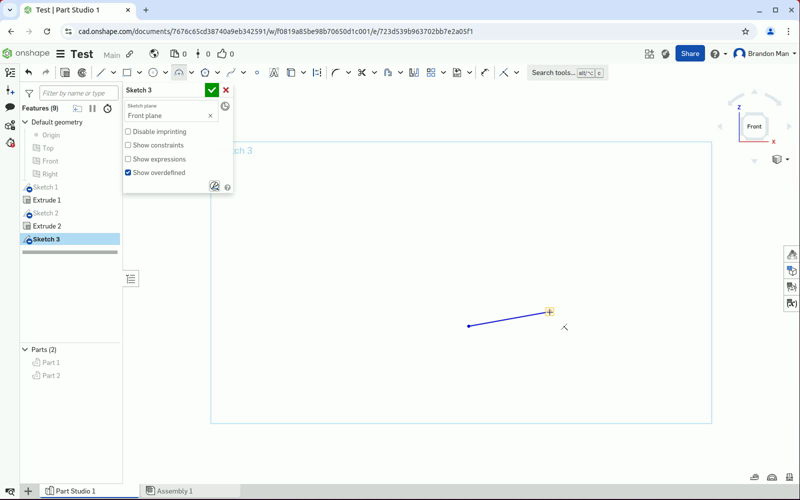
click(549, 311)
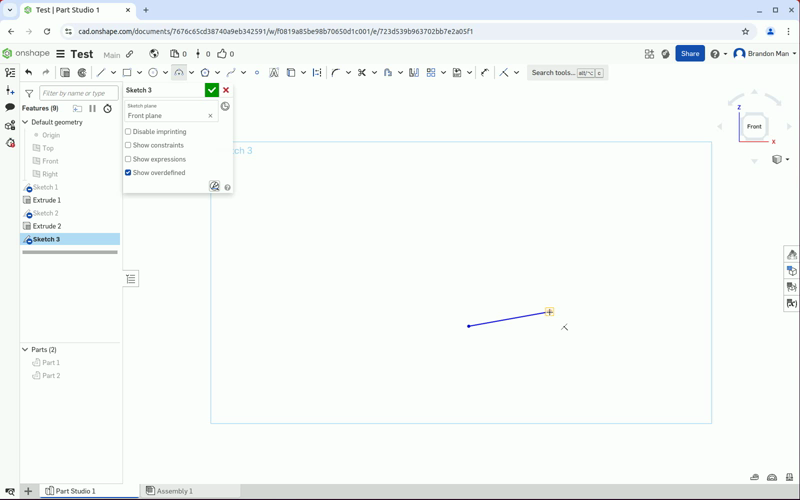
key_down(shift)
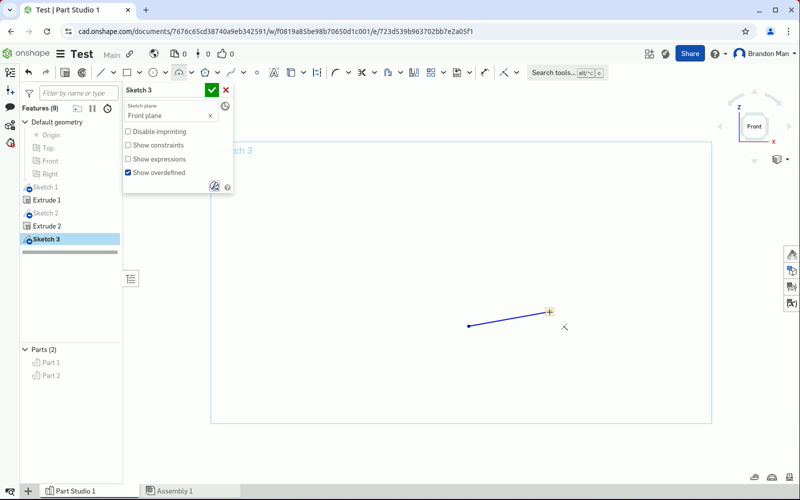
mouse_move(549, 253)
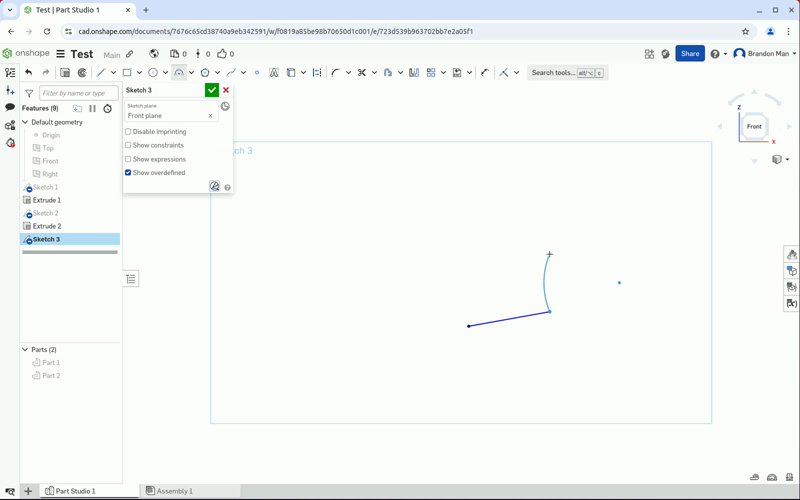
click(549, 253)
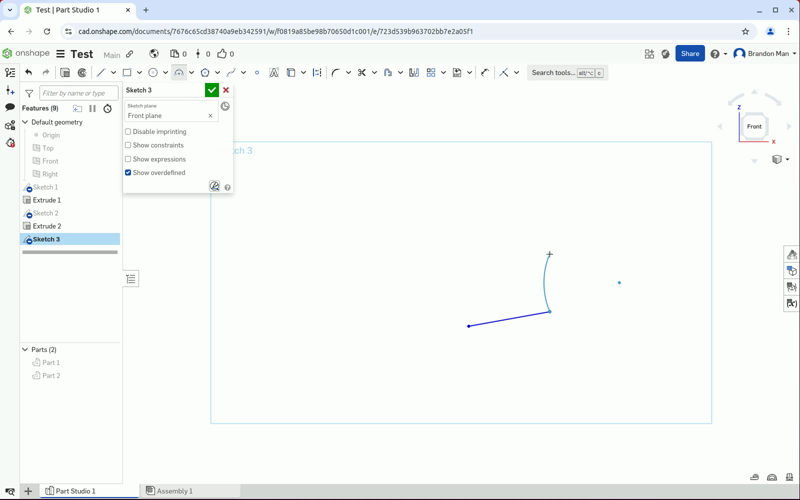
mouse_move(515, 282)
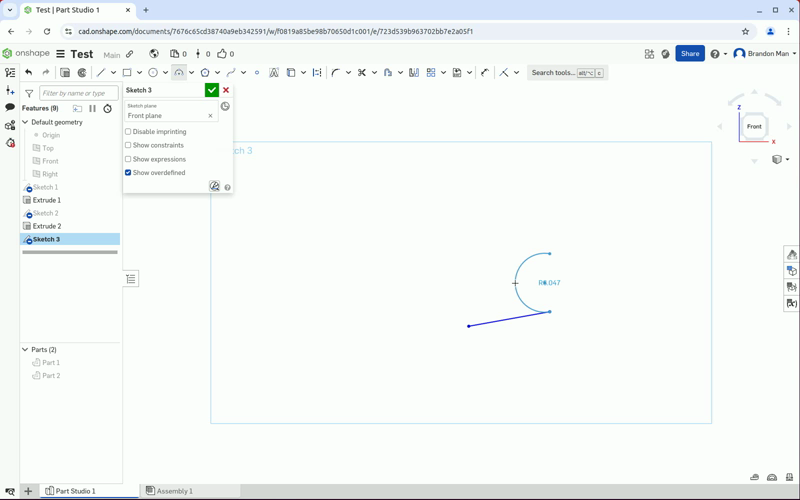
click(515, 282)
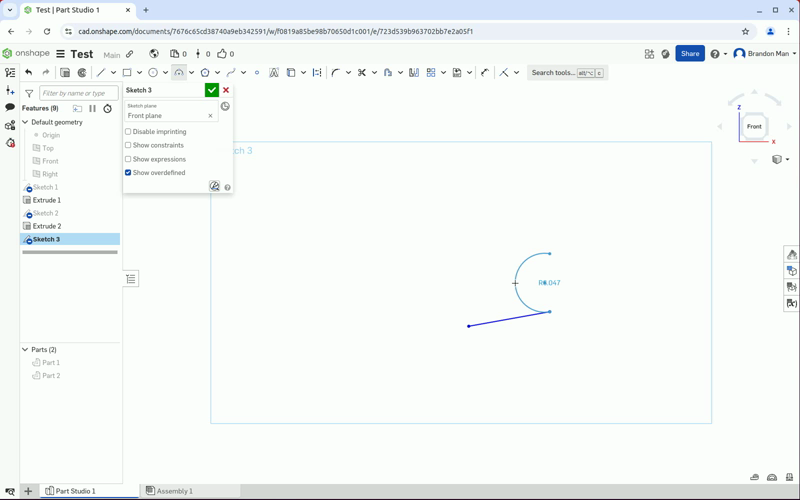
key_up(shift)
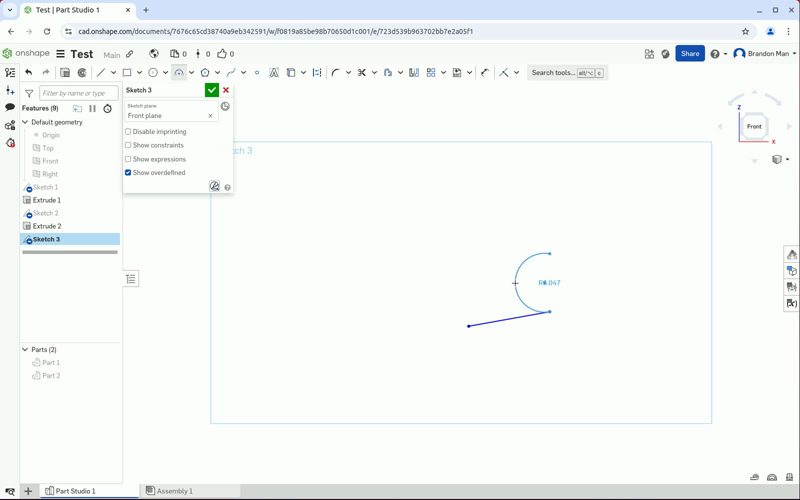
key(esc)
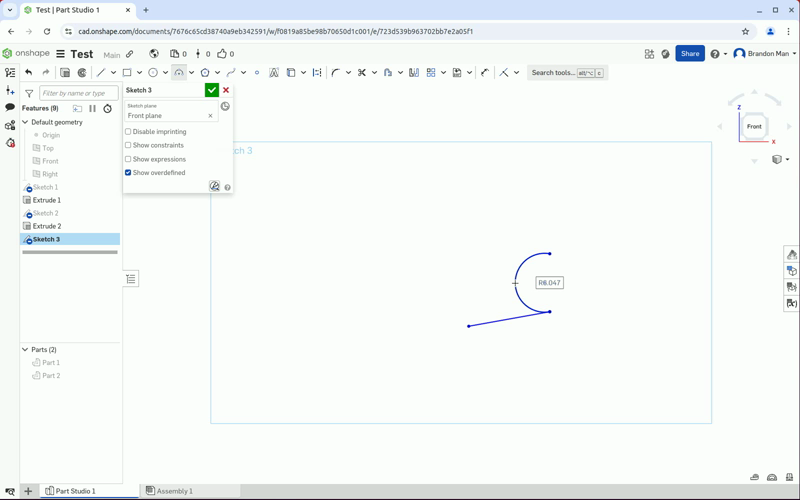
key(l)
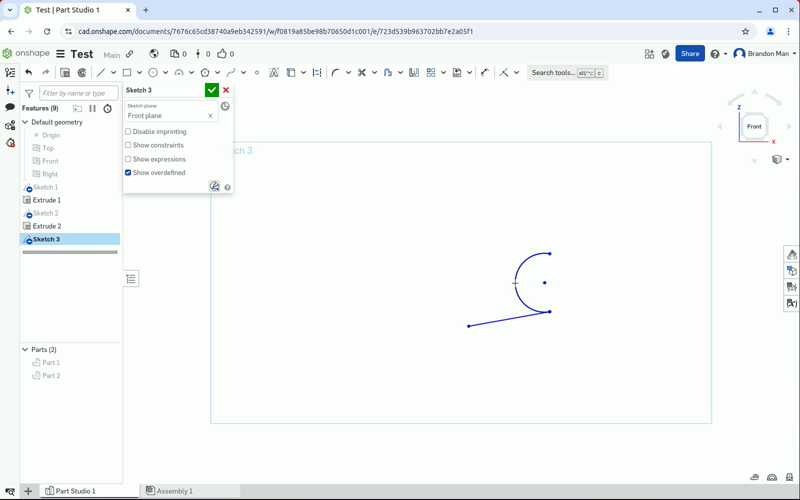
mouse_move(549, 253)
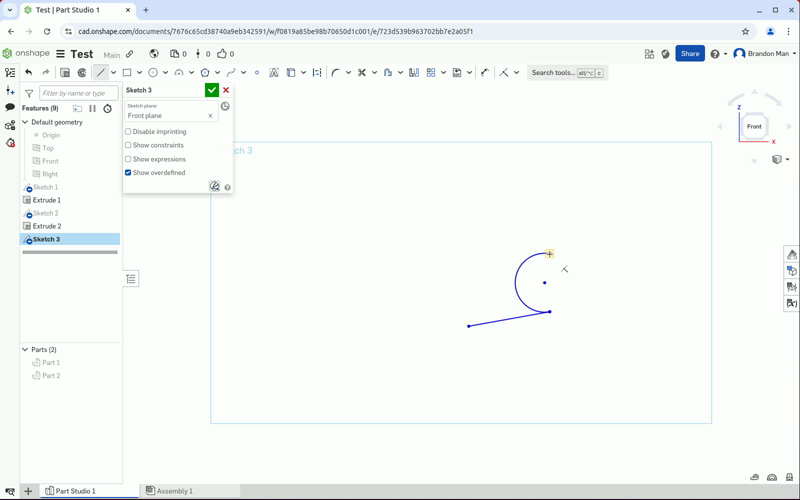
click(549, 253)
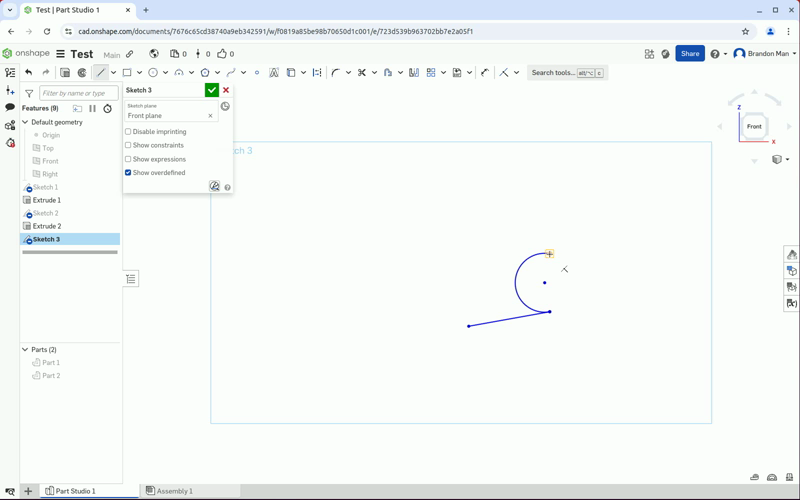
key_down(shift)
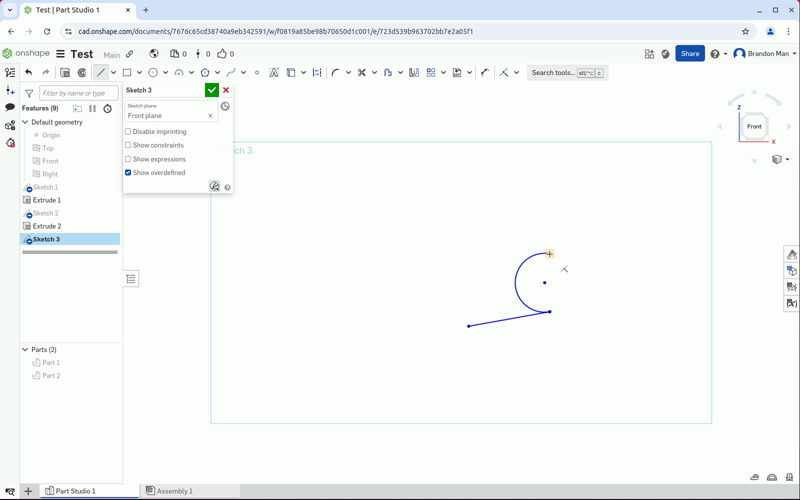
mouse_move(468, 239)
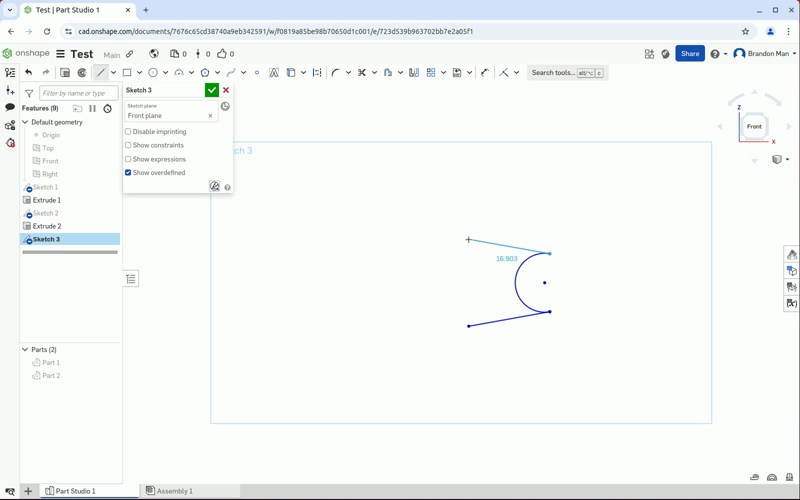
click(468, 239)
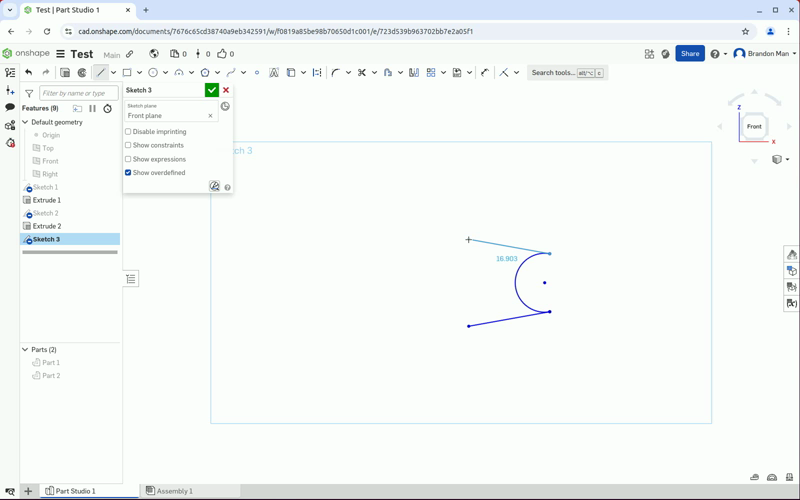
key_up(shift)
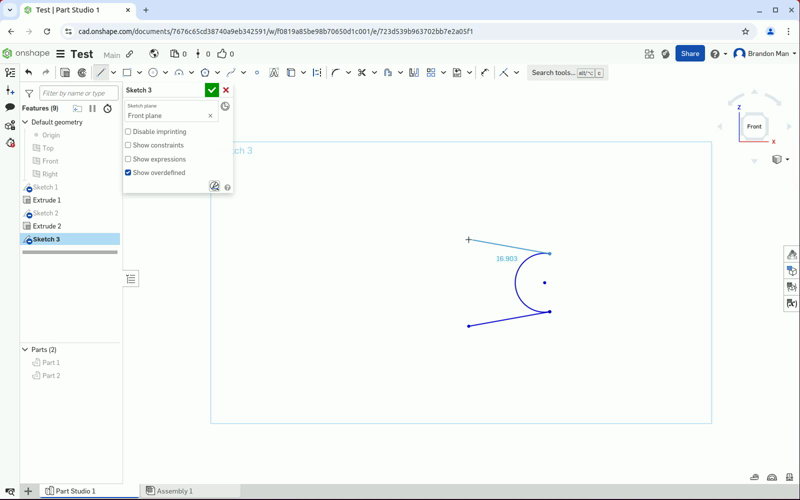
key(esc)
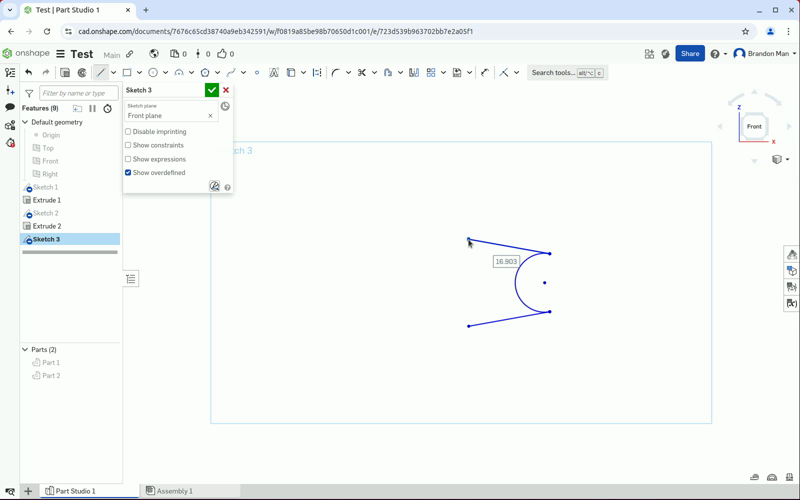
key(a)
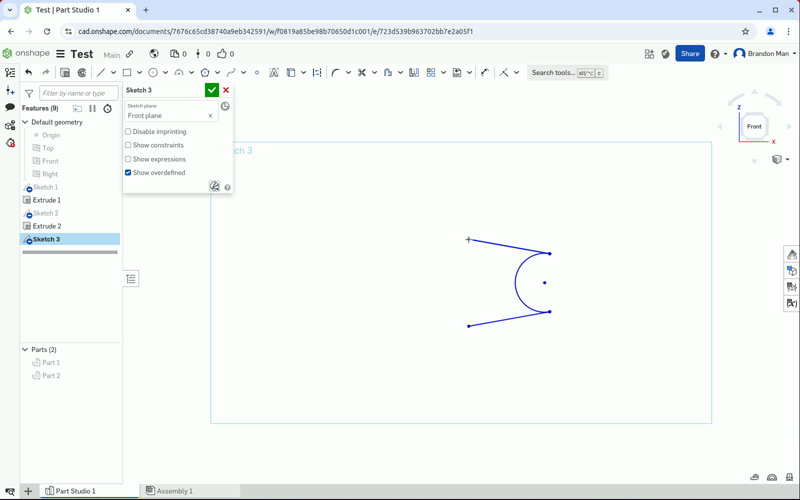
mouse_move(468, 239)
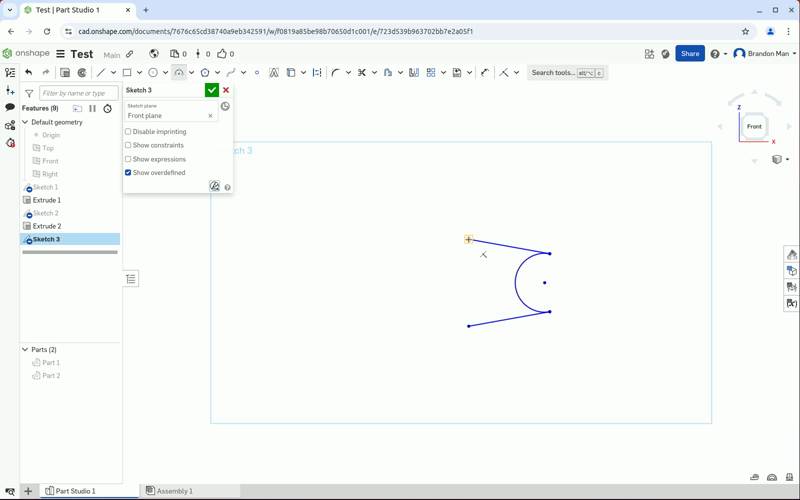
click(468, 239)
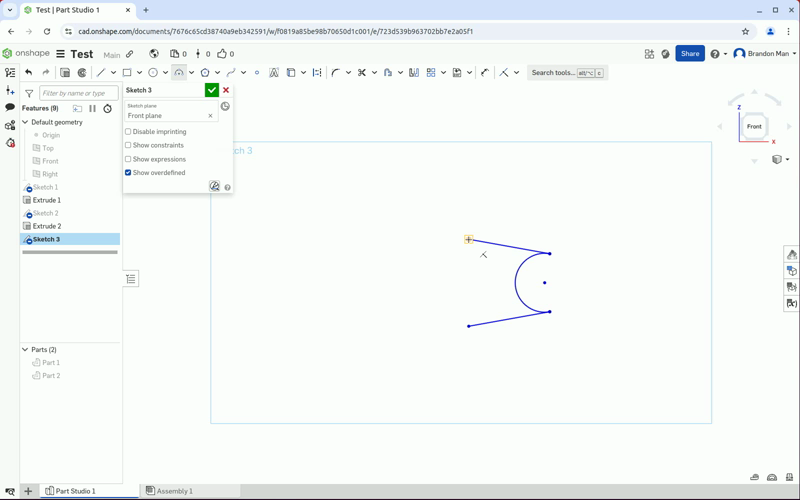
mouse_move(468, 326)
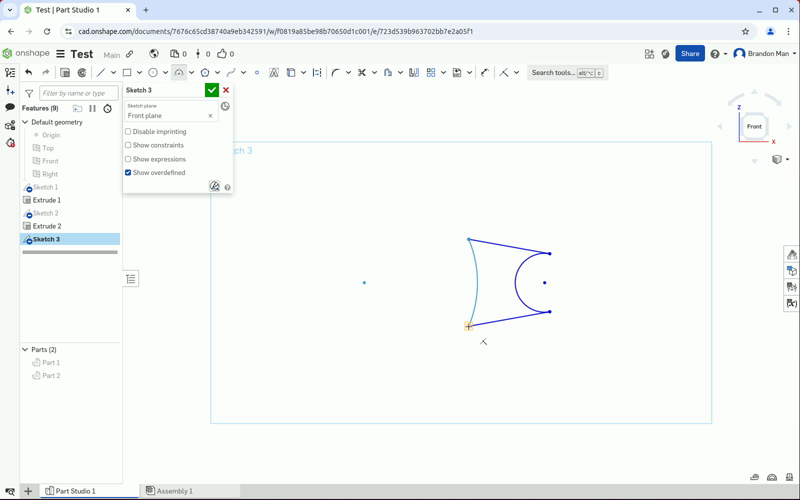
click(468, 326)
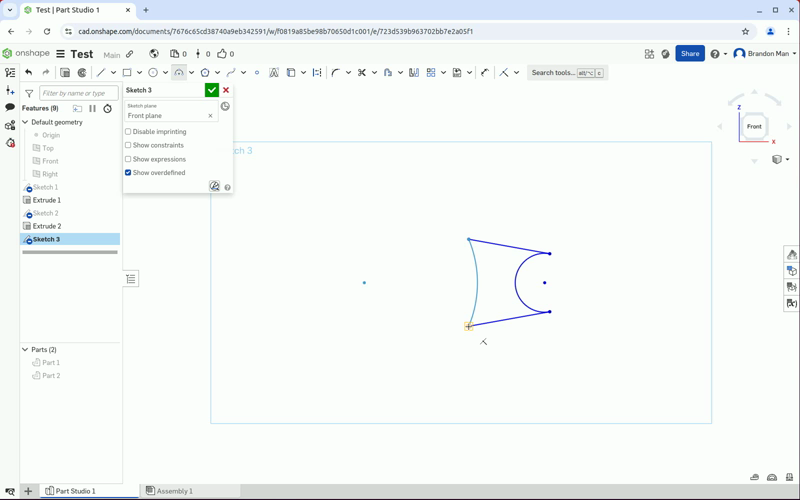
key_down(shift)
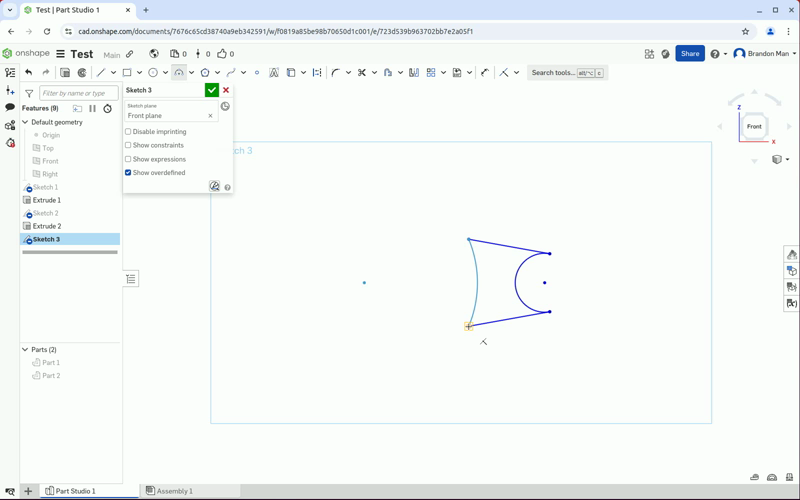
mouse_move(505, 282)
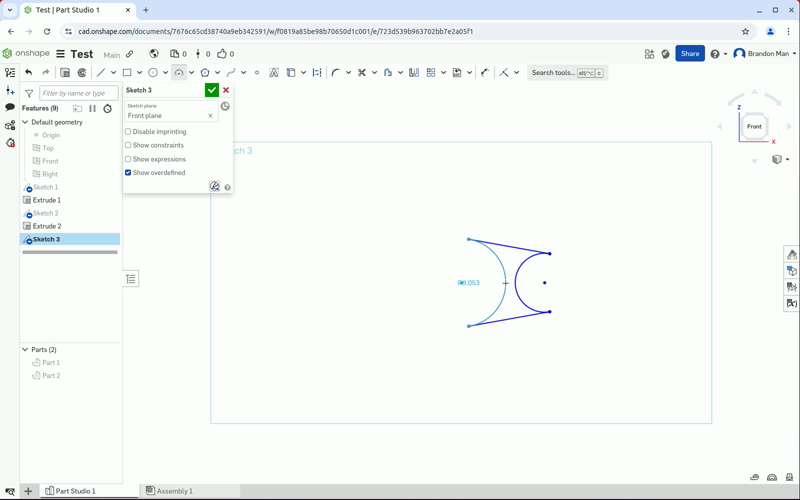
click(505, 282)
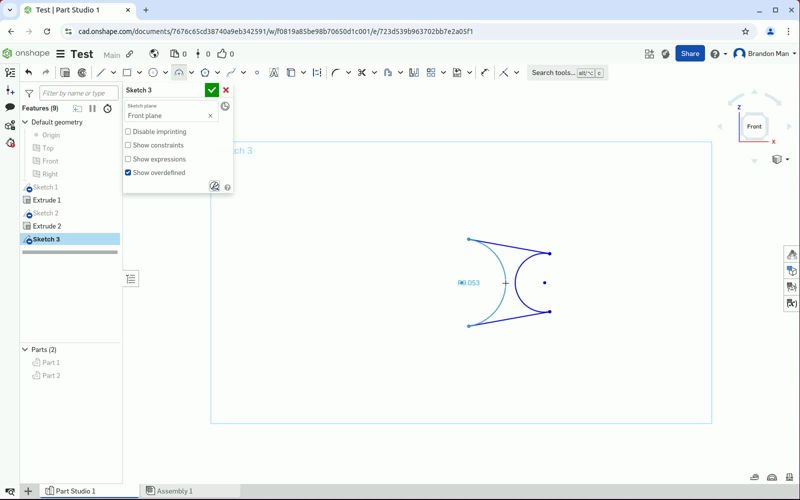
key_up(shift)
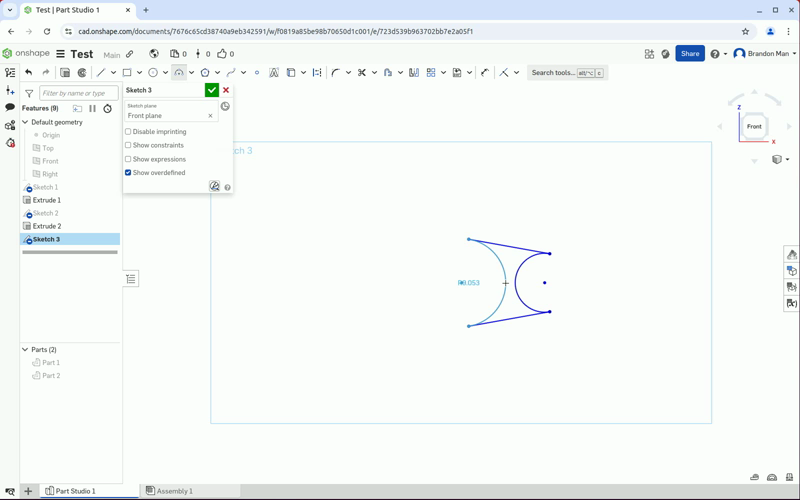
key(esc)
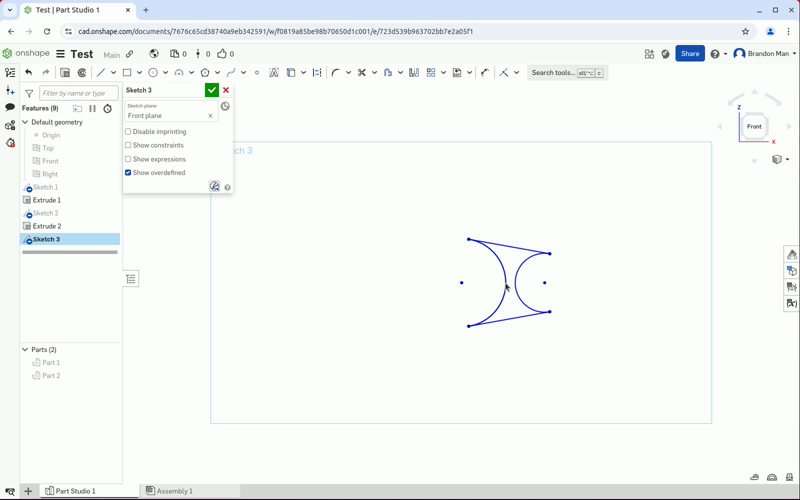
mouse_move(516, 250)
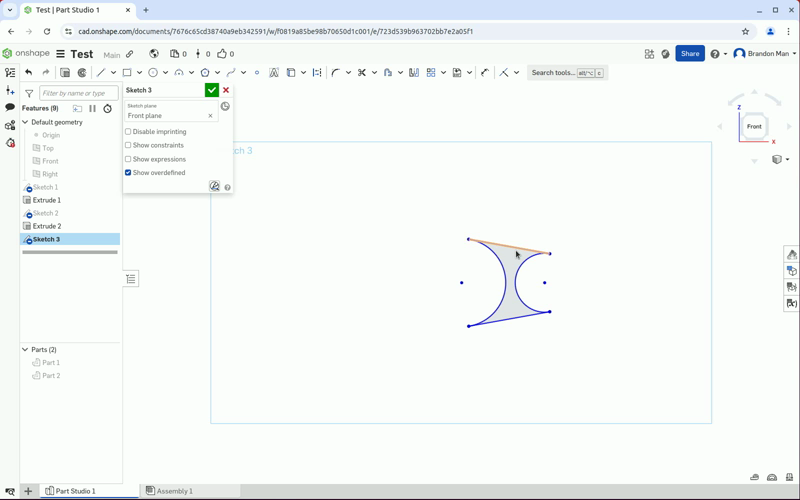
click(516, 250)
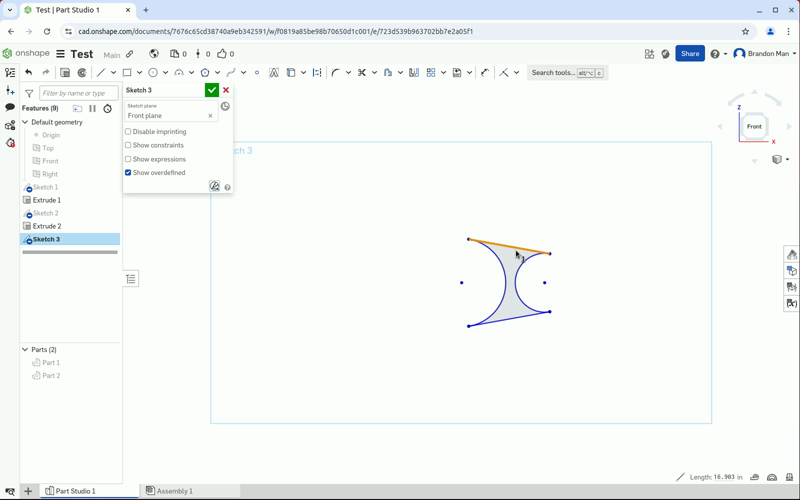
mouse_move(73, 352)
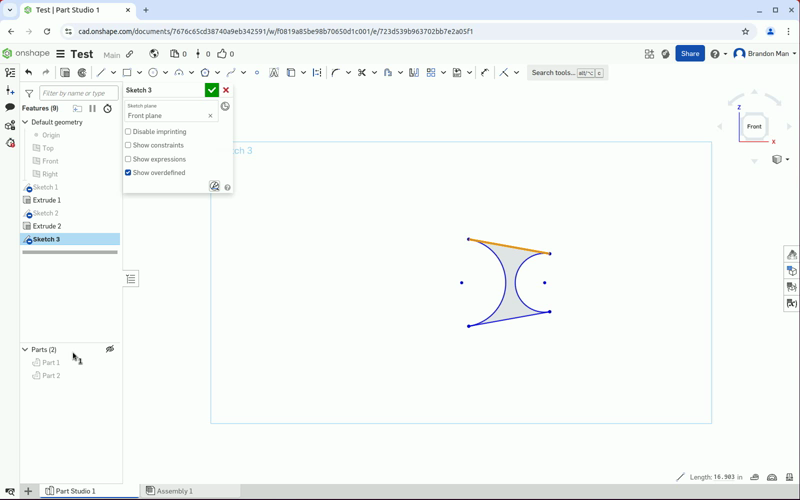
key(shift+y)
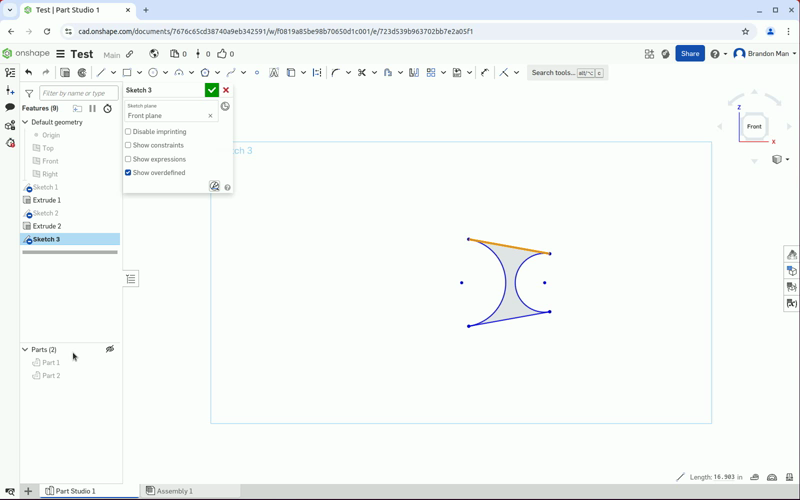
key(shift+e)
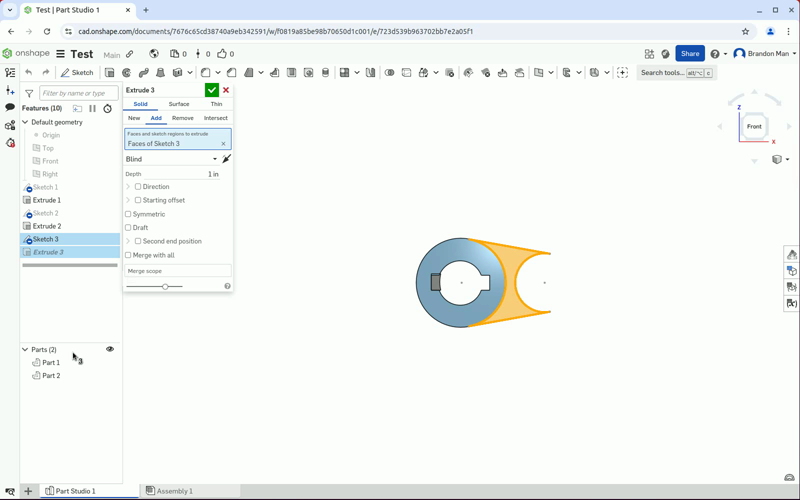
mouse_move(143, 106)
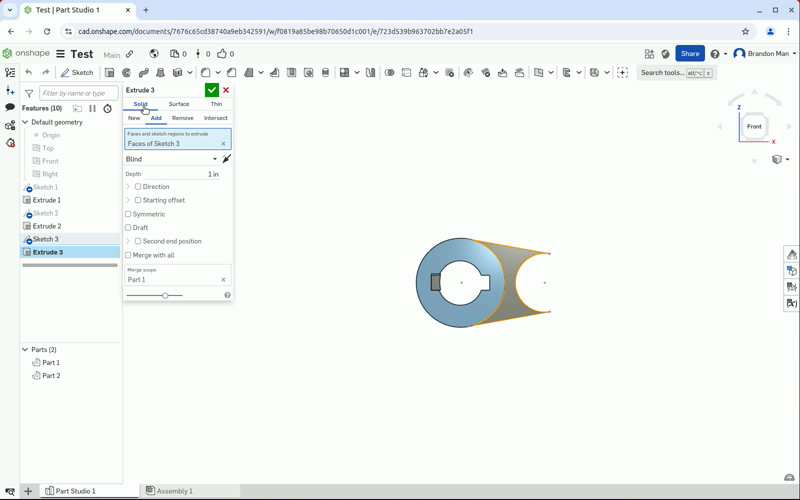
click(143, 106)
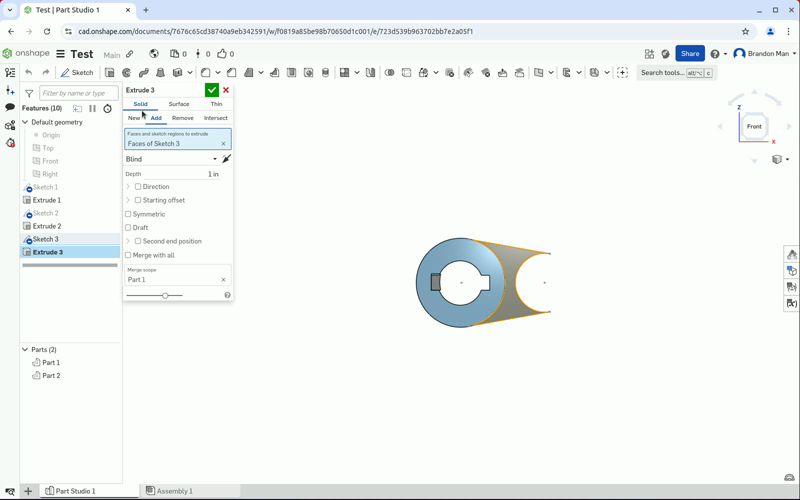
mouse_move(137, 120)
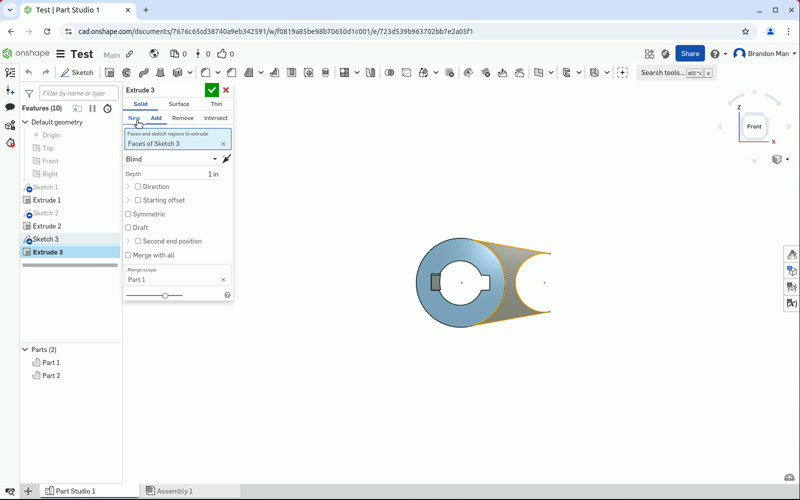
click(137, 120)
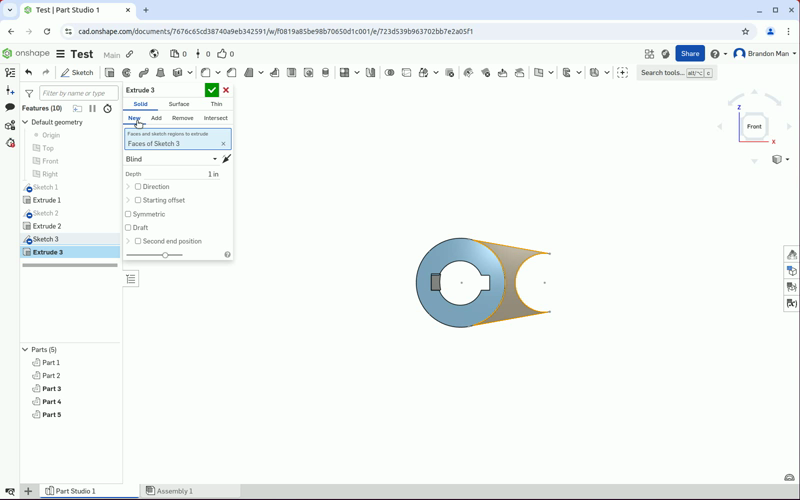
key(tab, 4)
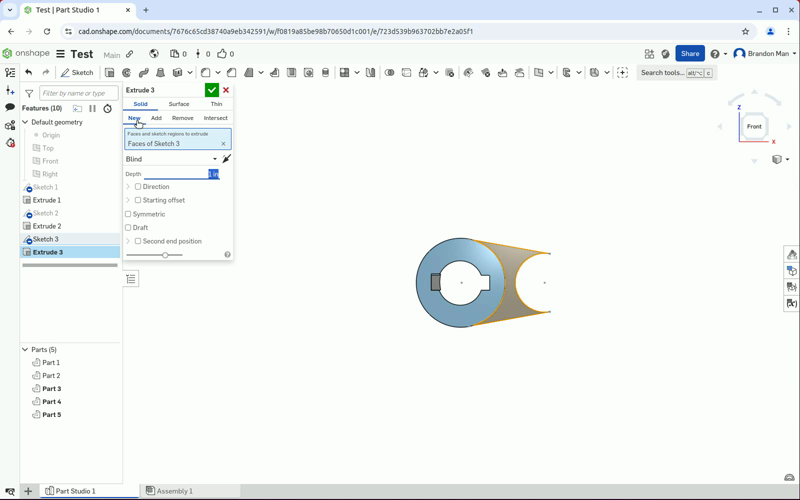
text(7.943)
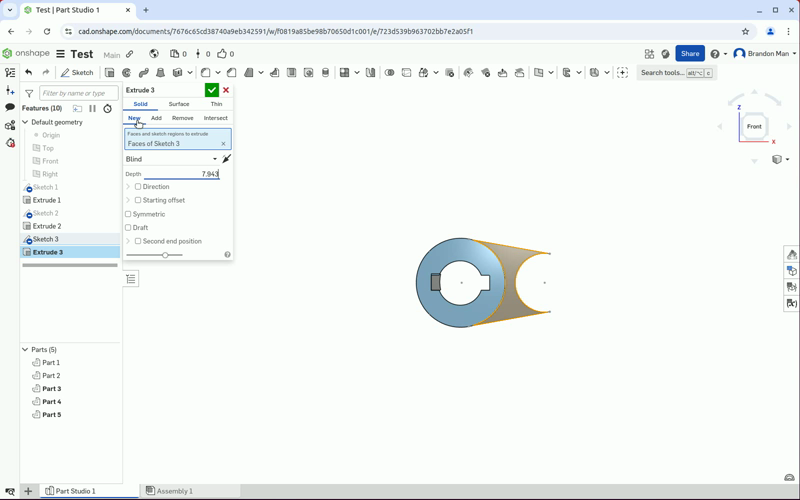
key(enter)
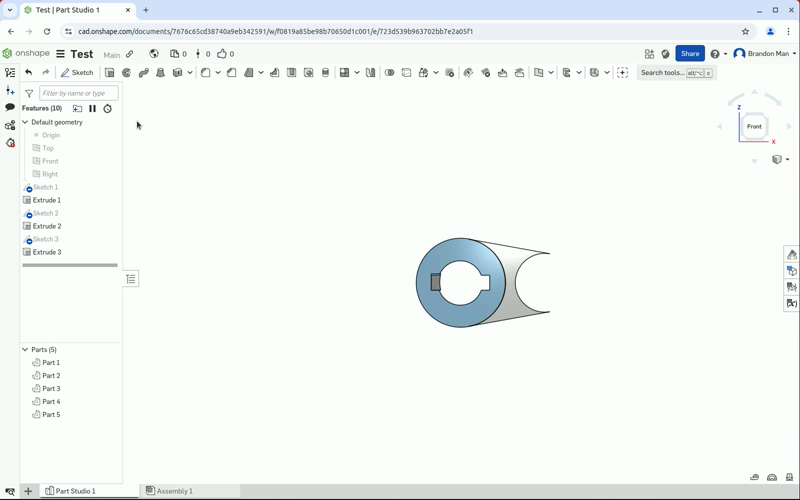
key(shift+h)
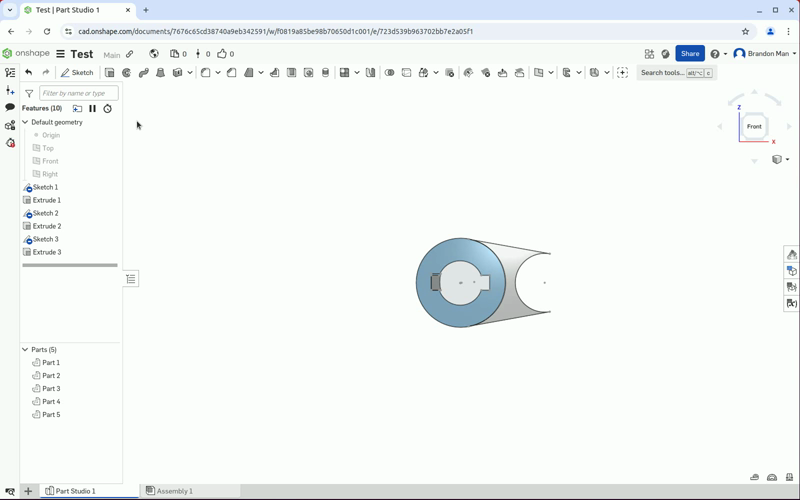
key(shift+h)
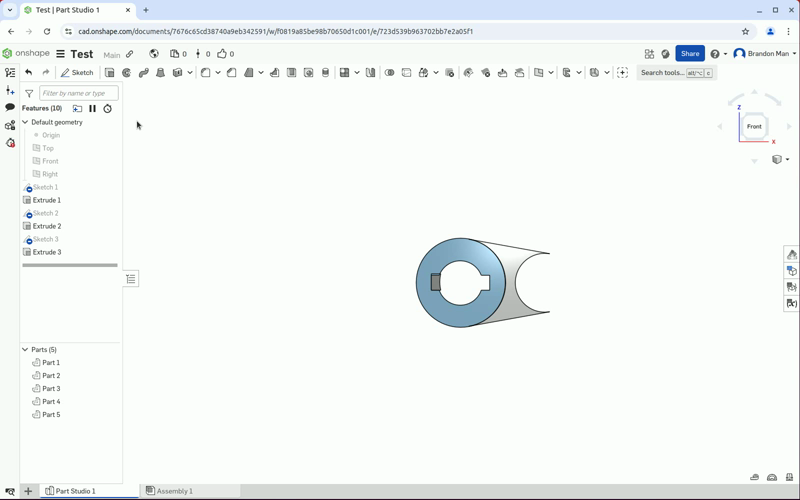
mouse_move(73, 189)
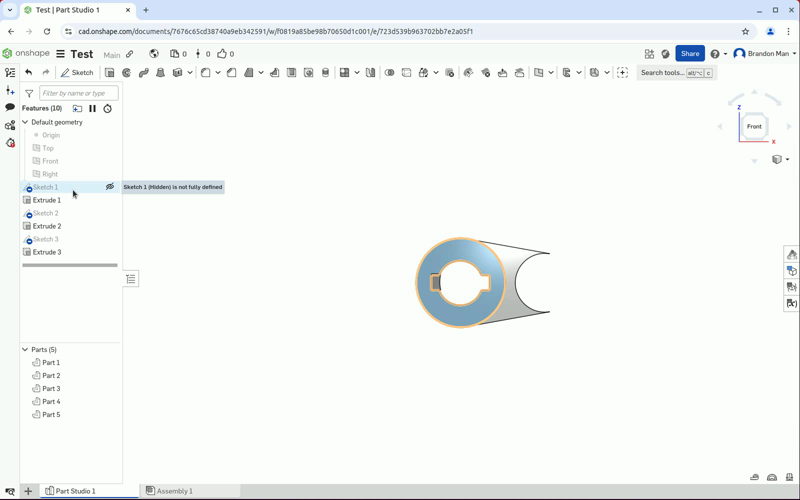
click(73, 189)
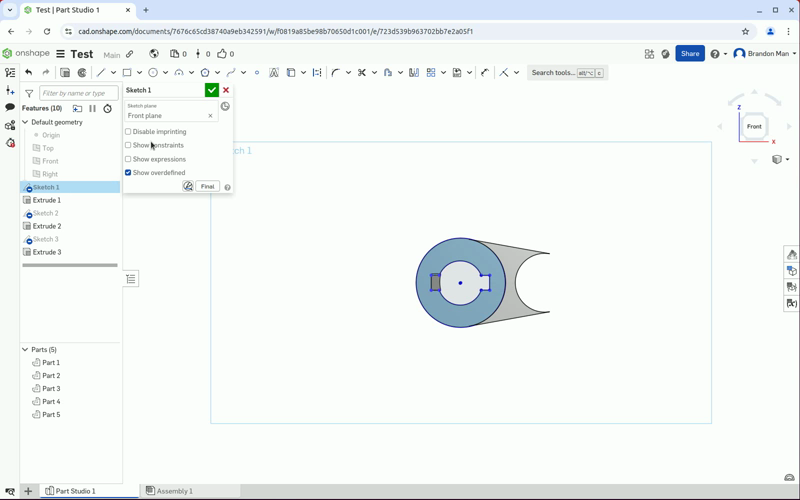
mouse_move(229, 92)
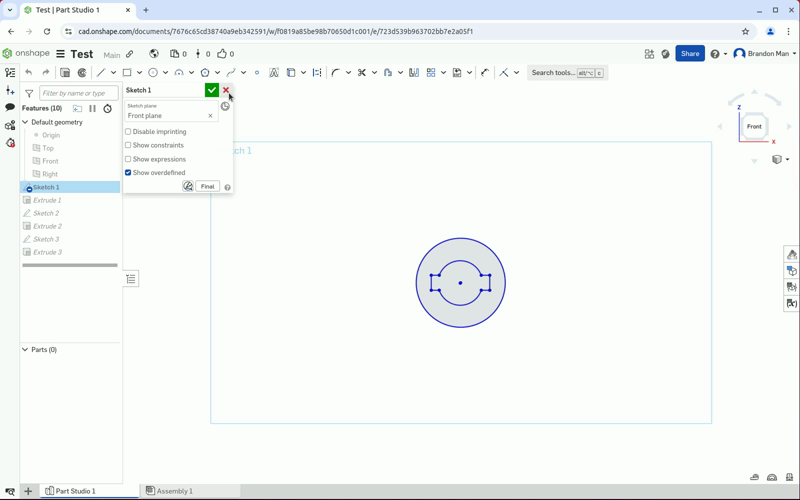
click(229, 92)
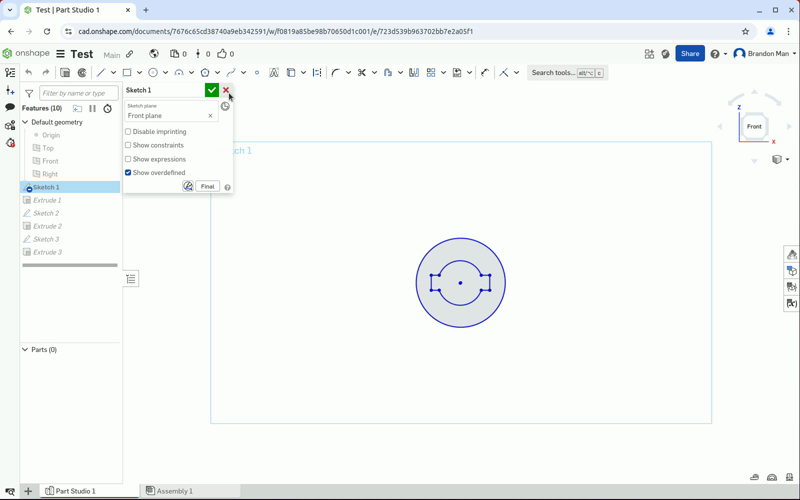
key(shift+s)
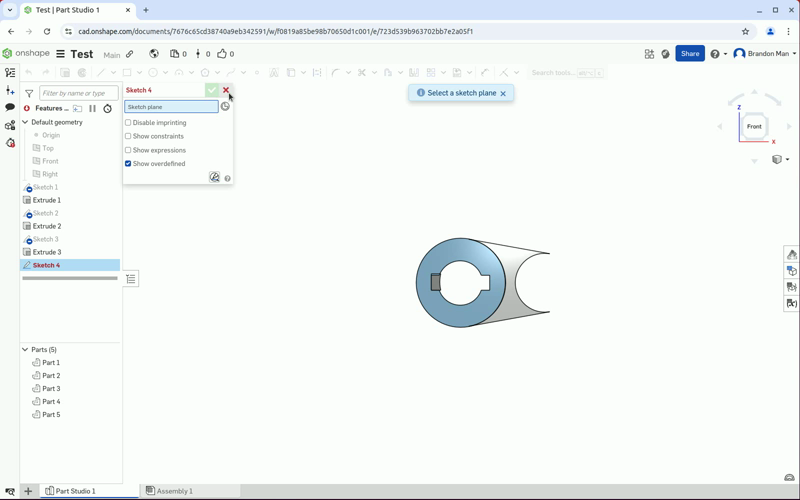
mouse_move(73, 163)
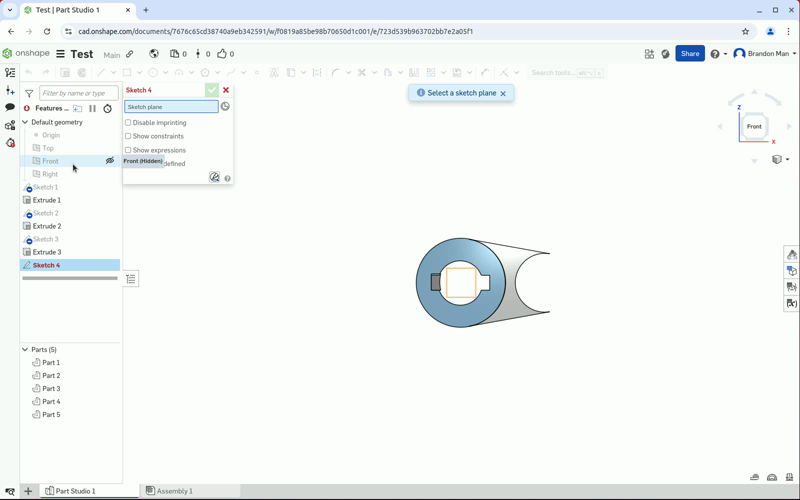
click(73, 163)
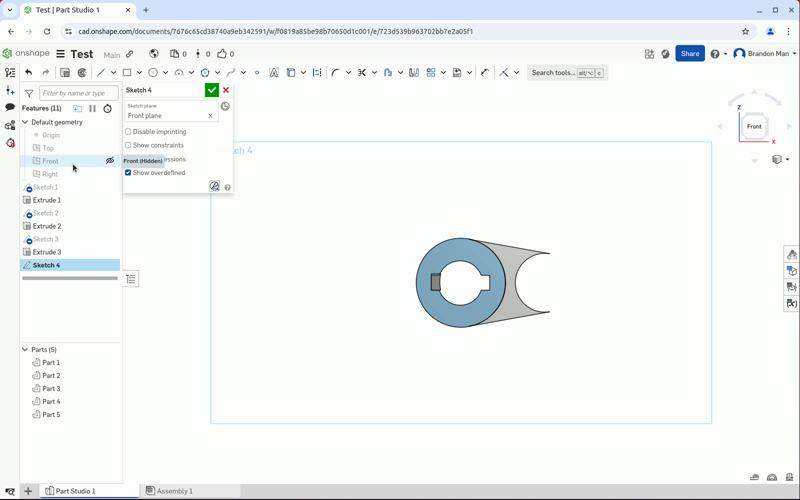
mouse_move(73, 352)
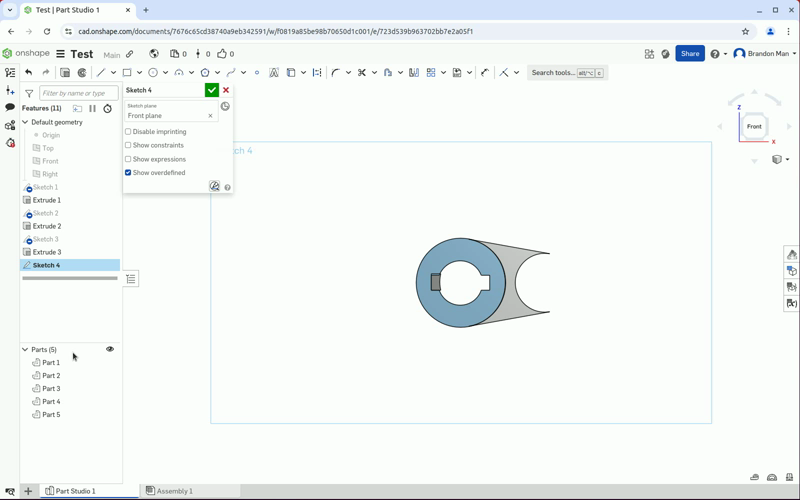
key(y)
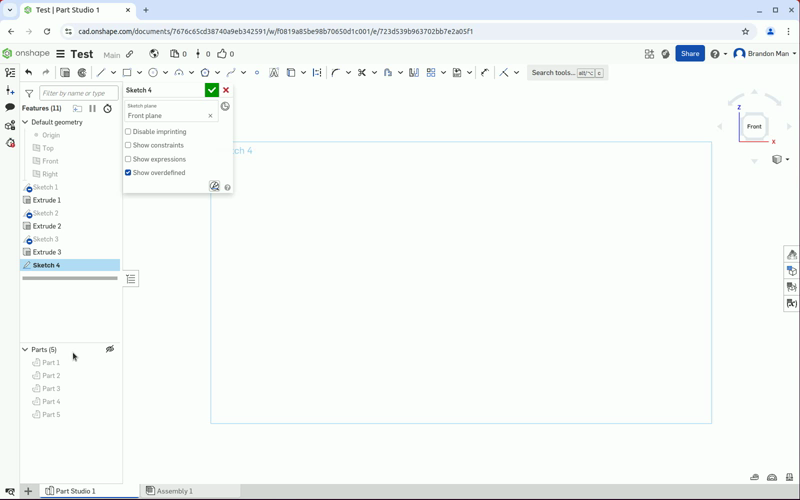
key(c)
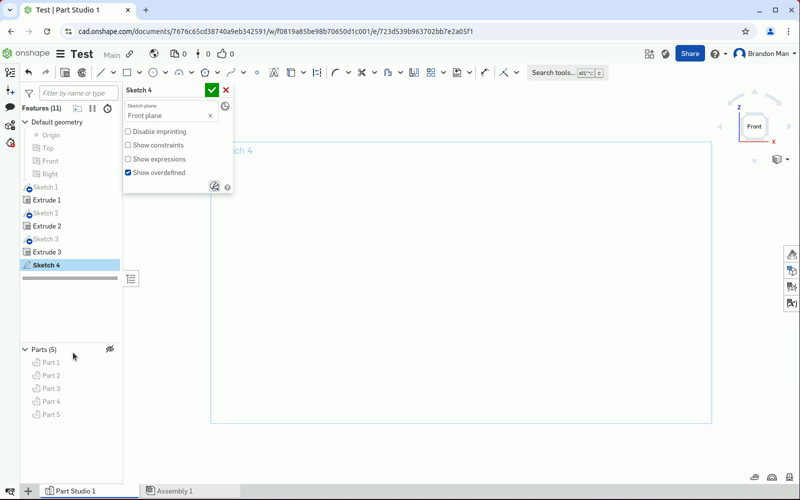
key_down(shift)
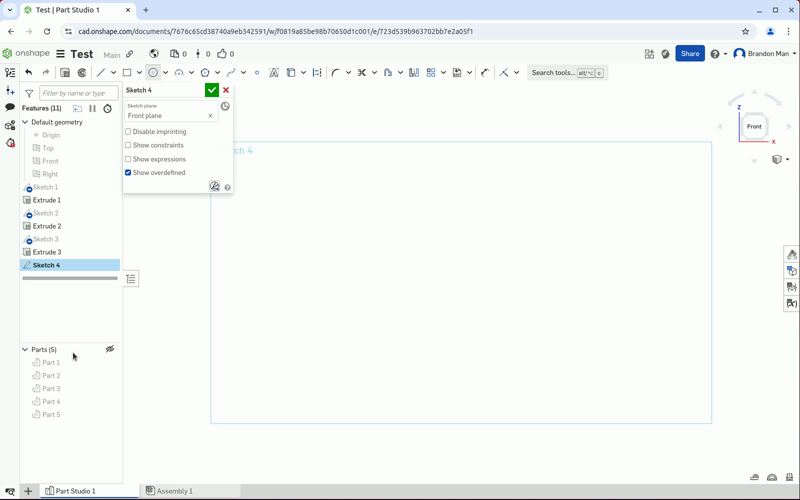
mouse_move(544, 282)
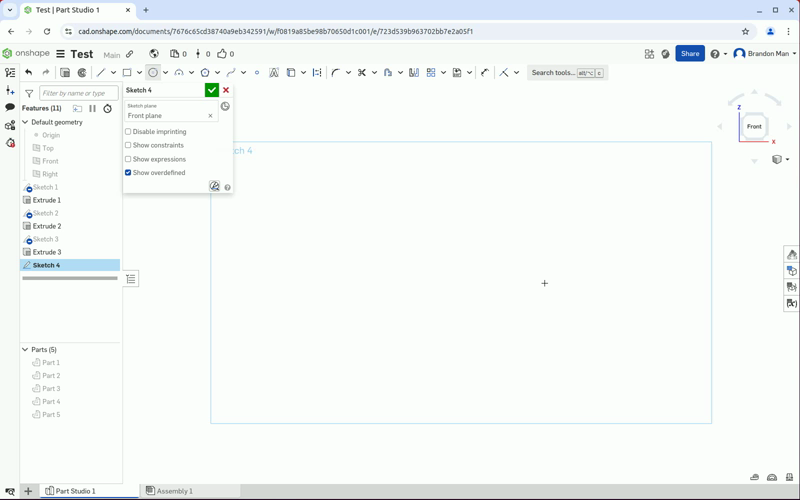
click(544, 282)
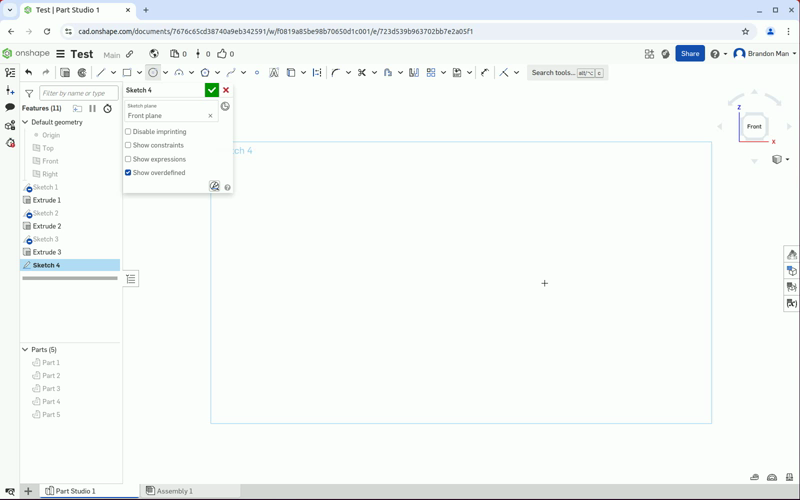
key_up(shift)
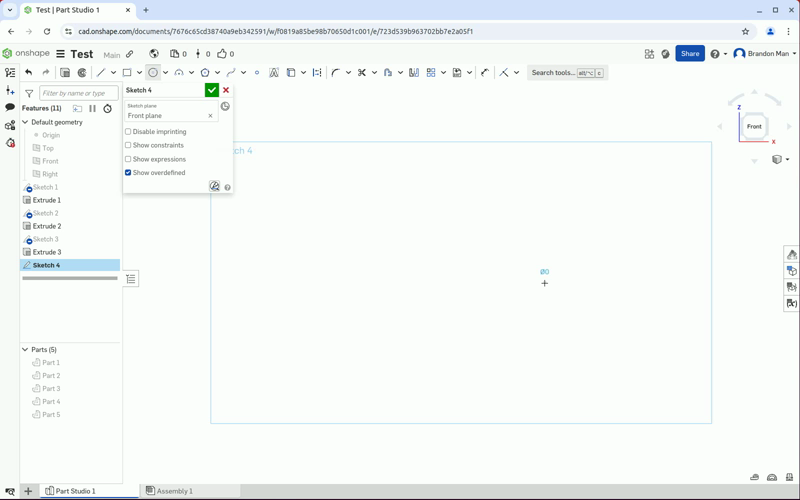
mouse_move(573, 282)
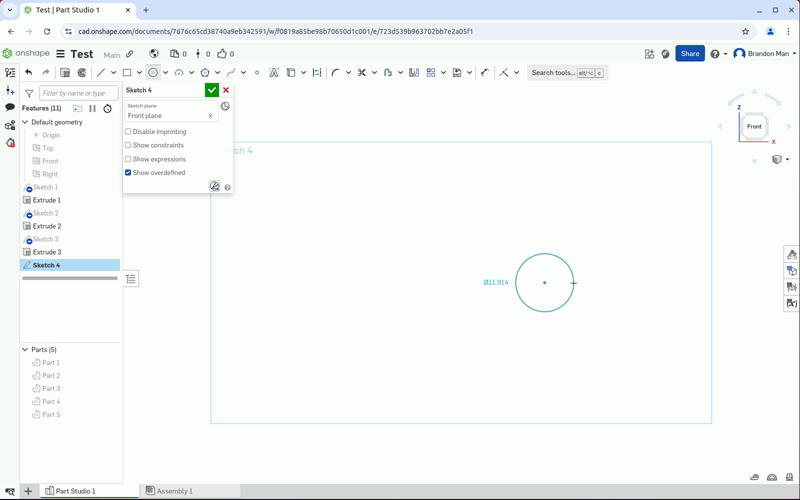
click(573, 282)
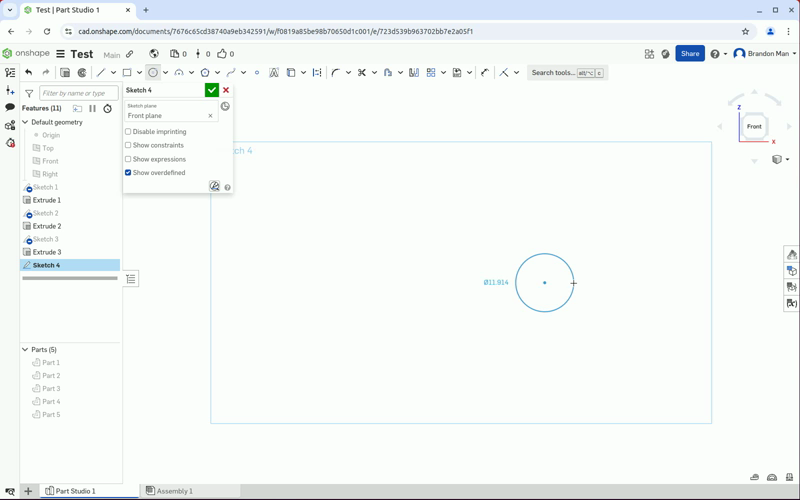
key(esc)
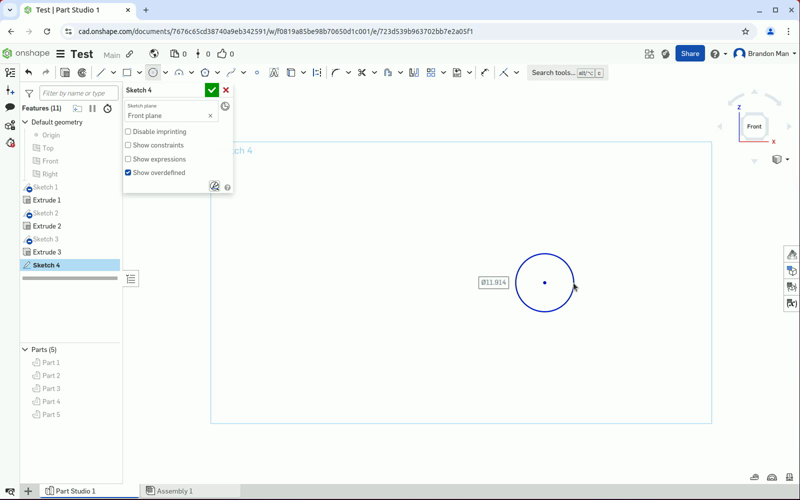
key(c)
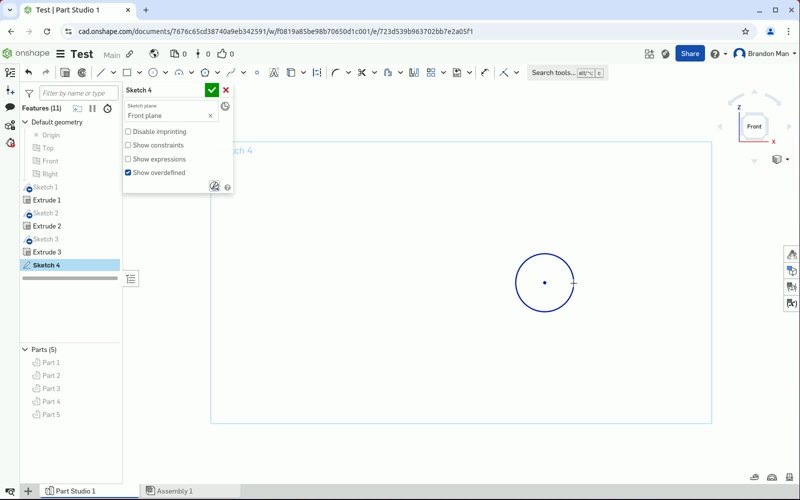
key_down(shift)
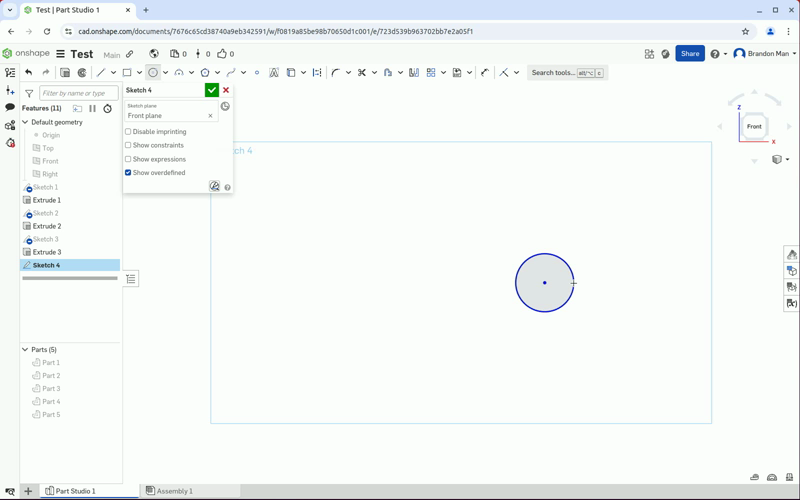
mouse_move(544, 282)
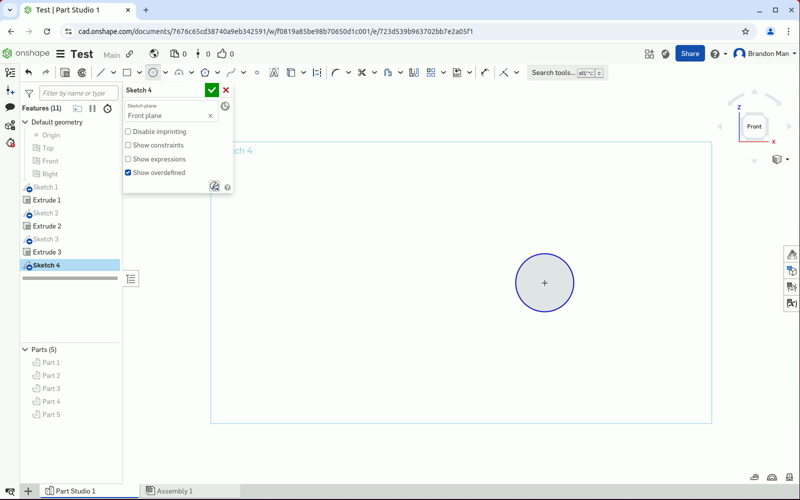
click(544, 282)
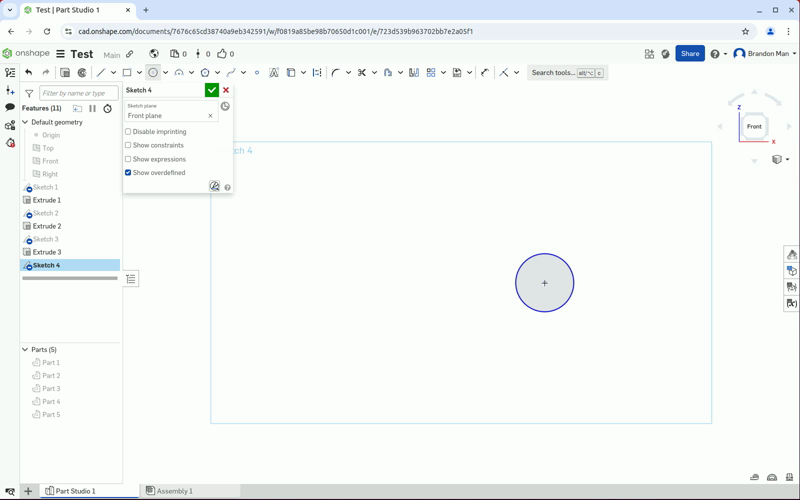
key_up(shift)
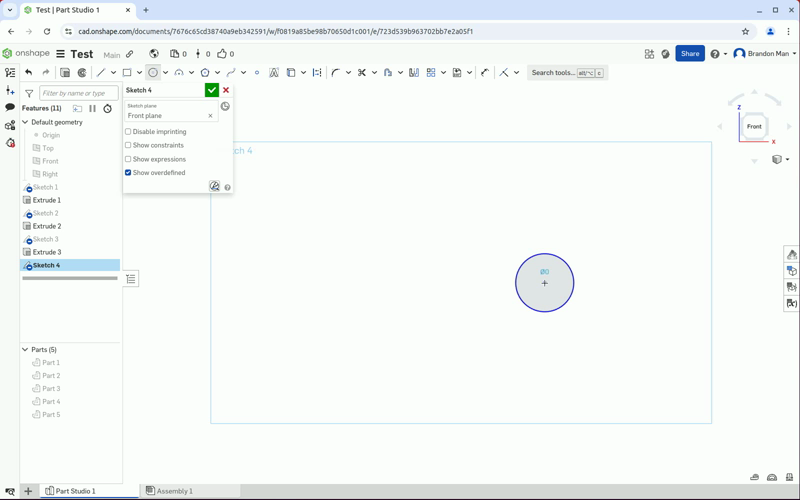
mouse_move(567, 282)
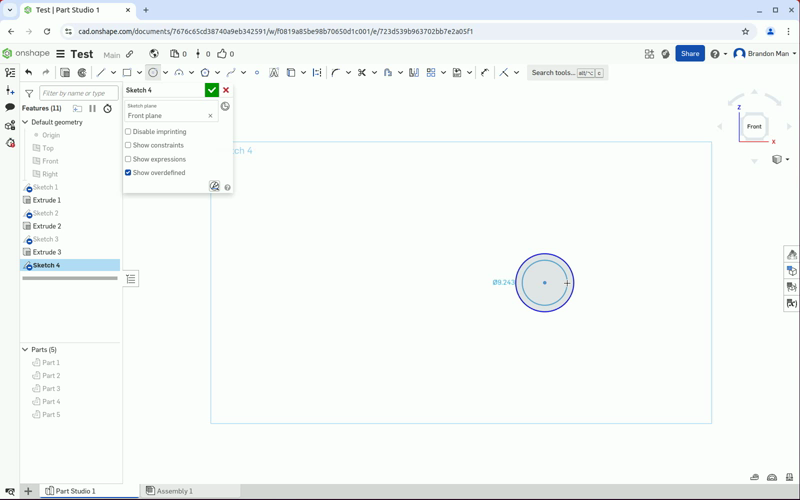
click(567, 282)
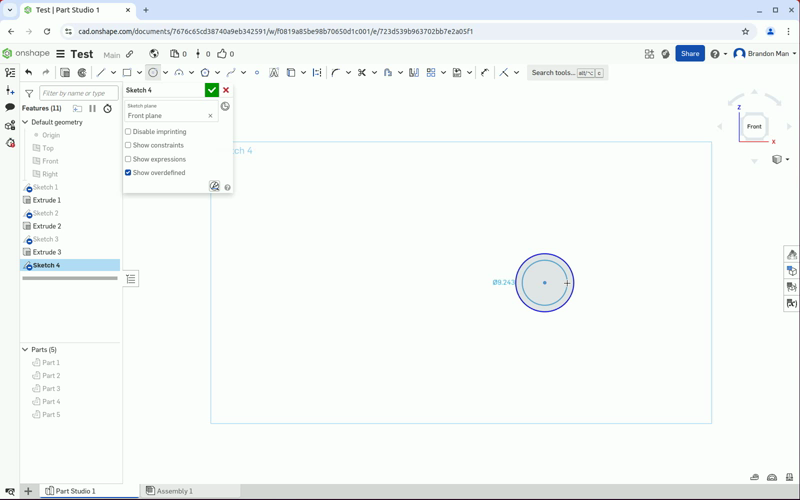
key(esc)
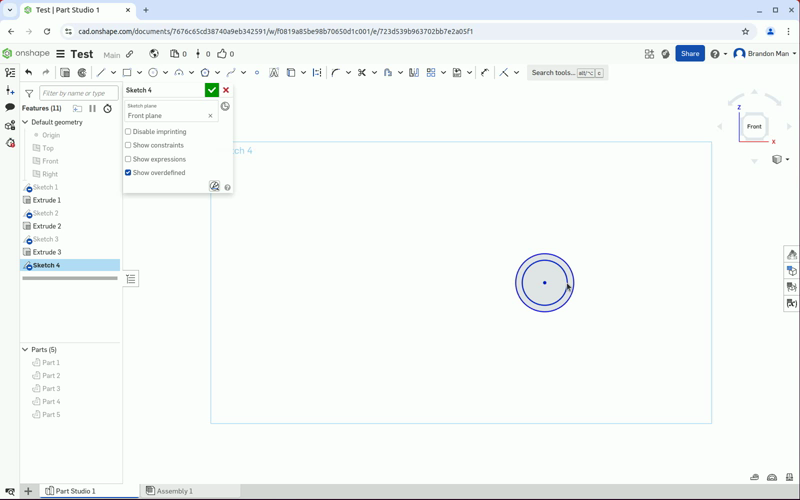
mouse_move(529, 301)
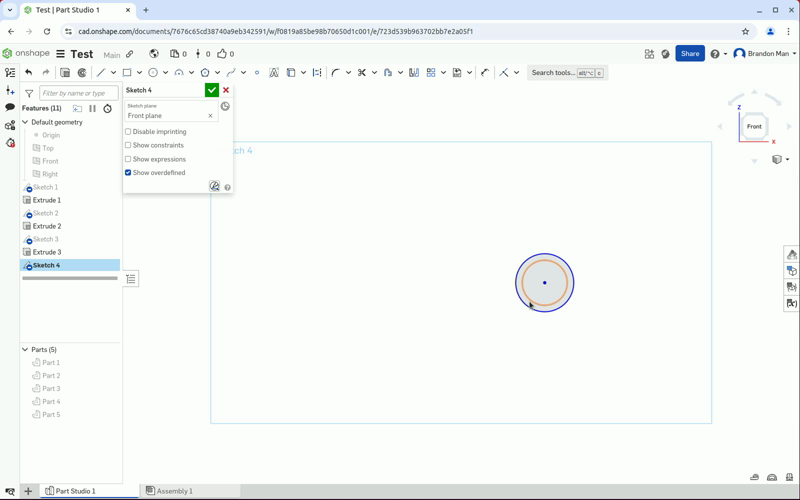
scroll(6)
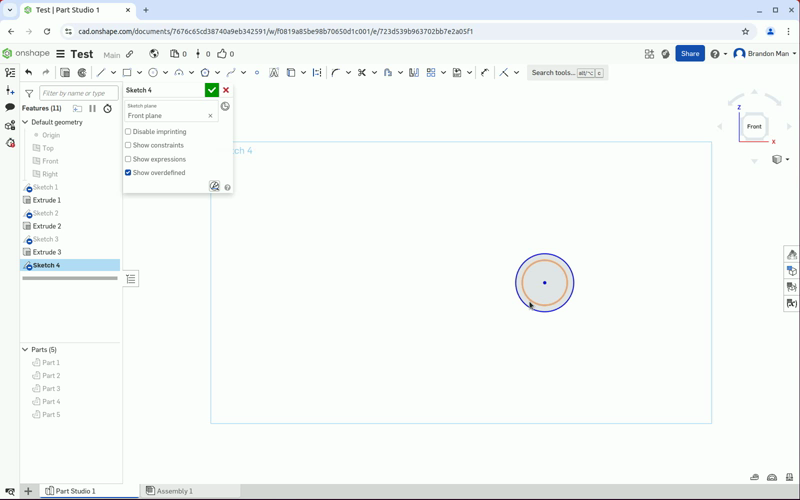
scroll(6)
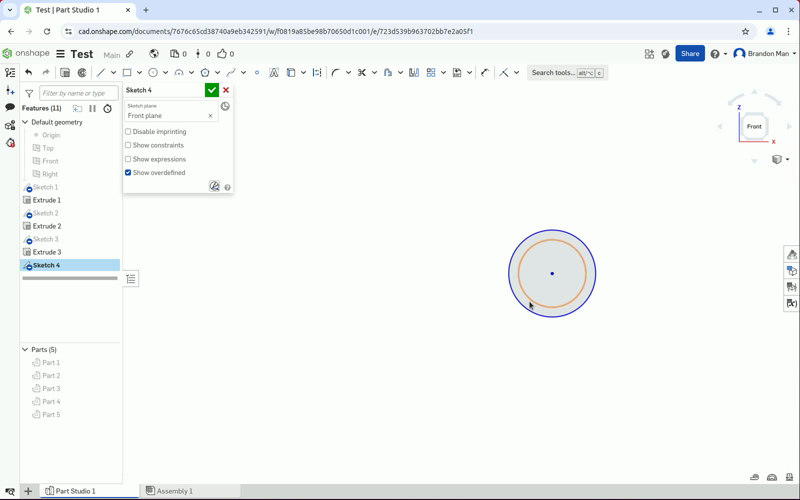
scroll(6)
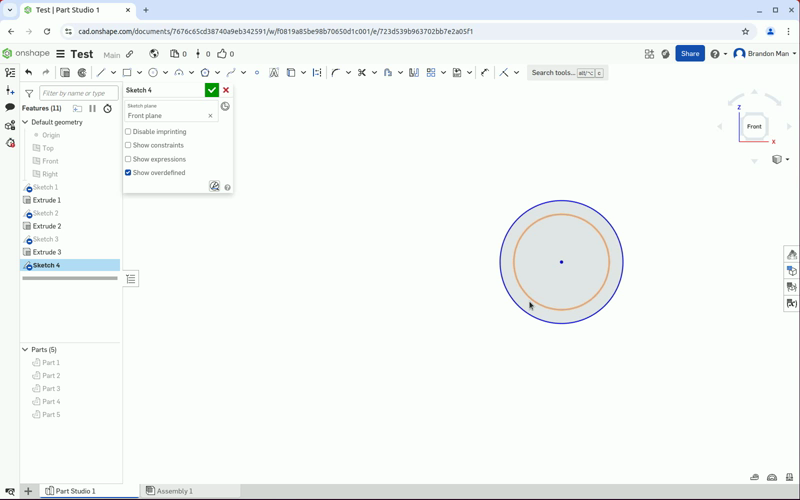
scroll(6)
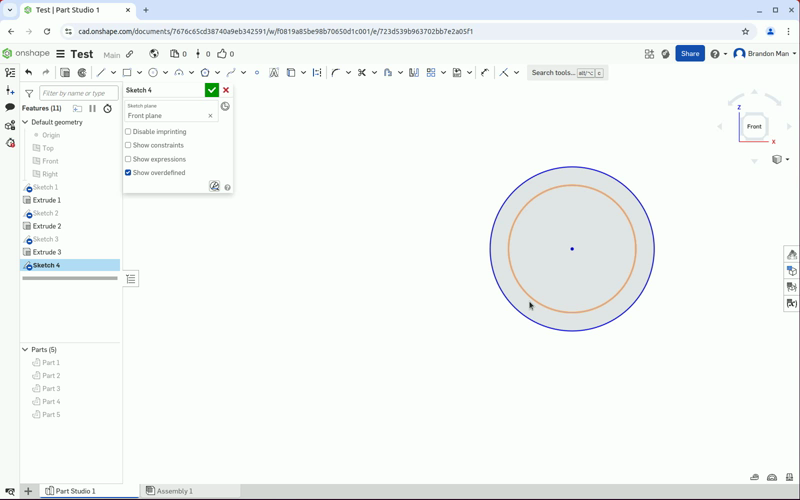
scroll(6)
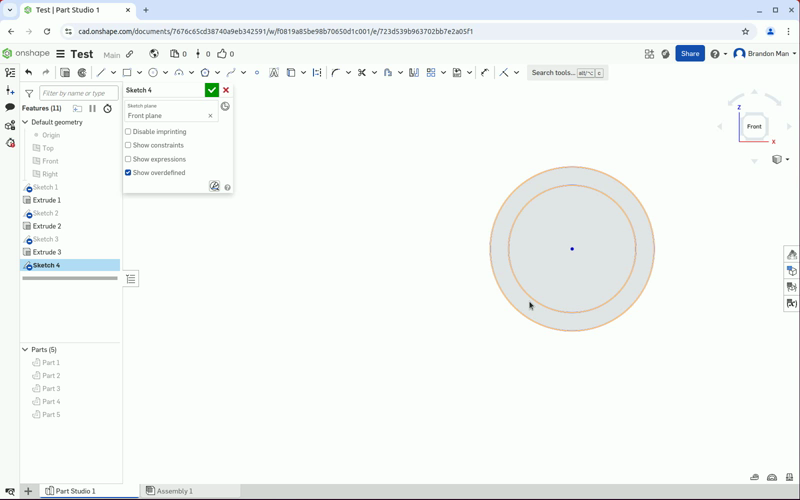
scroll(6)
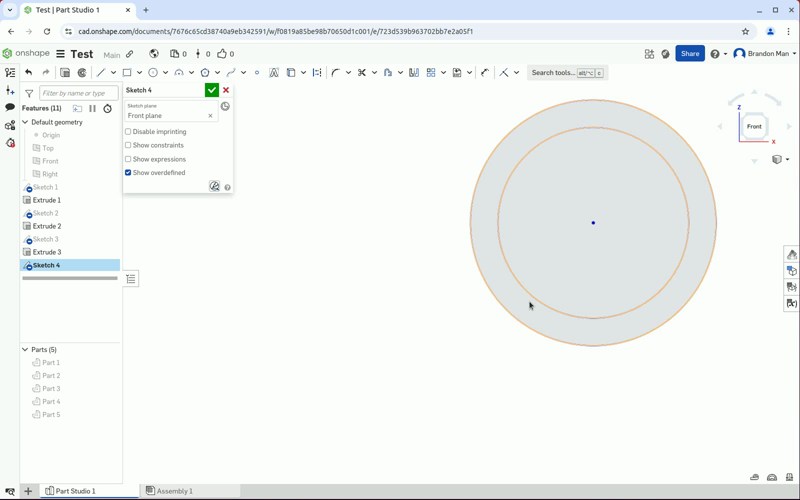
scroll(6)
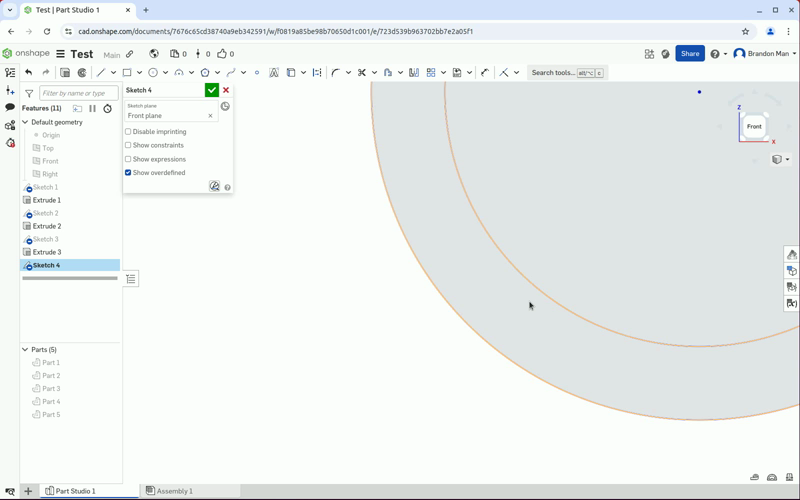
click(529, 301)
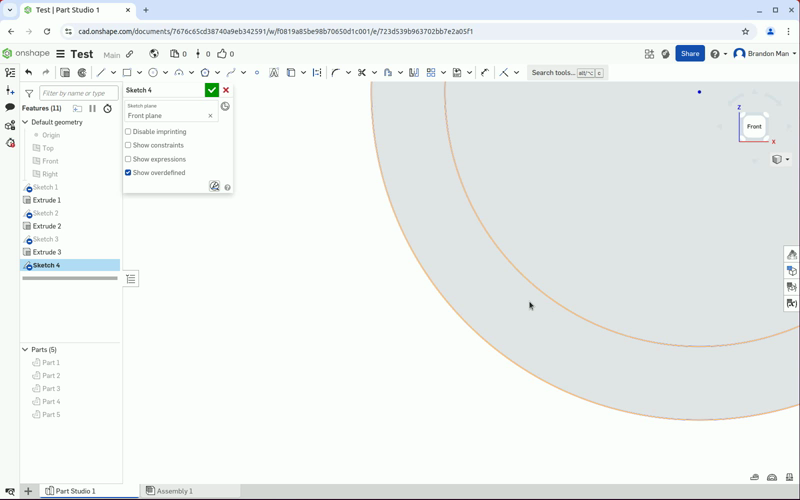
scroll(-6)
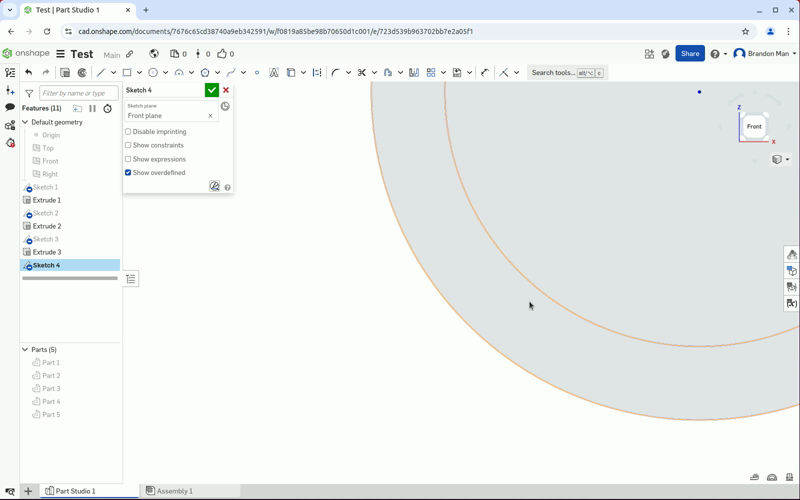
scroll(-6)
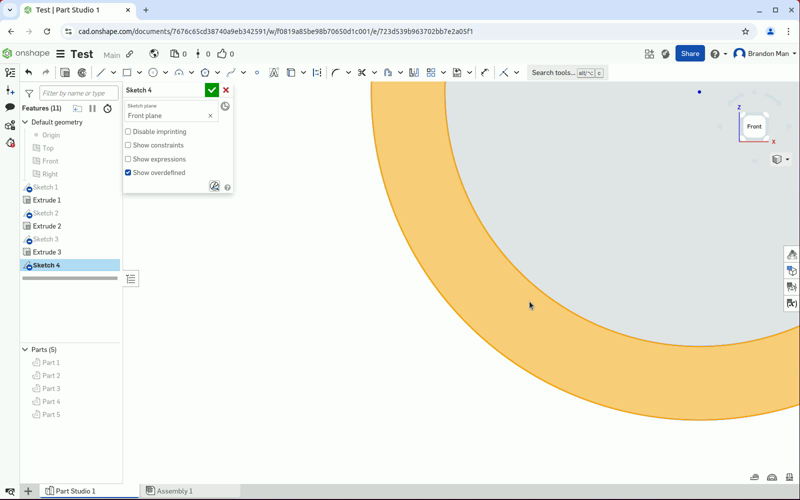
scroll(-6)
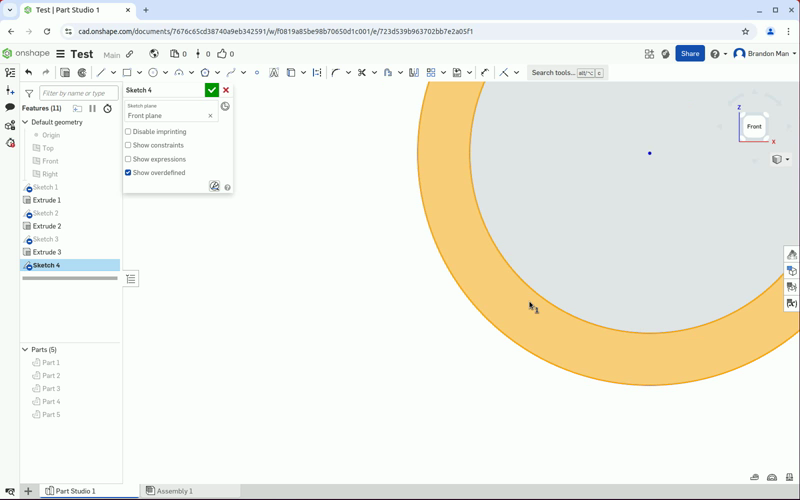
scroll(-6)
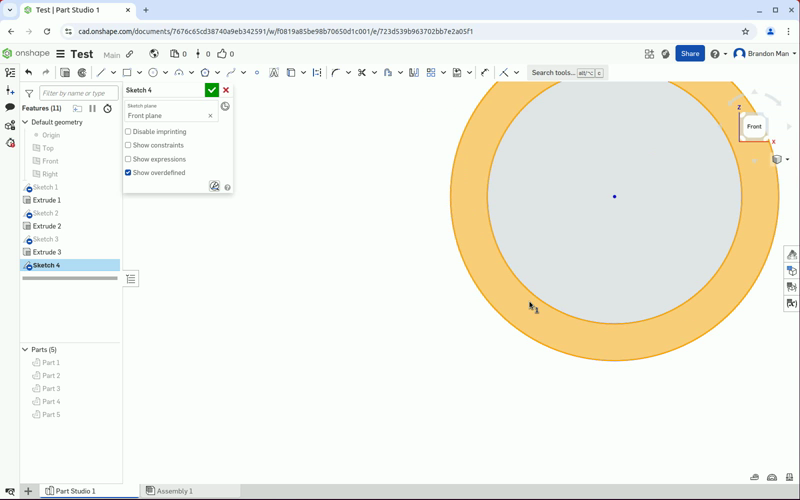
scroll(-6)
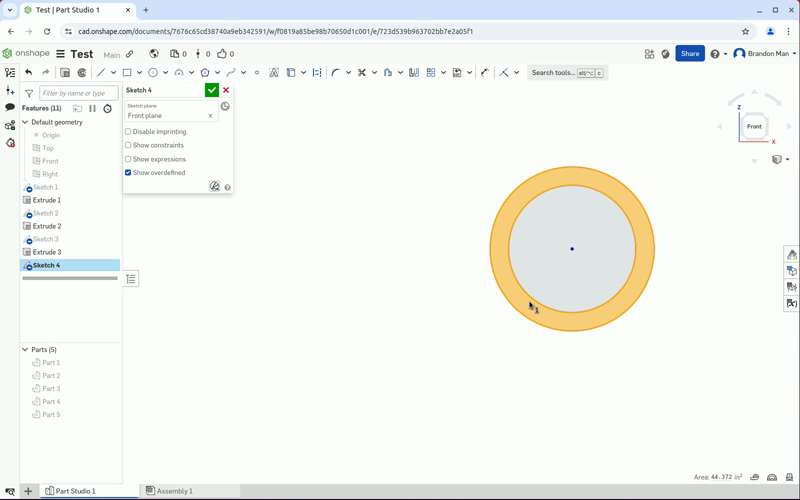
scroll(-6)
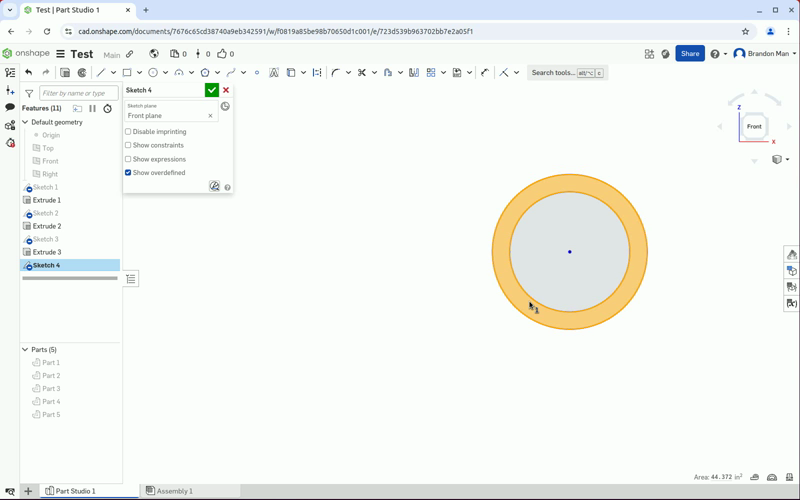
scroll(-6)
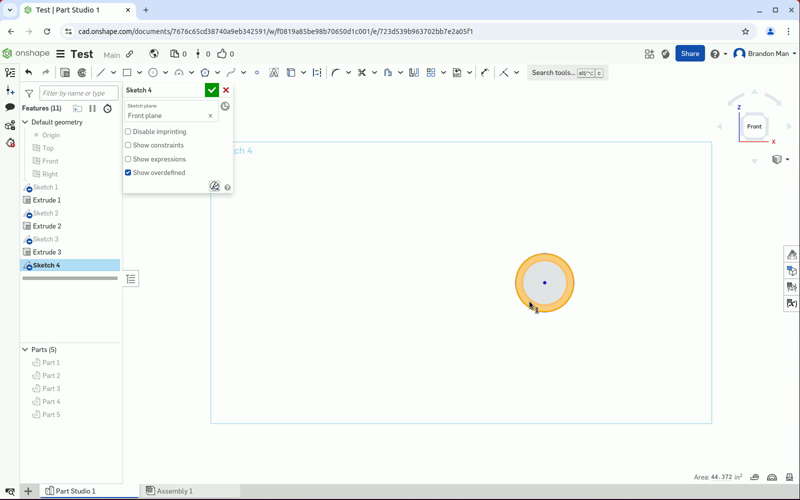
mouse_move(73, 352)
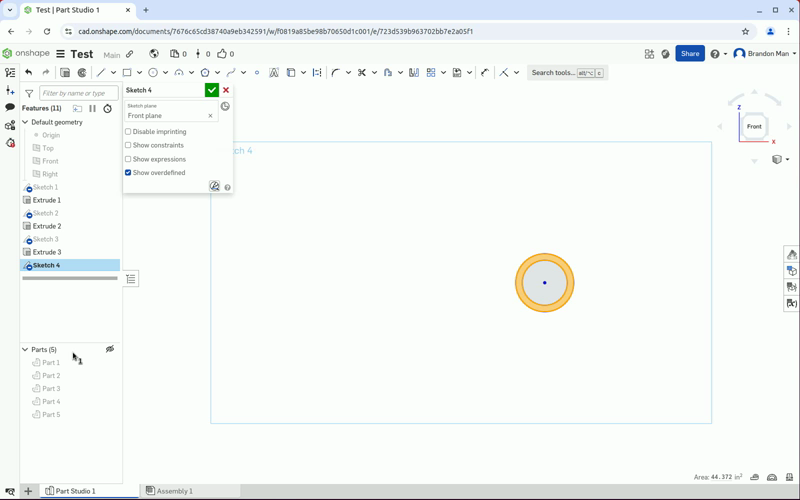
key(shift+y)
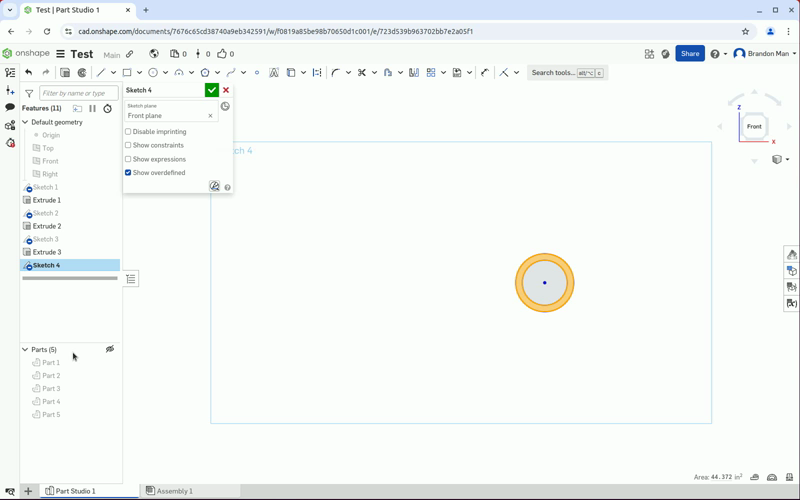
key(shift+e)
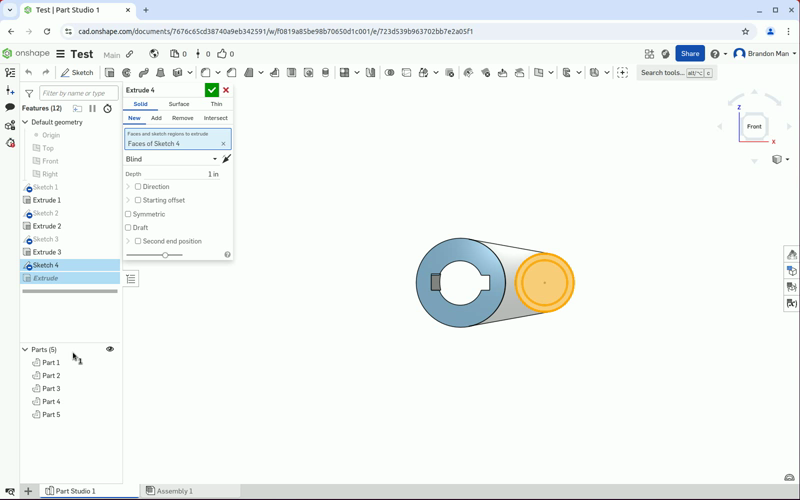
mouse_move(143, 106)
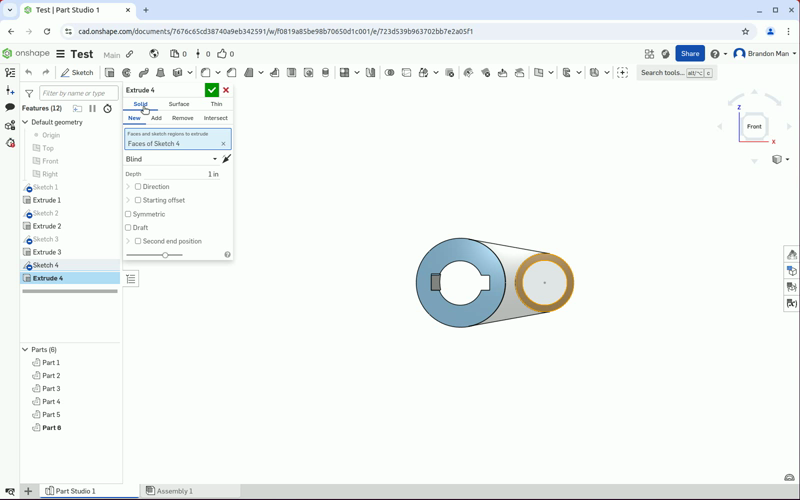
click(143, 106)
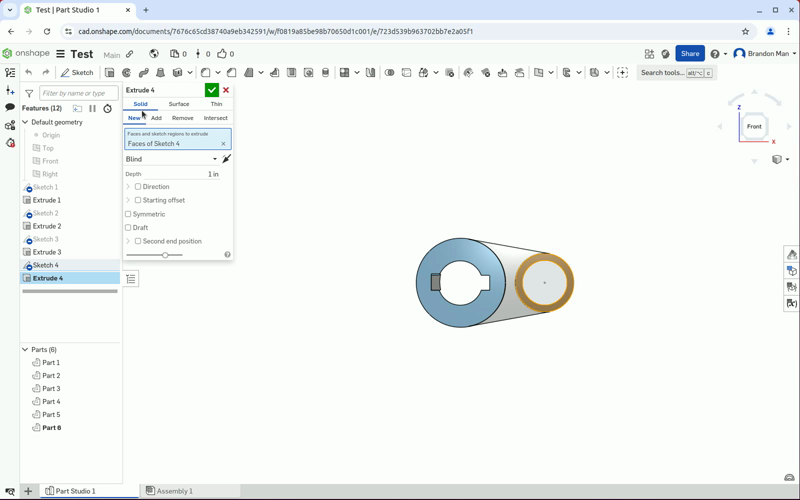
mouse_move(137, 120)
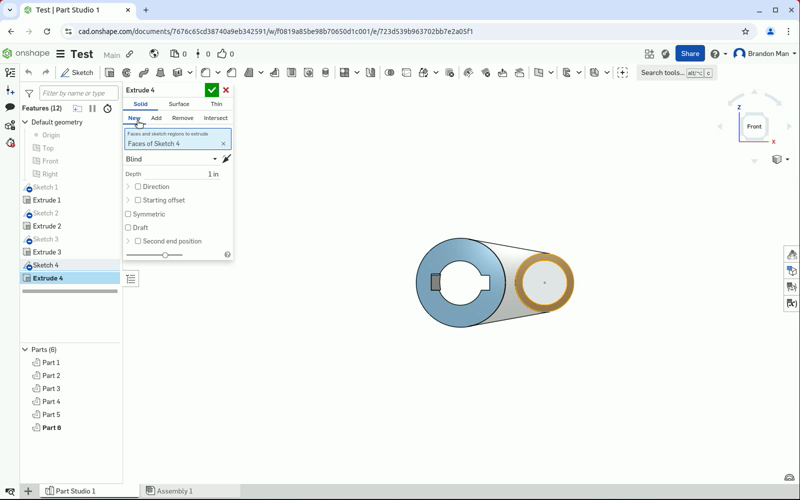
click(137, 120)
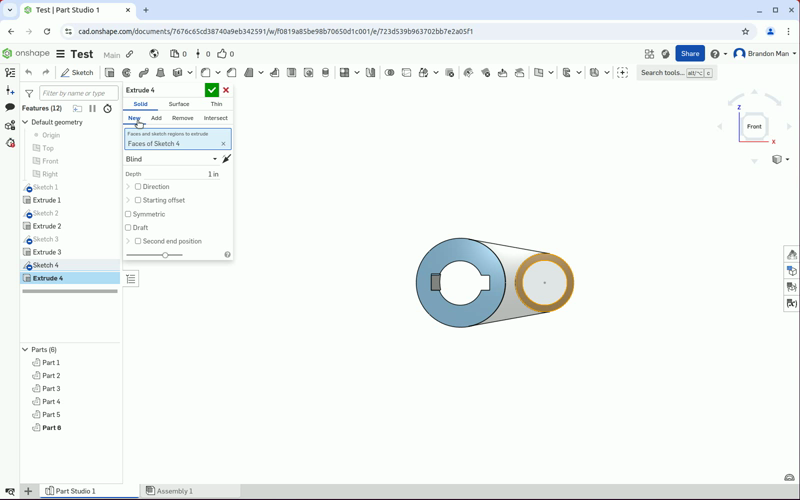
key(tab, 4)
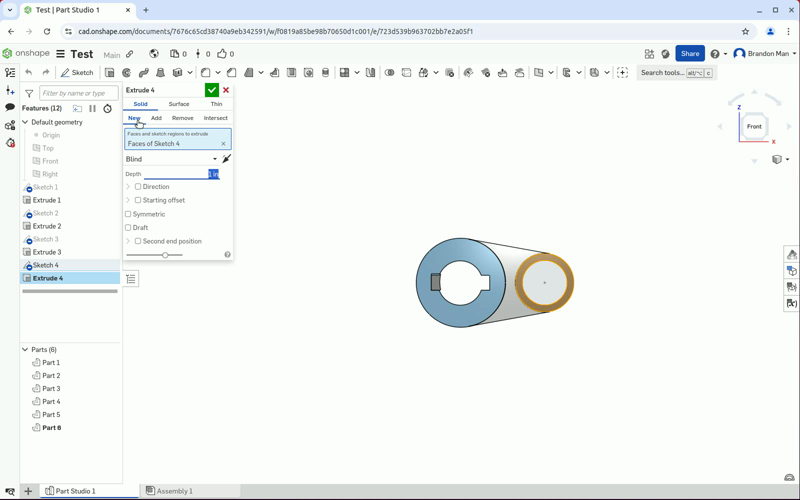
text(7.943)
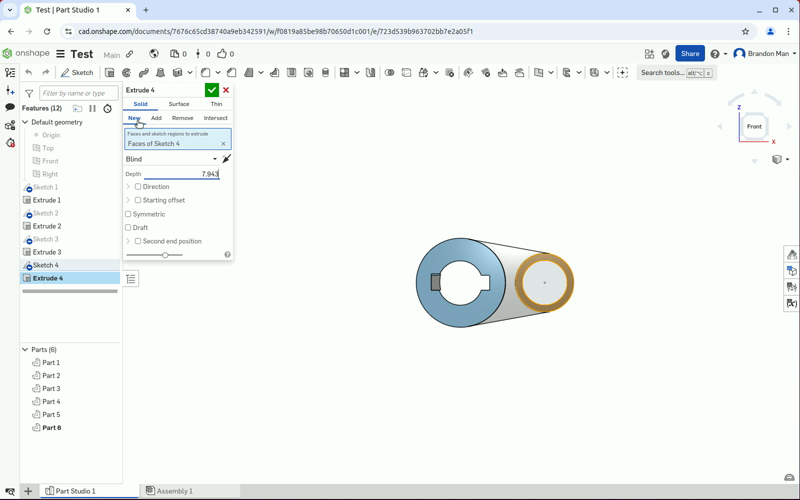
key(enter)
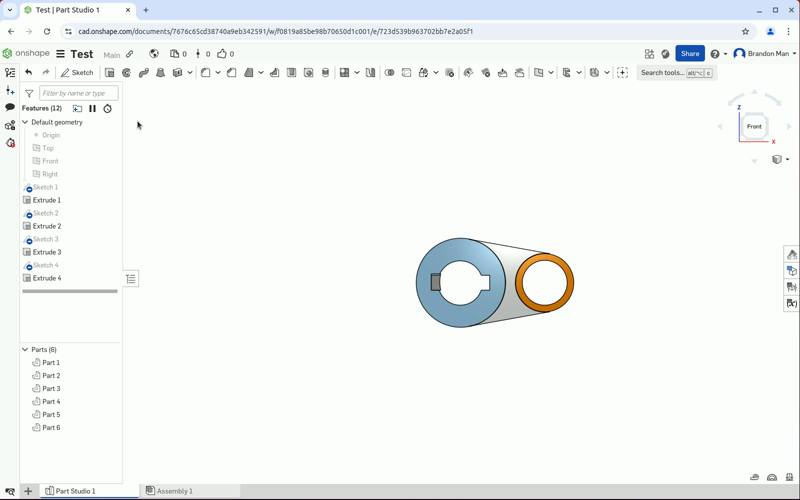
key(shift+h)
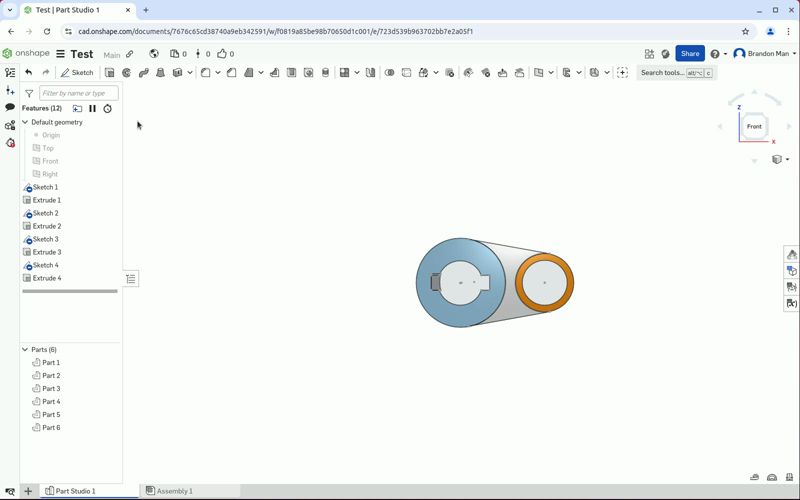
key(shift+h)
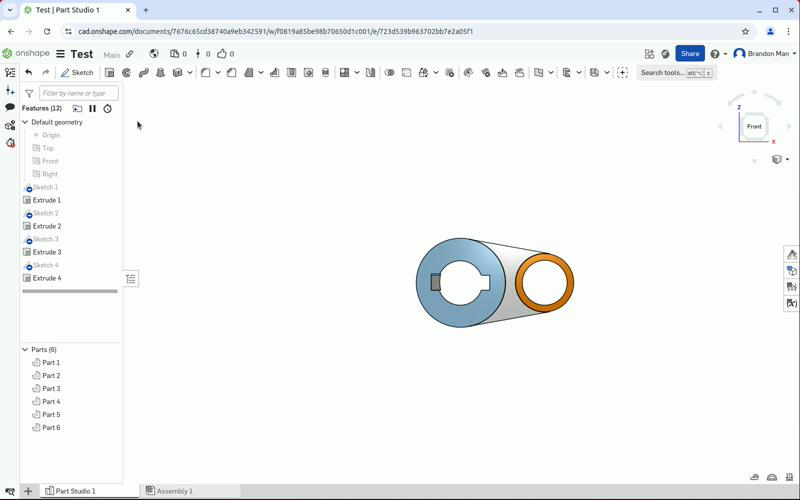
mouse_move(73, 189)
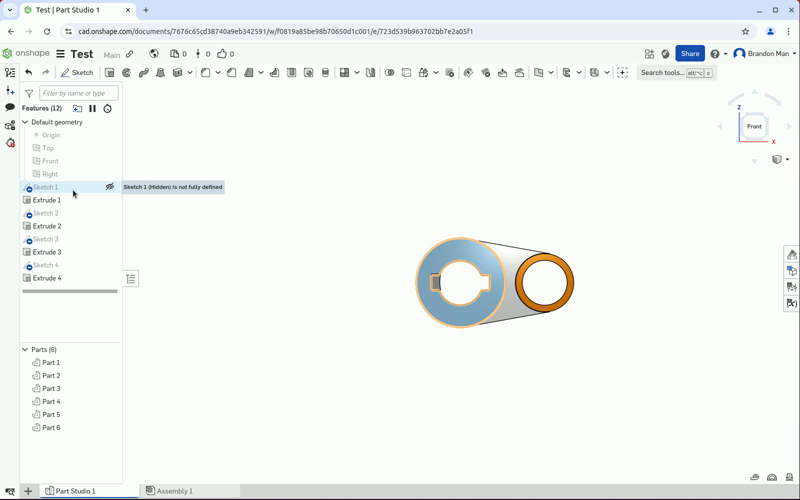
click(73, 189)
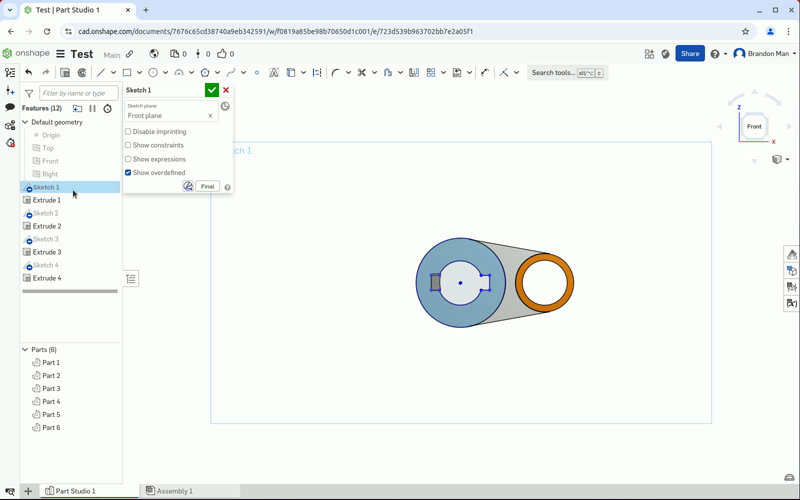
mouse_move(229, 92)
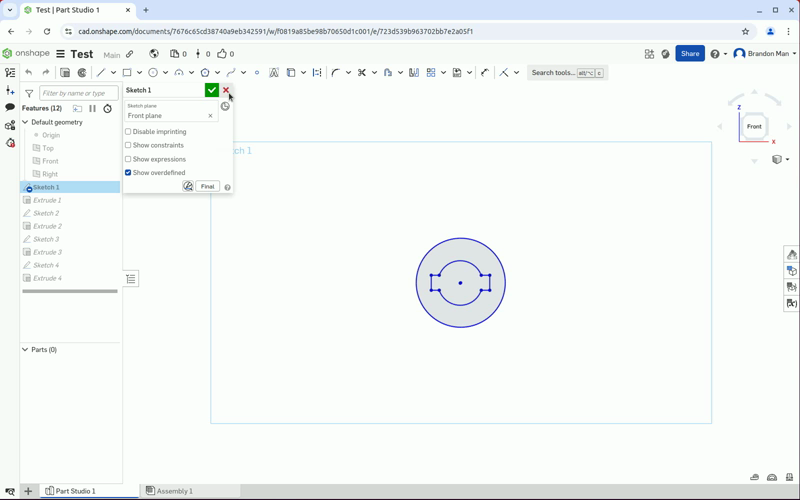
click(229, 92)
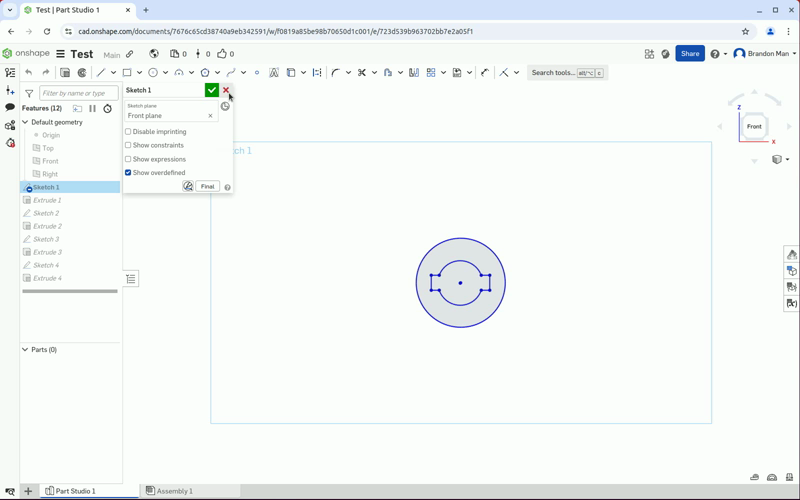
key(shift+s)
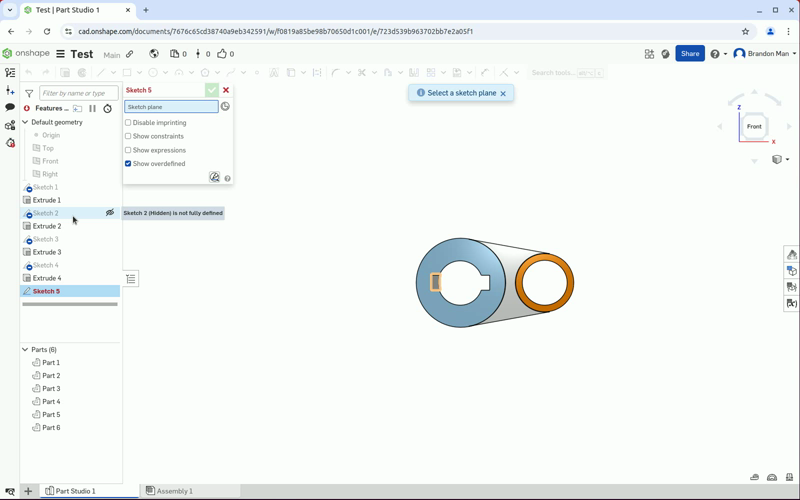
scroll(3)
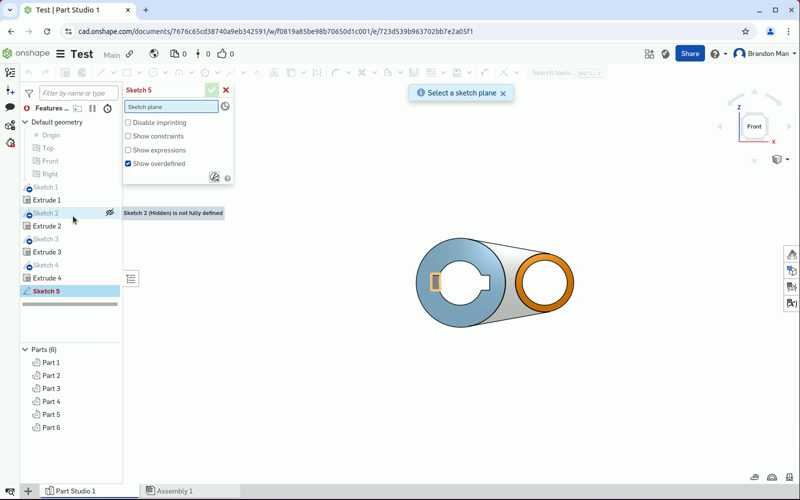
mouse_move(73, 163)
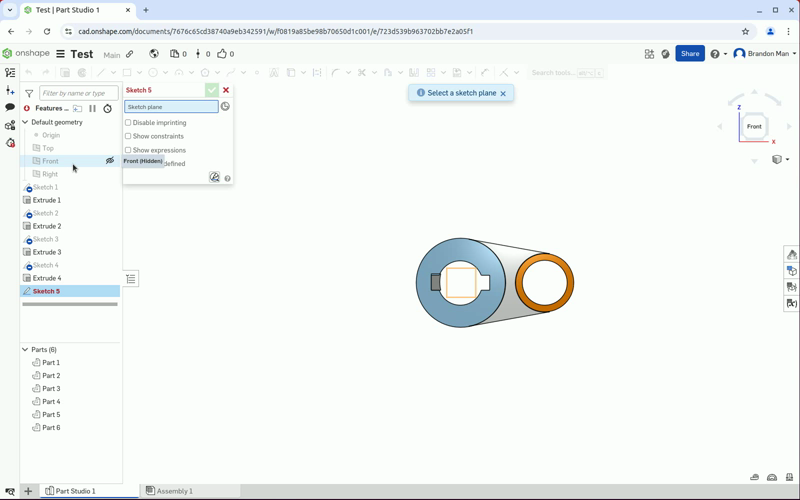
click(73, 163)
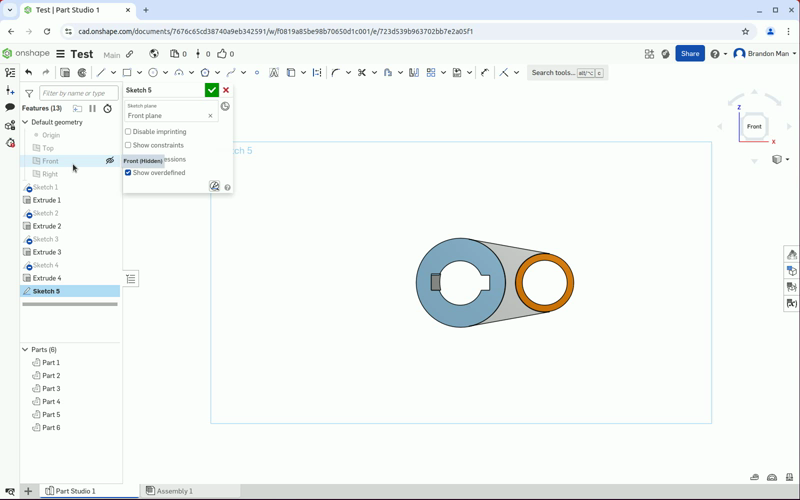
mouse_move(73, 352)
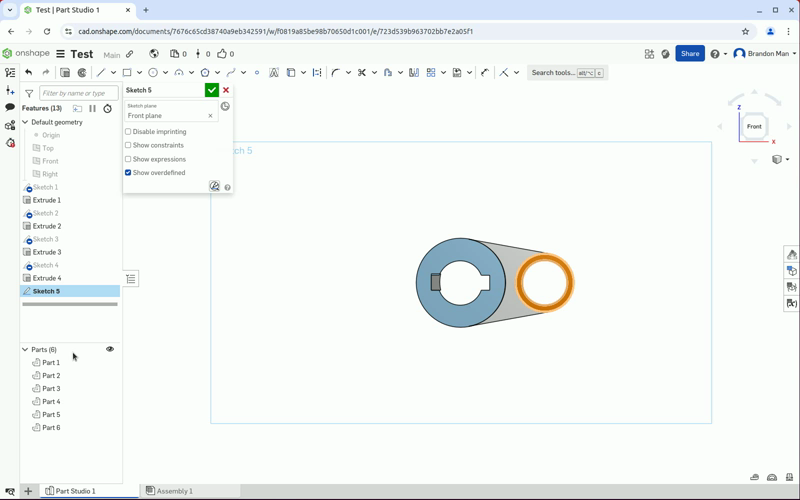
key(y)
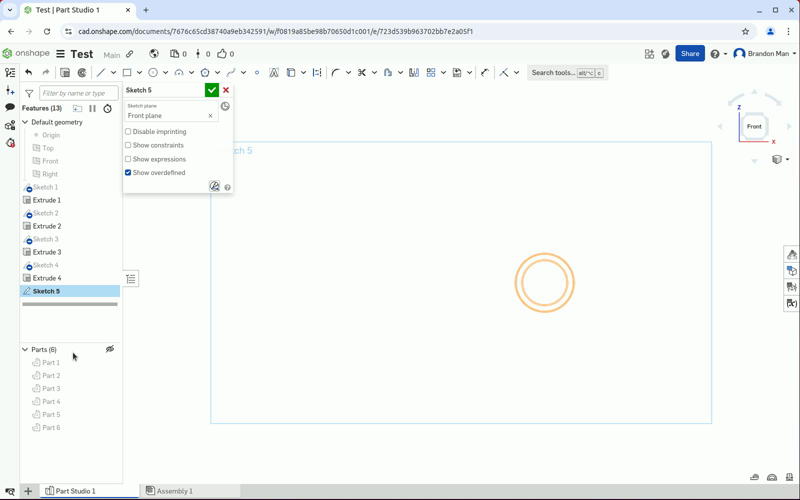
key(c)
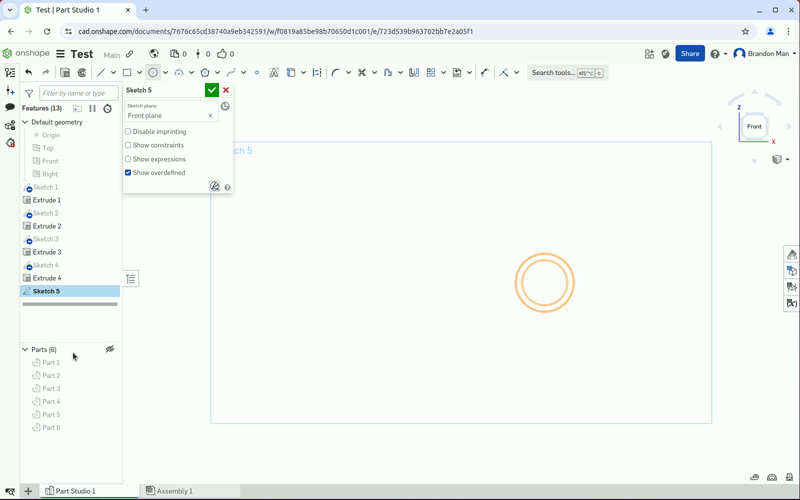
key_down(shift)
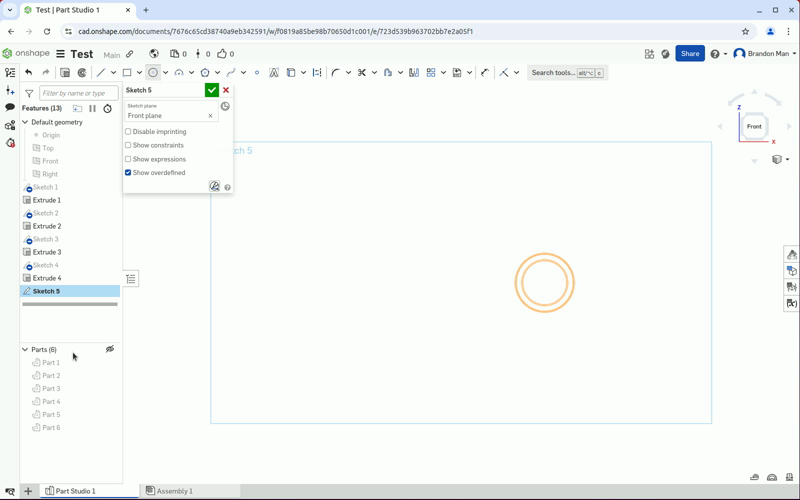
mouse_move(460, 282)
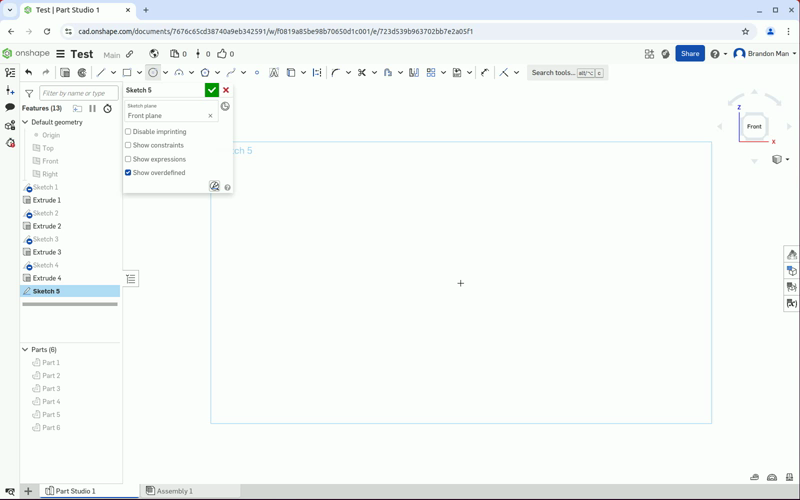
click(460, 282)
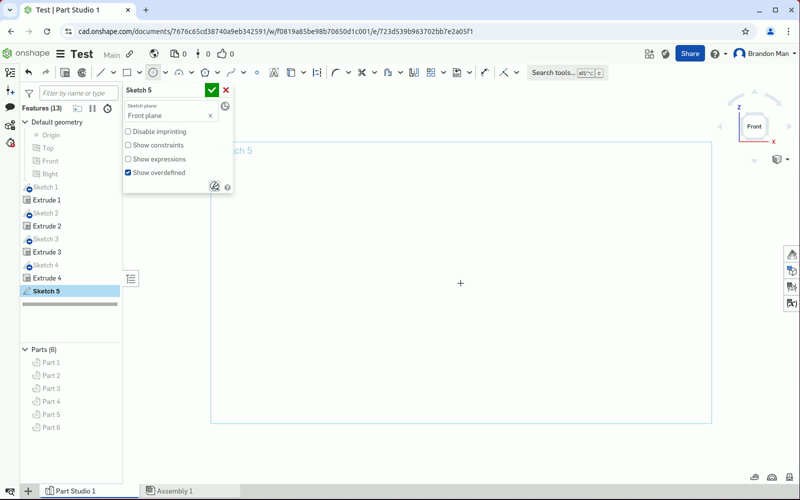
key_up(shift)
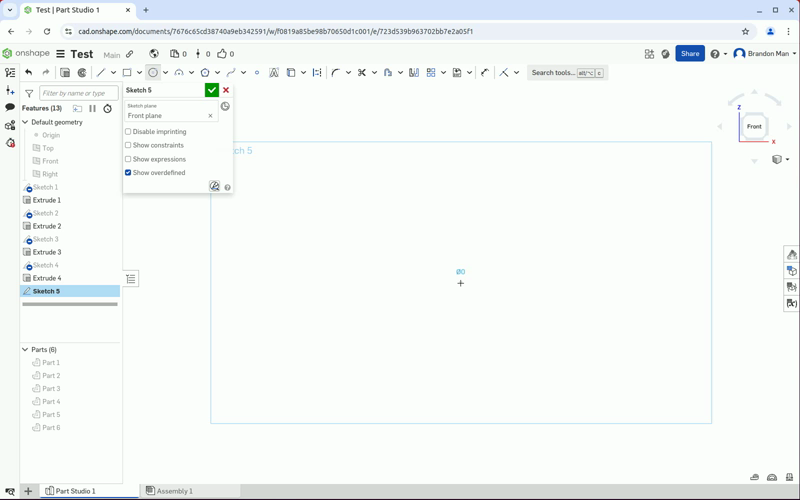
mouse_move(505, 282)
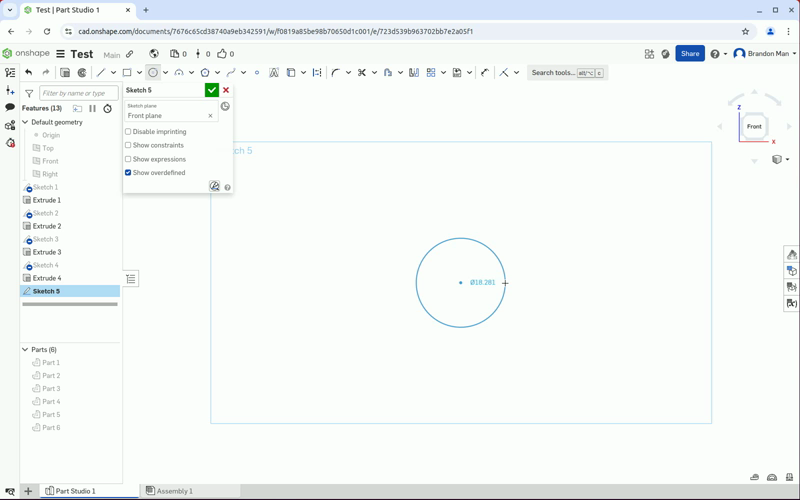
click(505, 282)
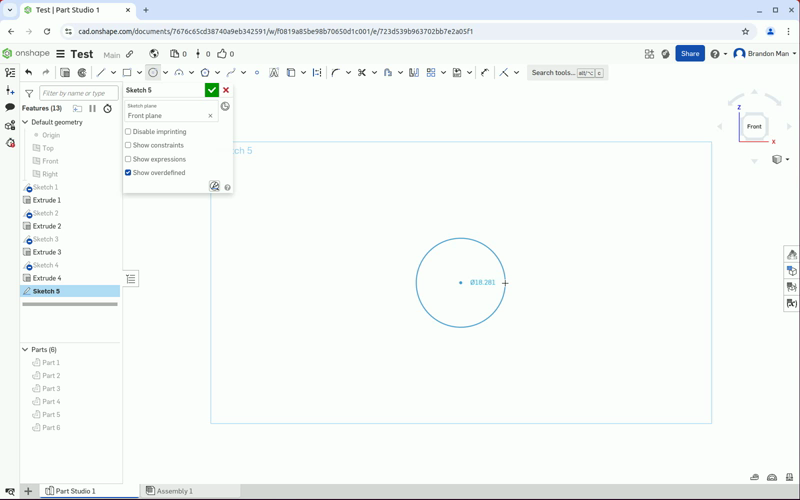
key(esc)
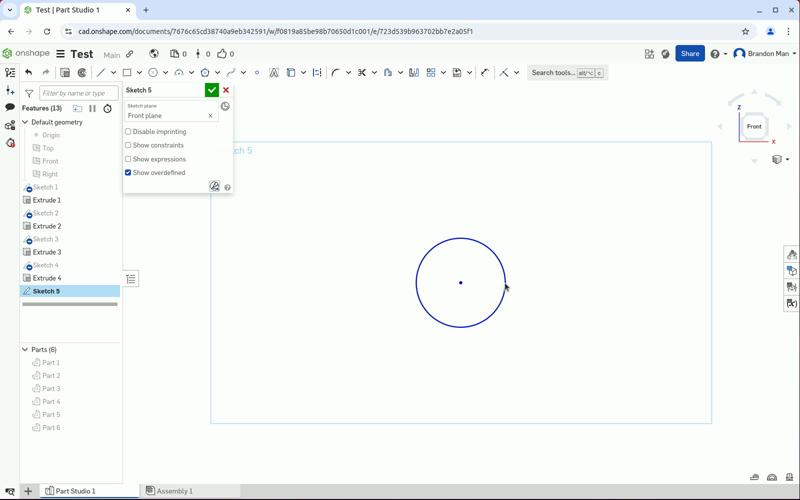
key(l)
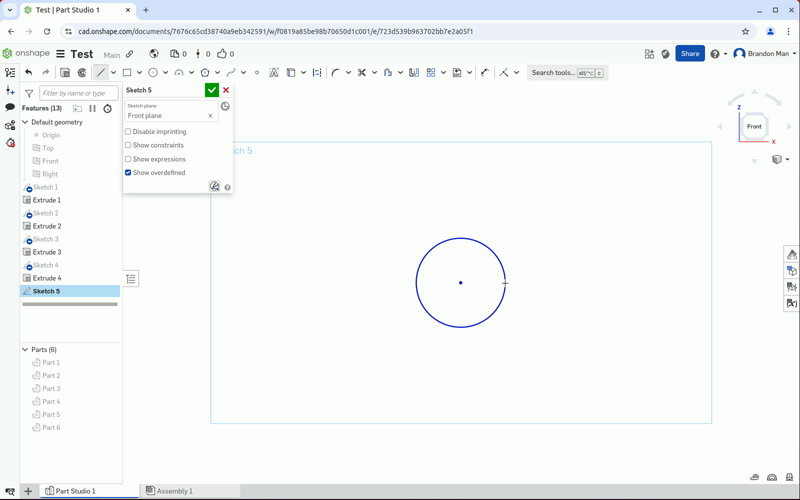
key_down(shift)
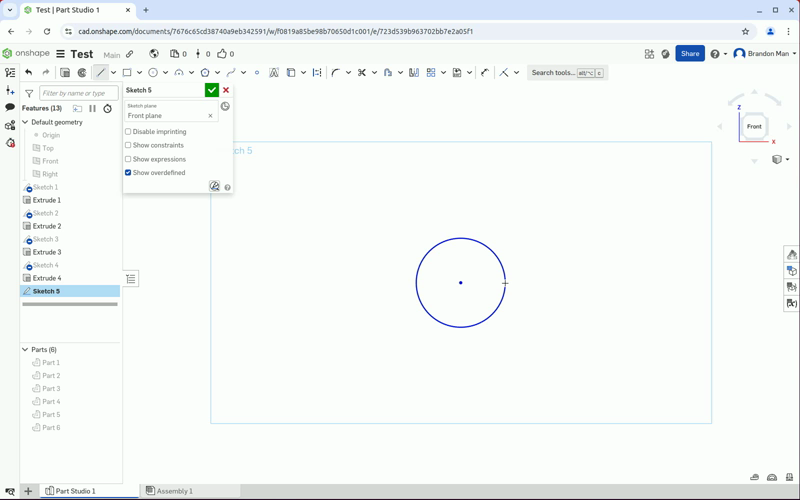
mouse_move(431, 290)
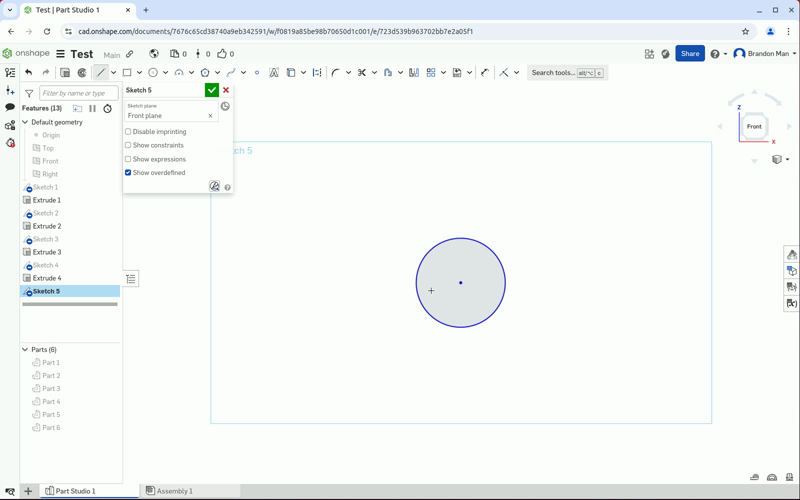
click(431, 290)
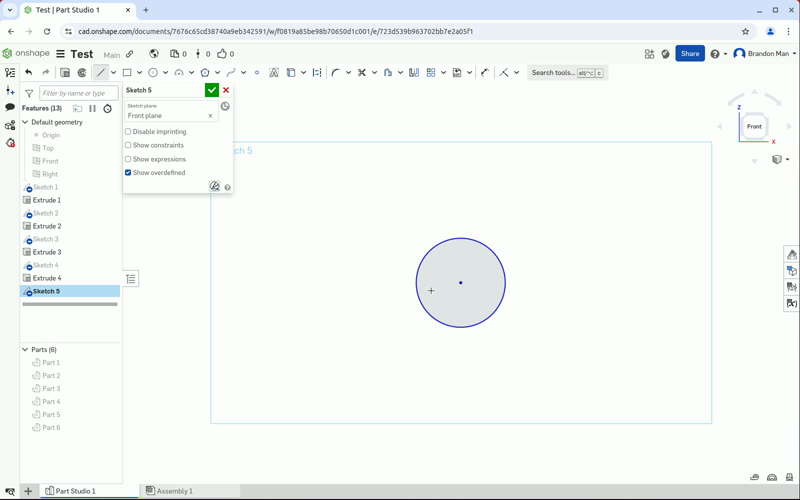
key_up(shift)
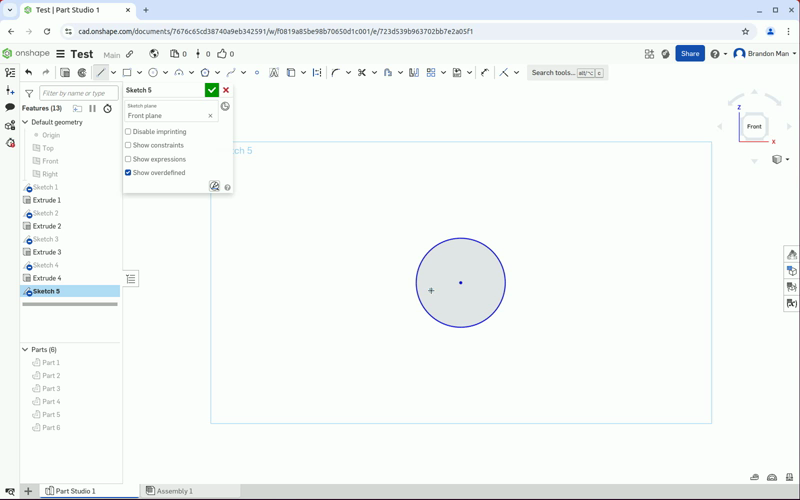
key_down(shift)
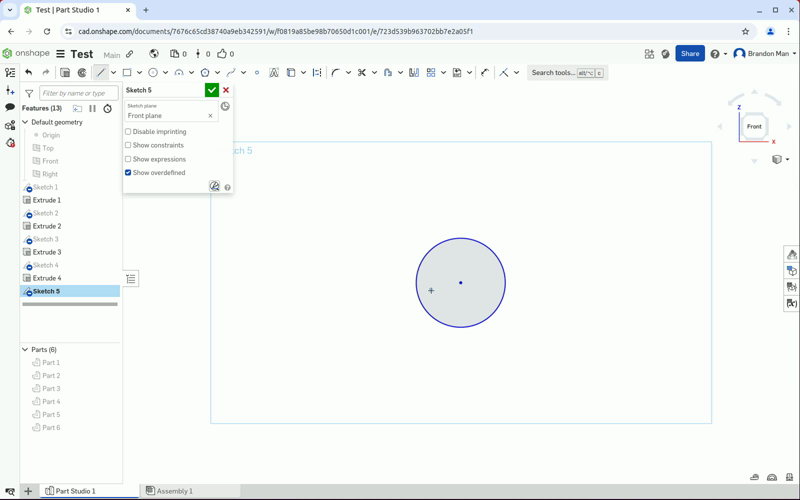
mouse_move(461, 290)
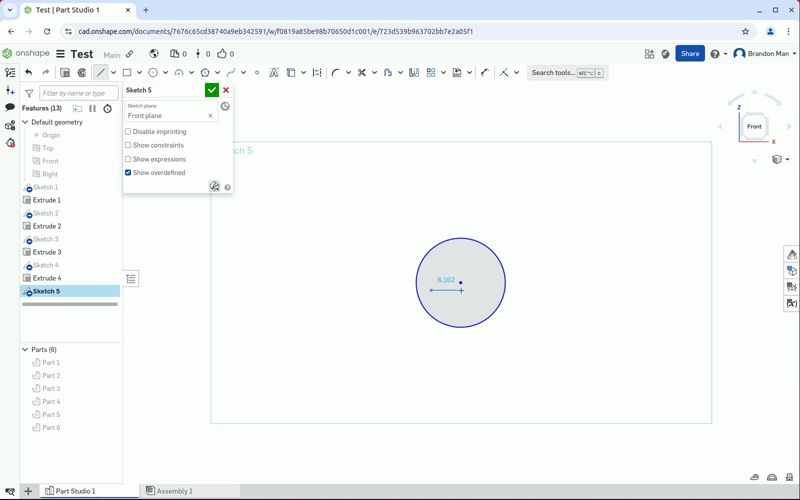
mouse_move(439, 290)
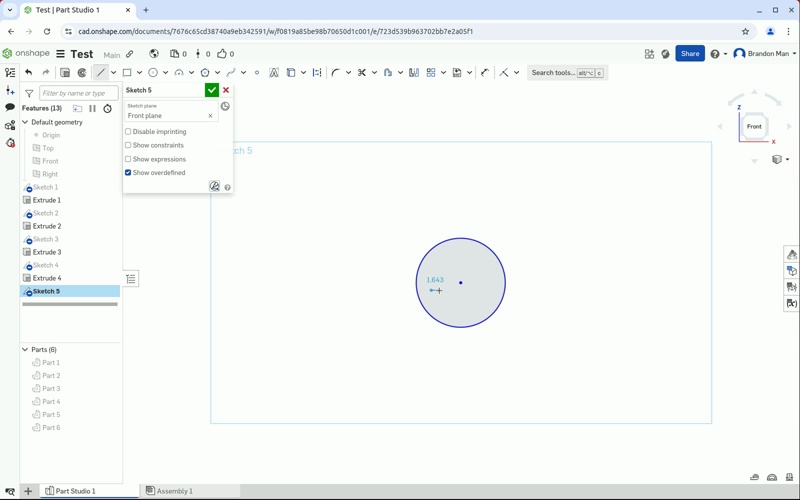
click(439, 290)
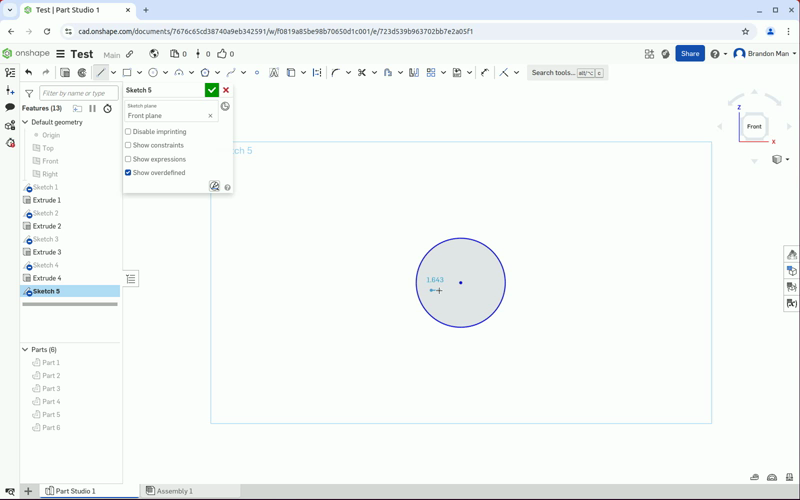
key_up(shift)
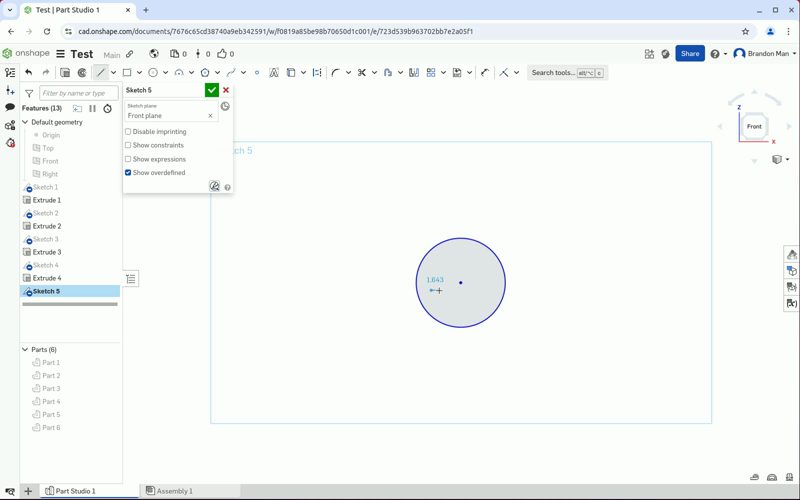
key(esc)
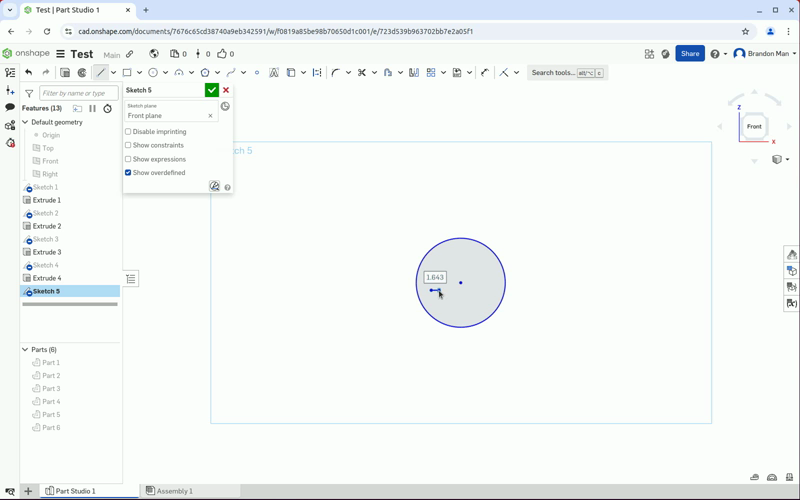
key(a)
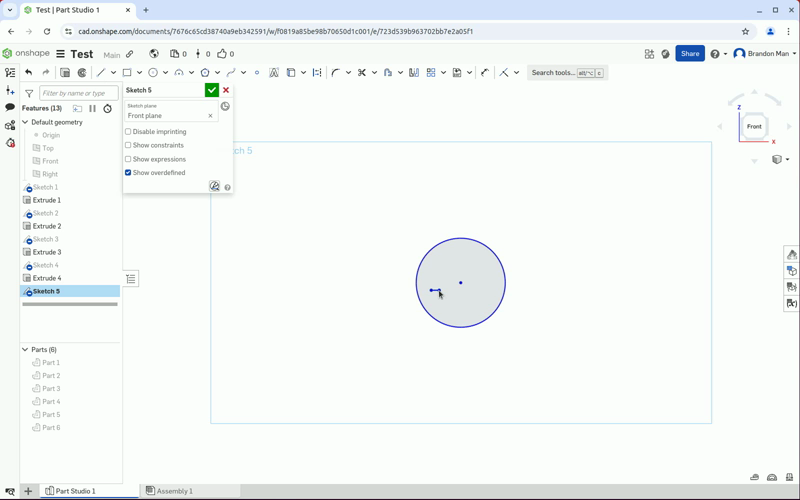
mouse_move(439, 290)
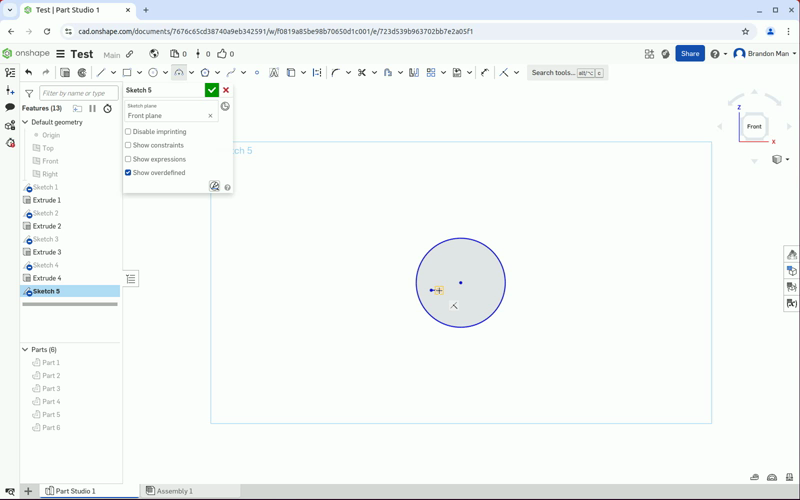
click(439, 290)
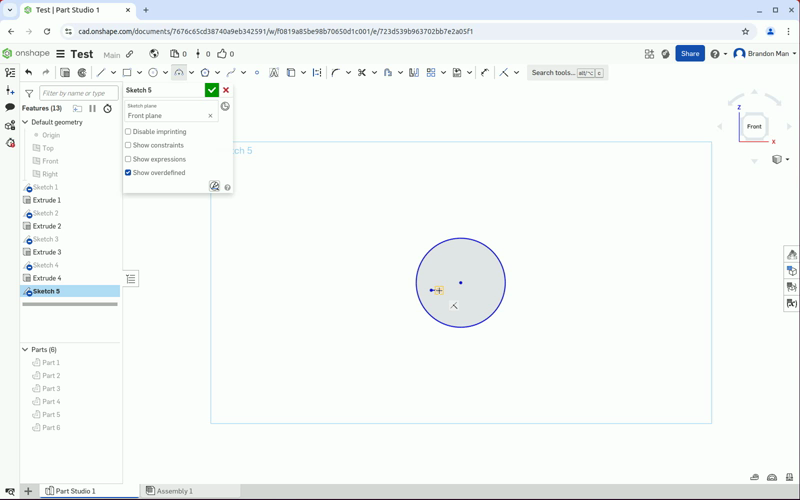
key_down(shift)
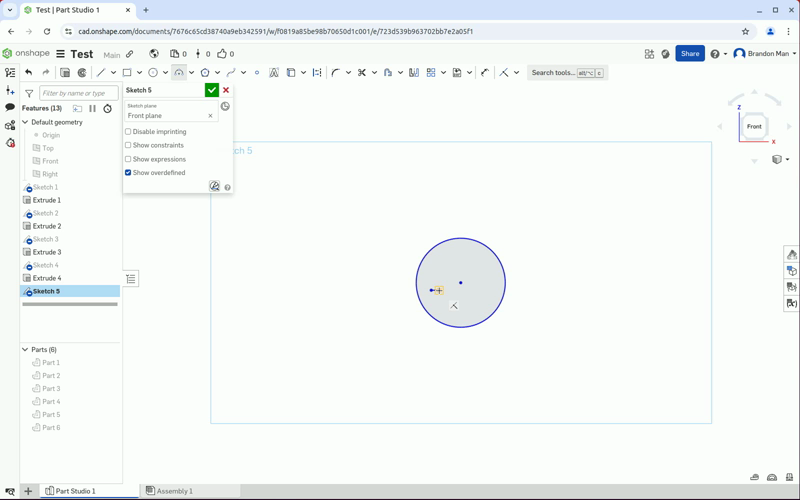
mouse_move(481, 290)
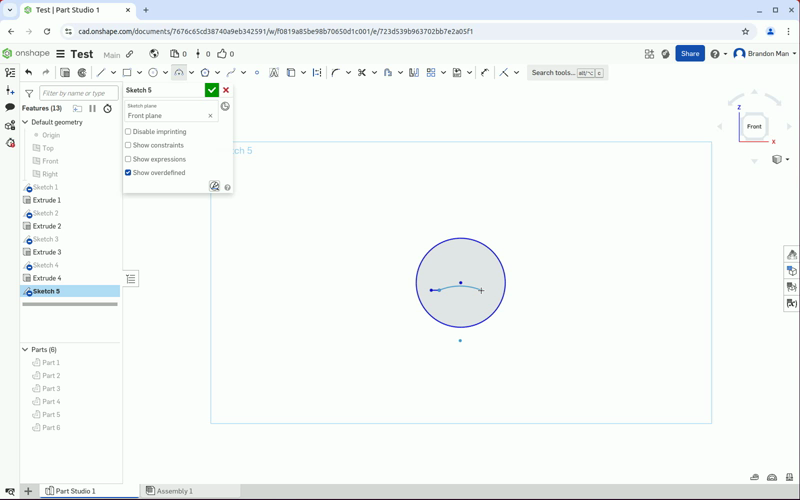
click(481, 290)
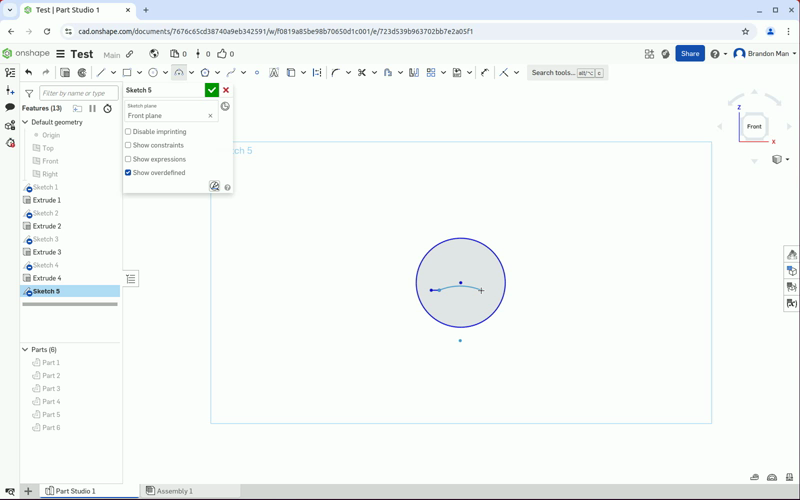
mouse_move(460, 305)
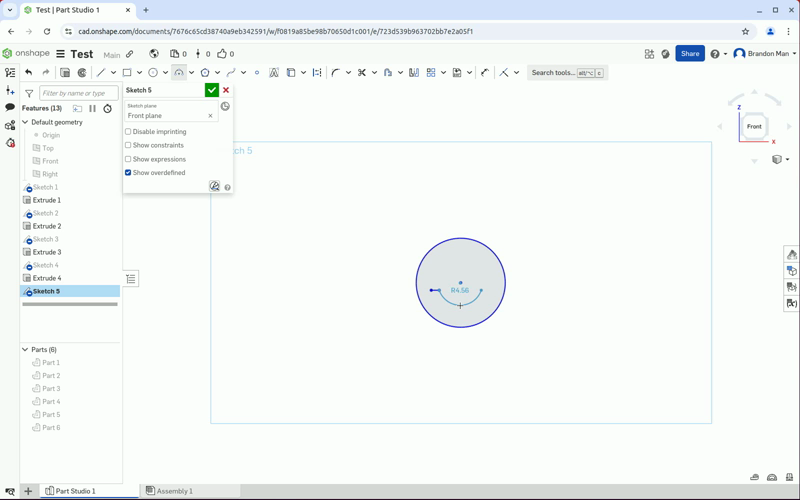
click(460, 305)
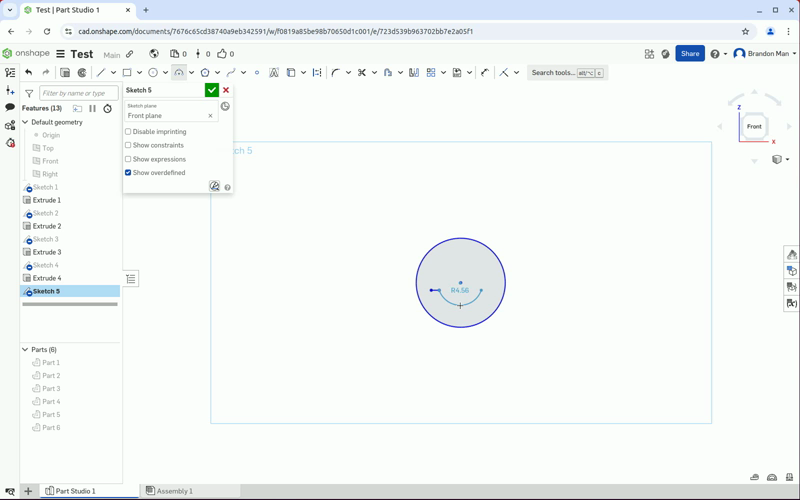
key_up(shift)
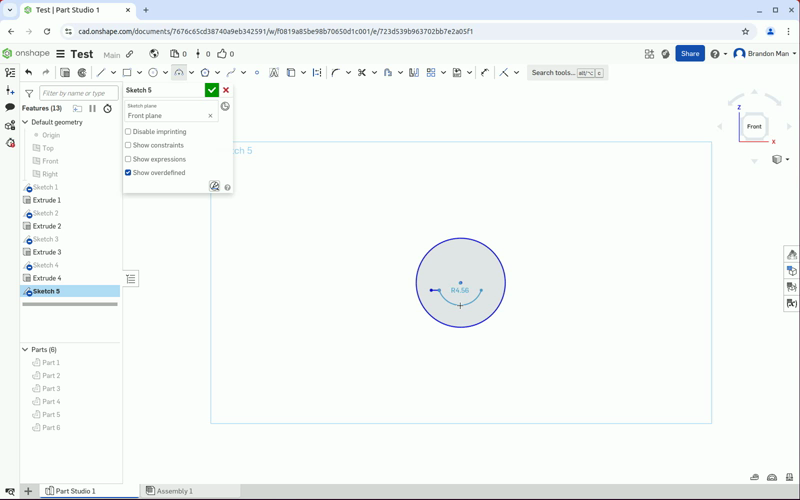
key(esc)
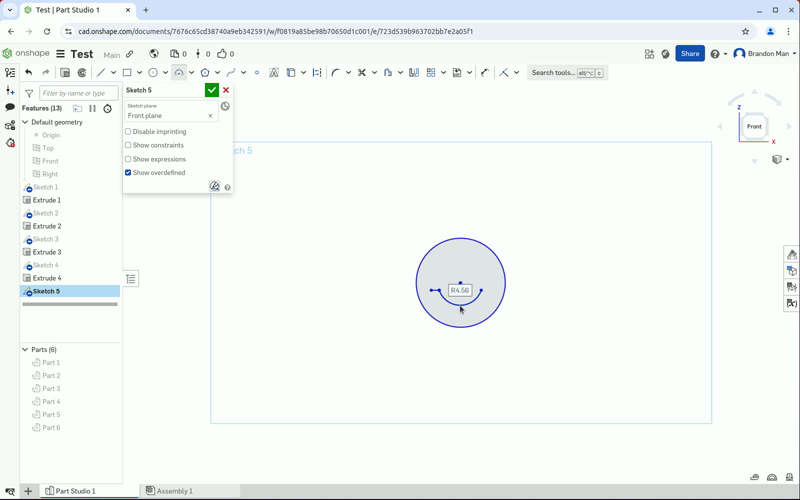
key(l)
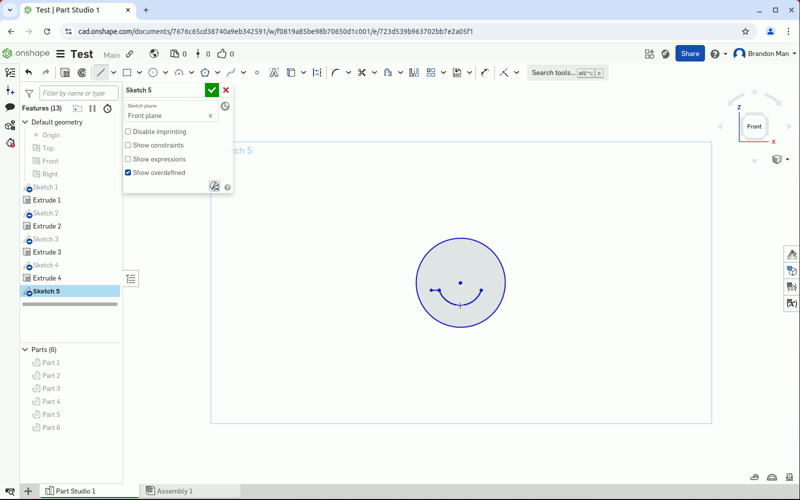
mouse_move(481, 290)
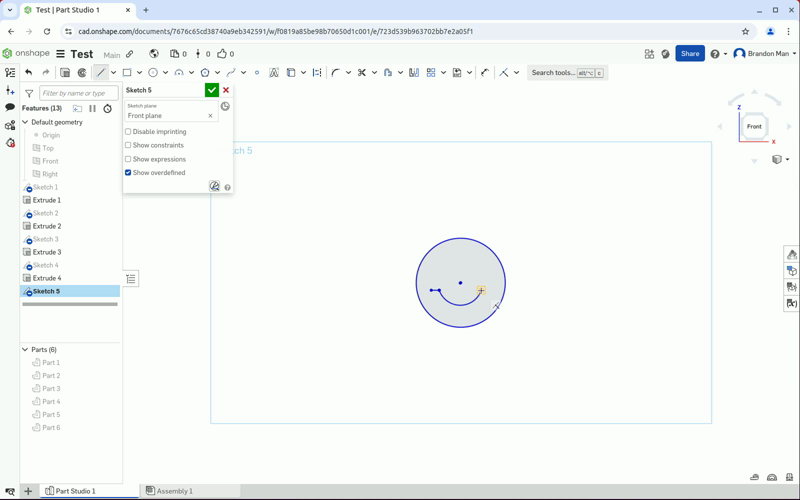
click(481, 290)
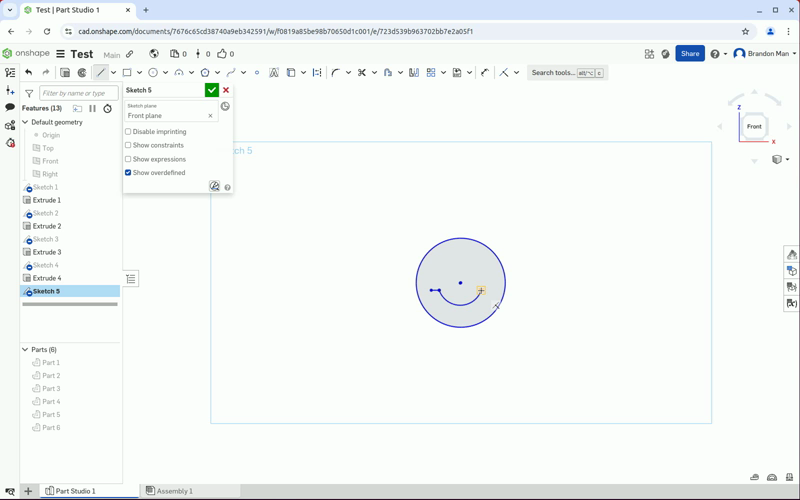
key_down(shift)
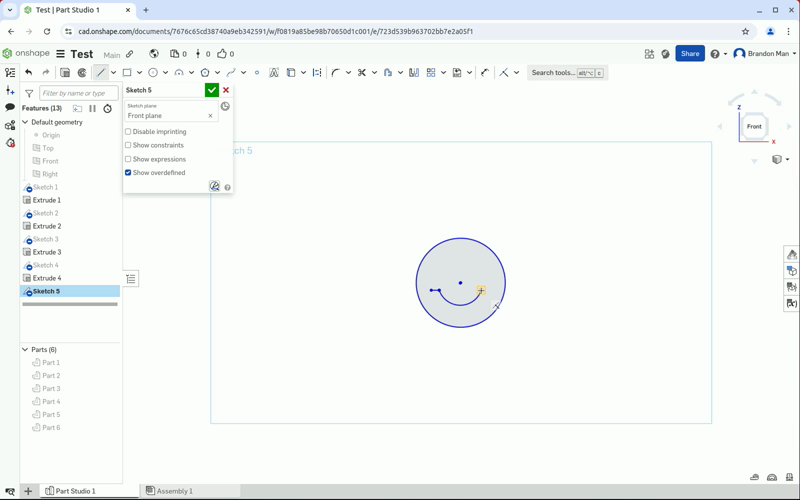
mouse_move(511, 290)
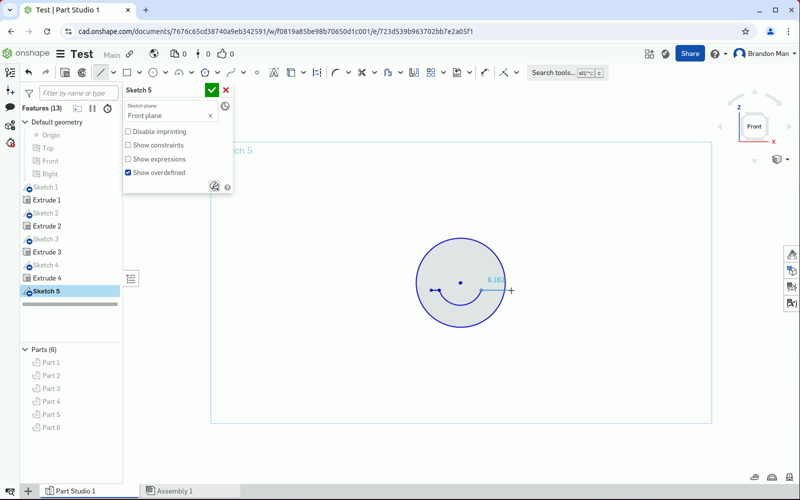
mouse_move(489, 290)
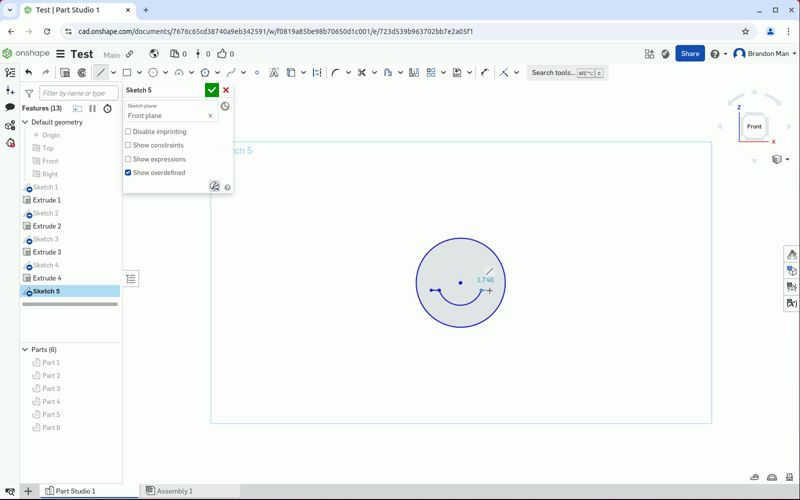
click(489, 290)
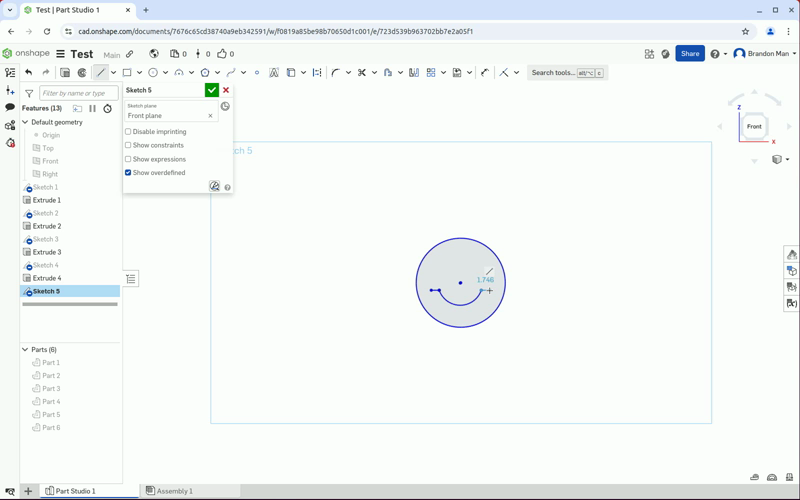
key_up(shift)
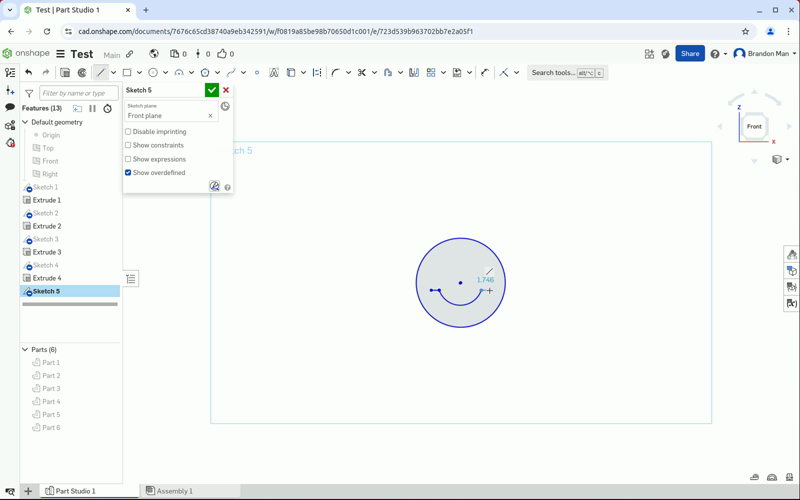
key_down(shift)
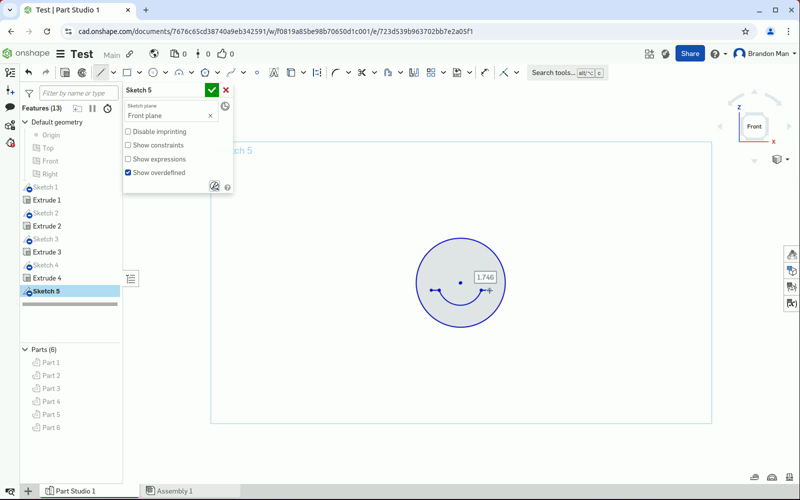
mouse_move(519, 290)
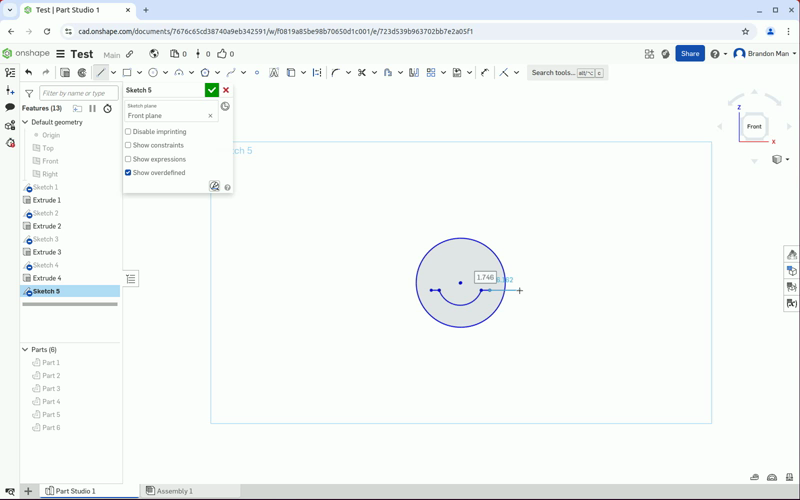
mouse_move(489, 275)
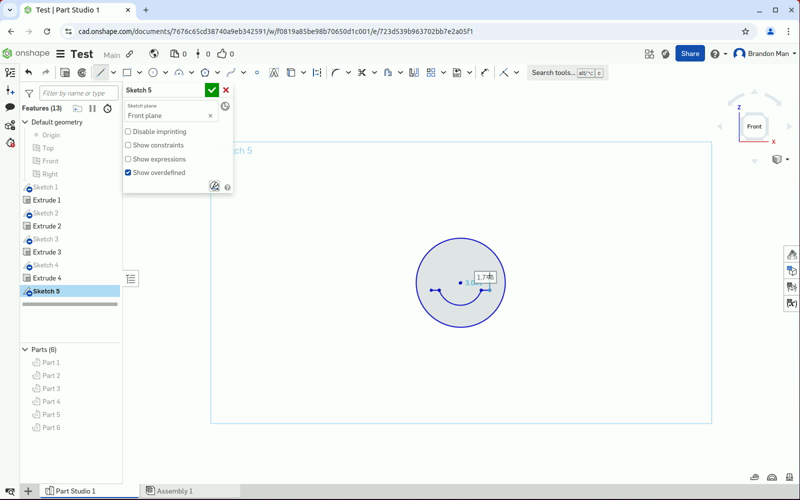
click(489, 275)
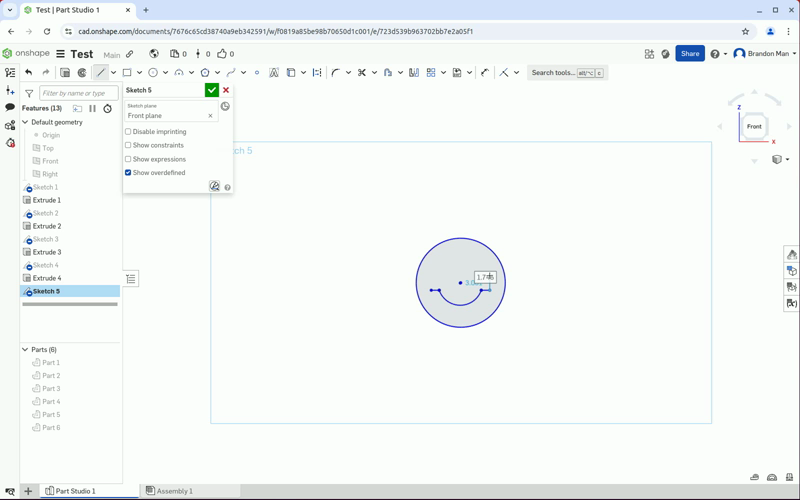
key_up(shift)
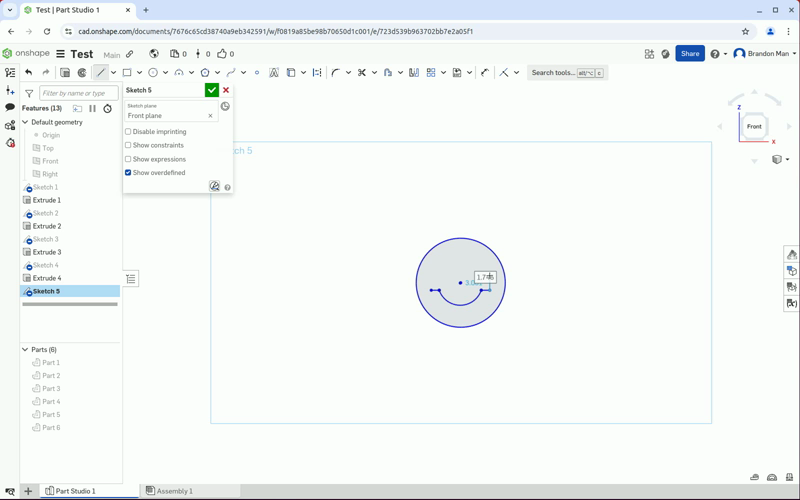
key_down(shift)
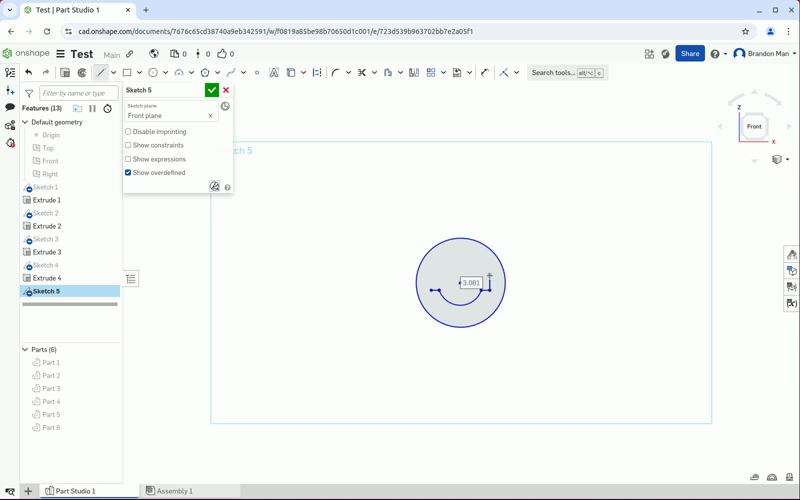
mouse_move(519, 275)
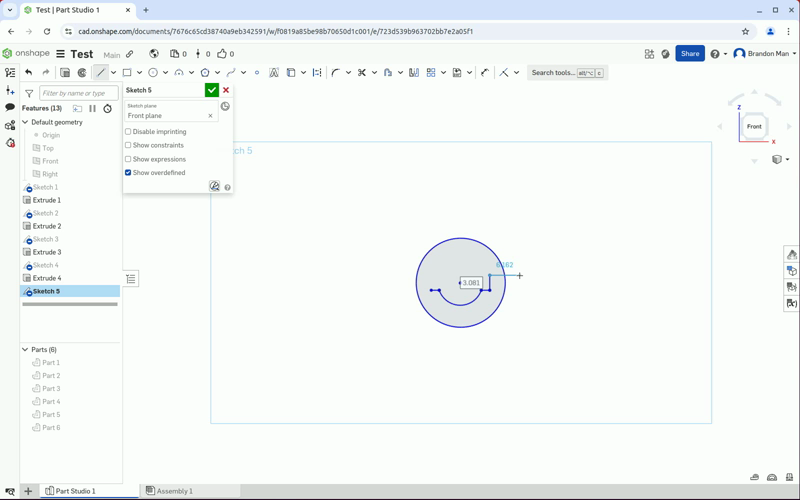
mouse_move(481, 275)
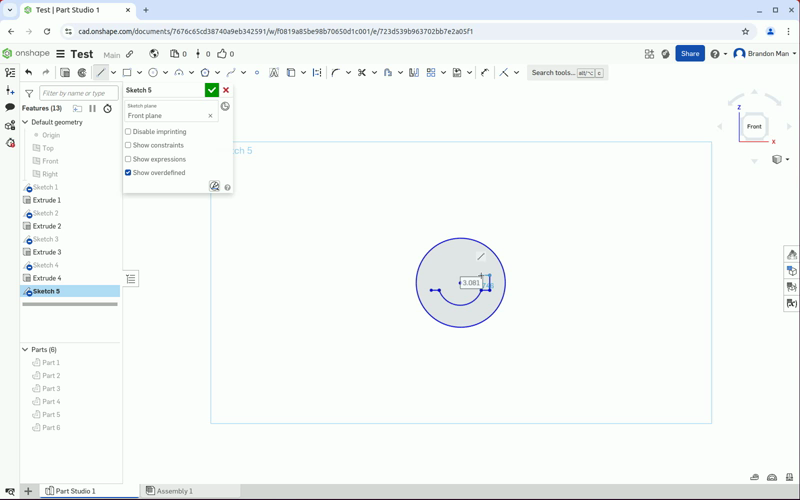
click(481, 275)
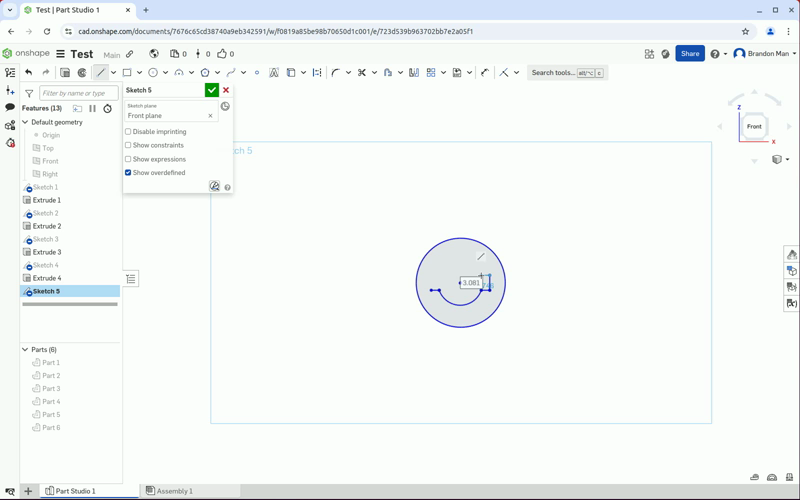
key_up(shift)
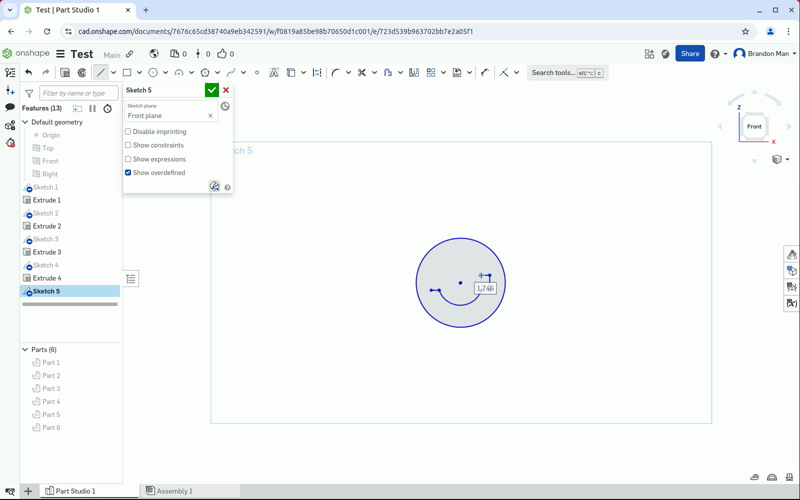
key(esc)
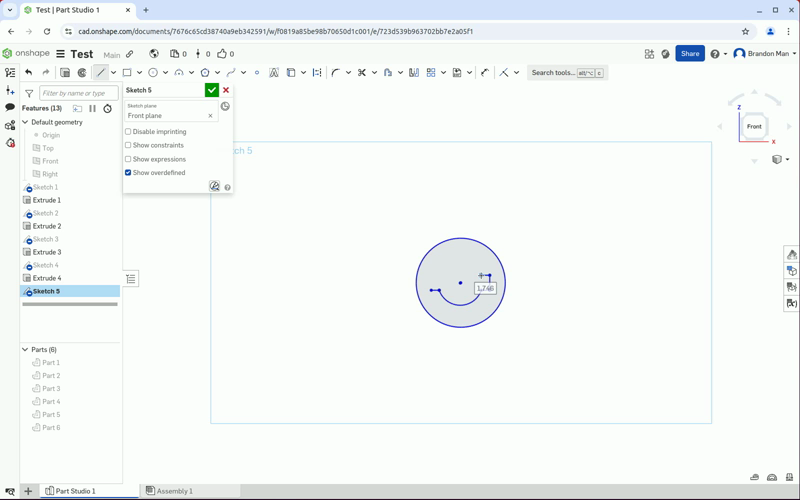
key(a)
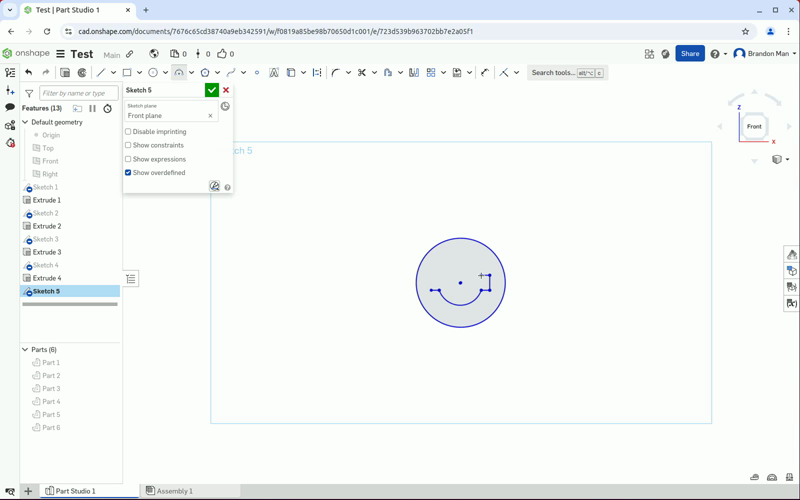
mouse_move(481, 275)
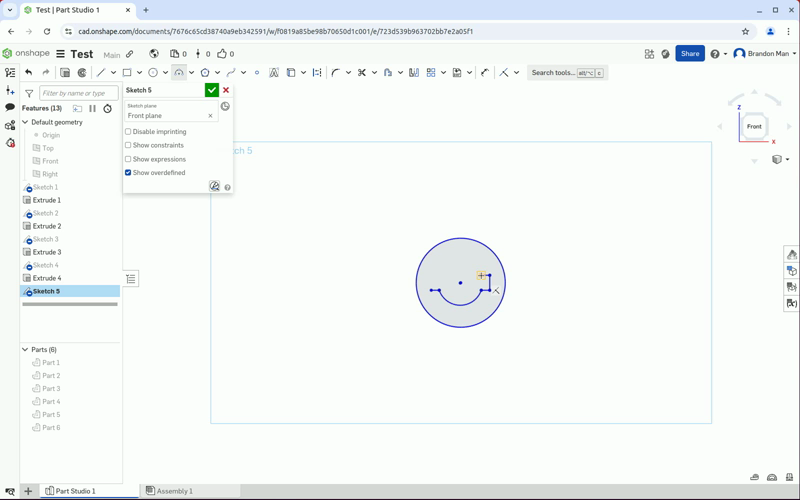
click(481, 275)
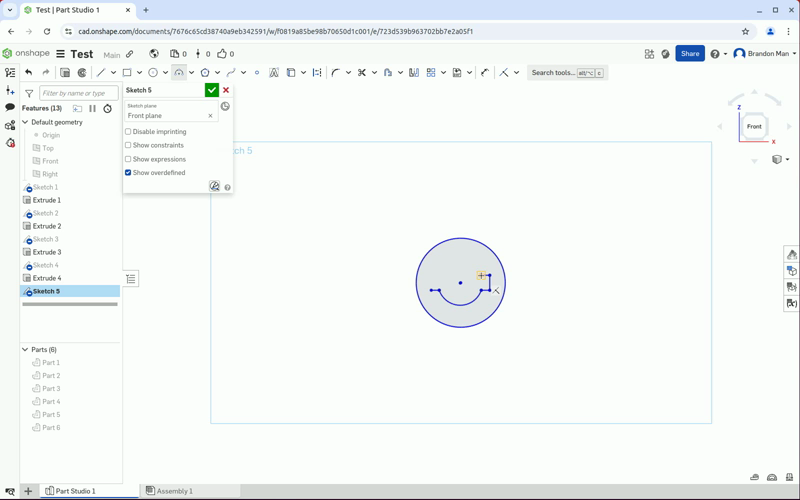
key_down(shift)
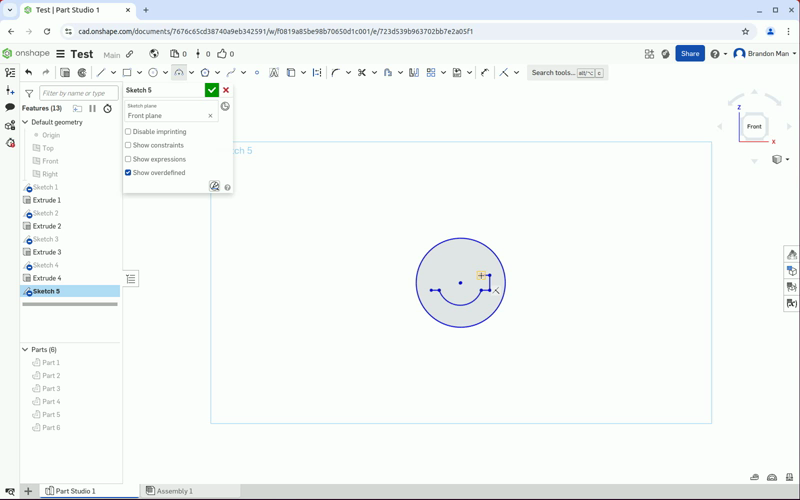
mouse_move(439, 275)
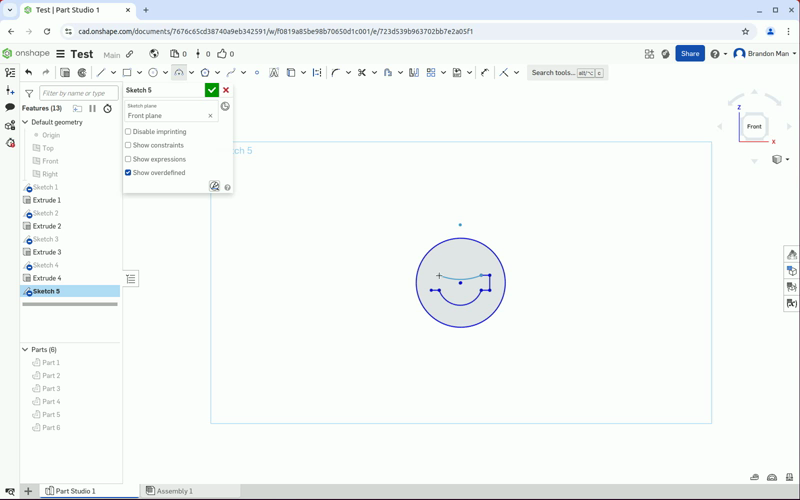
click(439, 275)
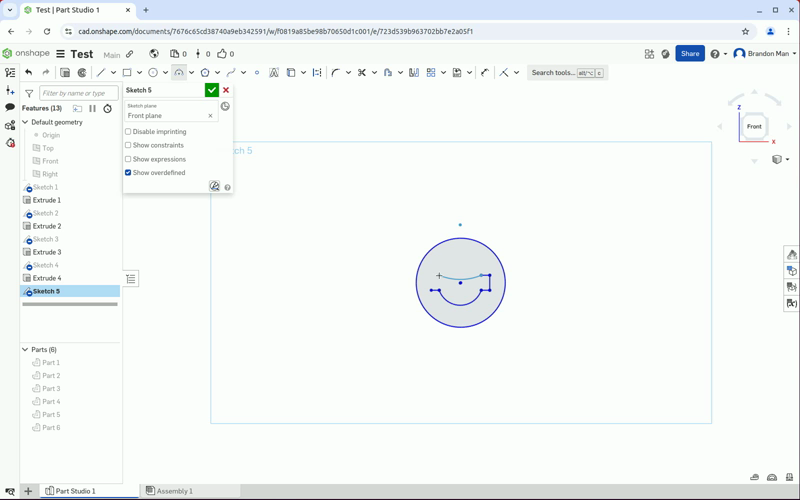
mouse_move(460, 260)
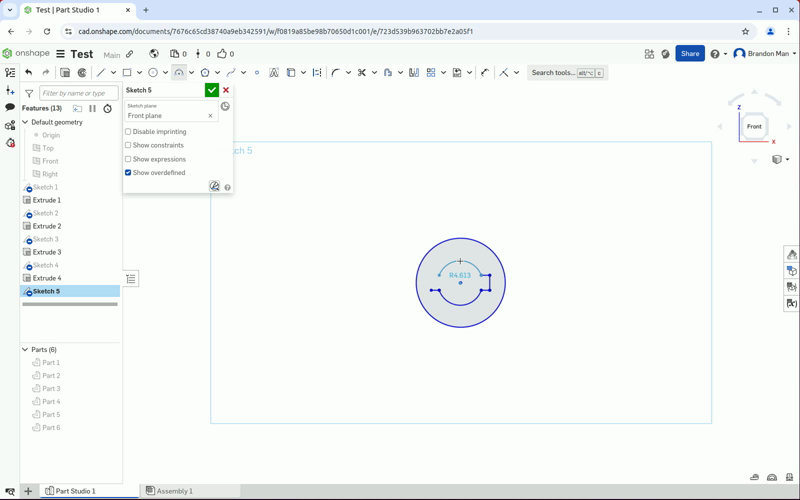
click(460, 260)
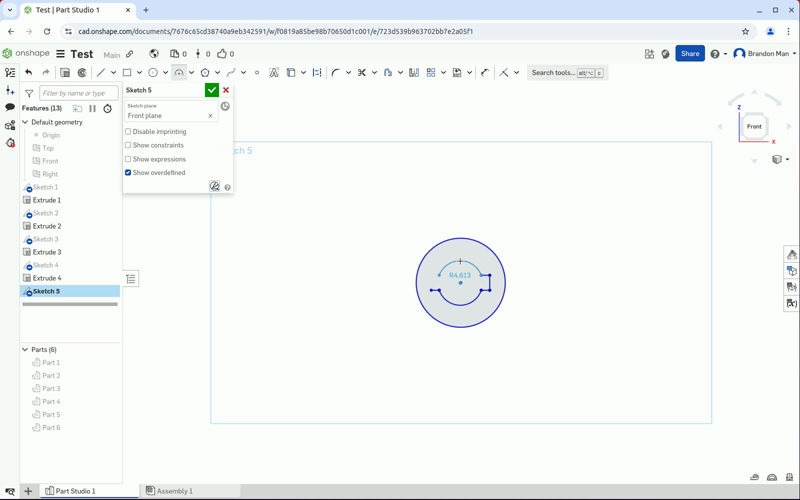
key_up(shift)
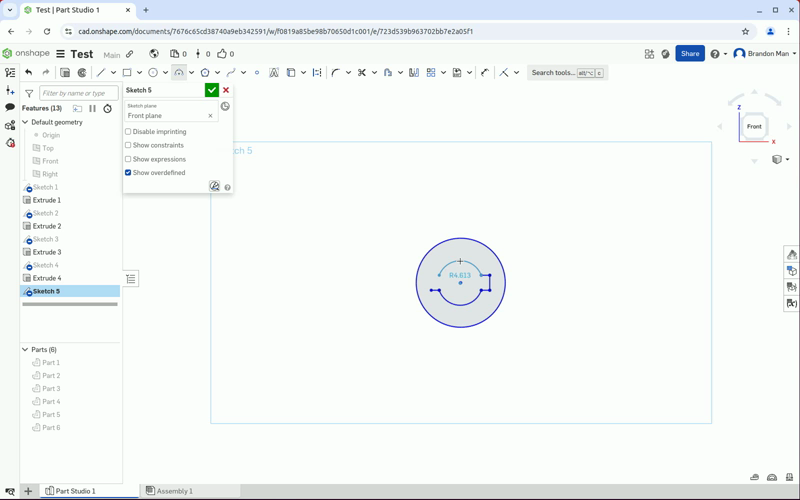
key(esc)
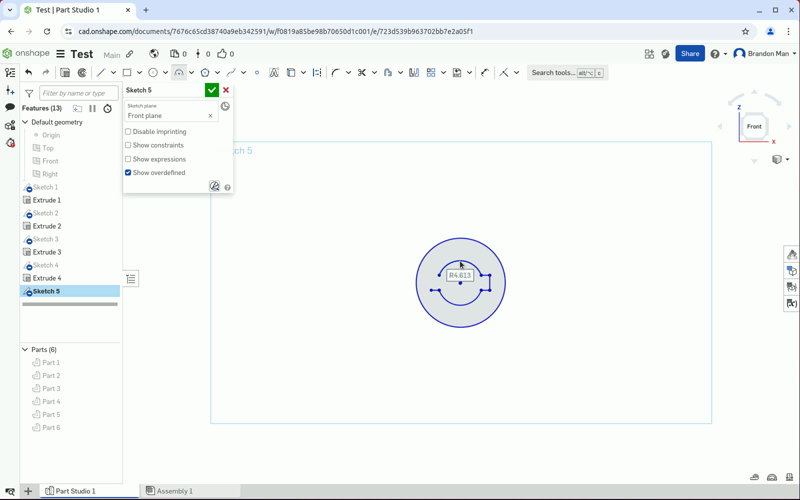
key(l)
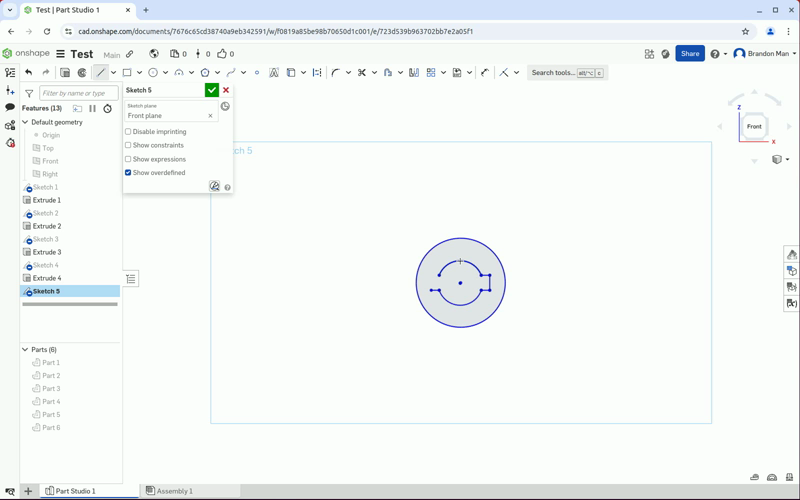
mouse_move(439, 275)
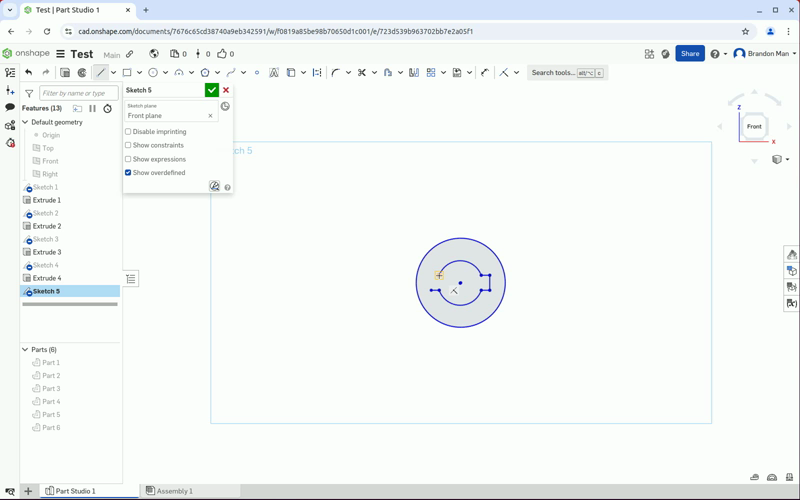
click(439, 275)
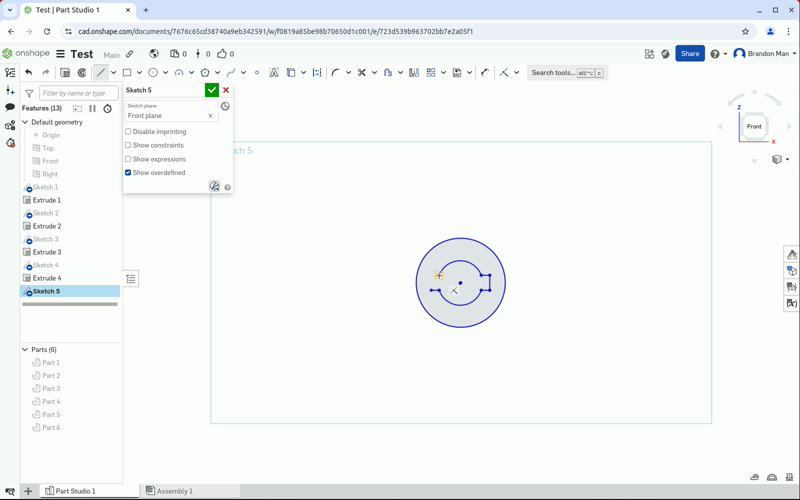
key_down(shift)
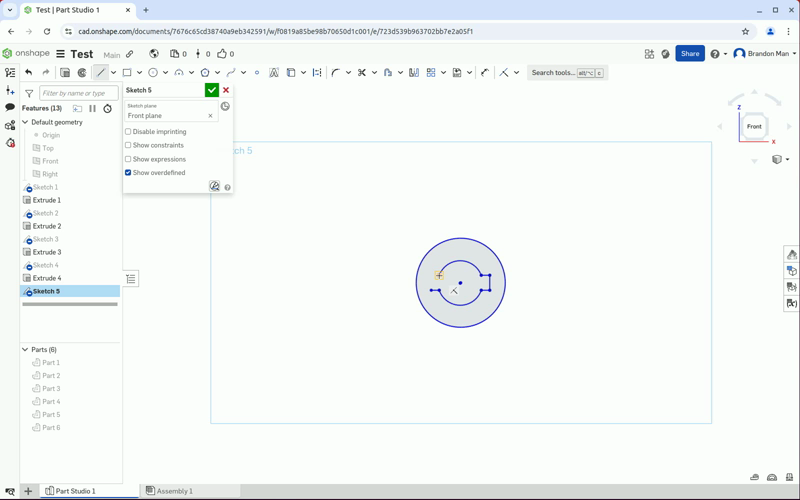
mouse_move(469, 275)
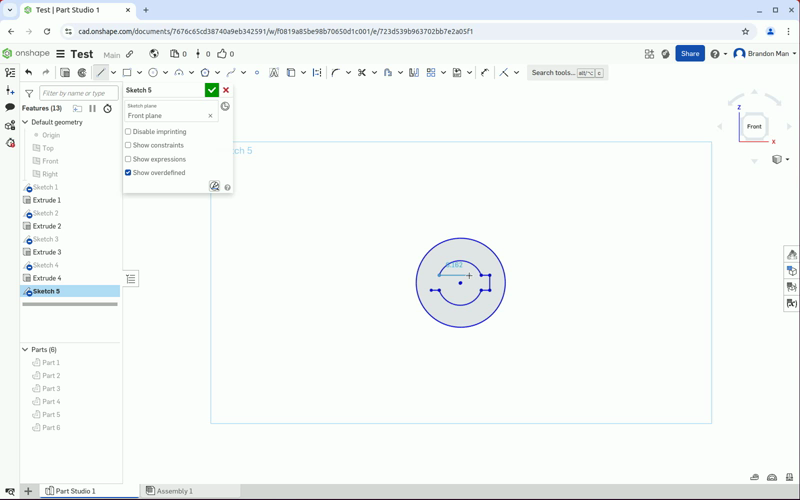
mouse_move(431, 275)
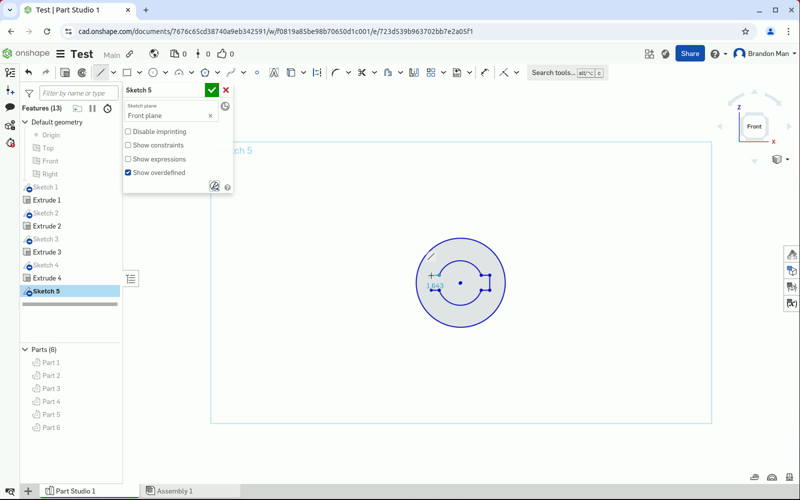
click(431, 275)
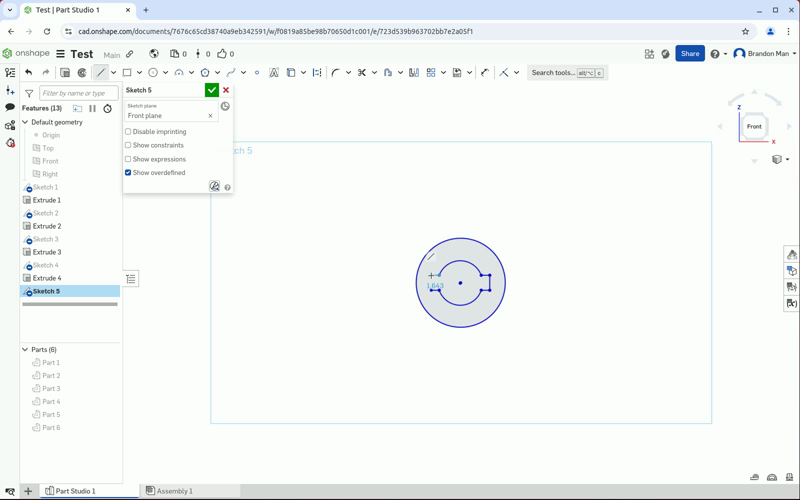
key_up(shift)
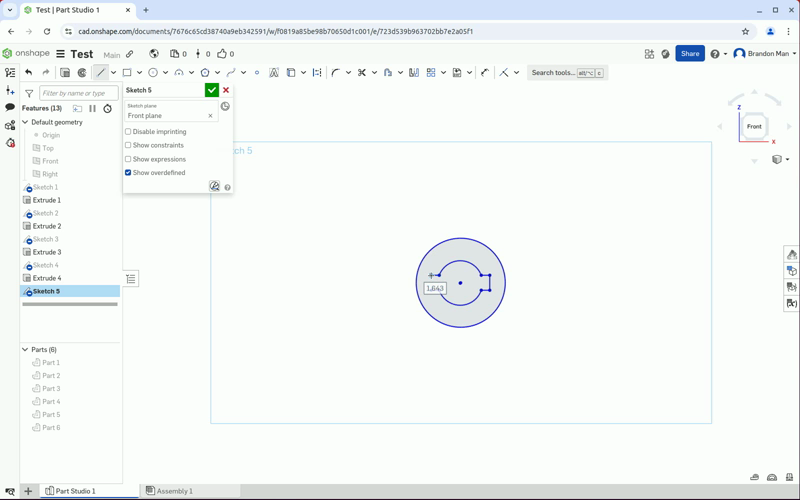
mouse_move(461, 275)
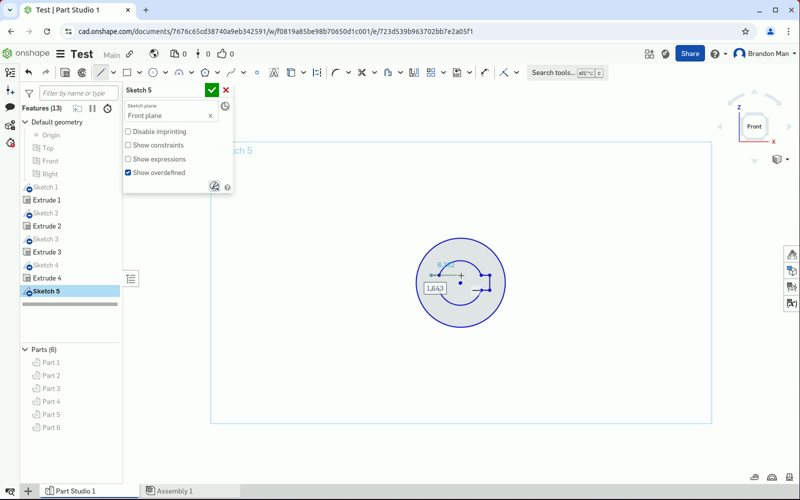
key_down(shift)
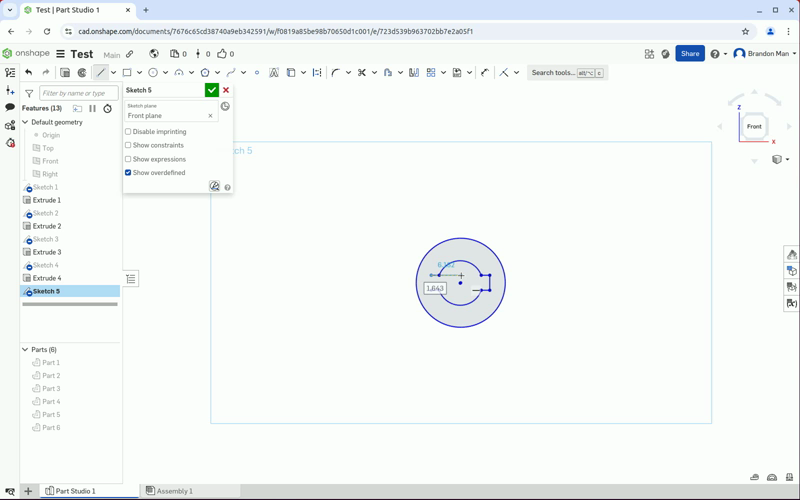
mouse_move(431, 290)
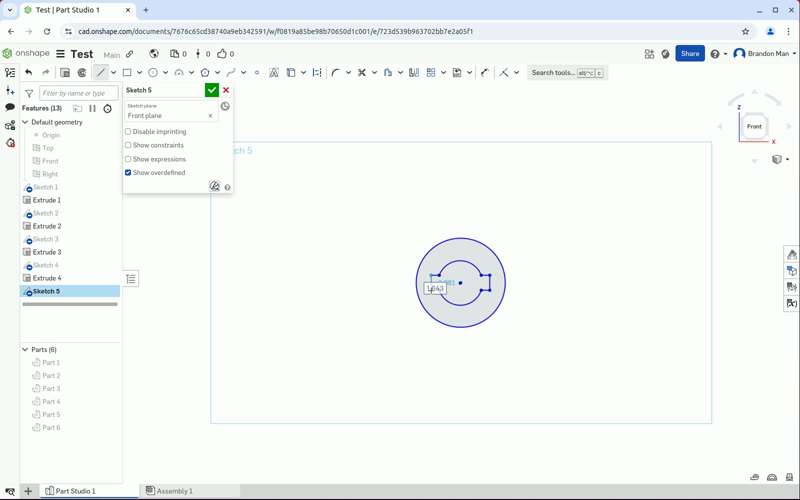
key_up(shift)
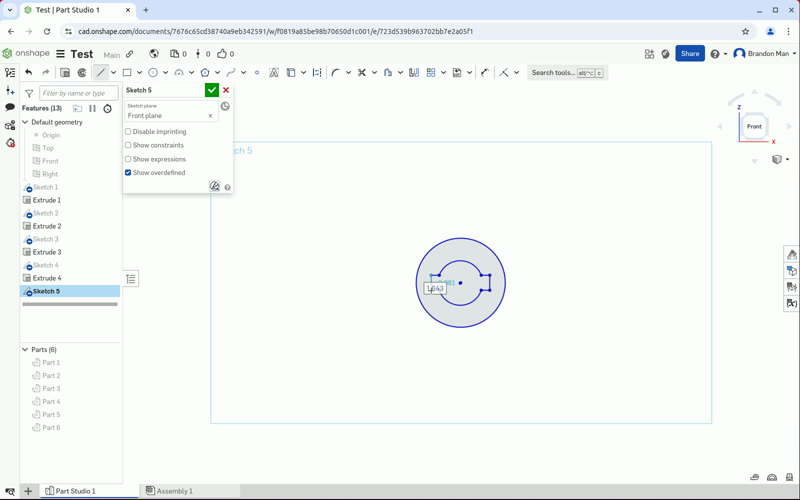
click(431, 290)
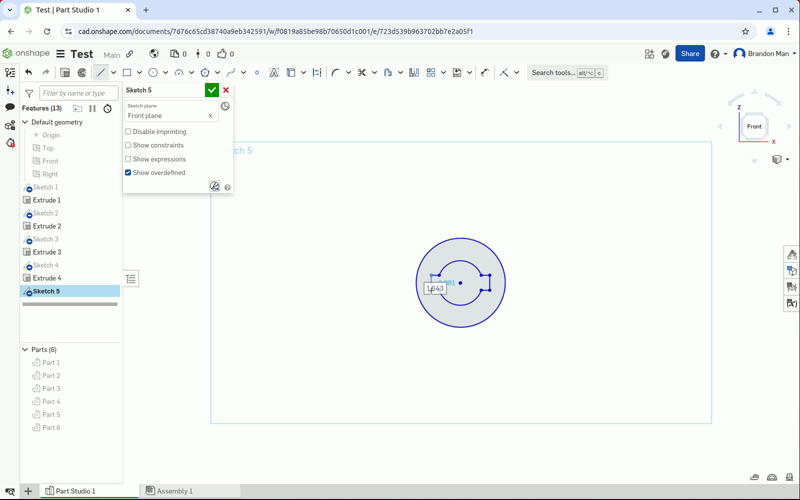
key(esc)
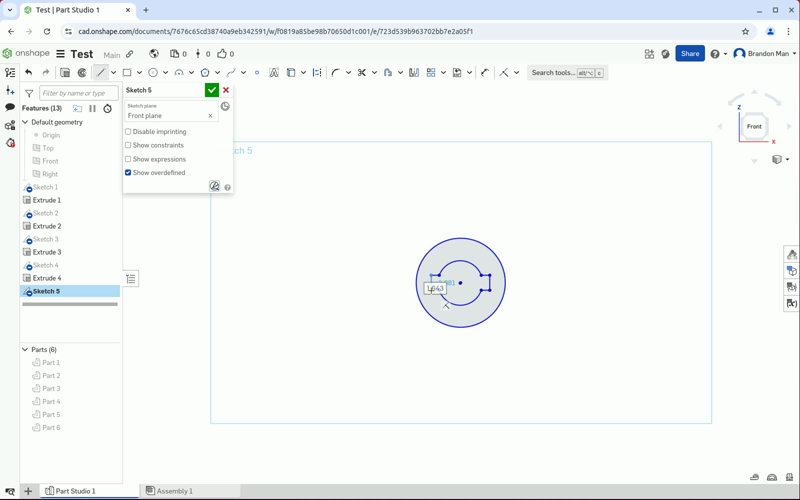
mouse_move(489, 302)
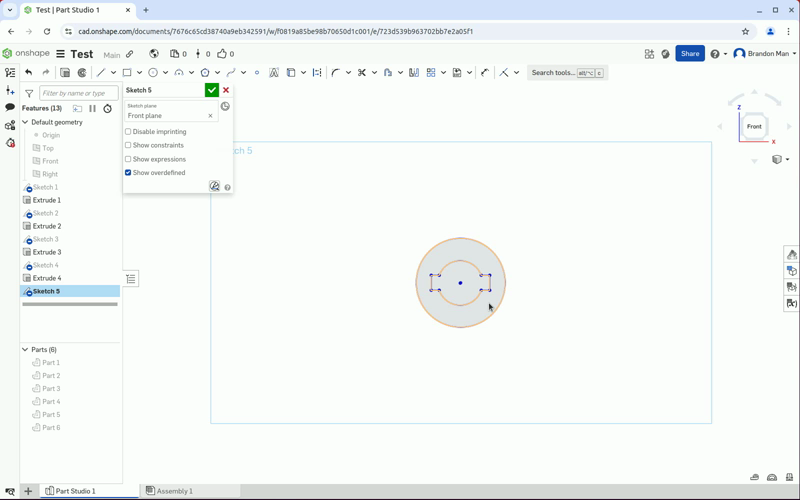
click(489, 302)
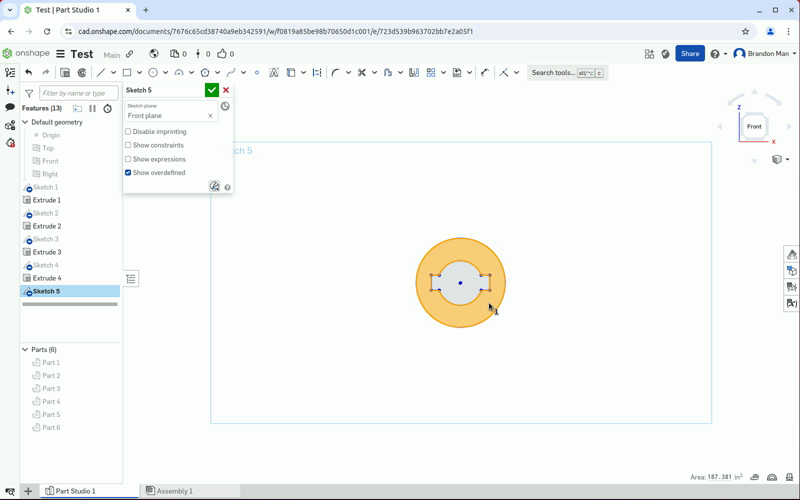
mouse_move(73, 352)
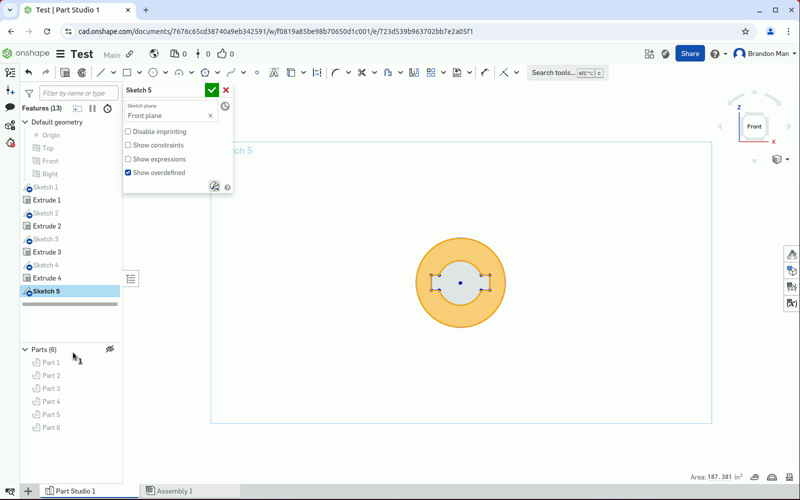
key(shift+y)
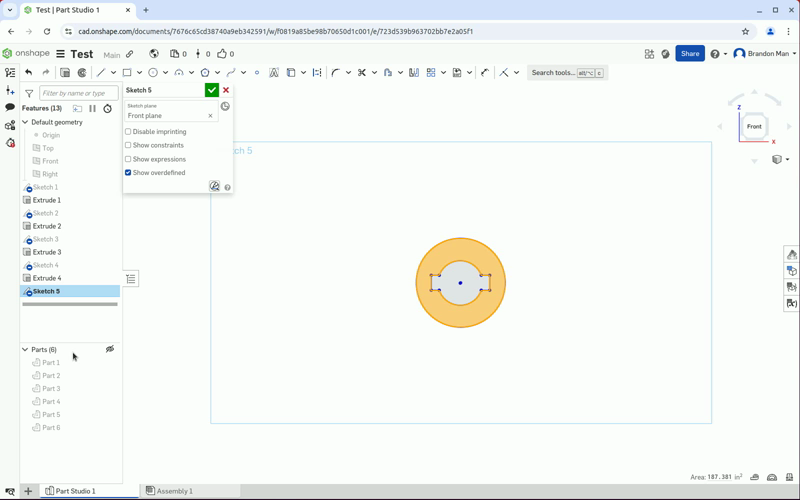
key(shift+e)
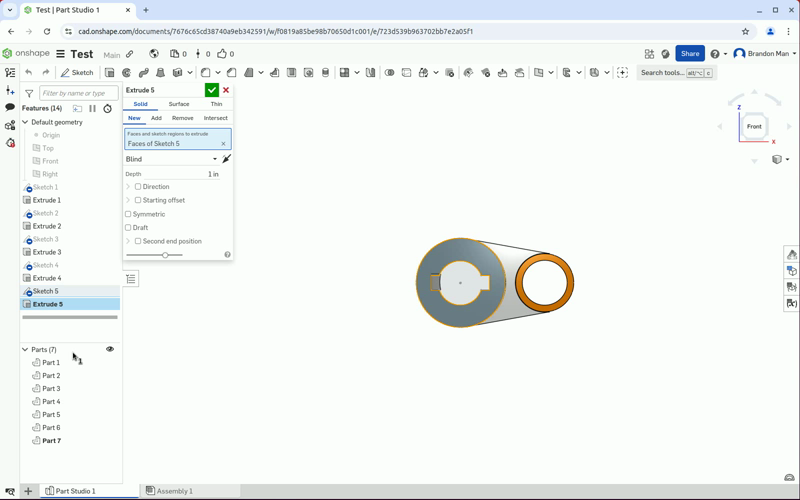
mouse_move(143, 106)
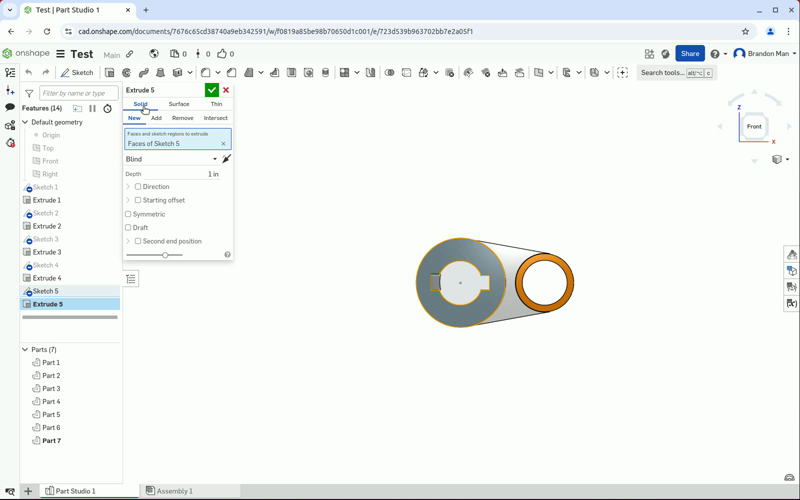
click(143, 106)
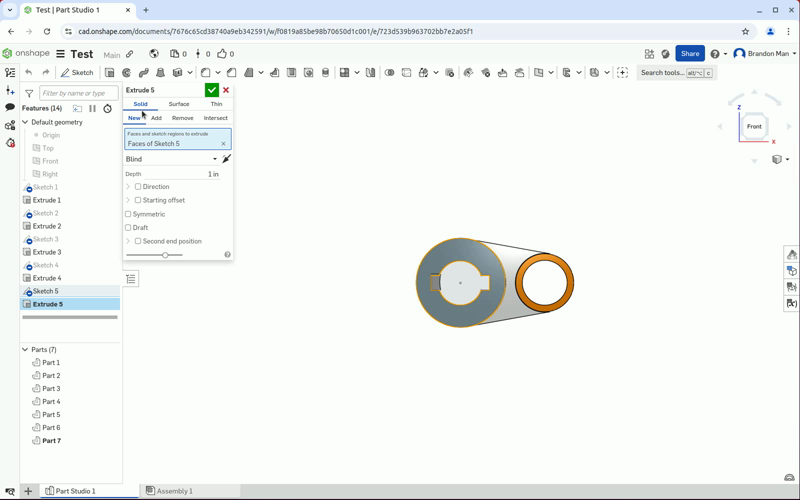
mouse_move(137, 120)
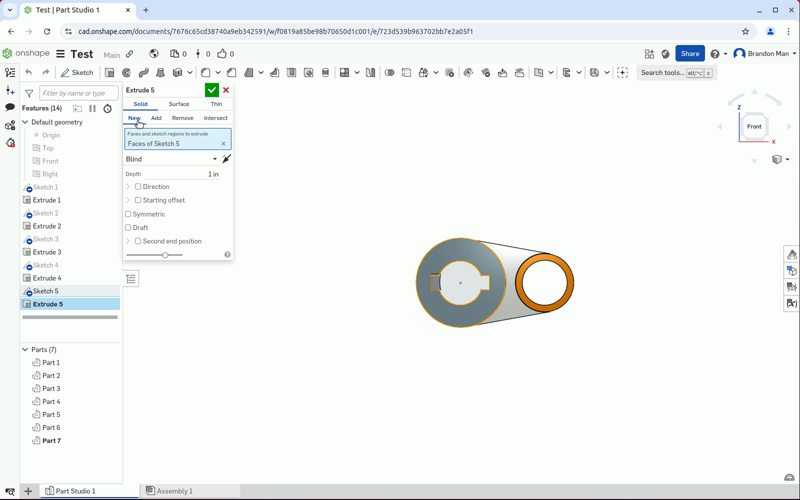
click(137, 120)
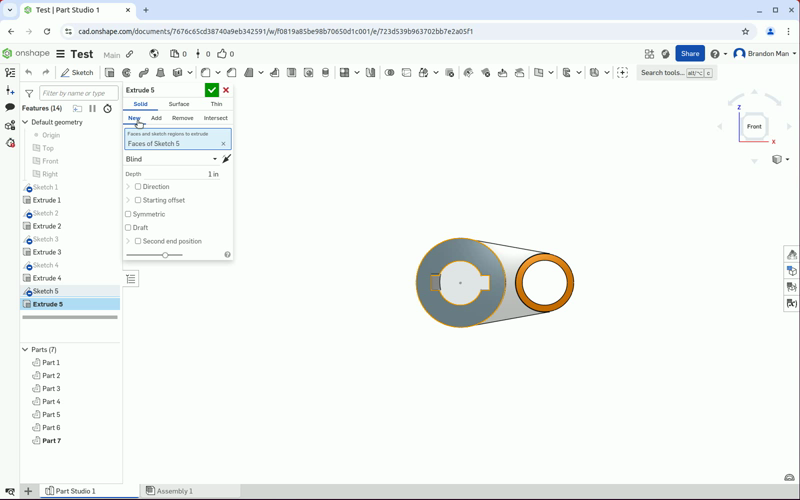
key(tab, 4)
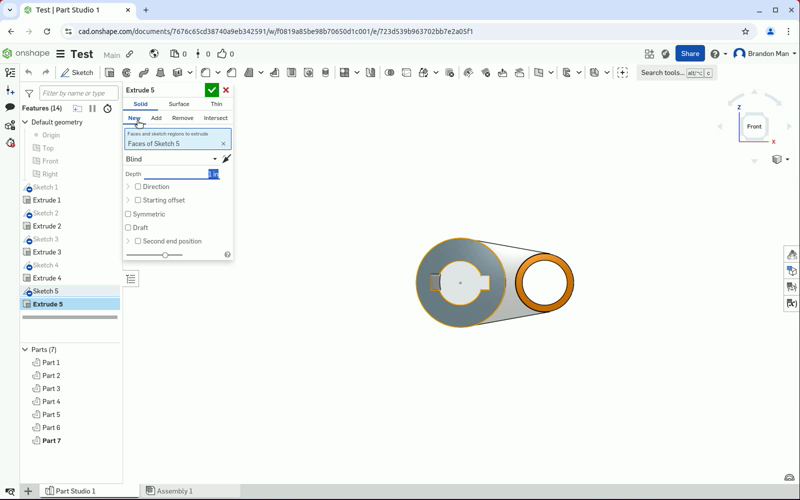
text(16.128)
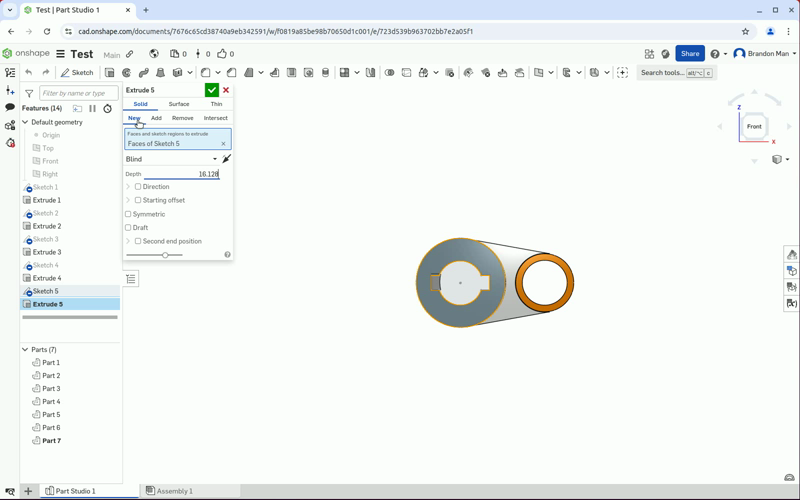
key(enter)
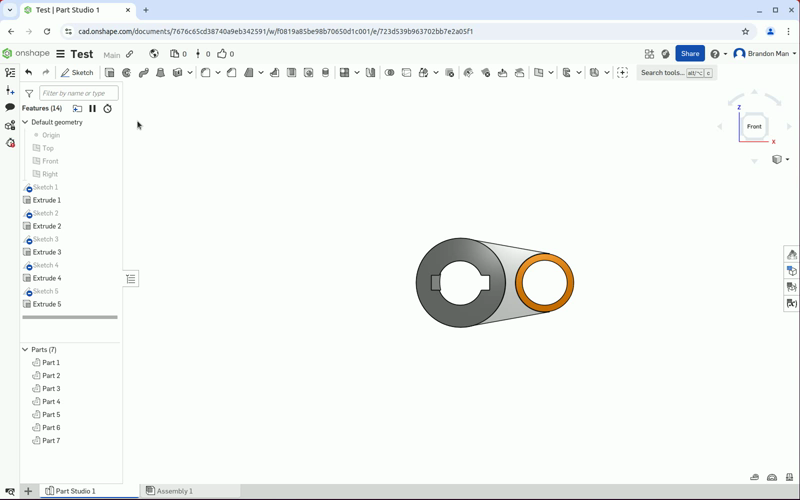
key(shift+h)
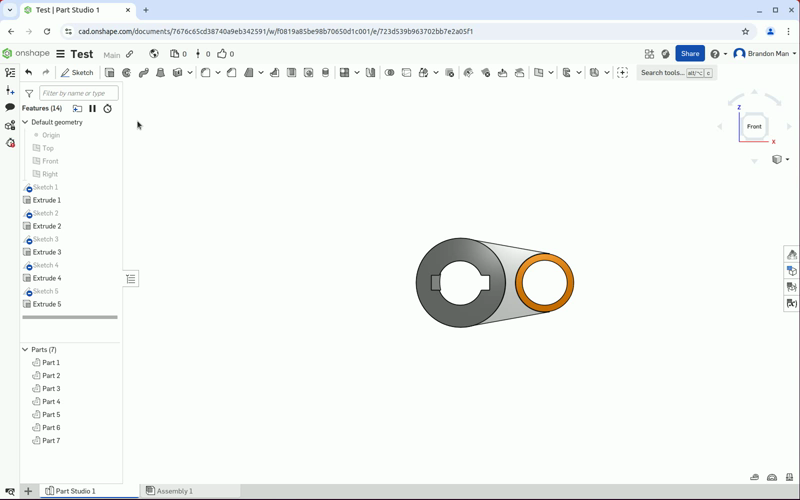
key(shift+h)
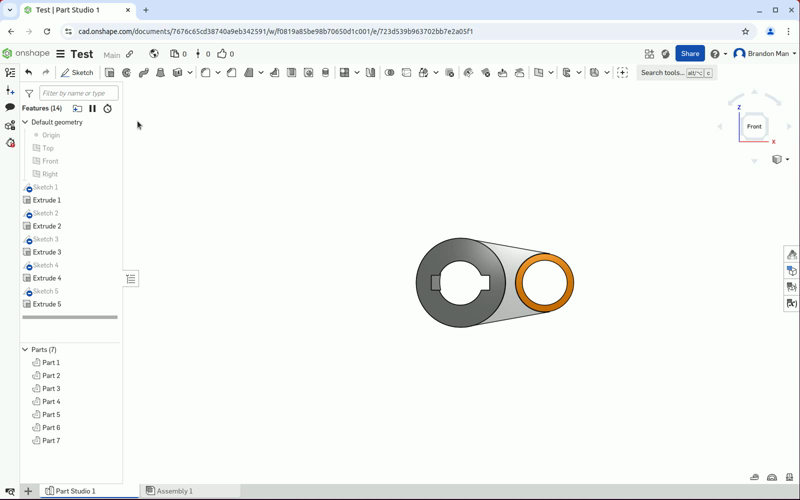
mouse_move(73, 189)
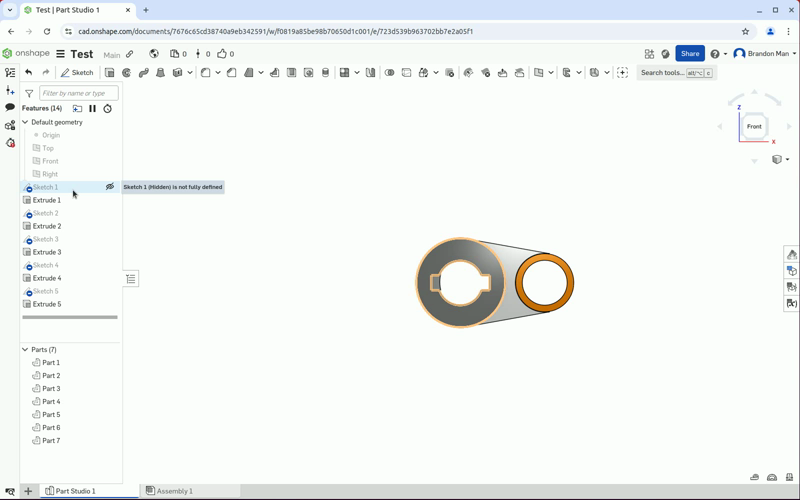
click(73, 189)
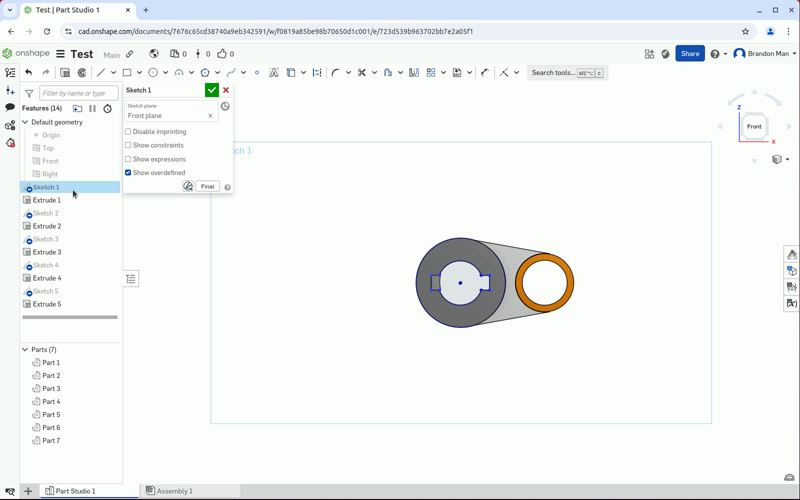
mouse_move(229, 92)
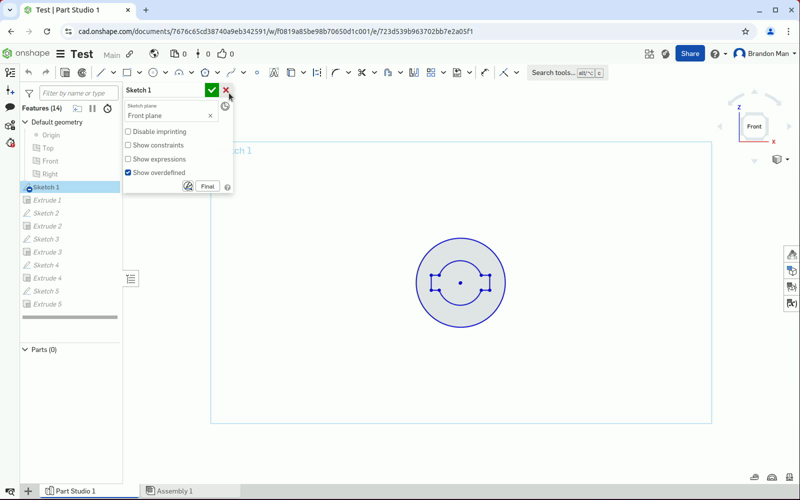
click(229, 92)
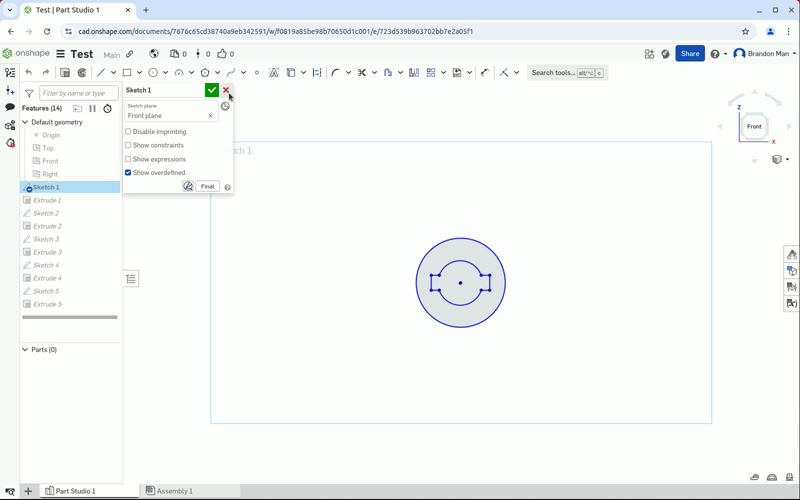
key(shift+s)
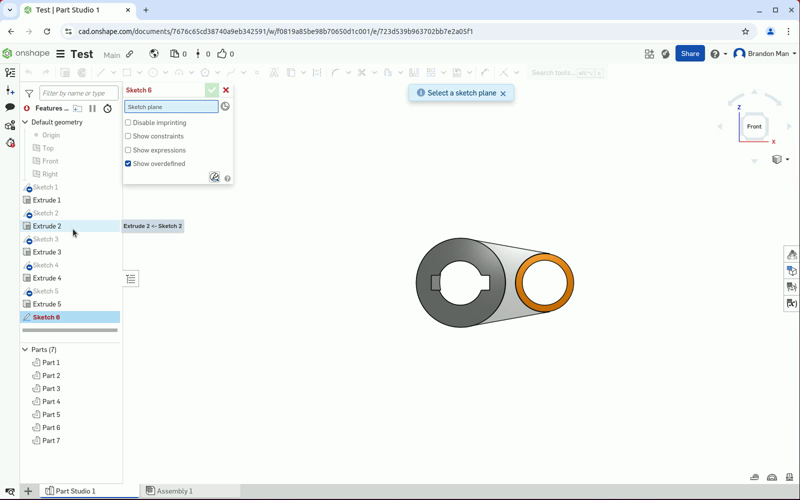
scroll(3)
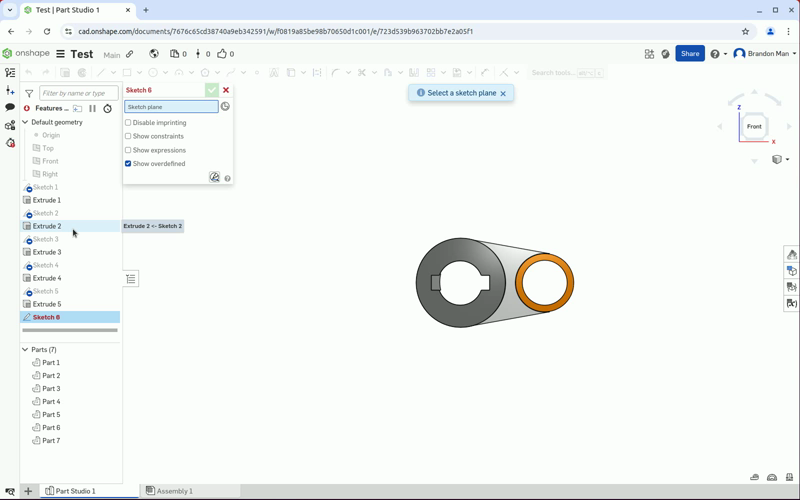
mouse_move(73, 163)
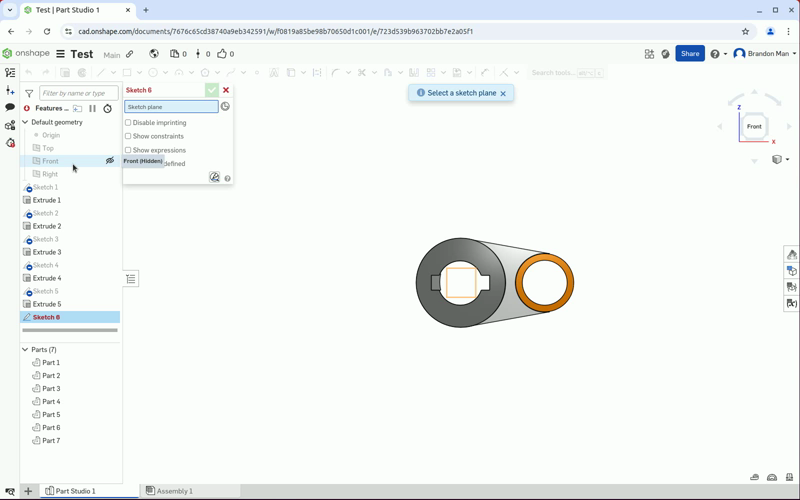
click(73, 163)
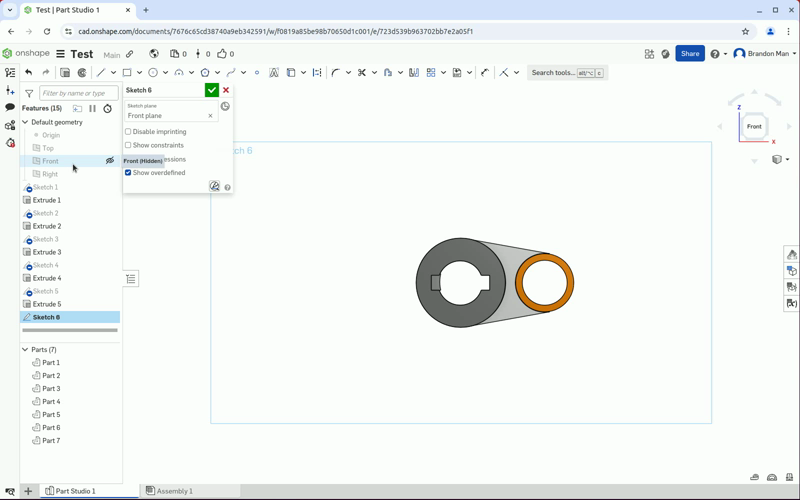
mouse_move(73, 352)
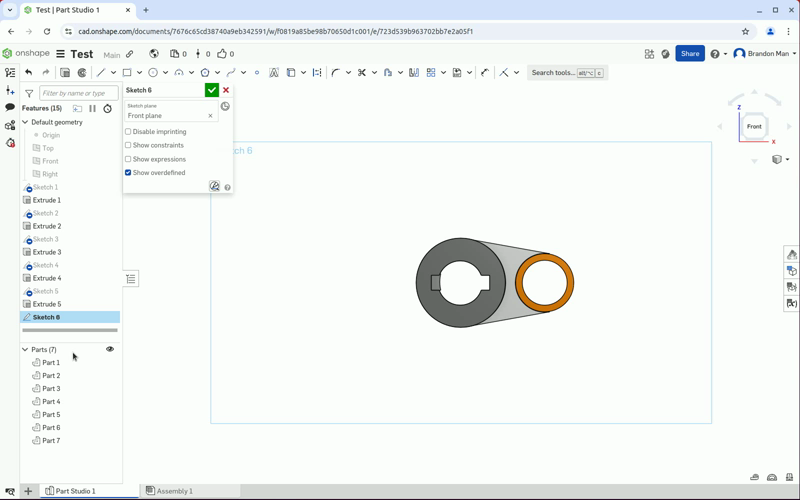
key(y)
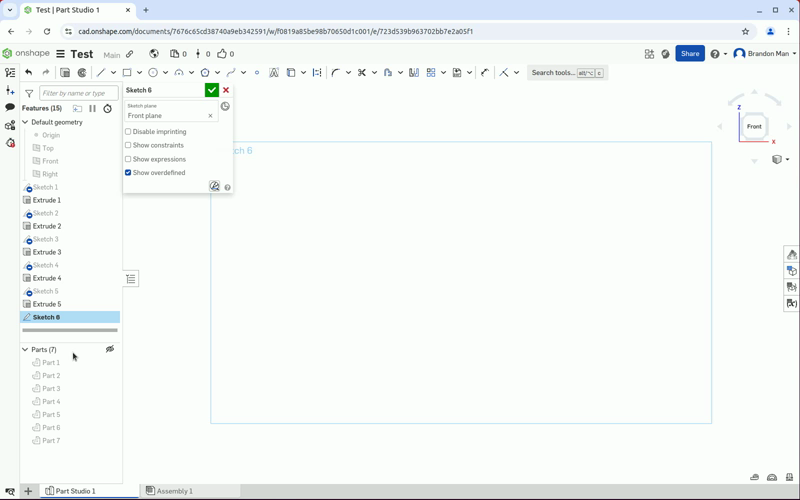
key(l)
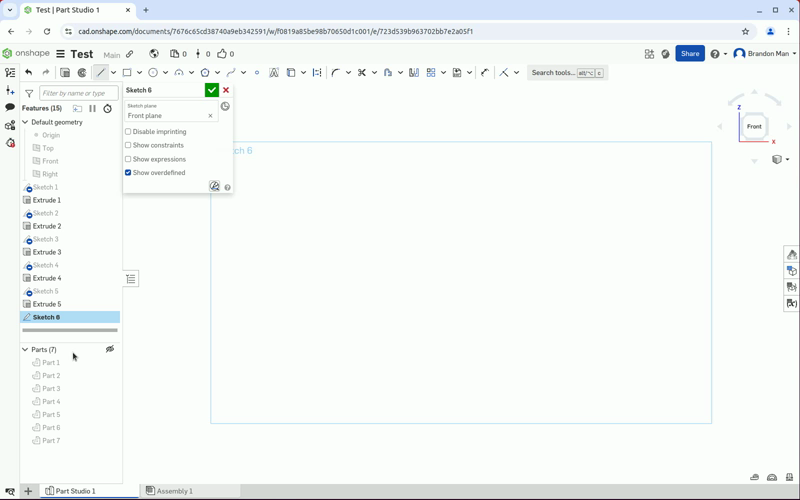
key_down(shift)
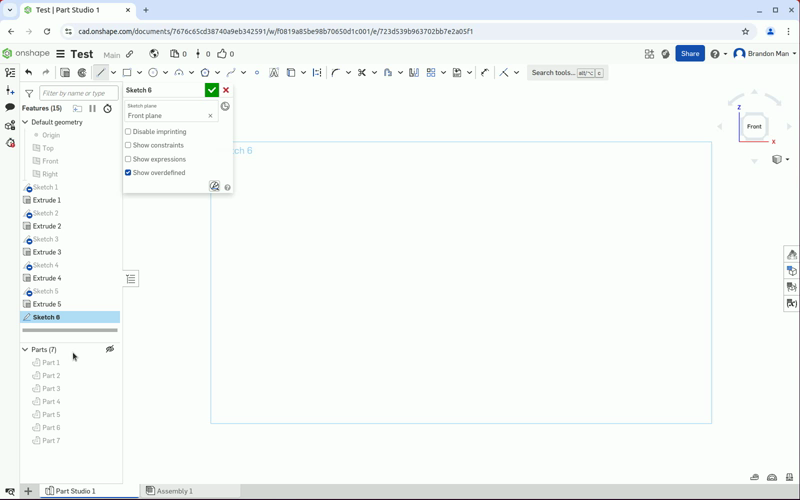
mouse_move(431, 290)
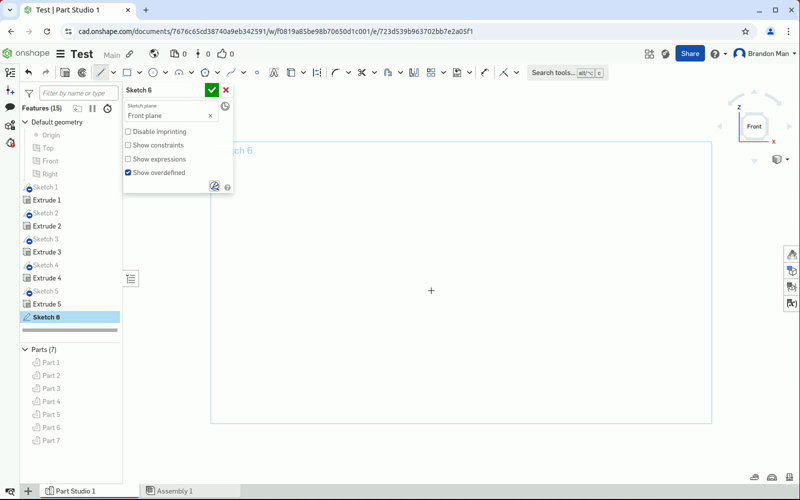
click(431, 290)
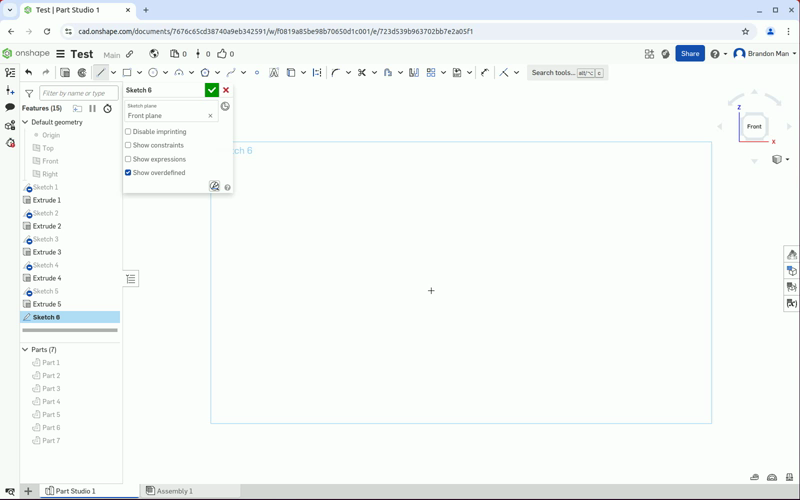
key_up(shift)
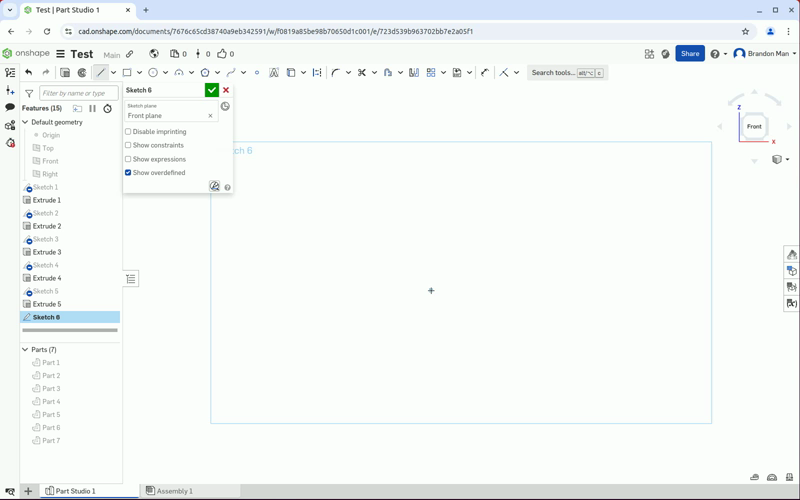
key_down(shift)
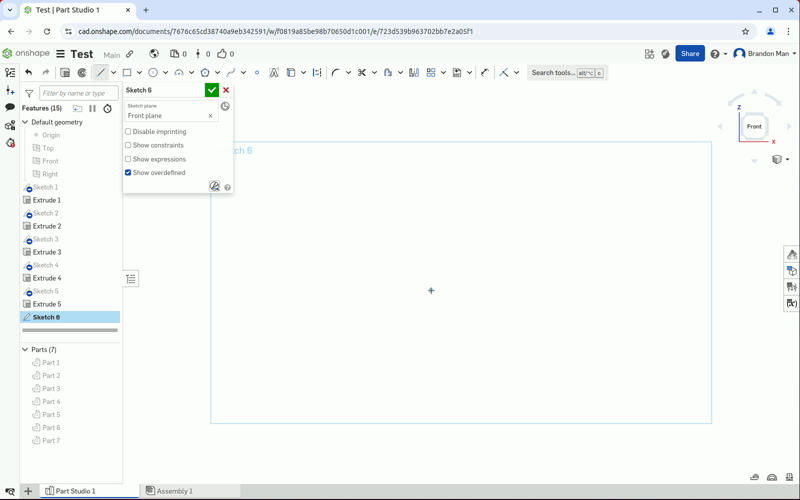
mouse_move(461, 290)
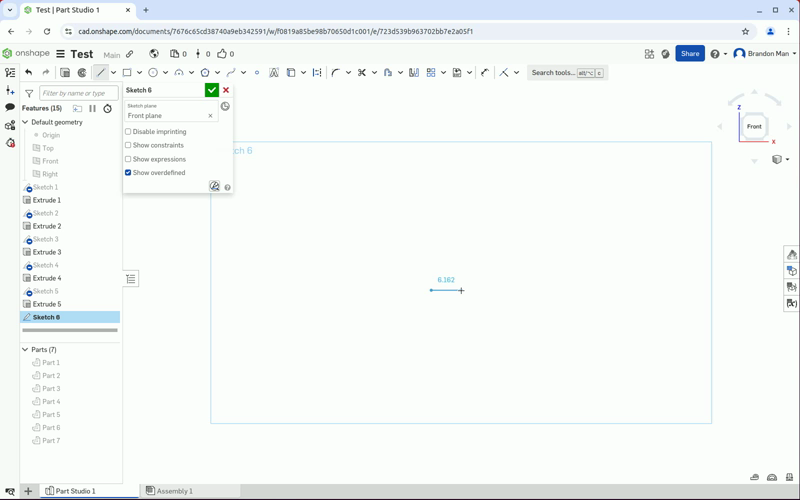
mouse_move(440, 290)
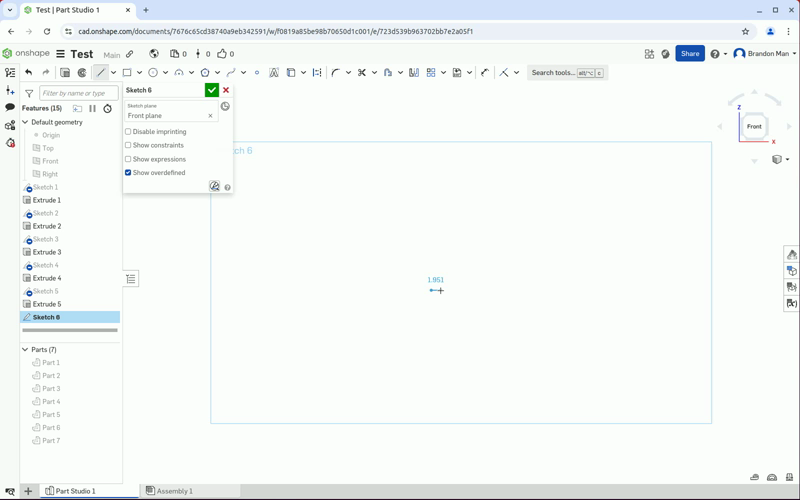
click(440, 290)
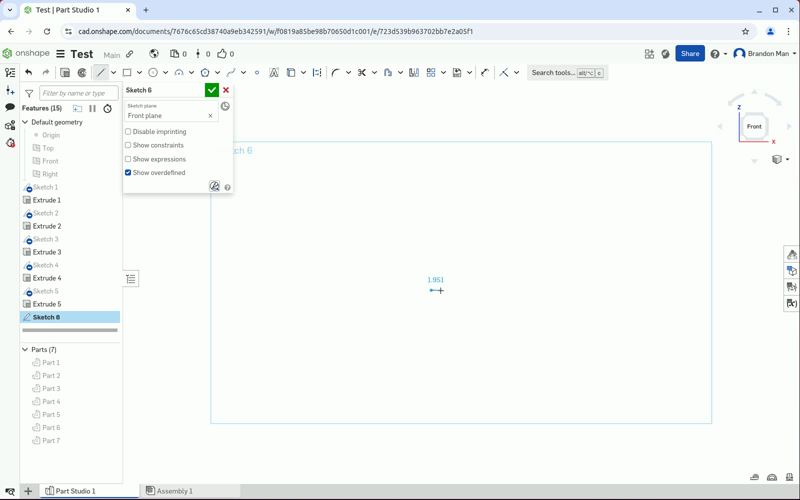
key_up(shift)
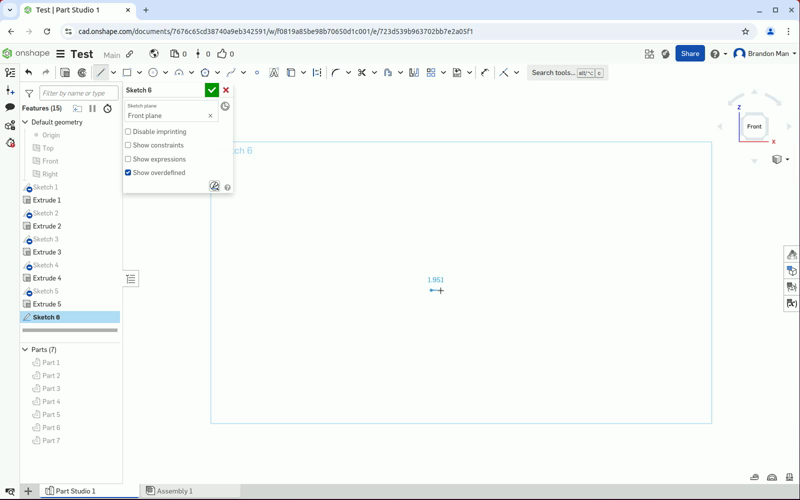
key(esc)
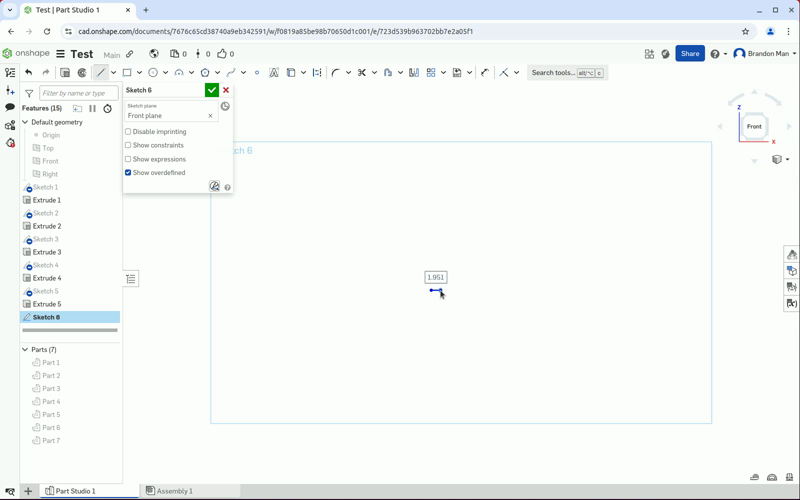
key(a)
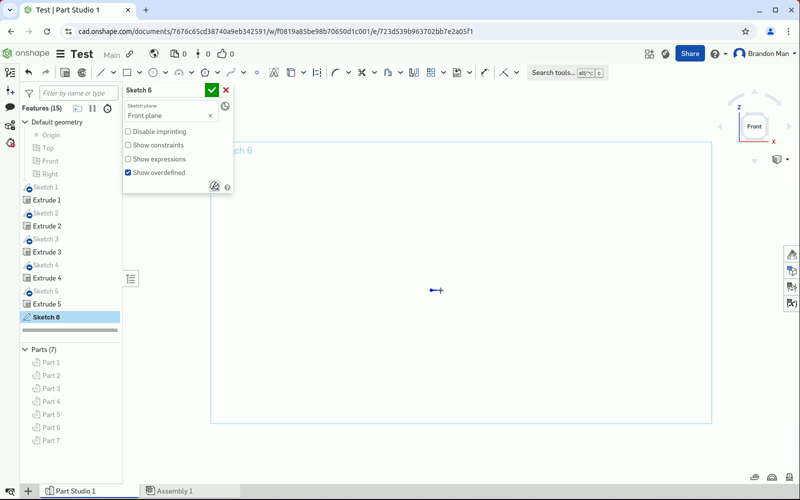
mouse_move(440, 290)
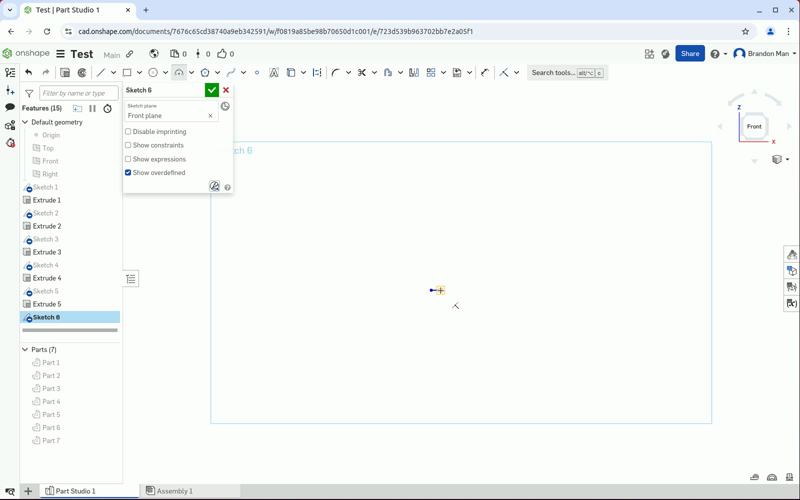
click(440, 290)
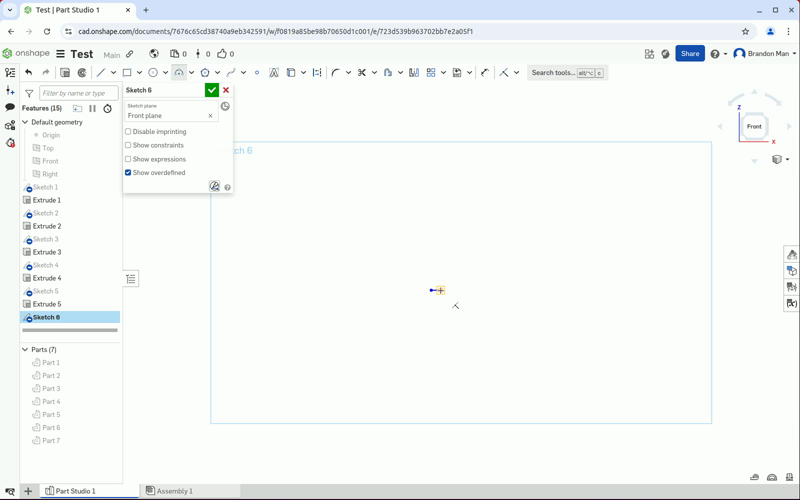
key_down(shift)
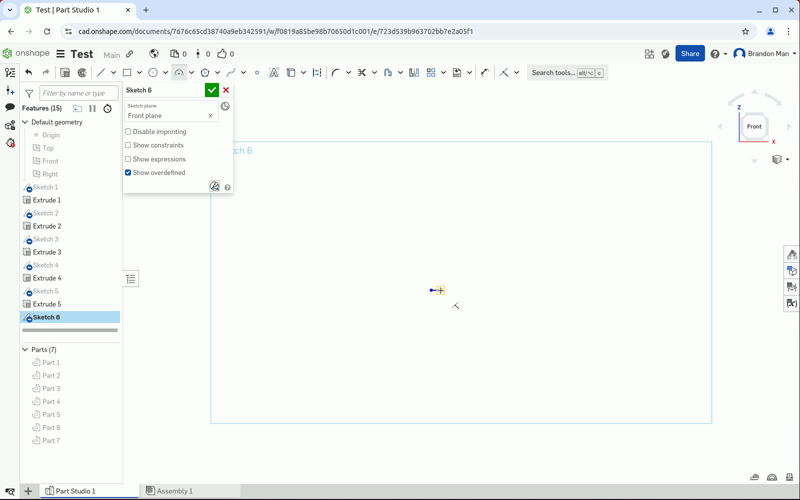
mouse_move(440, 273)
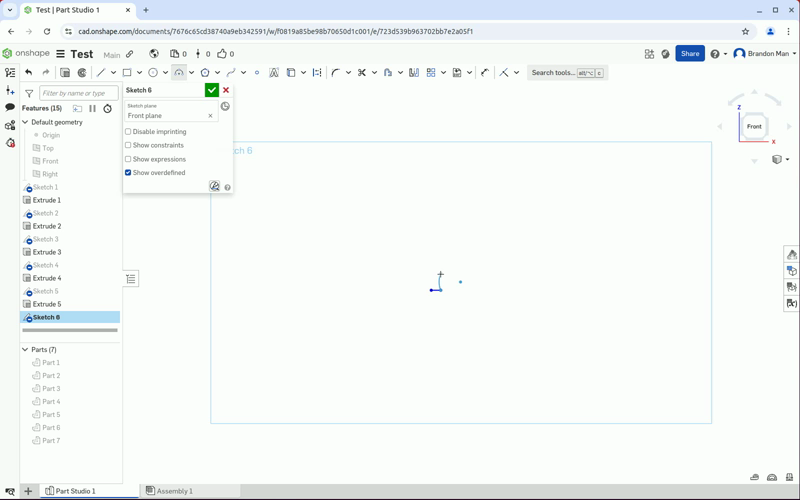
click(440, 273)
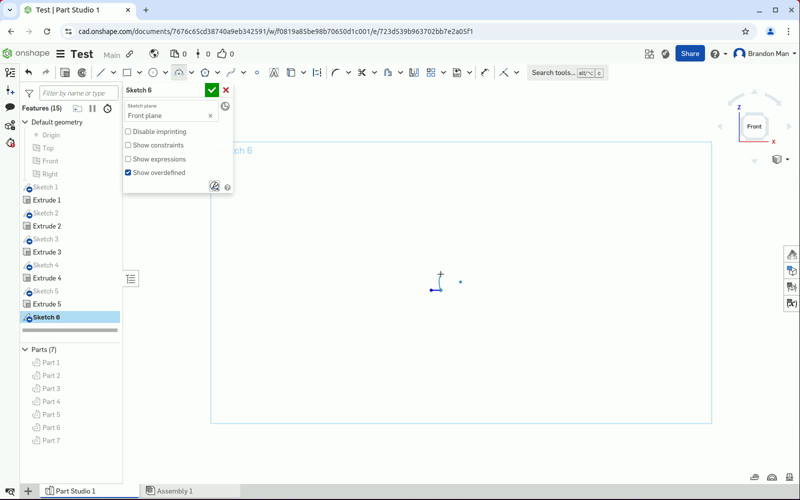
mouse_move(439, 281)
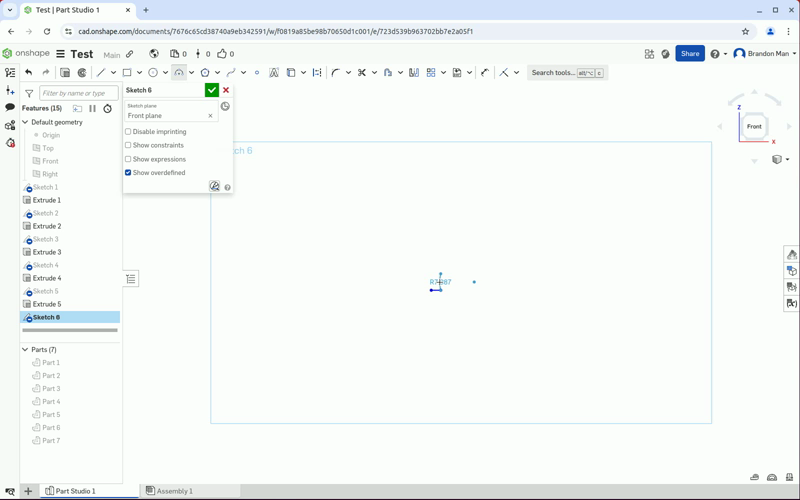
click(439, 281)
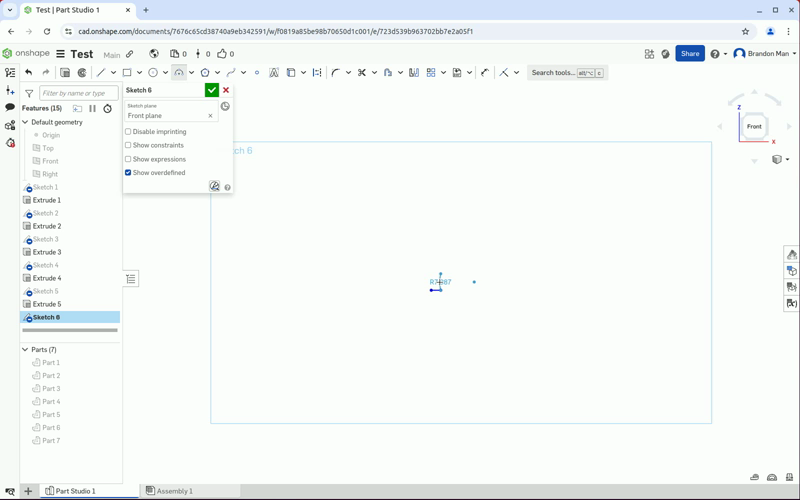
key_up(shift)
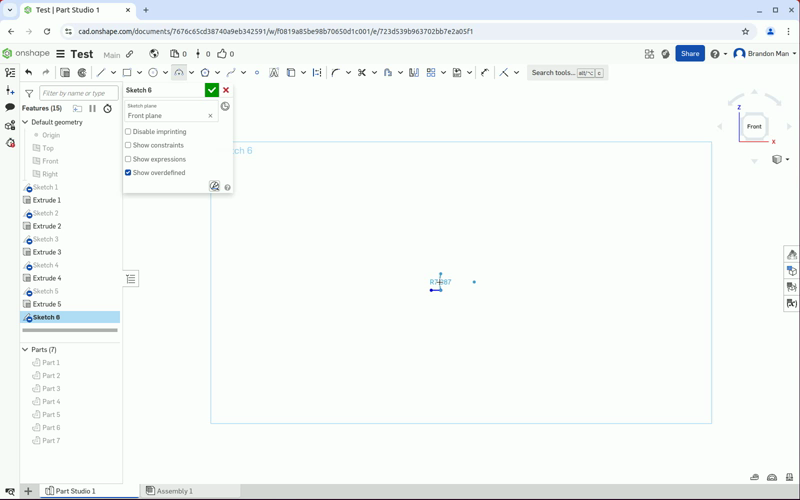
key(esc)
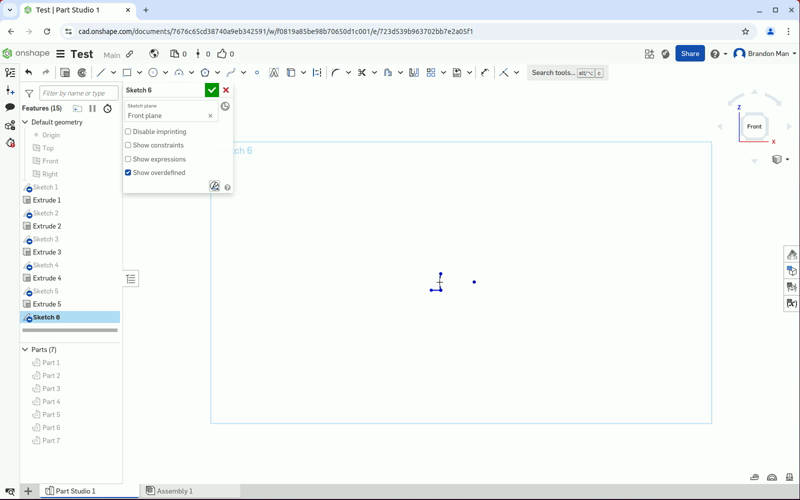
key(l)
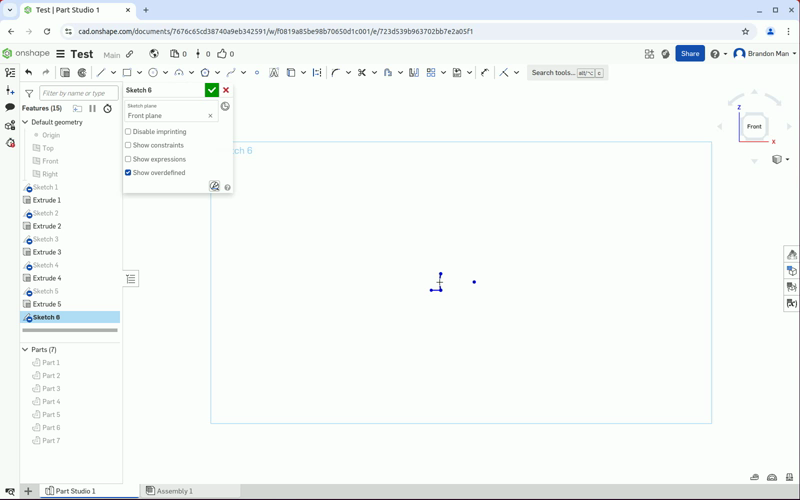
mouse_move(440, 273)
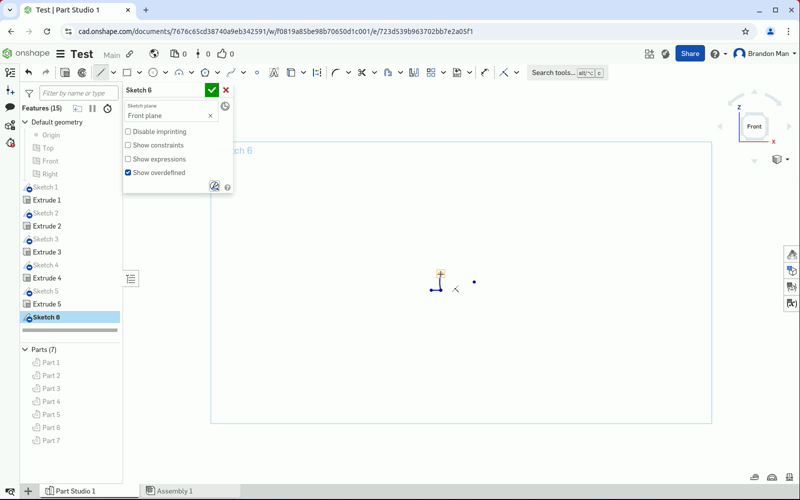
click(440, 273)
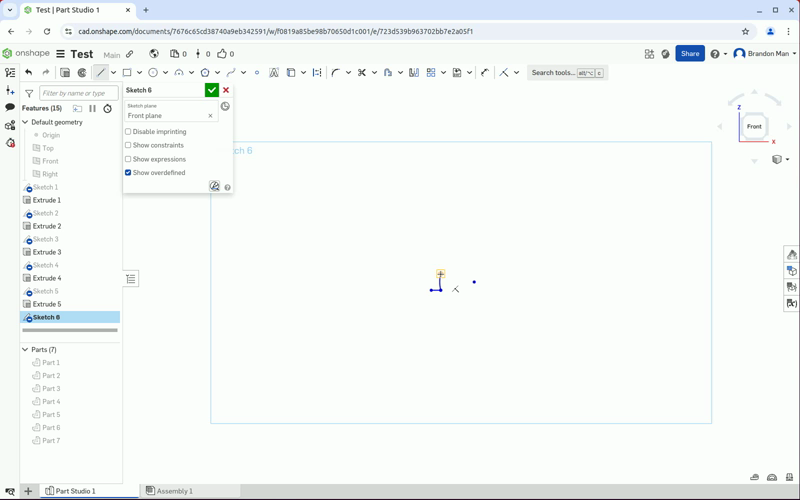
key_down(shift)
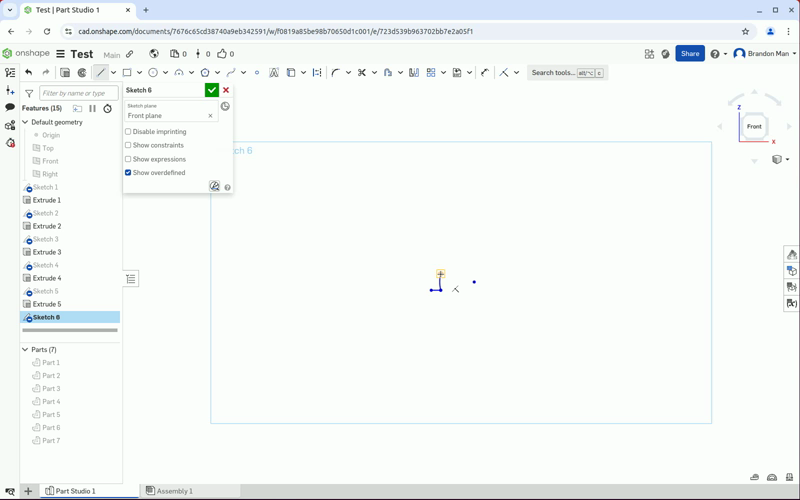
mouse_move(470, 273)
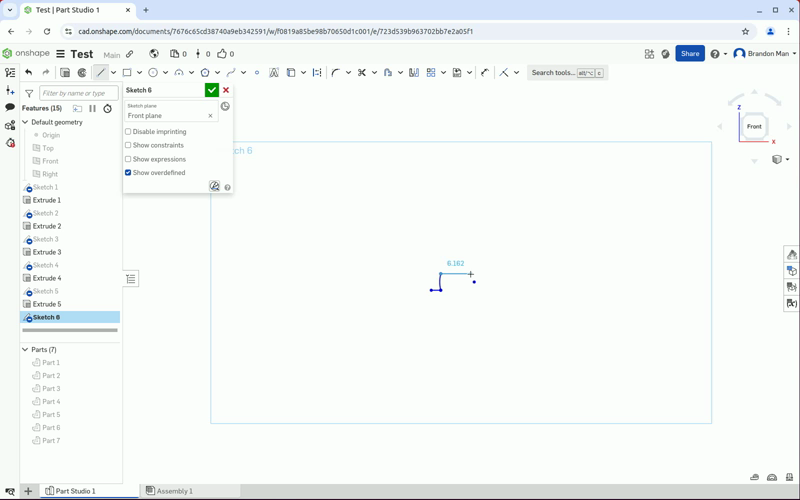
mouse_move(431, 273)
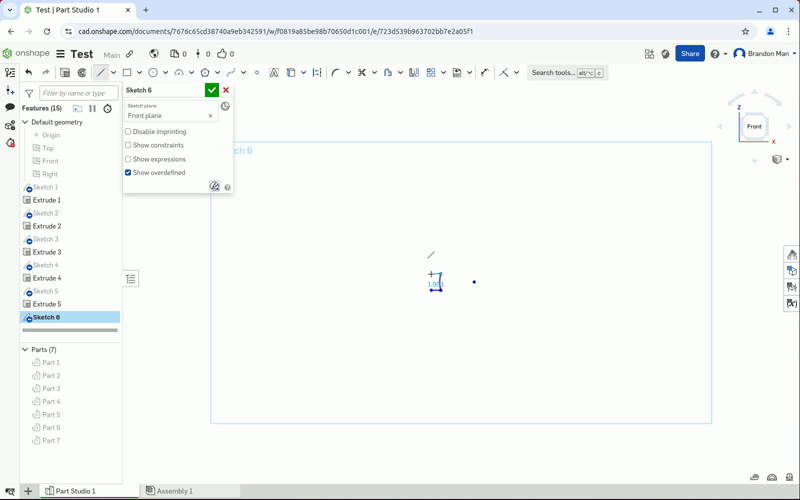
click(431, 273)
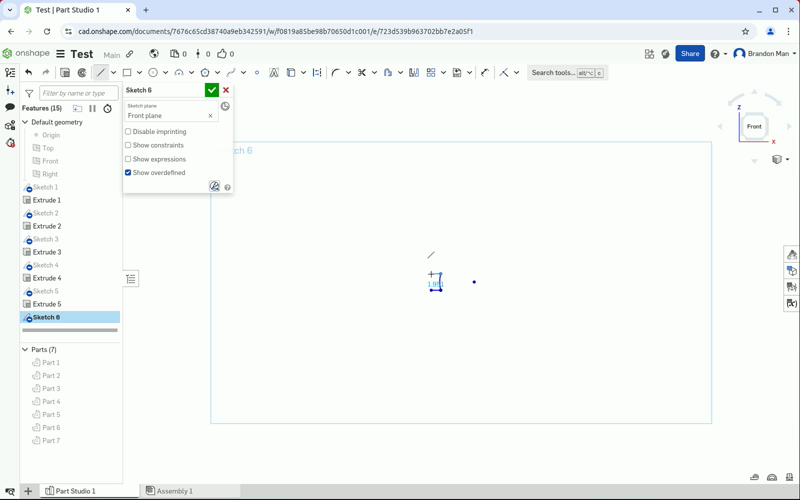
key_up(shift)
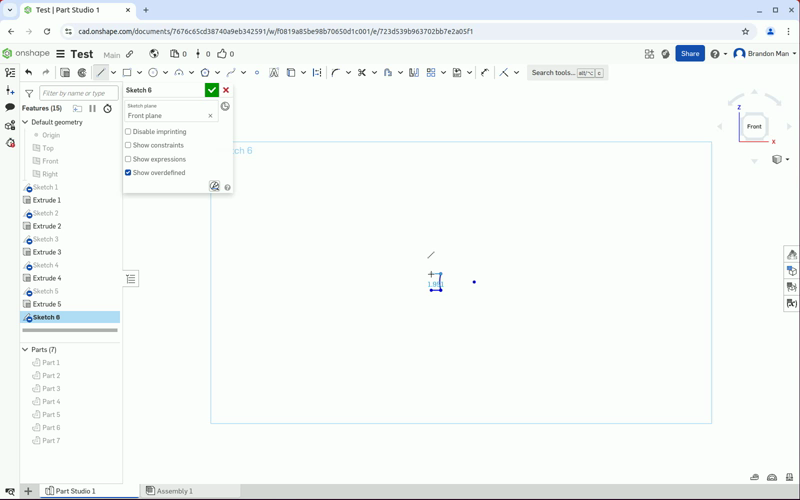
mouse_move(461, 273)
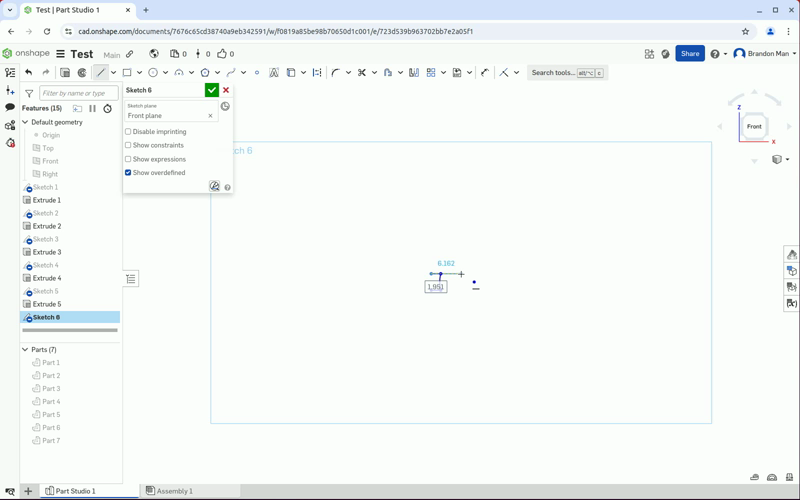
key_down(shift)
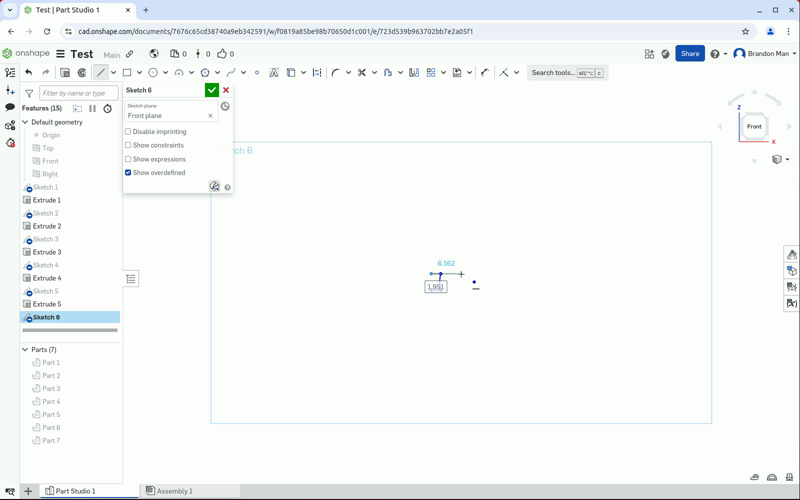
mouse_move(431, 290)
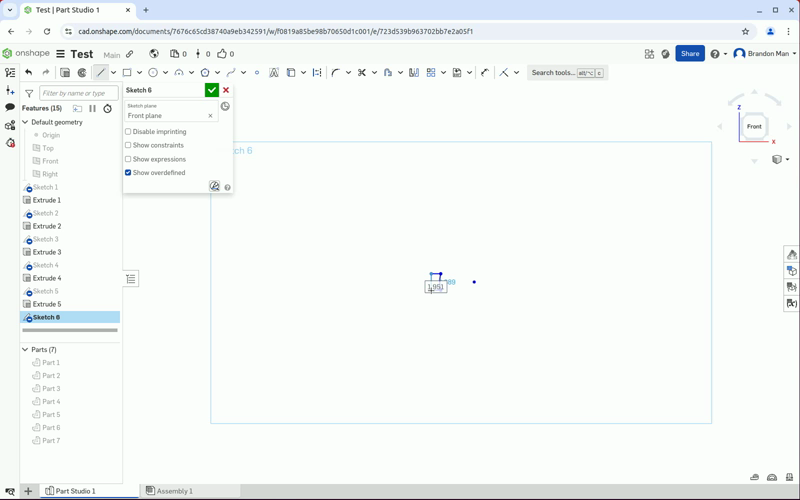
key_up(shift)
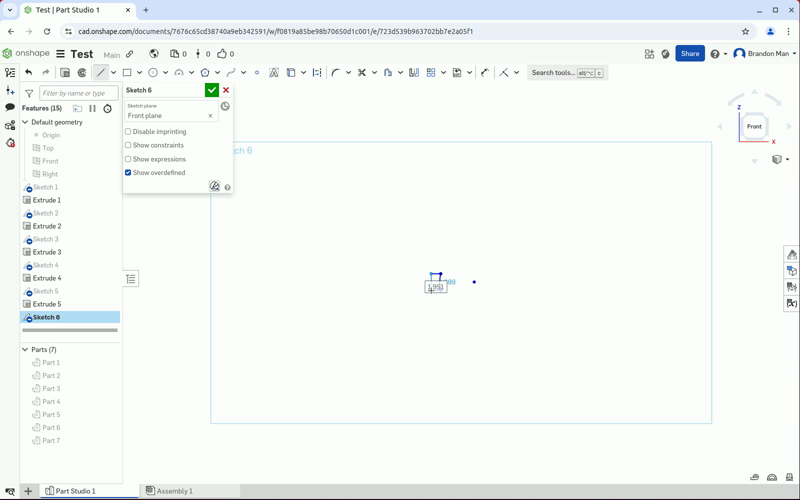
click(431, 290)
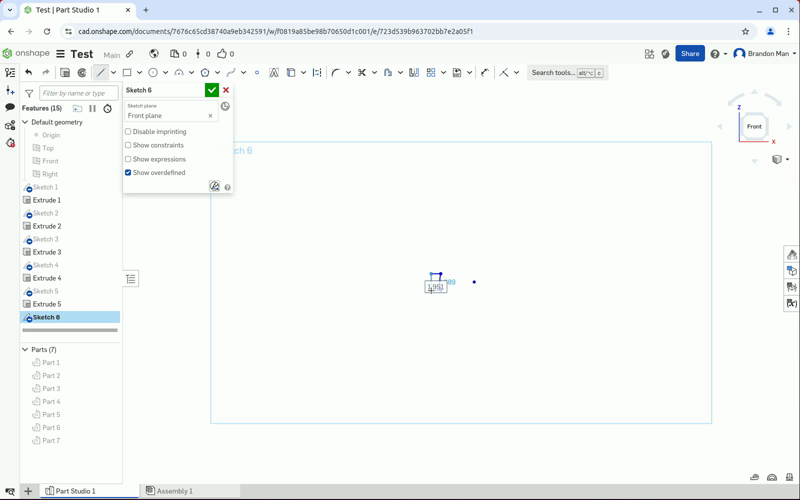
key(esc)
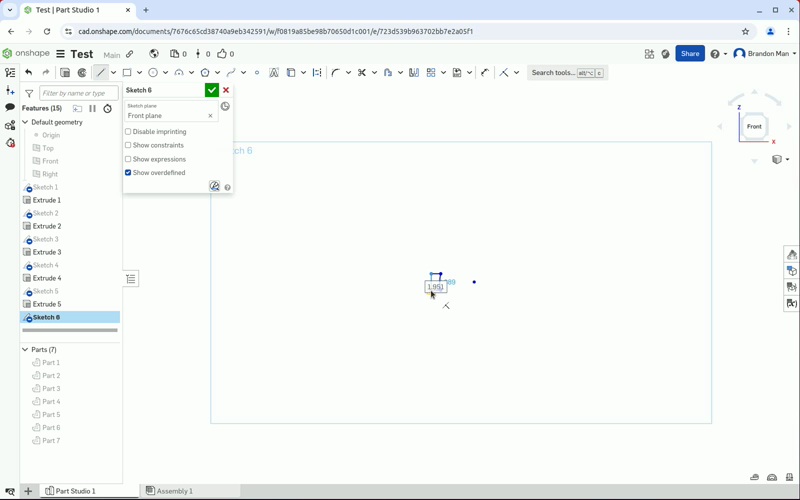
mouse_move(437, 276)
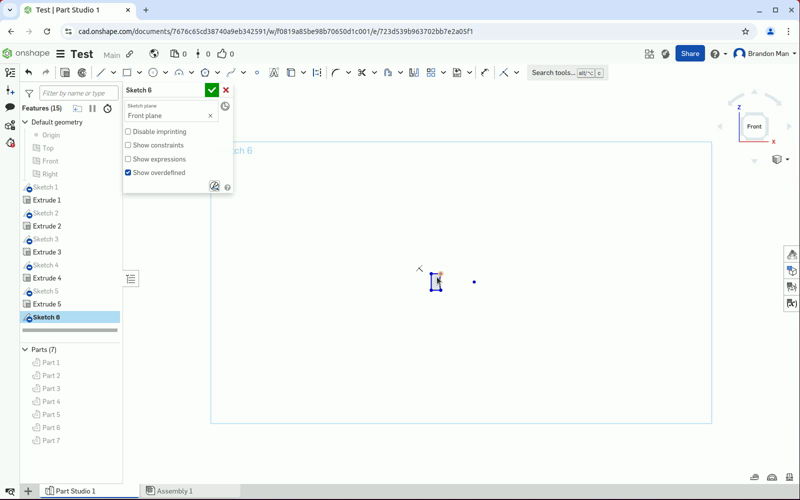
scroll(6)
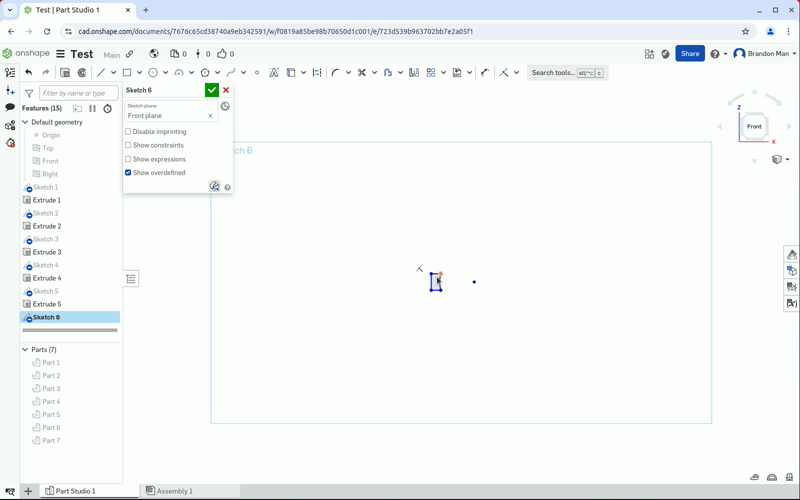
scroll(6)
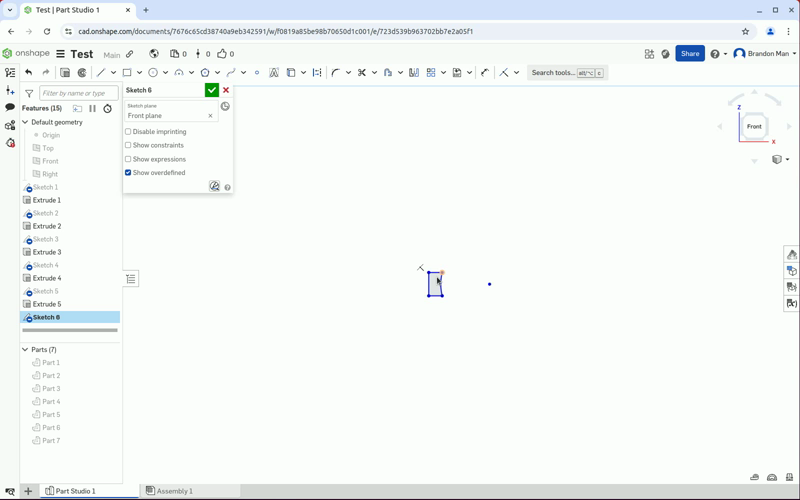
scroll(6)
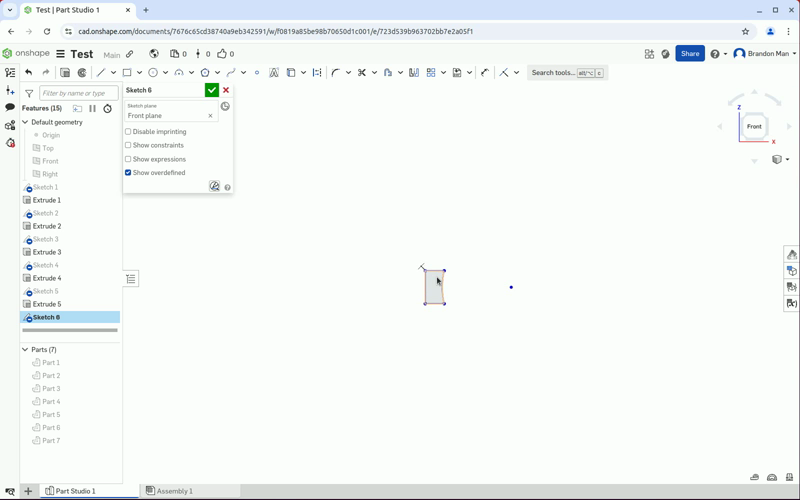
scroll(6)
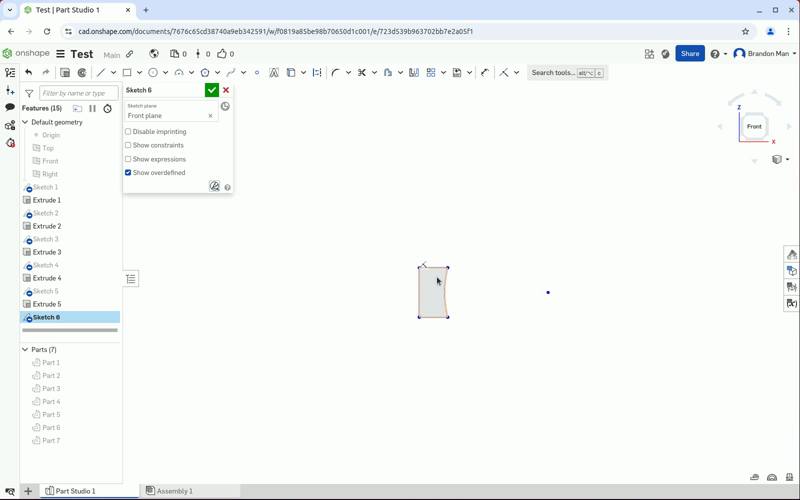
scroll(6)
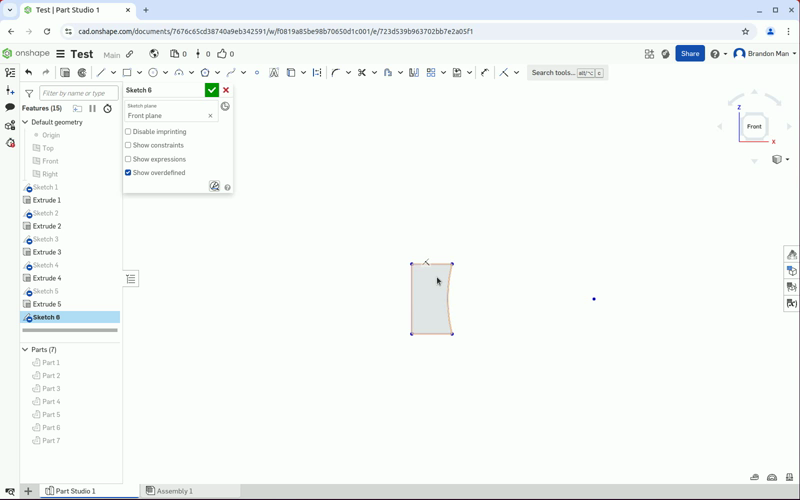
scroll(6)
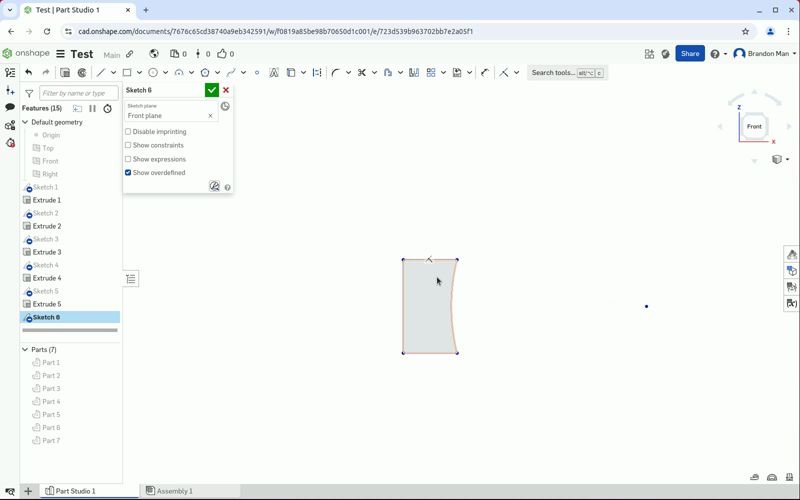
scroll(6)
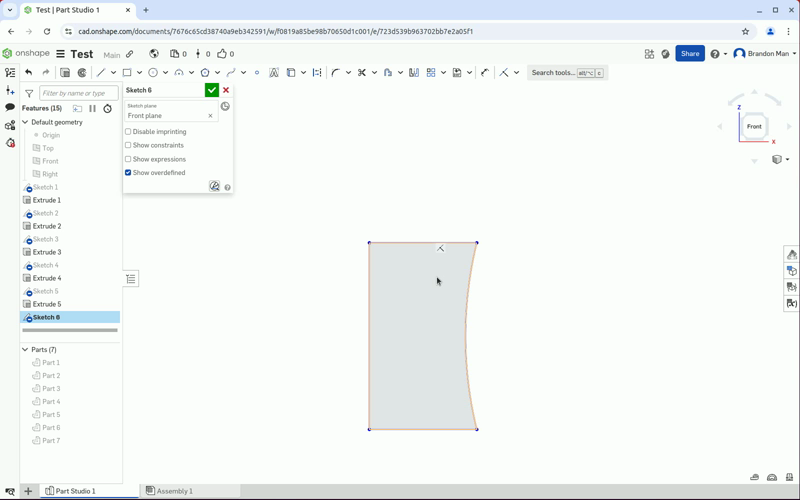
click(437, 276)
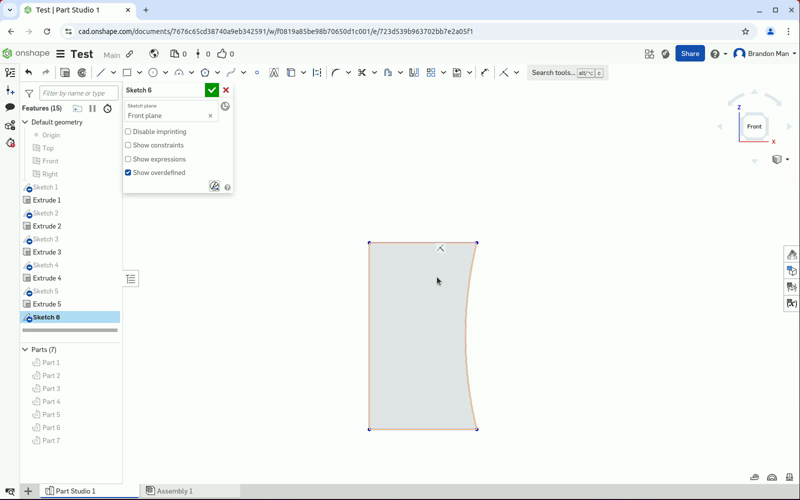
scroll(-6)
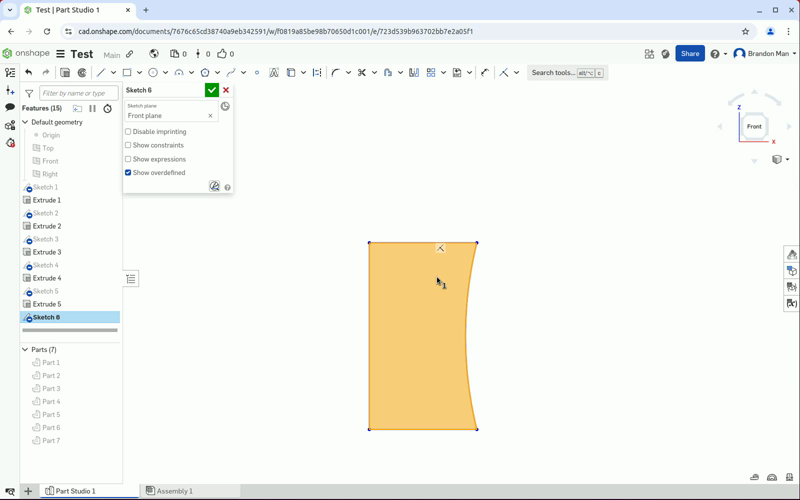
scroll(-6)
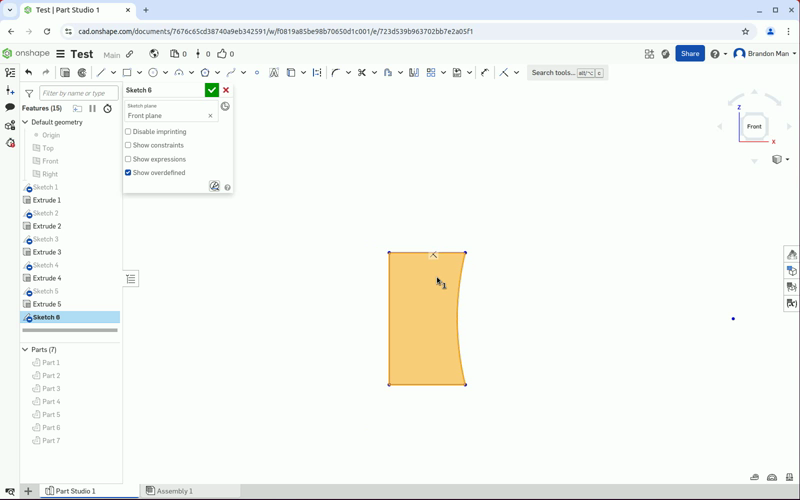
scroll(-6)
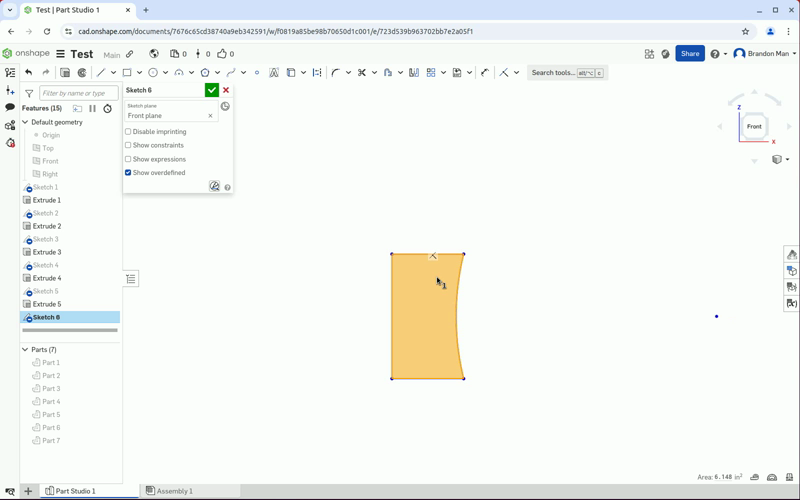
scroll(-6)
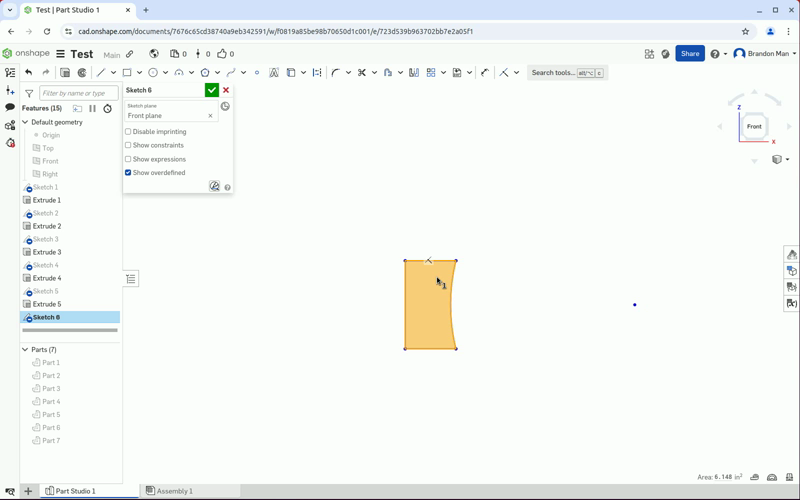
scroll(-6)
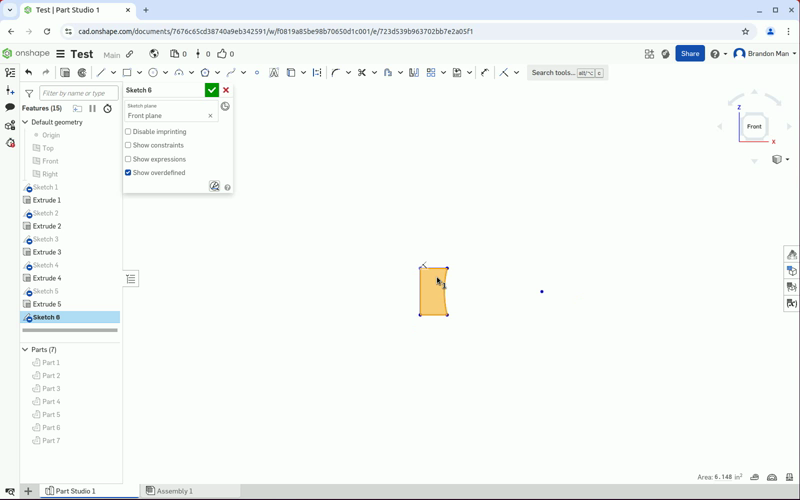
scroll(-6)
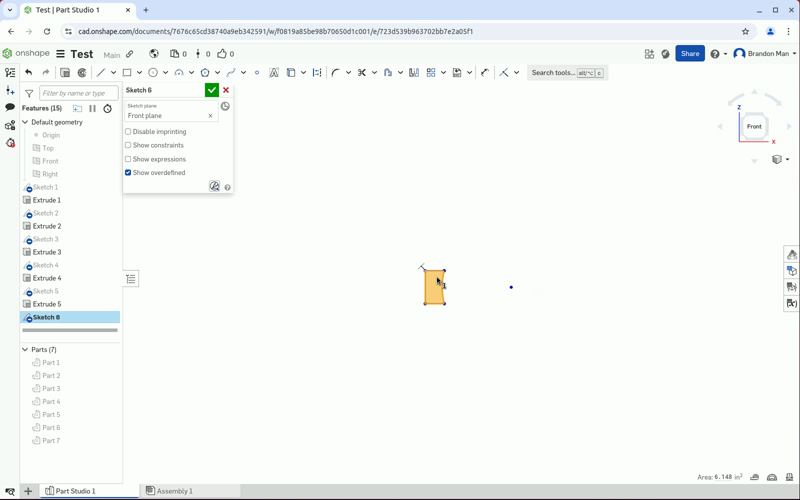
scroll(-6)
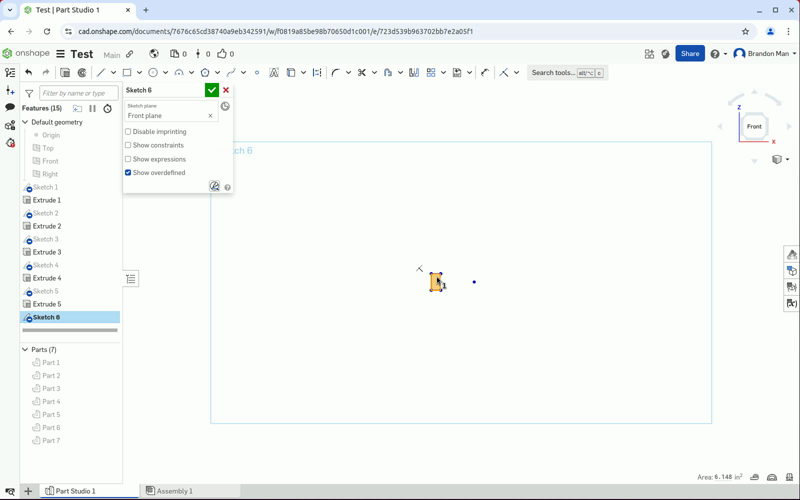
mouse_move(73, 352)
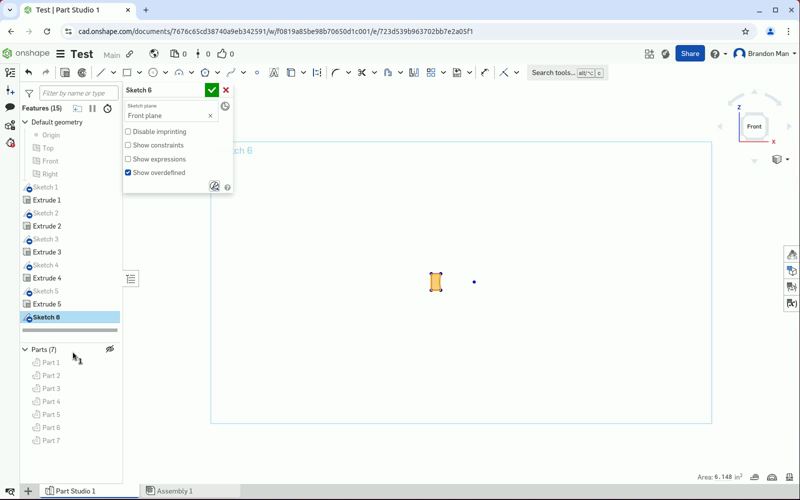
key(shift+y)
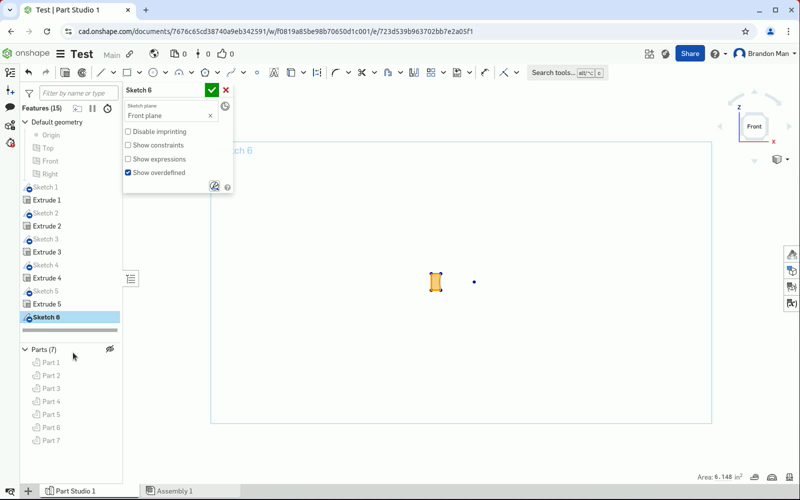
key(shift+e)
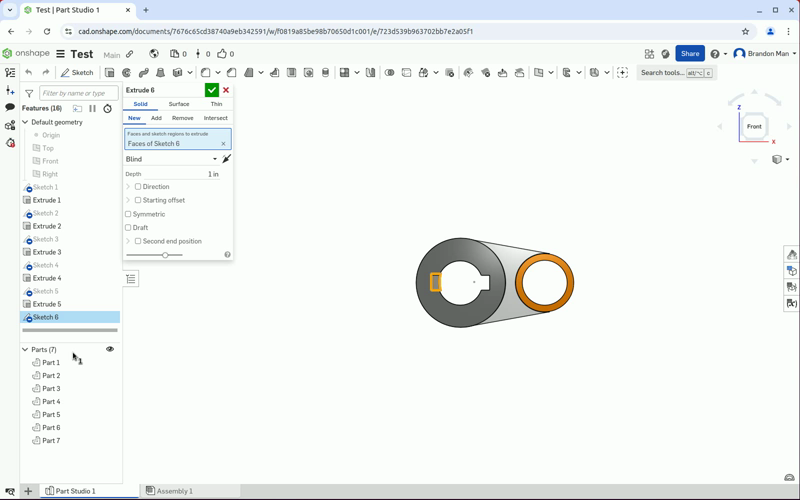
mouse_move(143, 106)
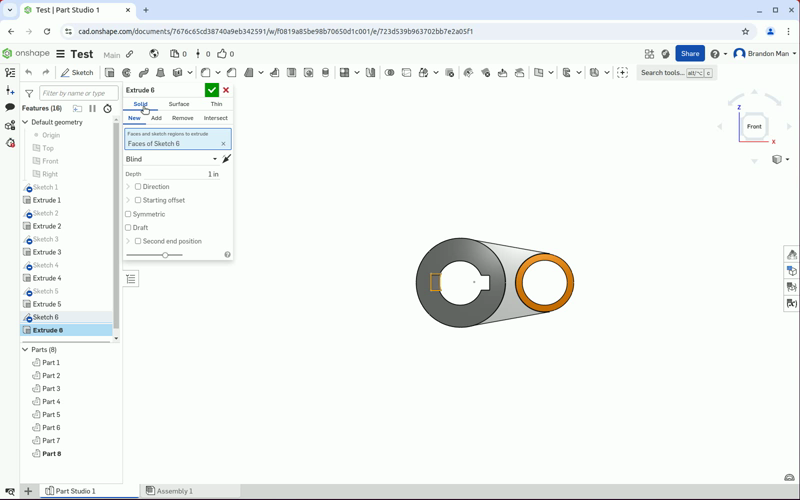
click(143, 106)
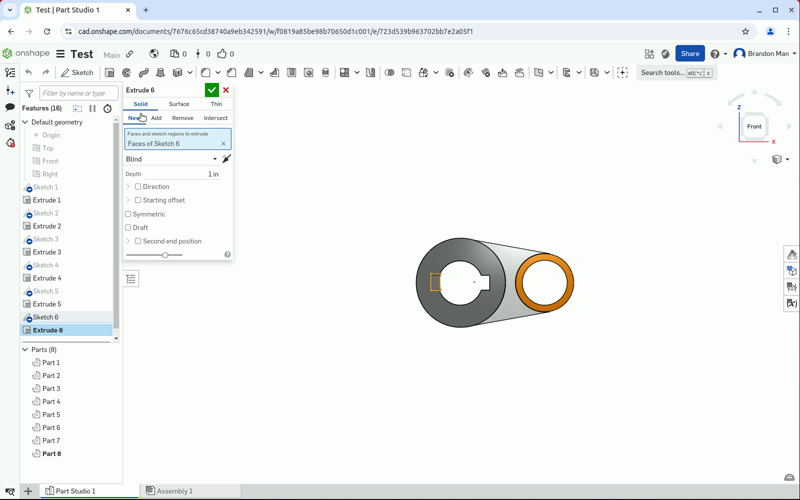
mouse_move(137, 120)
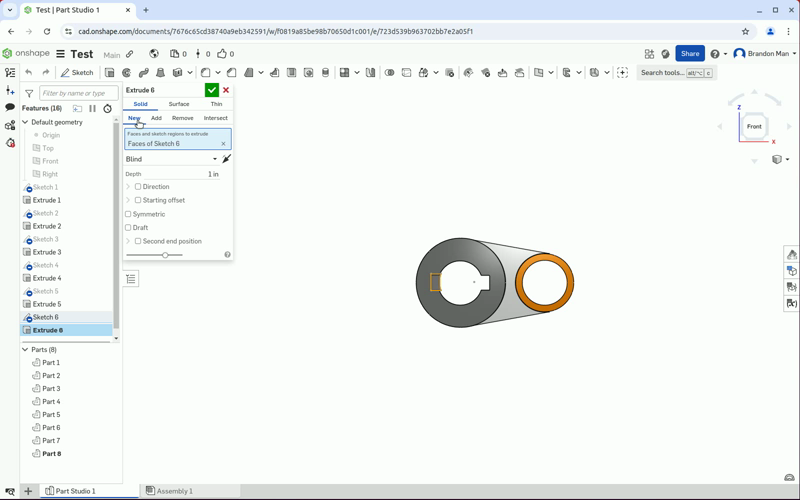
click(137, 120)
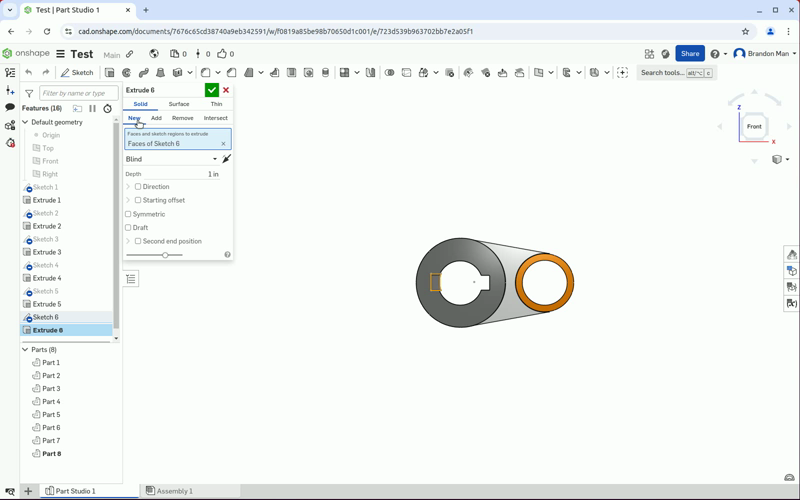
key(tab, 4)
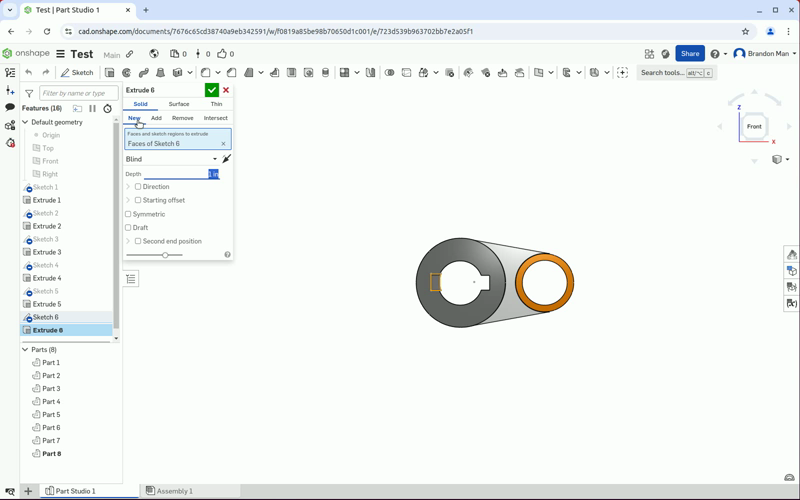
text(16.128)
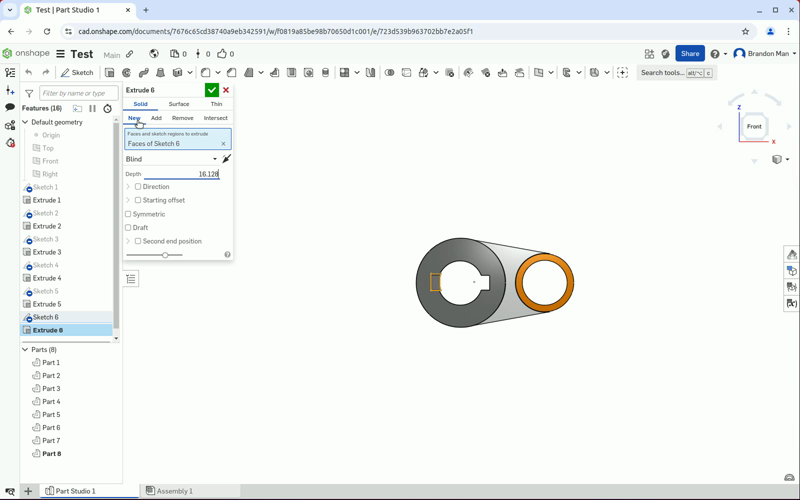
key(enter)
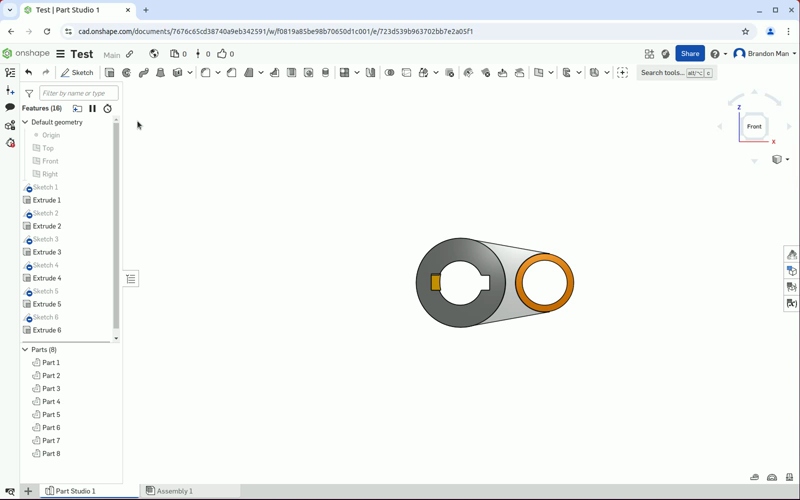
key(shift+h)
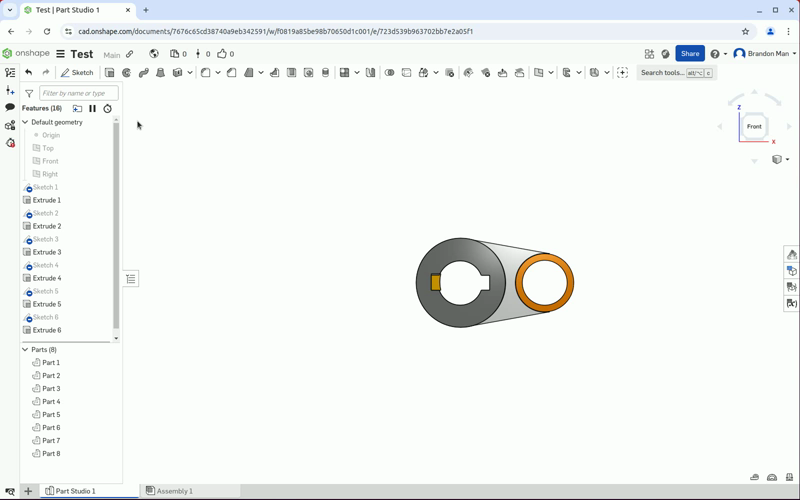
key(shift+h)
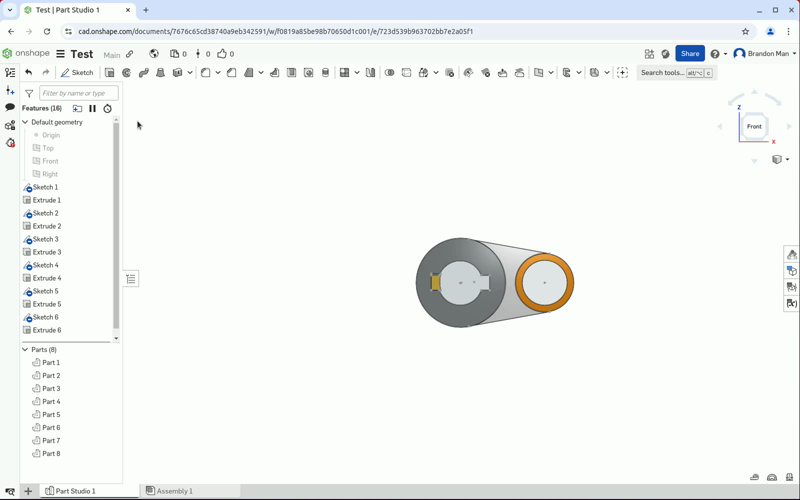
key(shift+7)
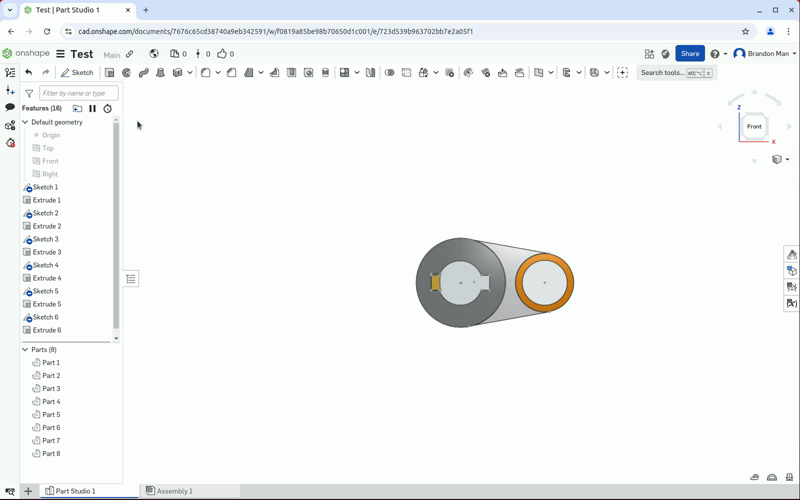
key(left, 2)
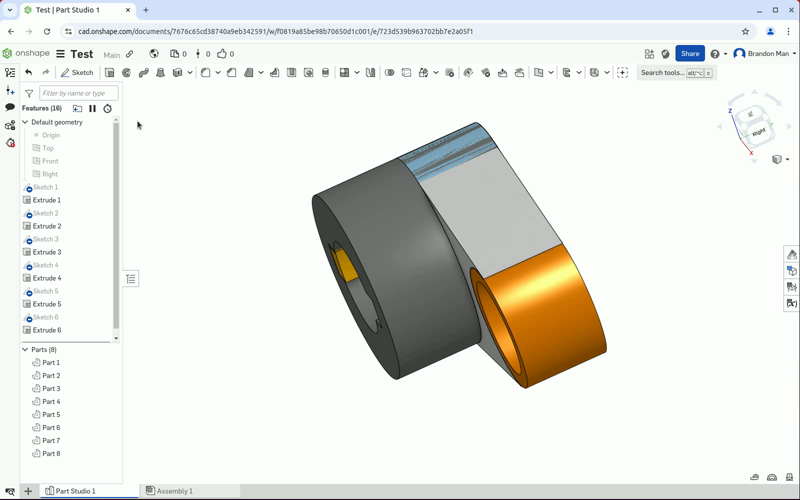
key(down, 2)
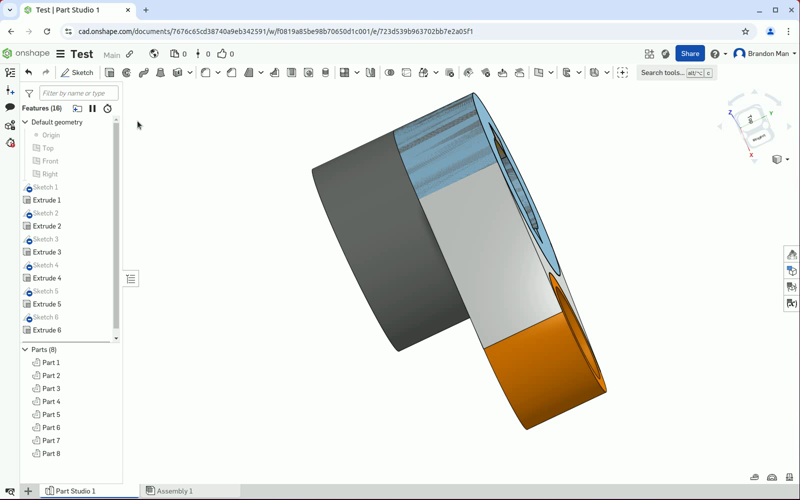
key(up, 2)
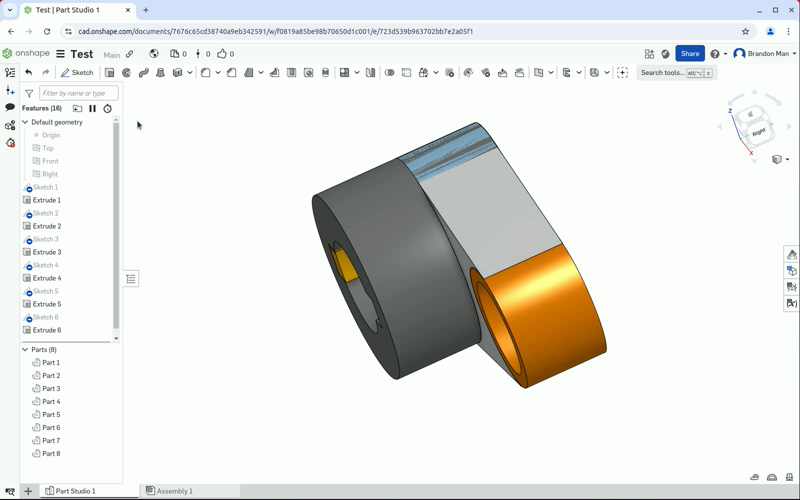
key(right, 2)
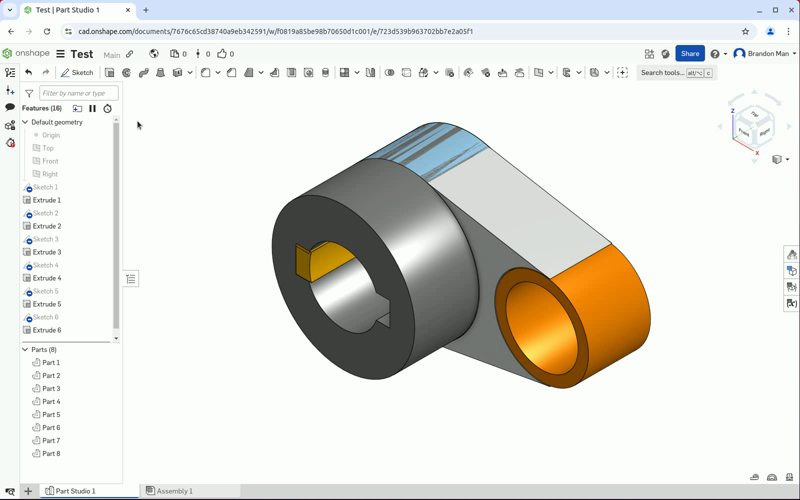
mouse_move(69, 189)
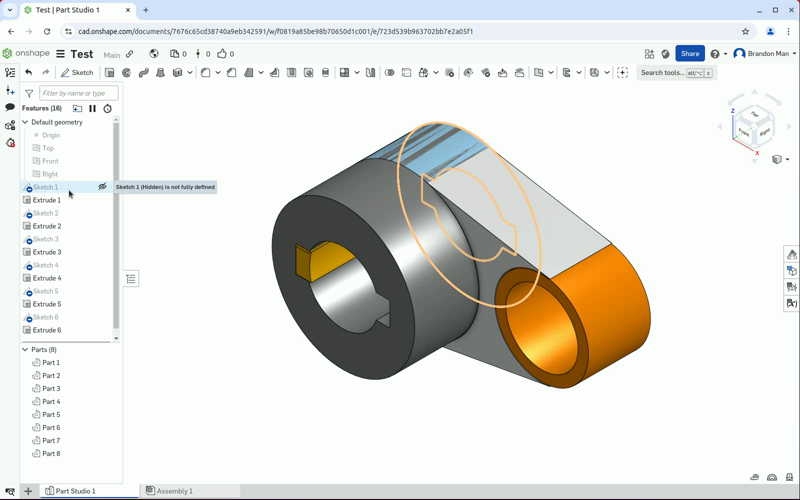
click(69, 189)